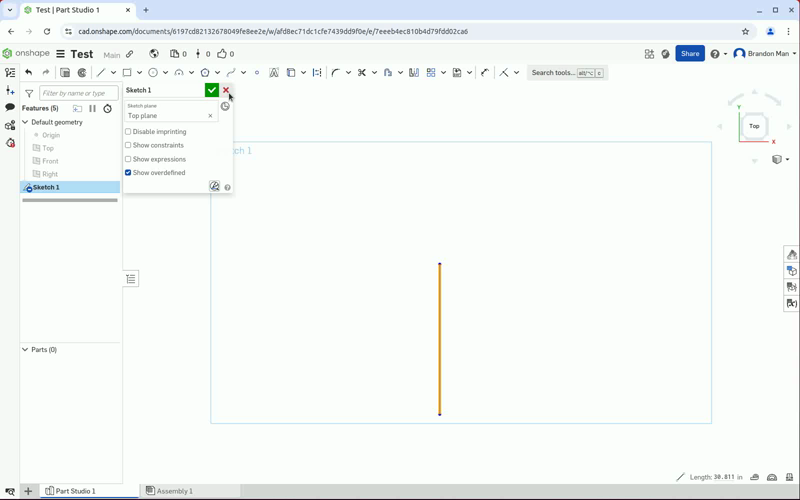
key(shift+h)
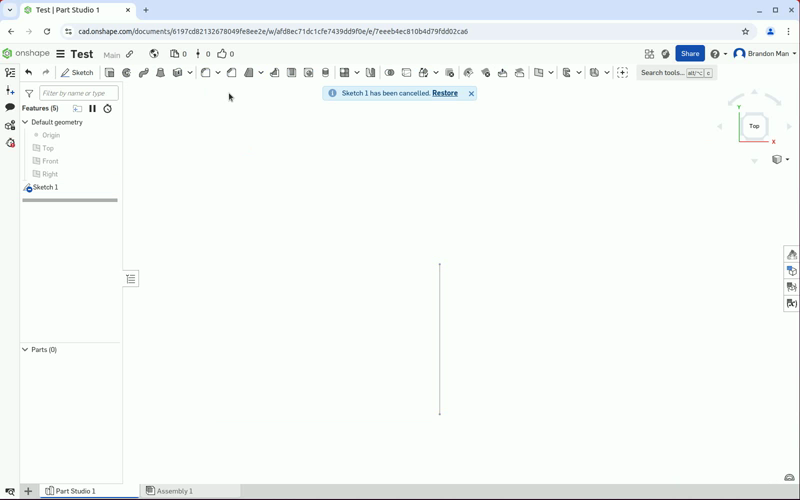
key(shift+s)
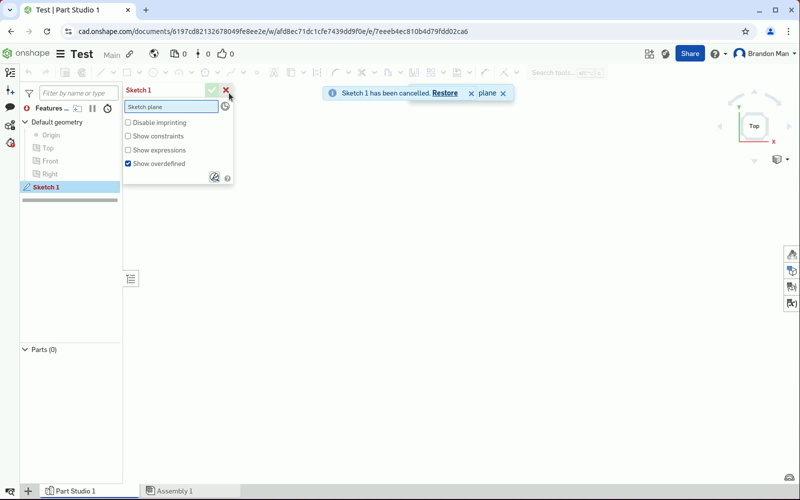
mouse_move(73, 150)
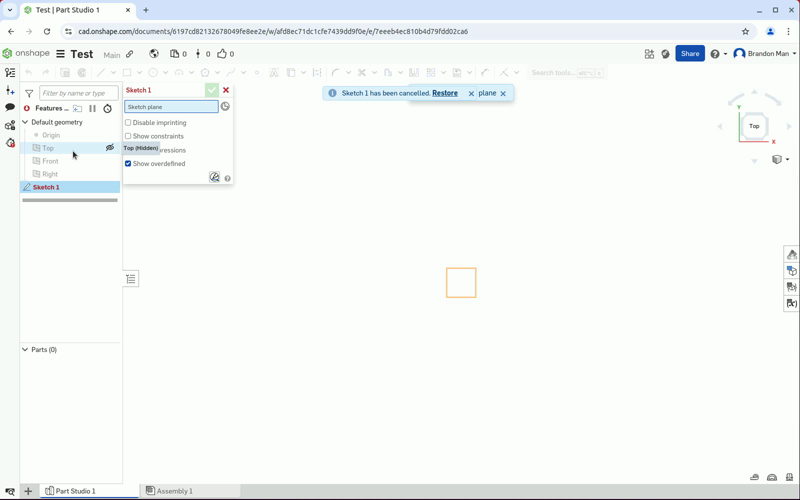
click(73, 150)
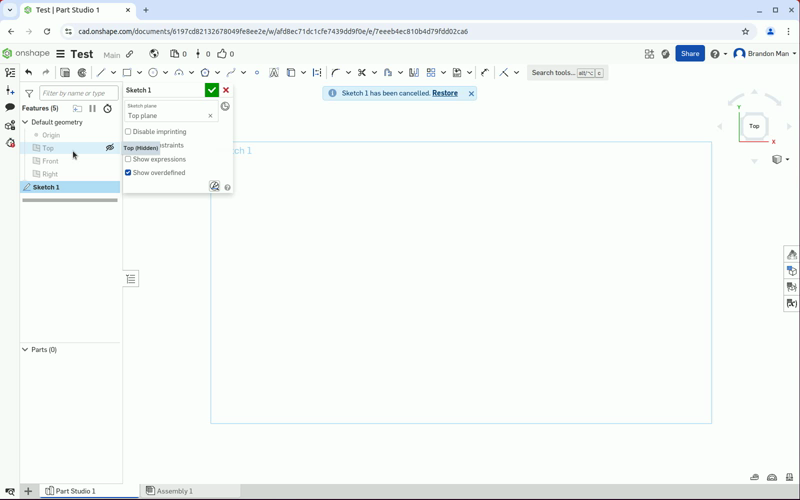
mouse_move(73, 352)
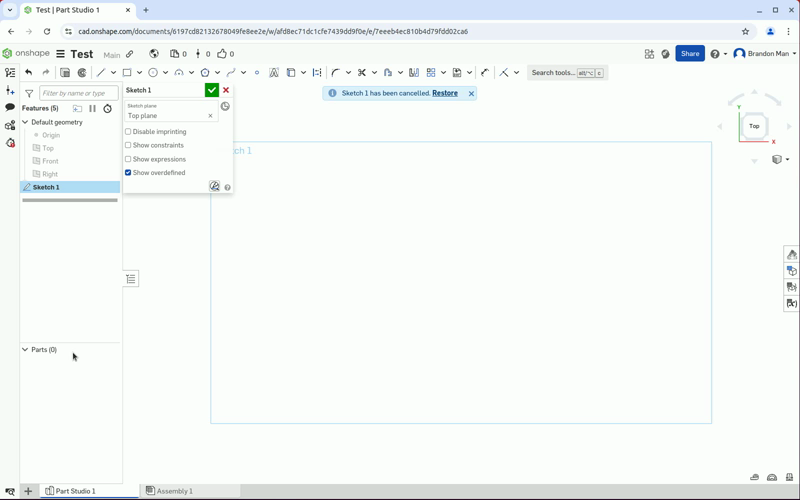
key(y)
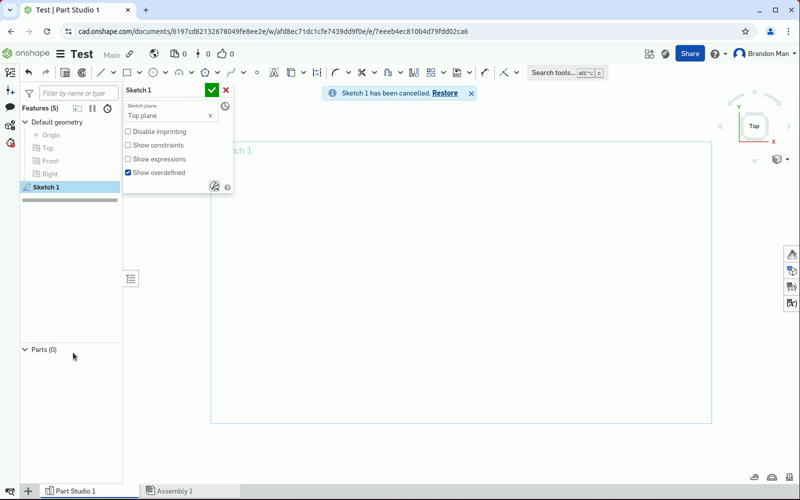
key(a)
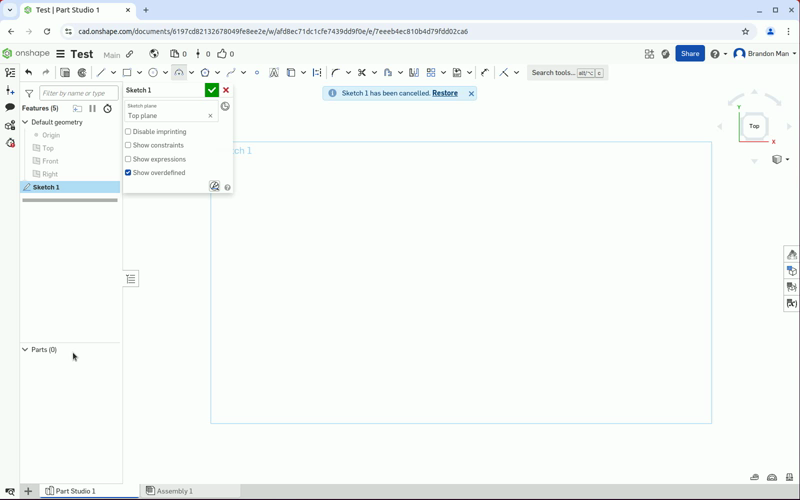
key_down(shift)
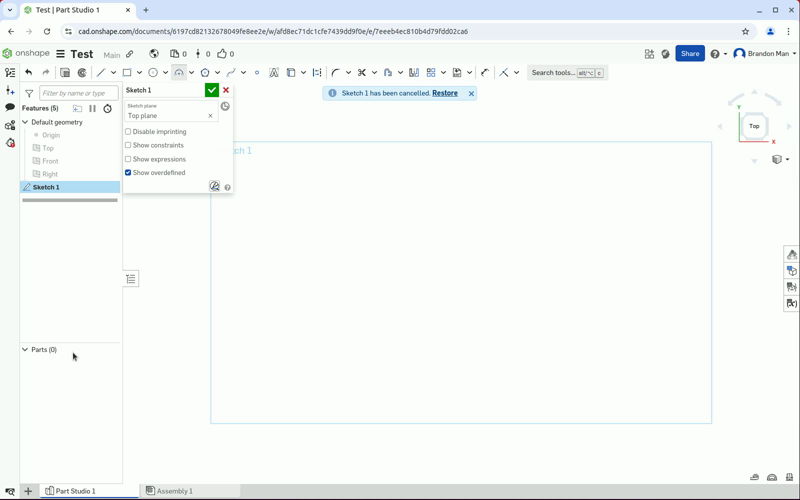
mouse_move(348, 318)
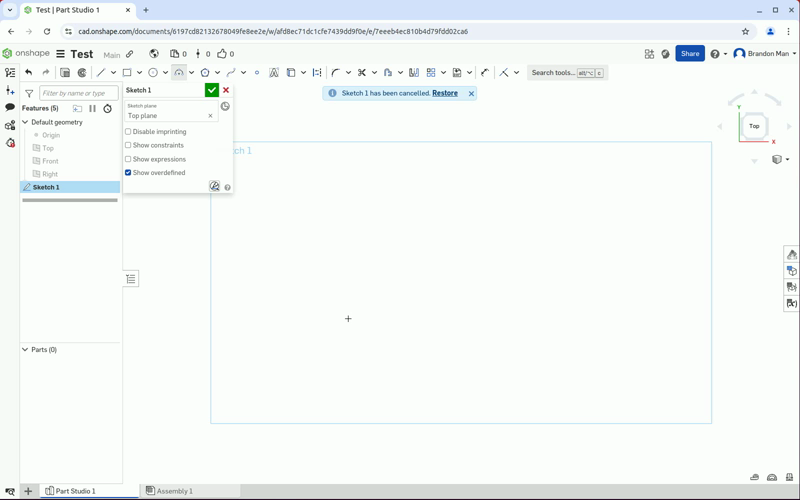
click(348, 318)
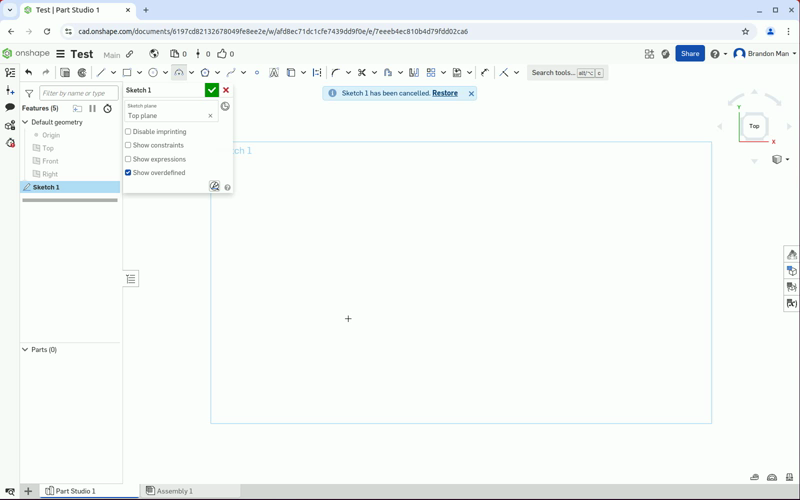
key_up(shift)
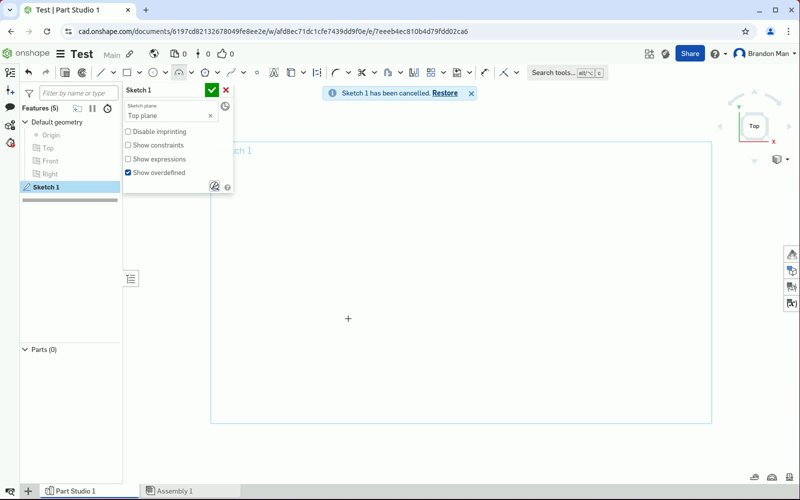
key_down(shift)
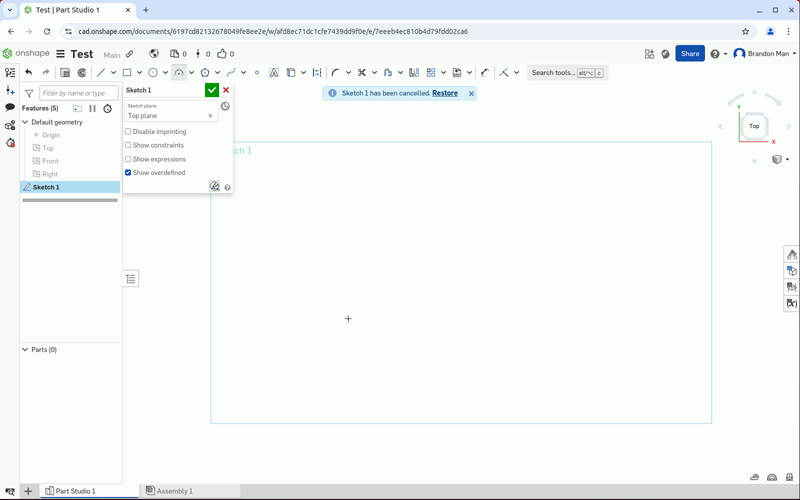
mouse_move(350, 320)
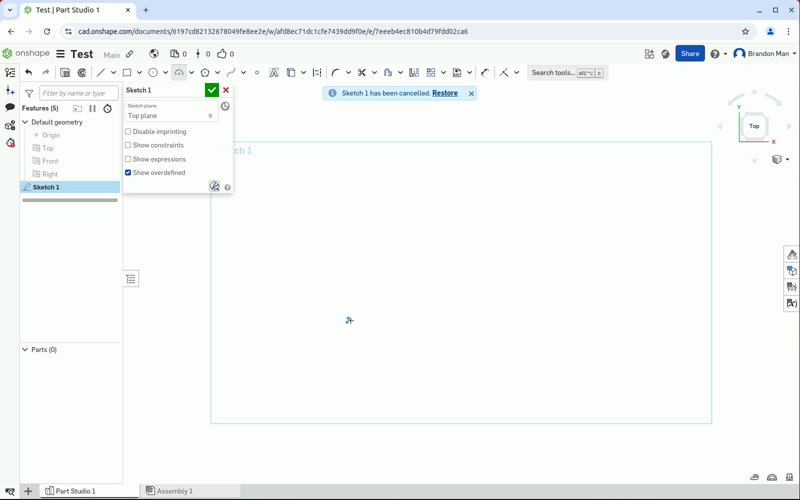
scroll(6)
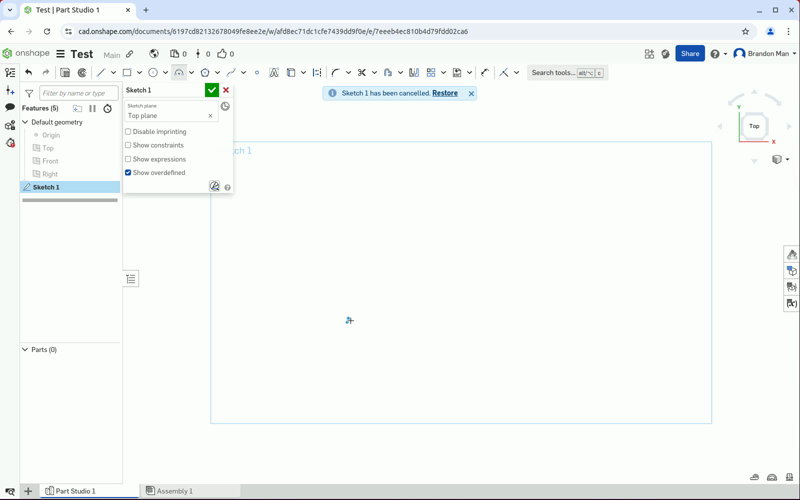
scroll(6)
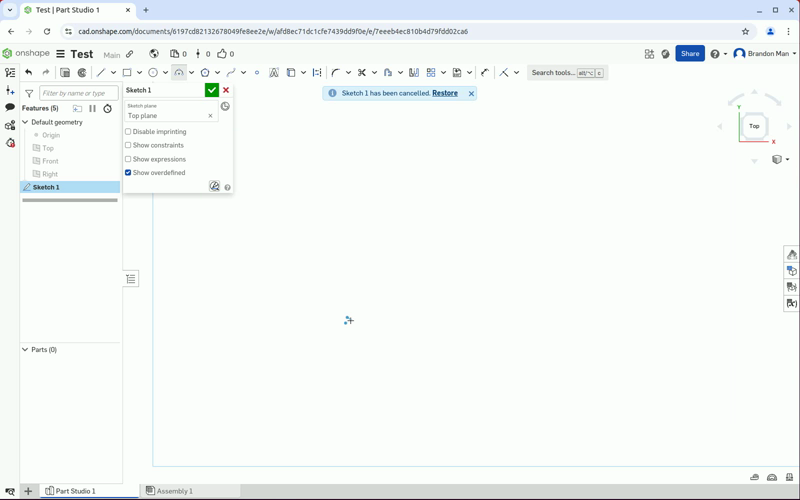
scroll(6)
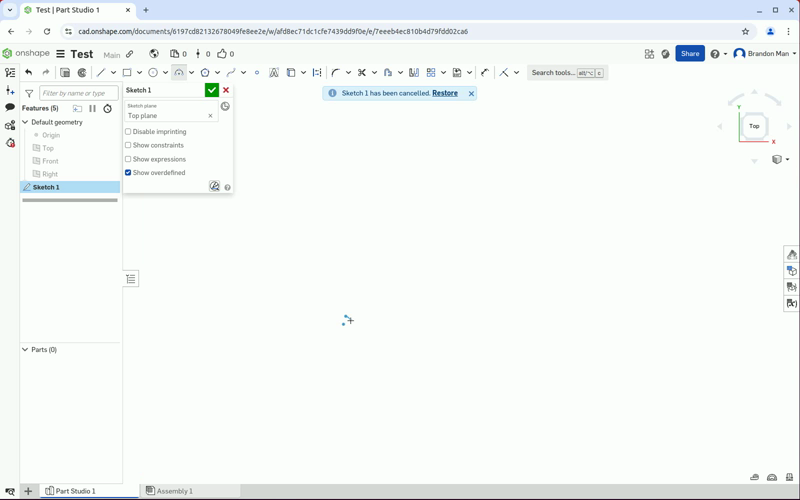
scroll(6)
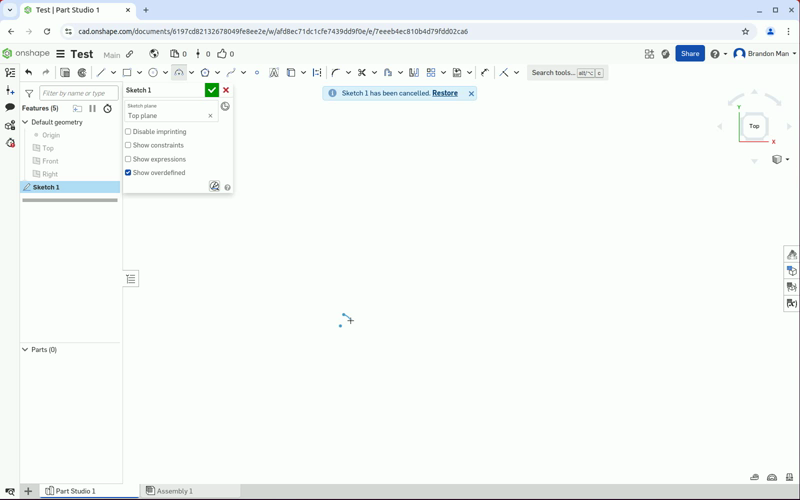
scroll(6)
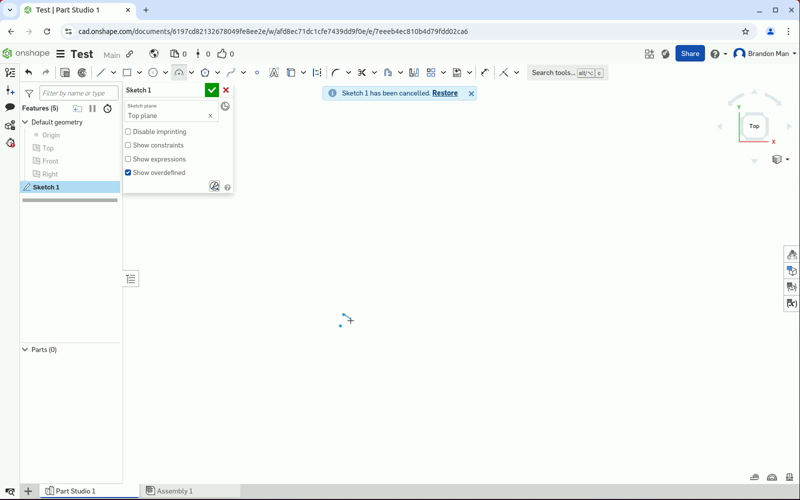
scroll(6)
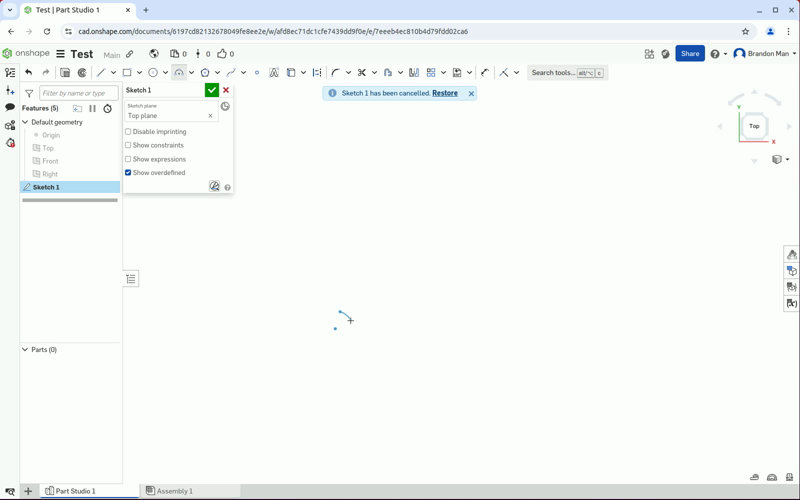
scroll(6)
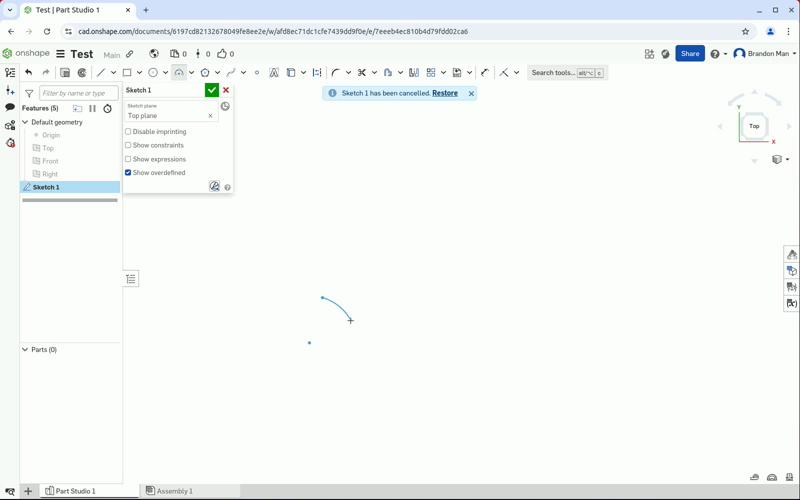
click(350, 320)
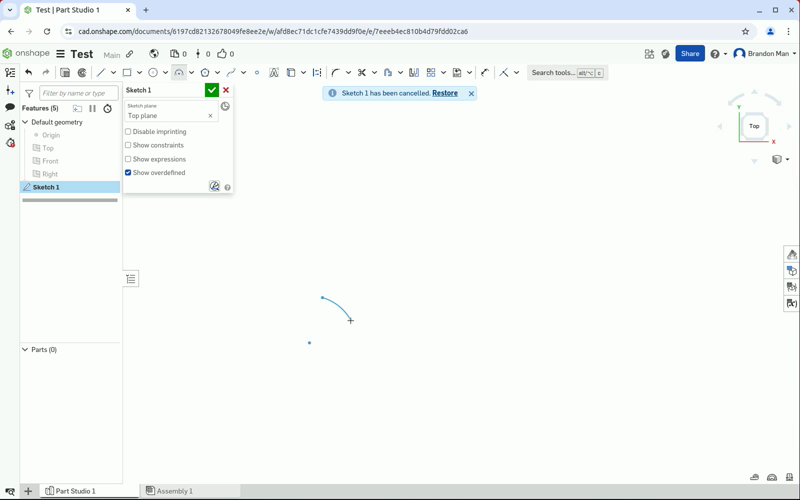
scroll(-6)
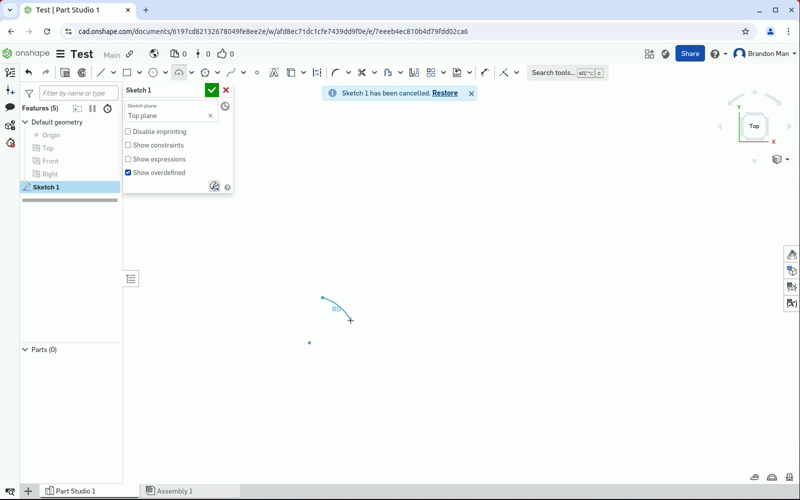
scroll(-6)
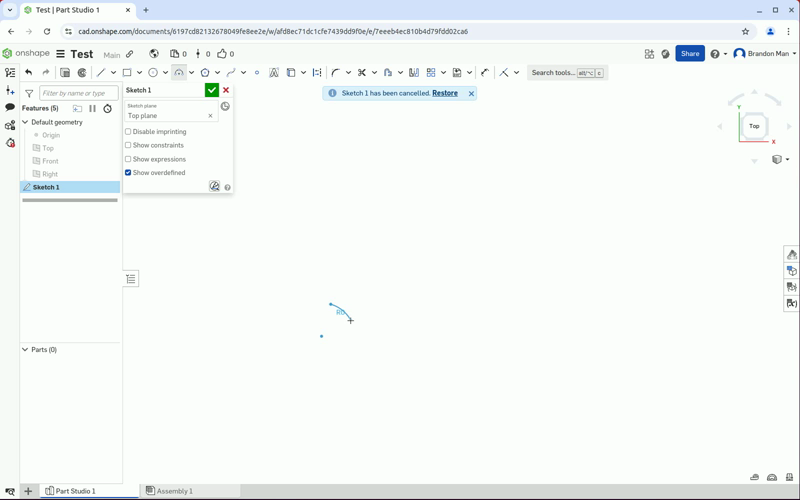
scroll(-6)
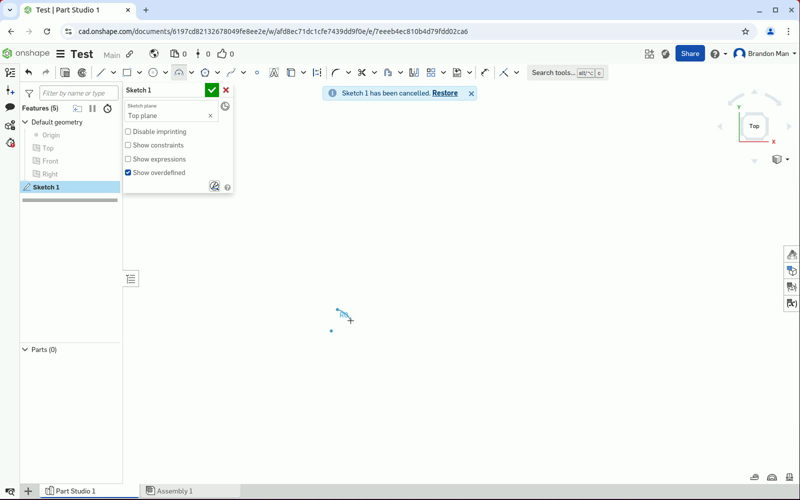
scroll(-6)
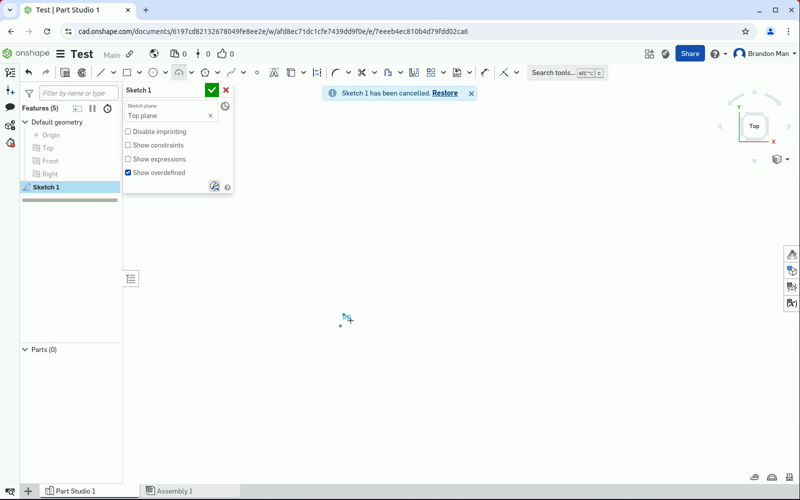
scroll(-6)
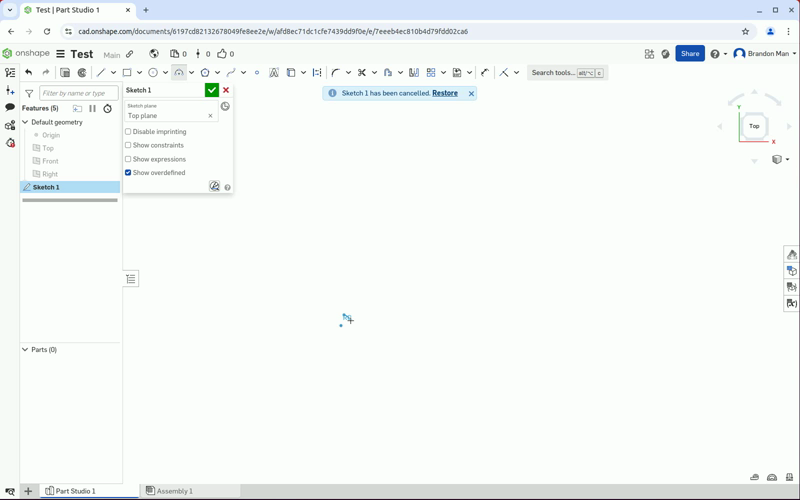
scroll(-6)
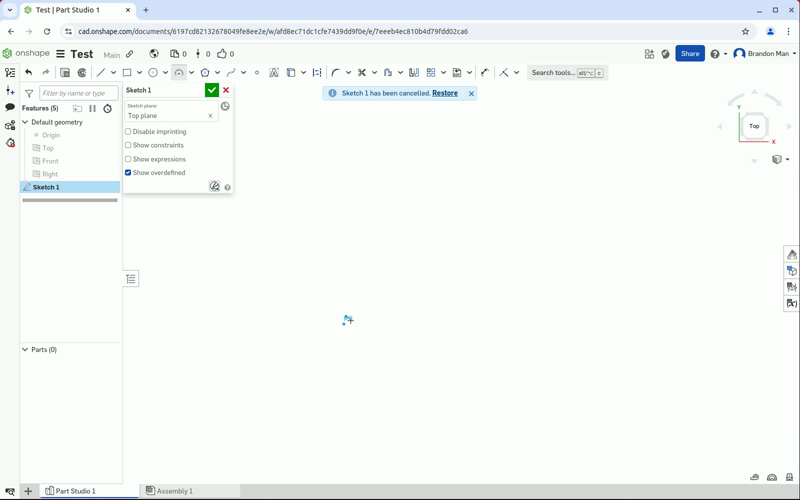
scroll(-6)
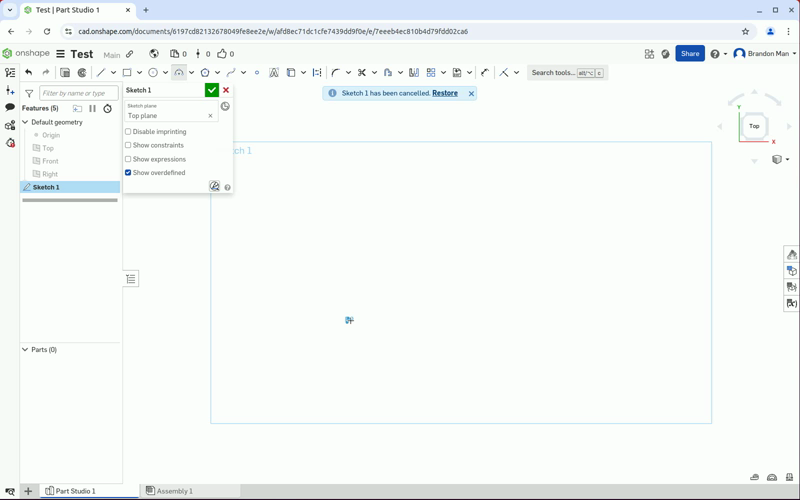
mouse_move(348, 319)
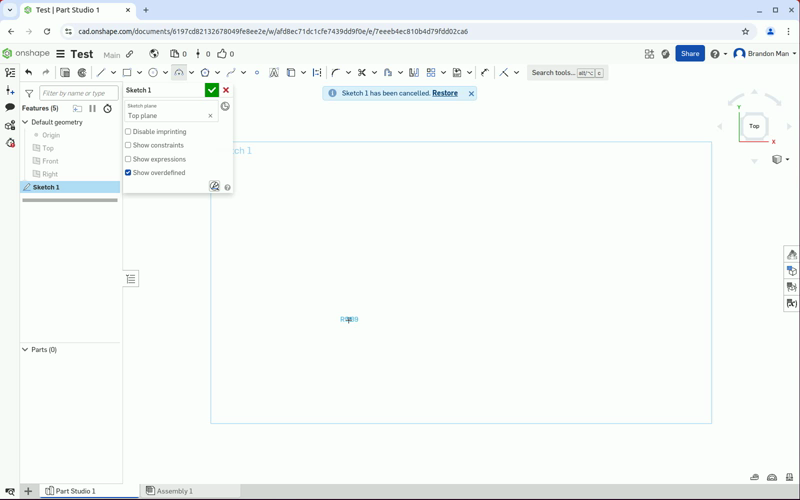
scroll(6)
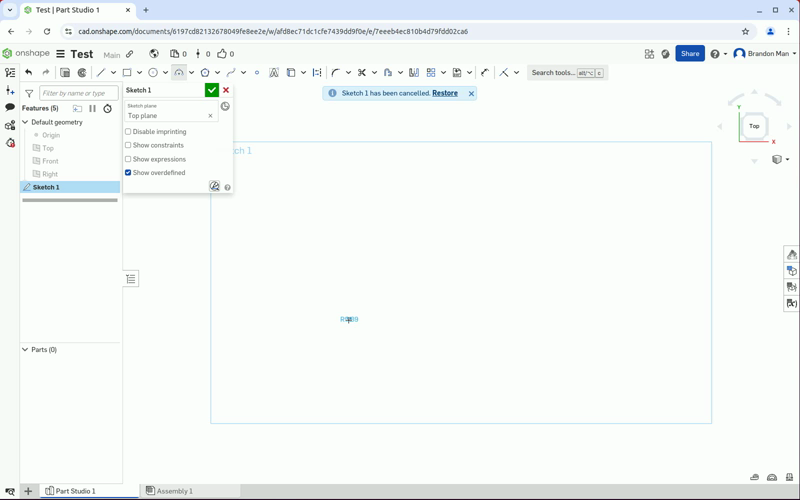
scroll(6)
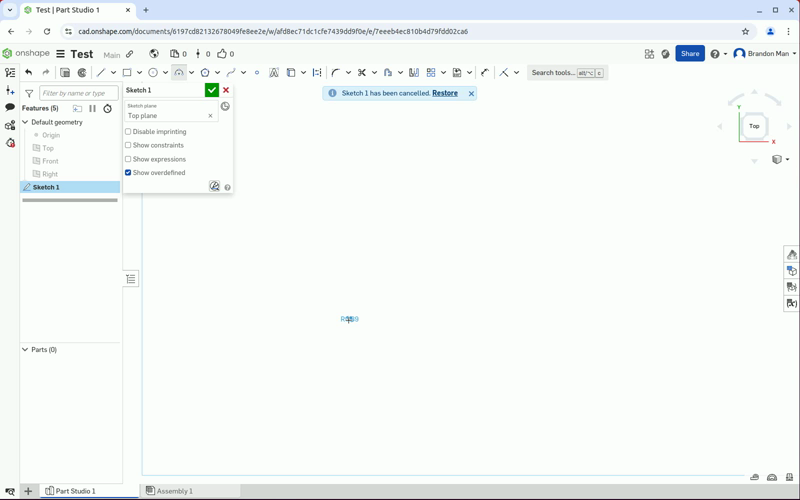
scroll(6)
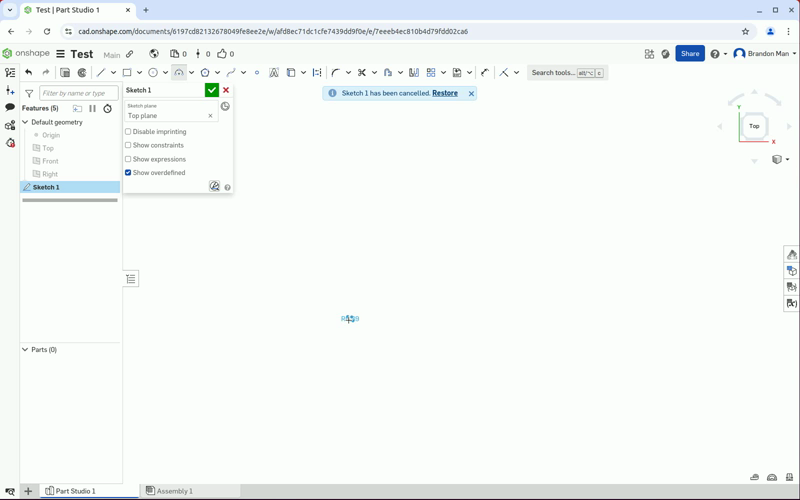
scroll(6)
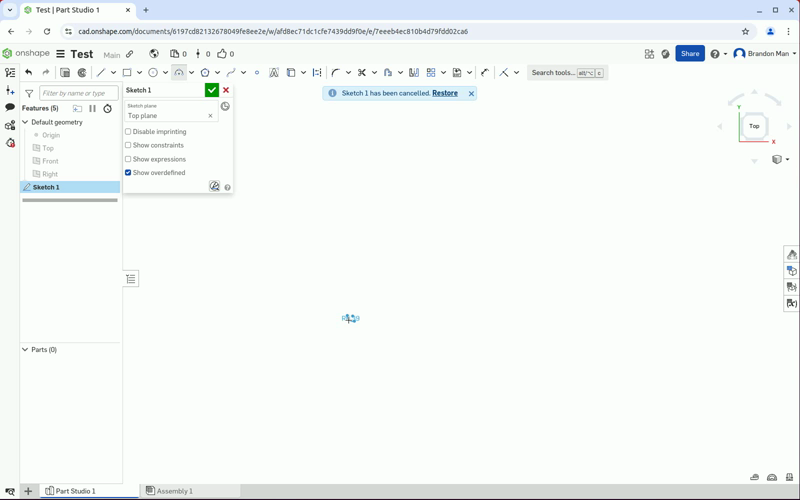
scroll(6)
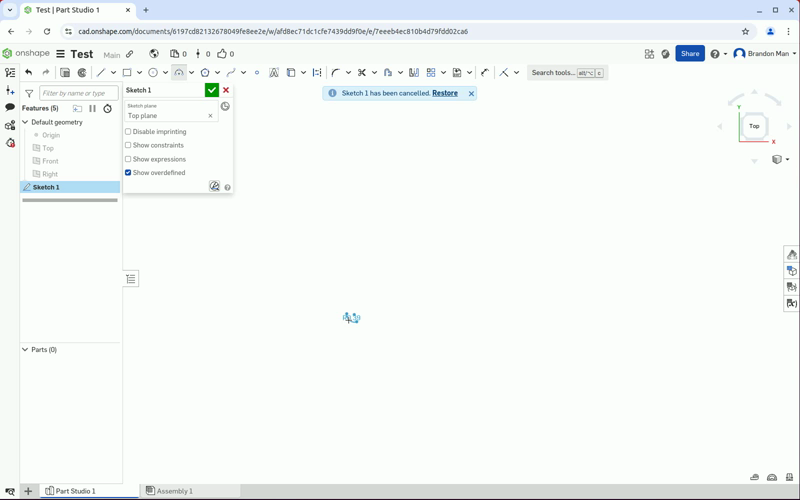
scroll(6)
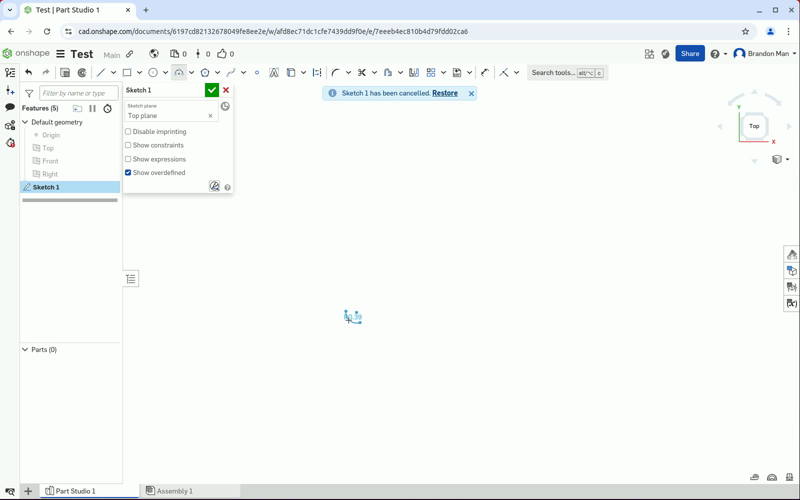
scroll(6)
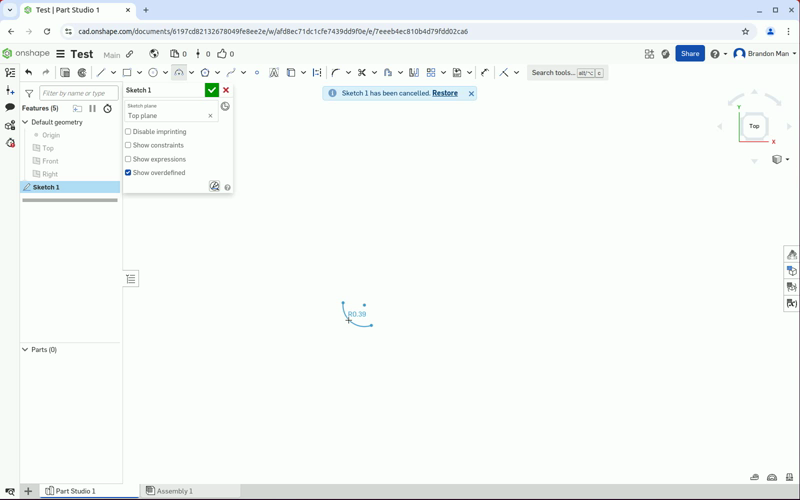
click(348, 319)
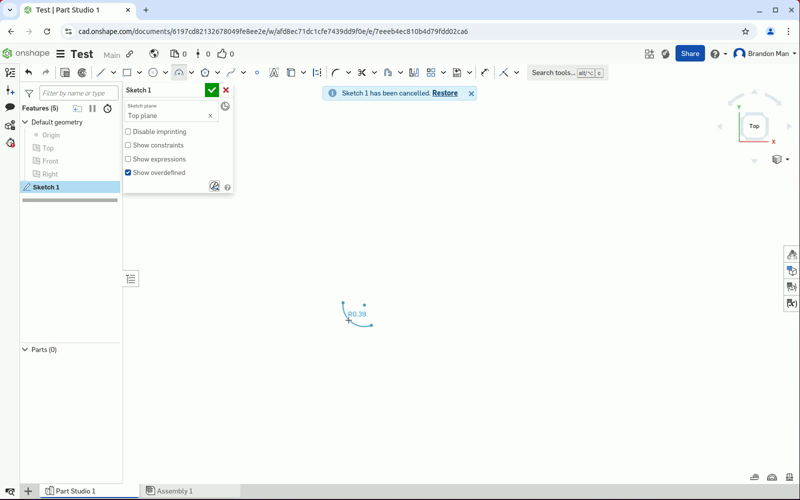
scroll(-6)
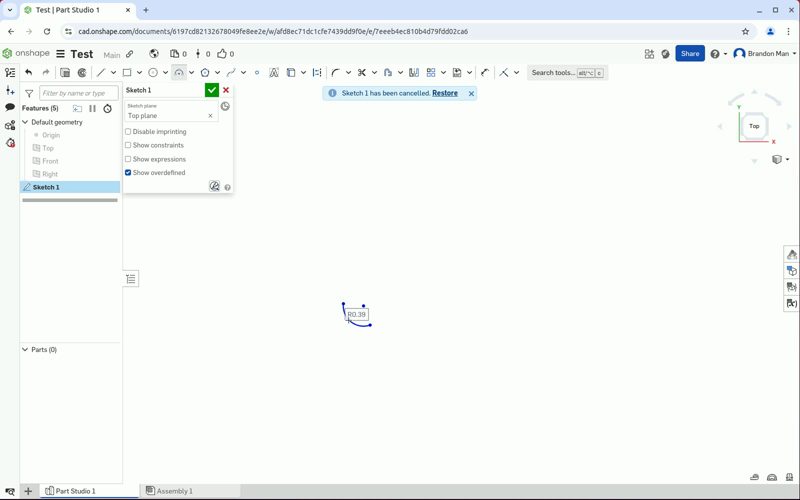
scroll(-6)
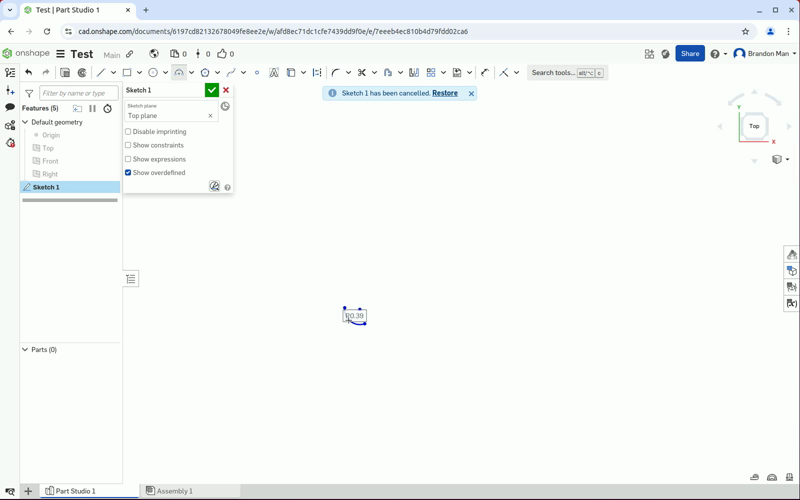
scroll(-6)
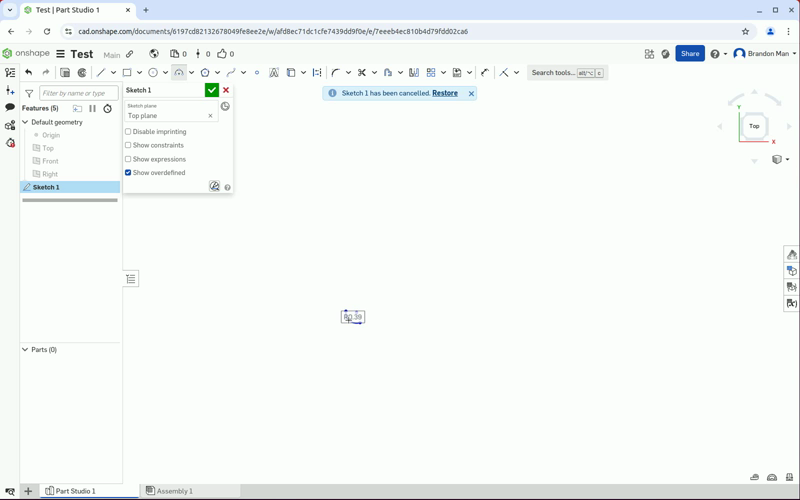
scroll(-6)
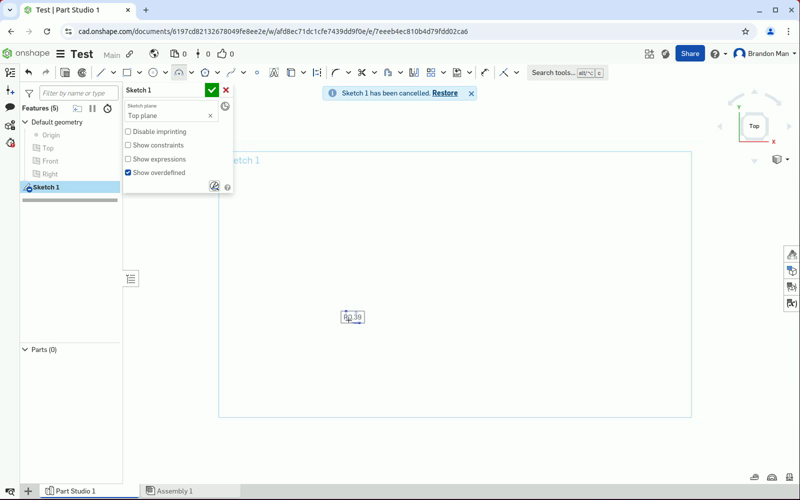
scroll(-6)
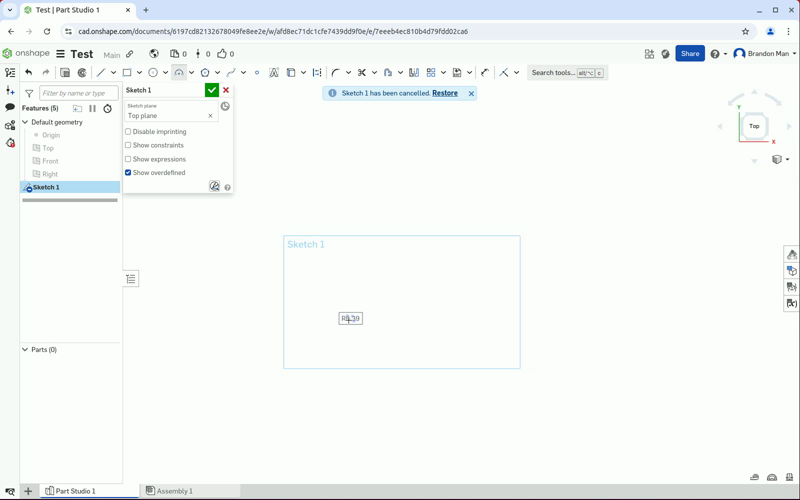
scroll(-6)
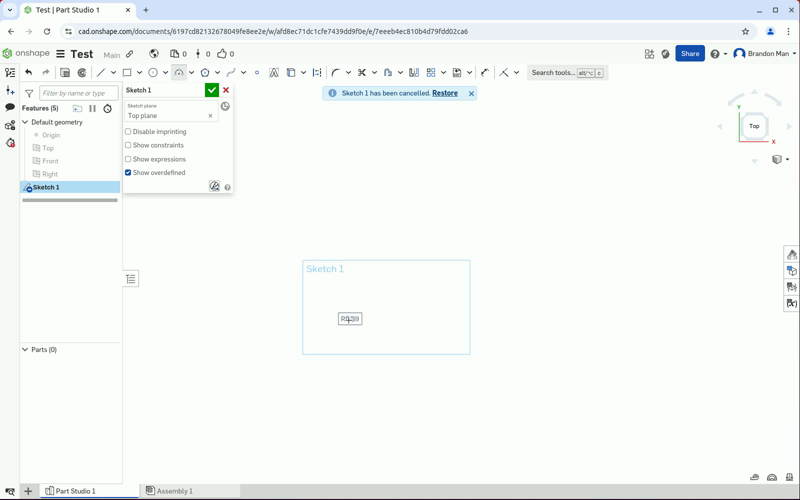
scroll(-6)
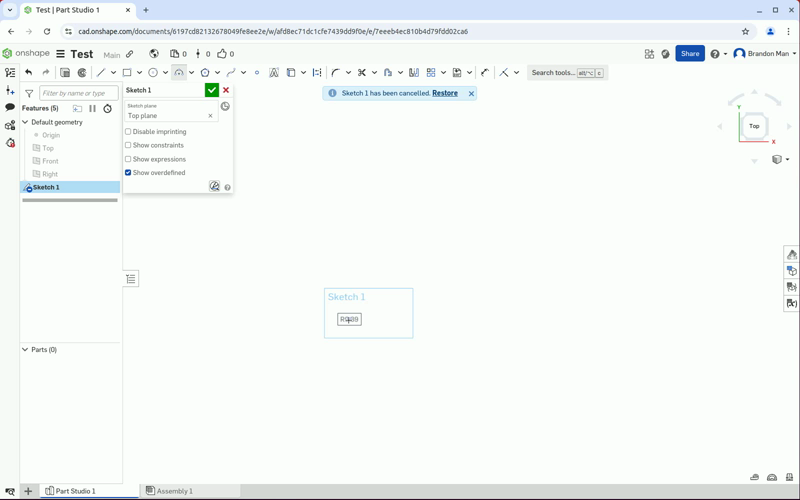
key_up(shift)
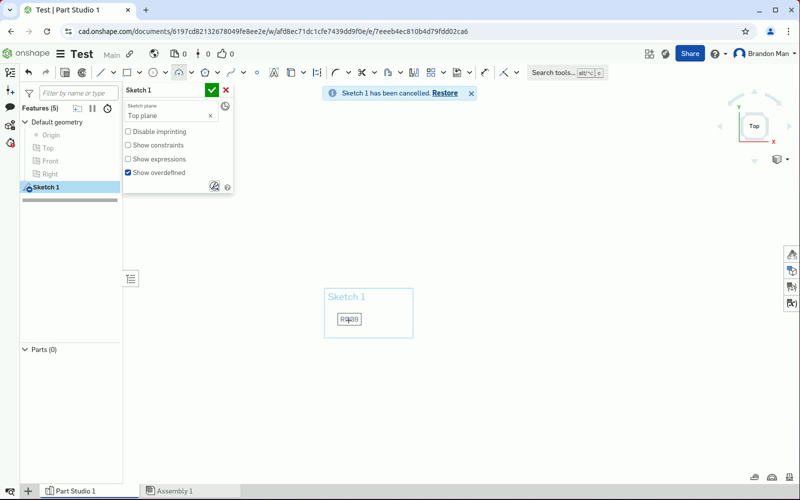
key(esc)
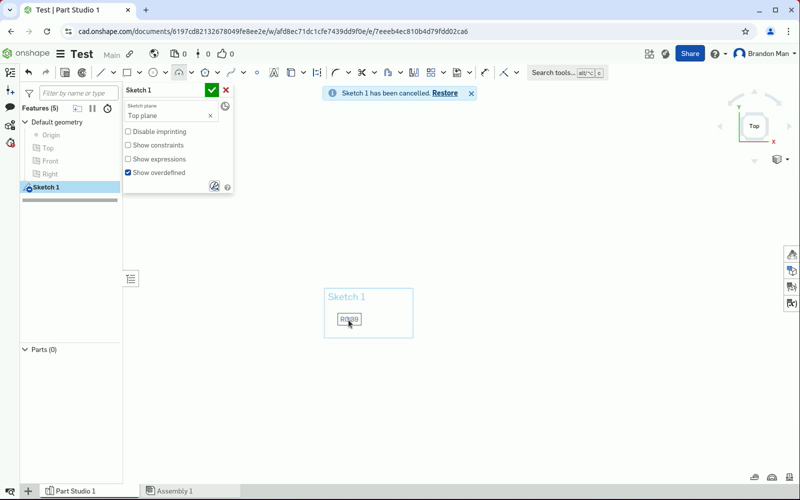
key(l)
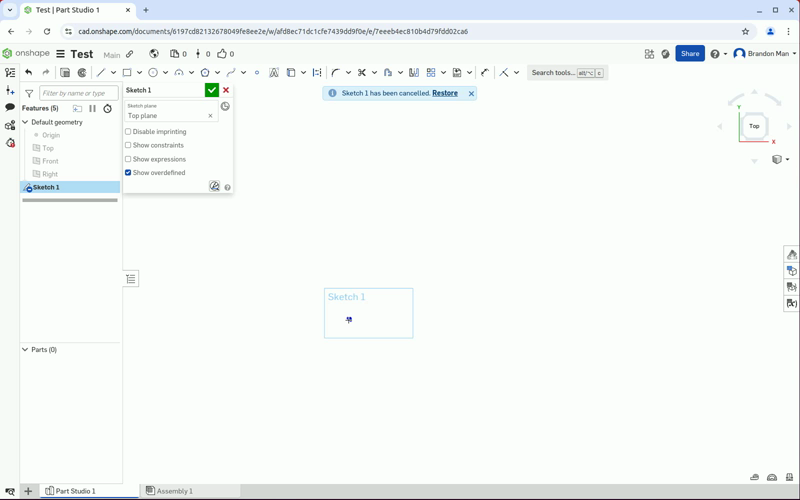
mouse_move(350, 320)
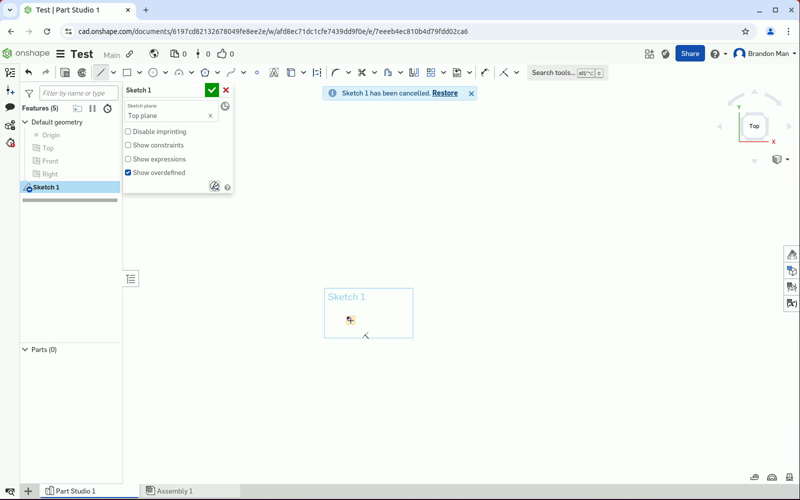
scroll(6)
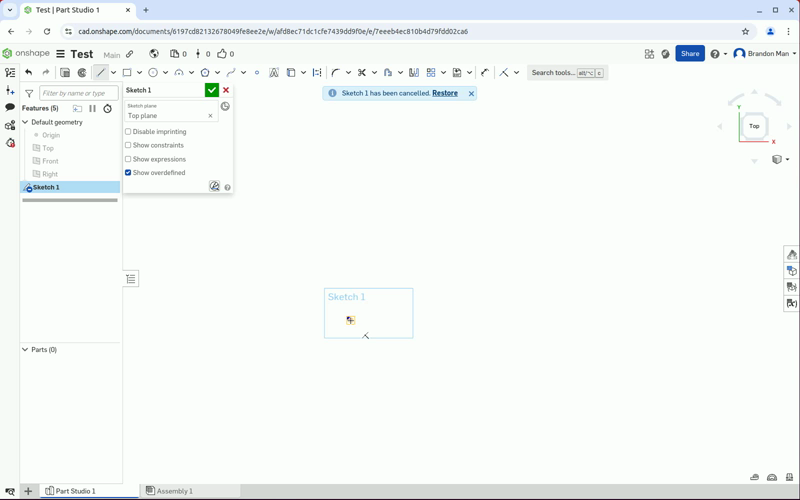
scroll(6)
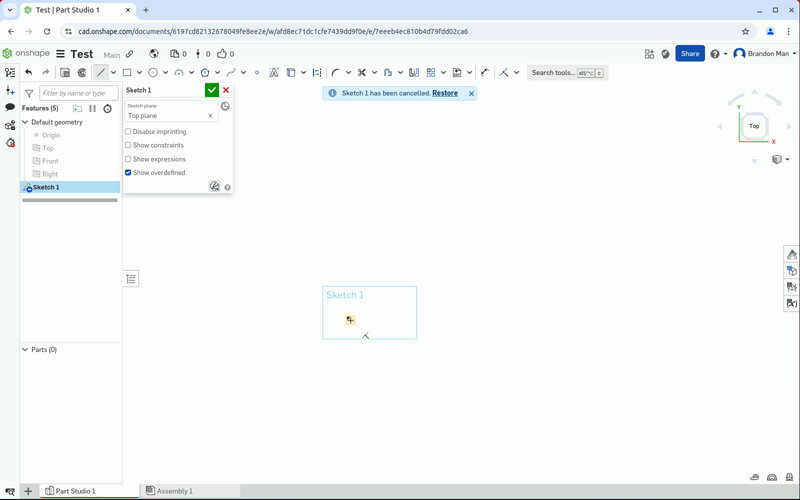
scroll(6)
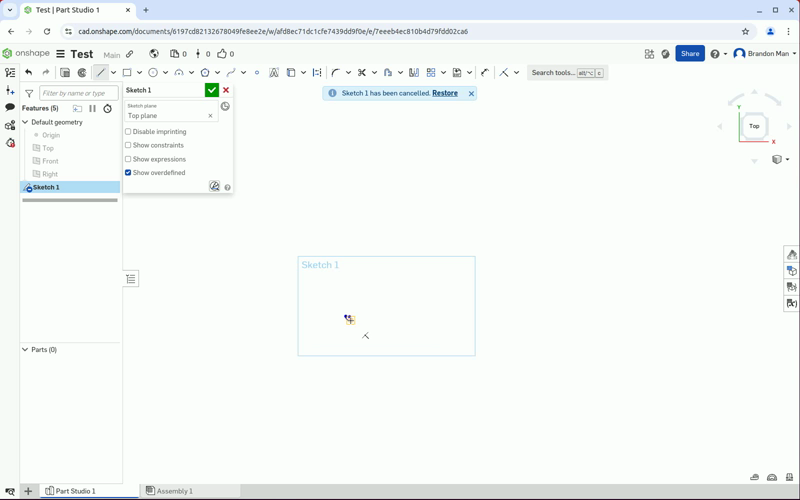
scroll(6)
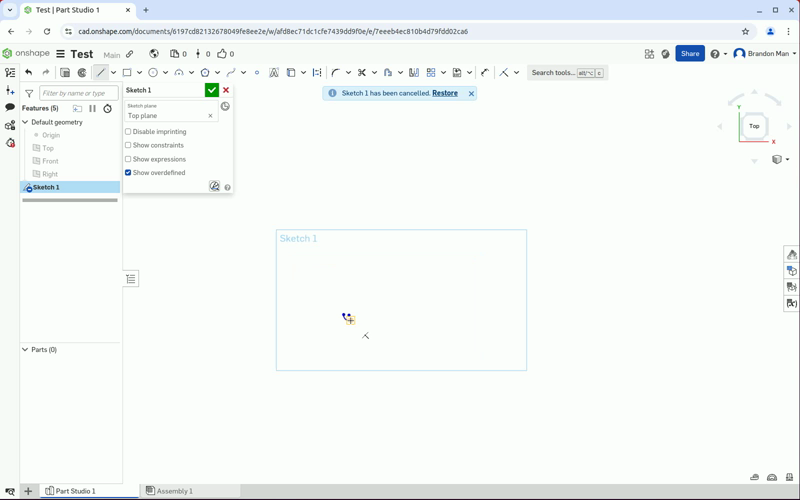
scroll(6)
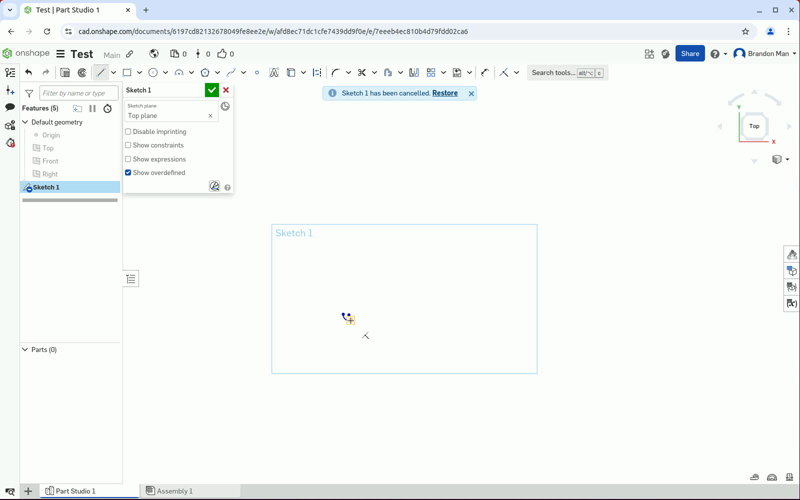
scroll(6)
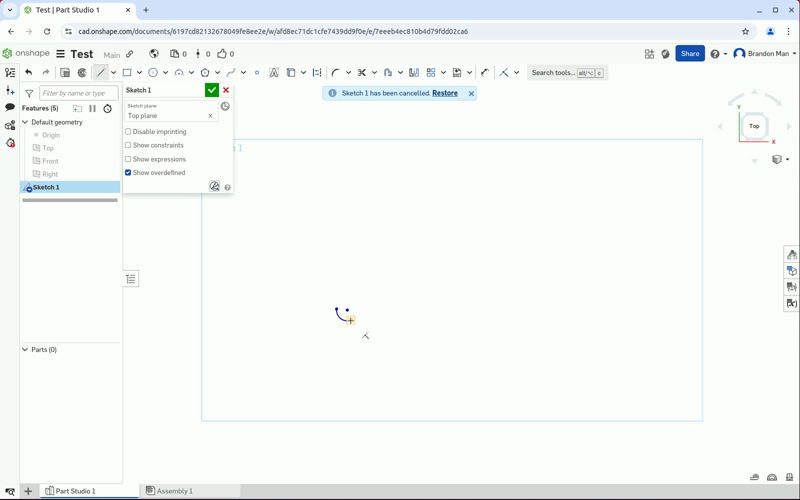
scroll(6)
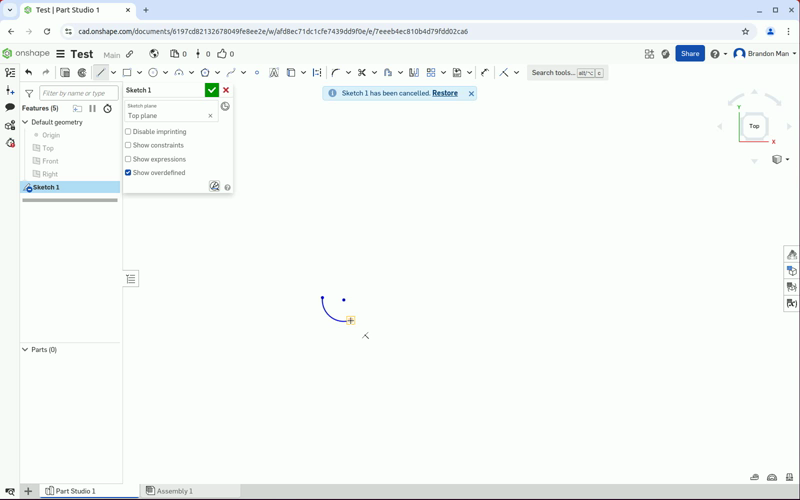
click(350, 320)
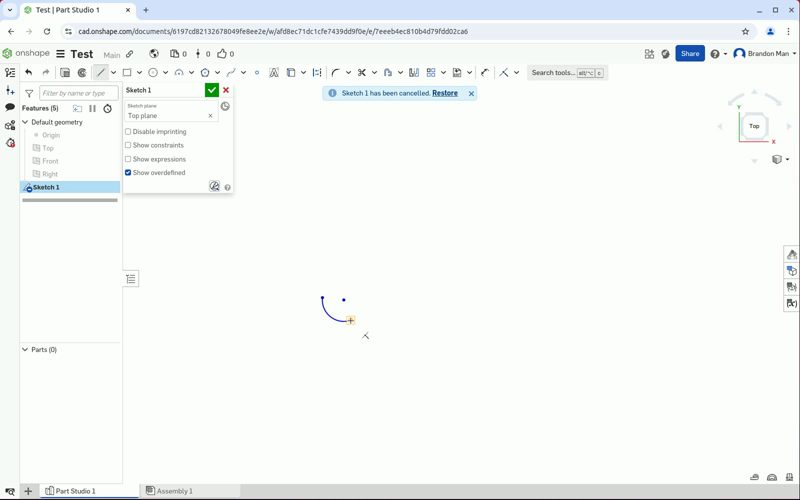
scroll(-6)
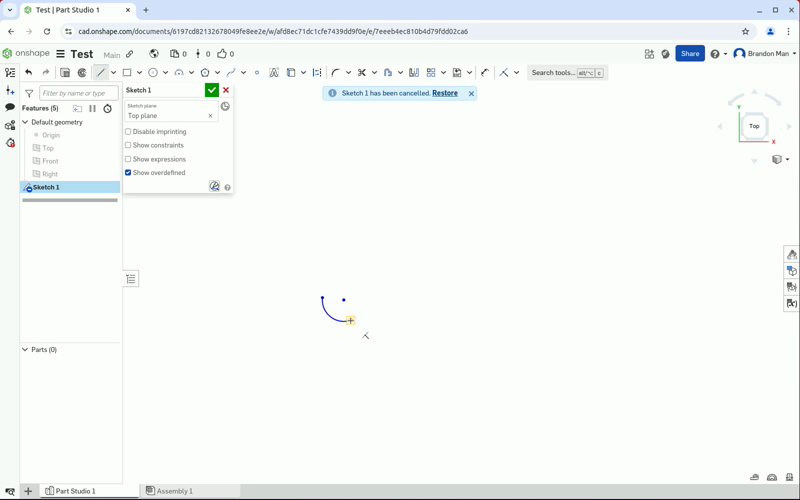
scroll(-6)
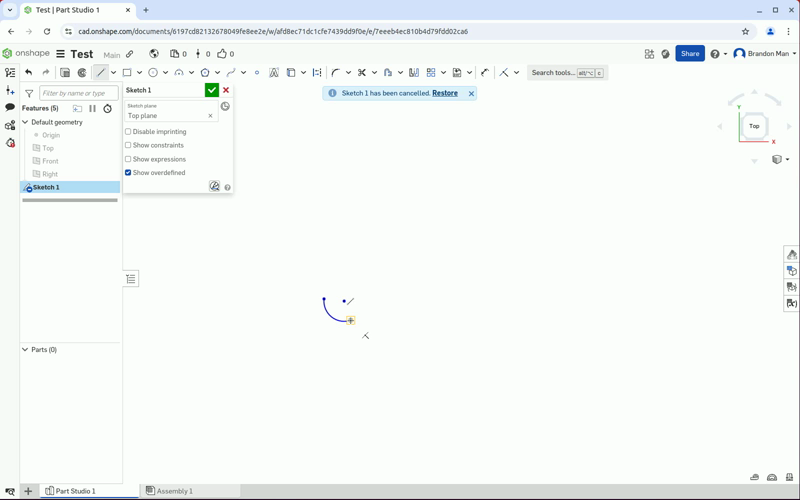
scroll(-6)
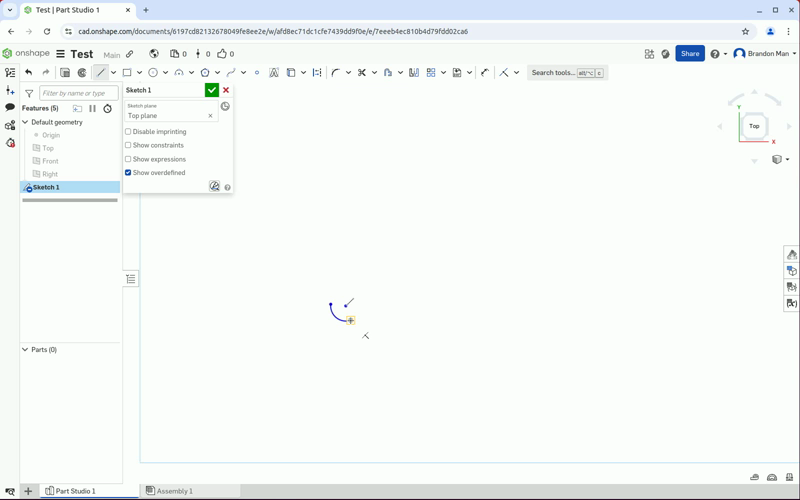
scroll(-6)
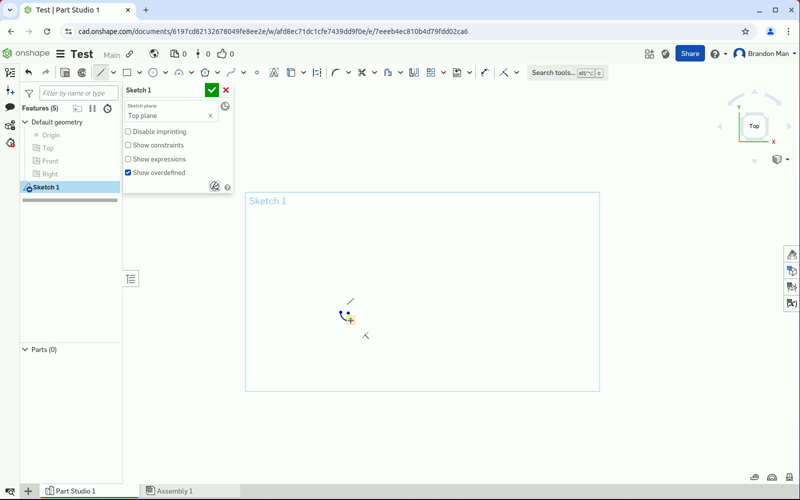
scroll(-6)
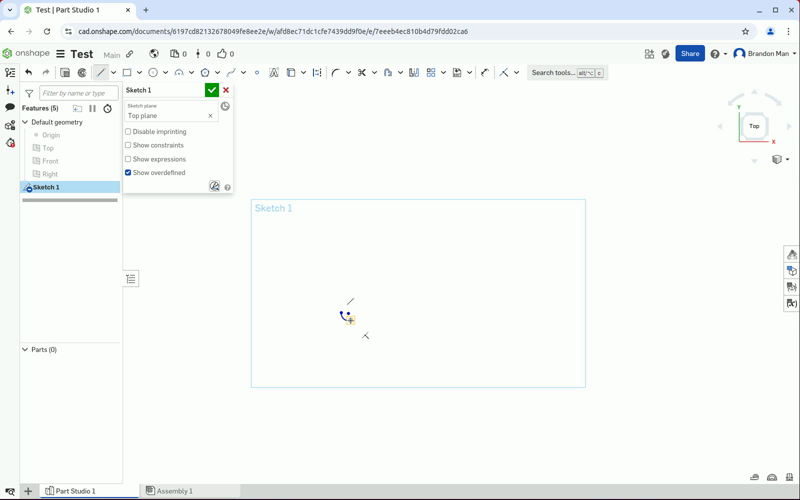
scroll(-6)
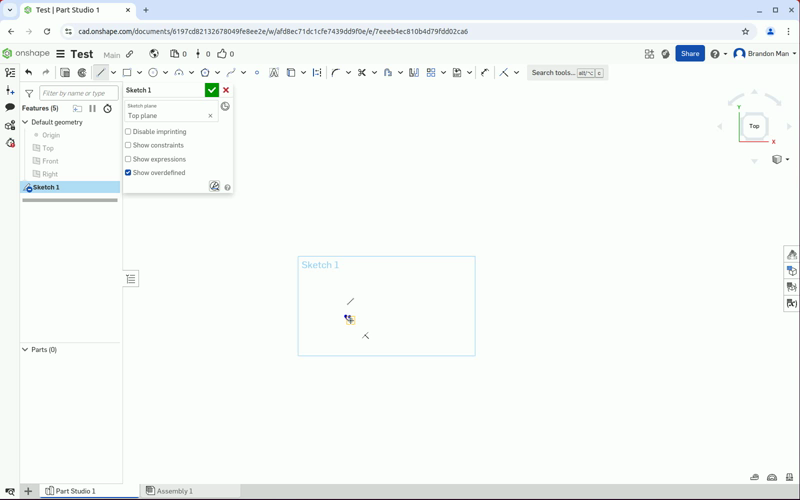
scroll(-6)
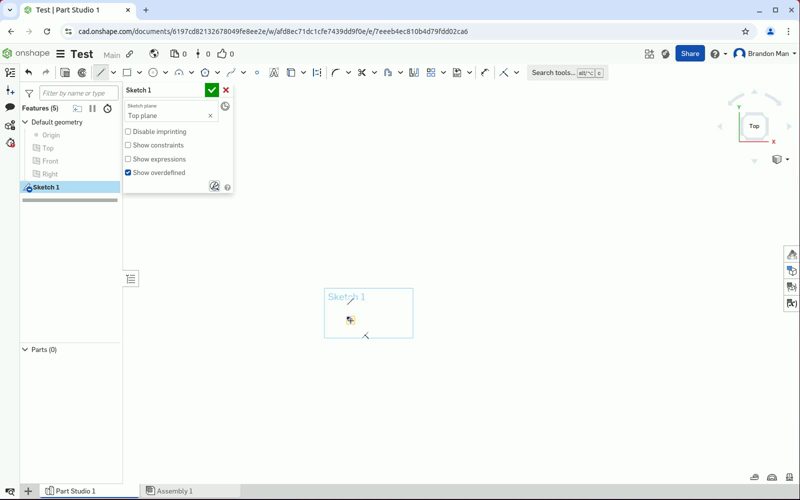
key_down(shift)
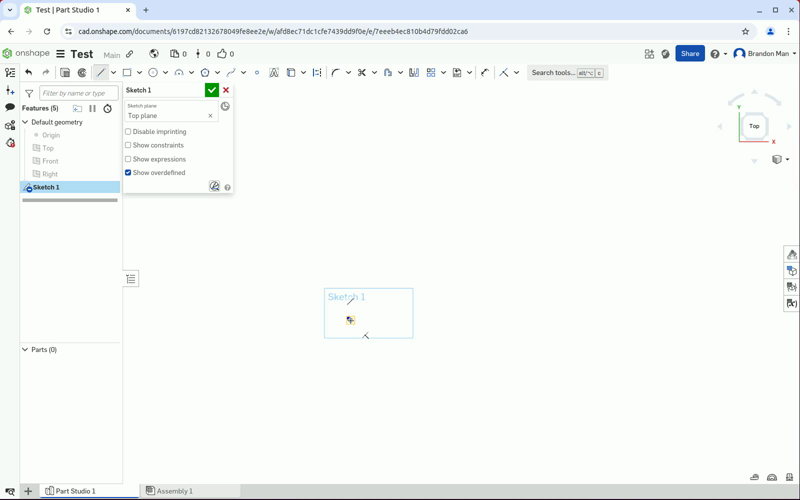
mouse_move(459, 293)
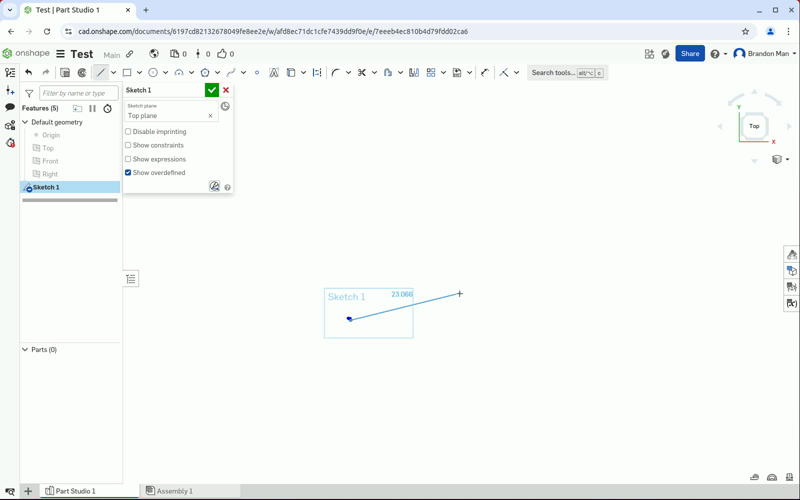
click(459, 293)
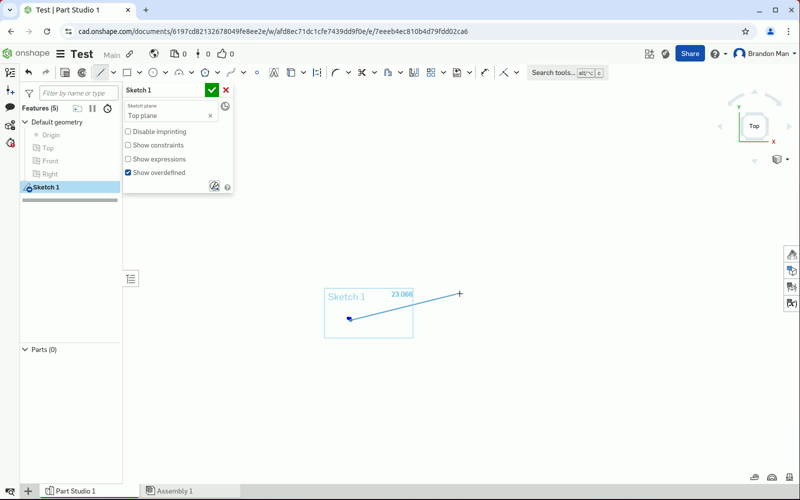
key_up(shift)
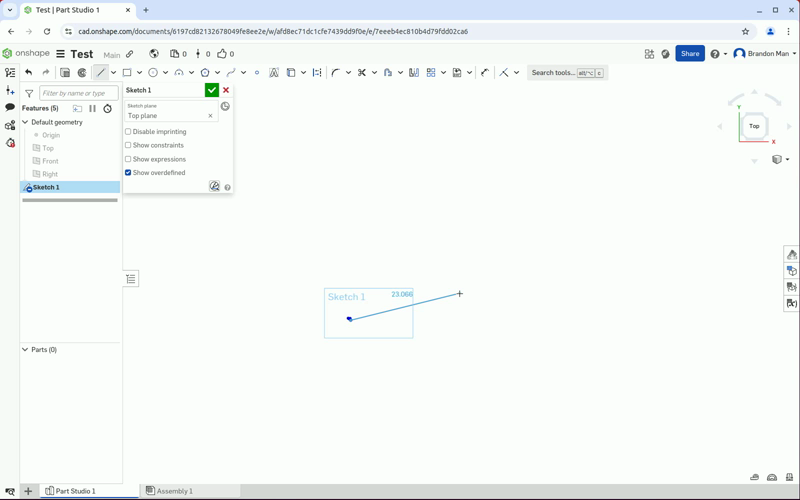
key(esc)
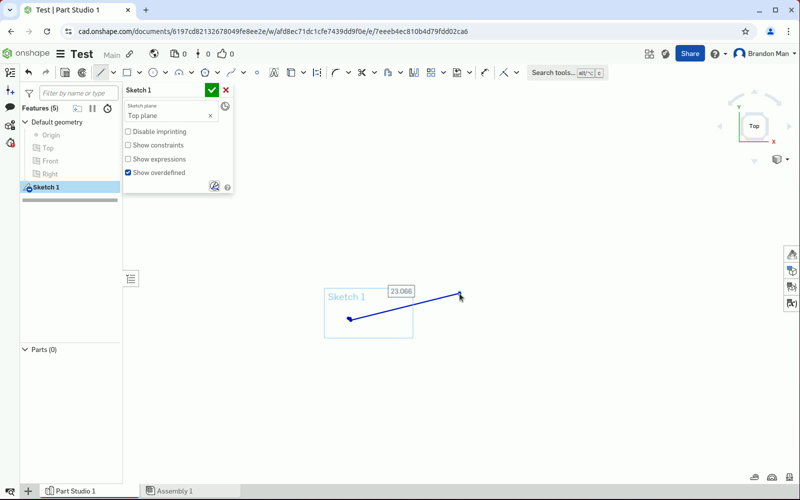
key(a)
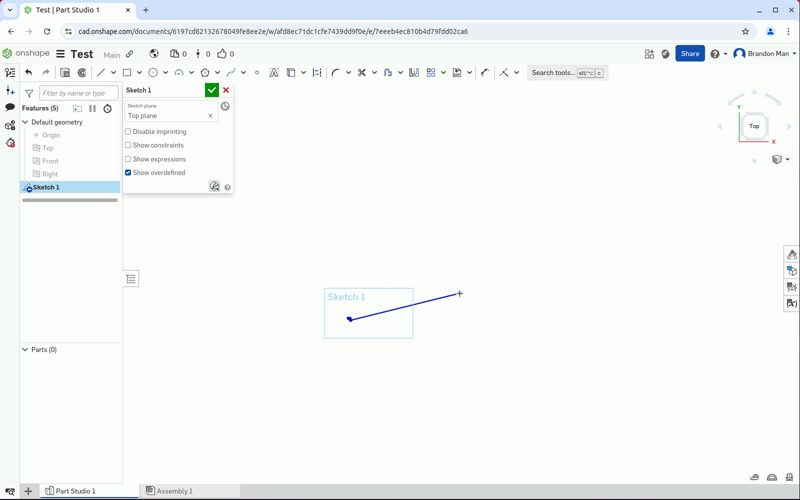
mouse_move(459, 293)
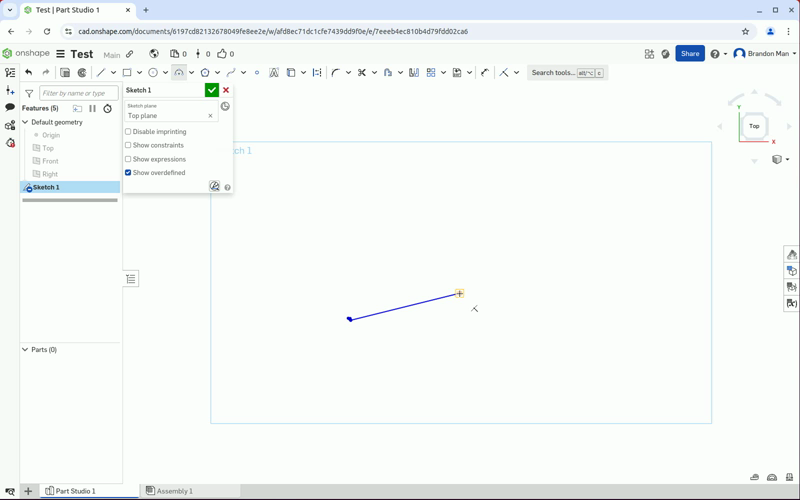
click(459, 293)
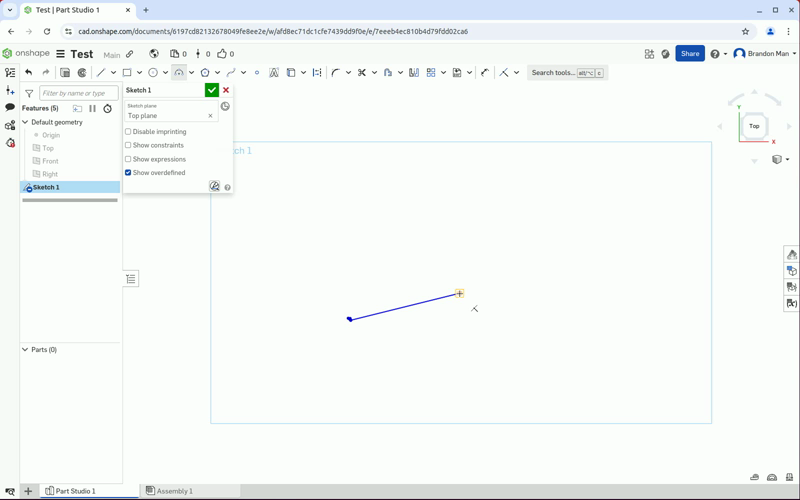
key_down(shift)
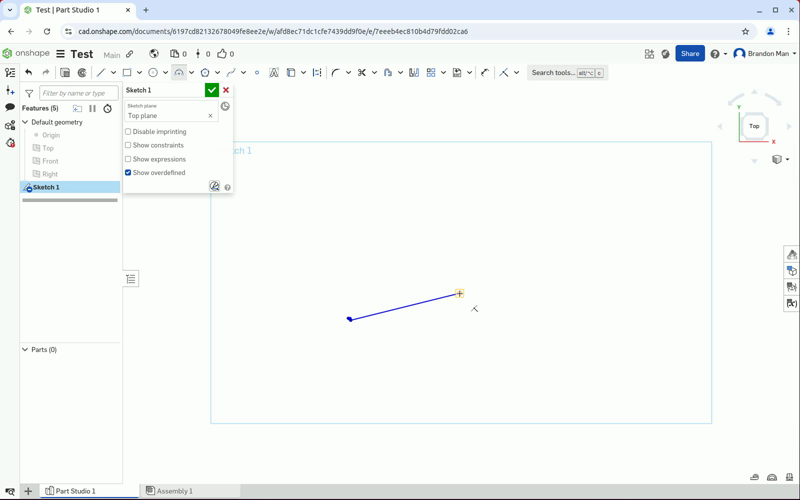
mouse_move(460, 290)
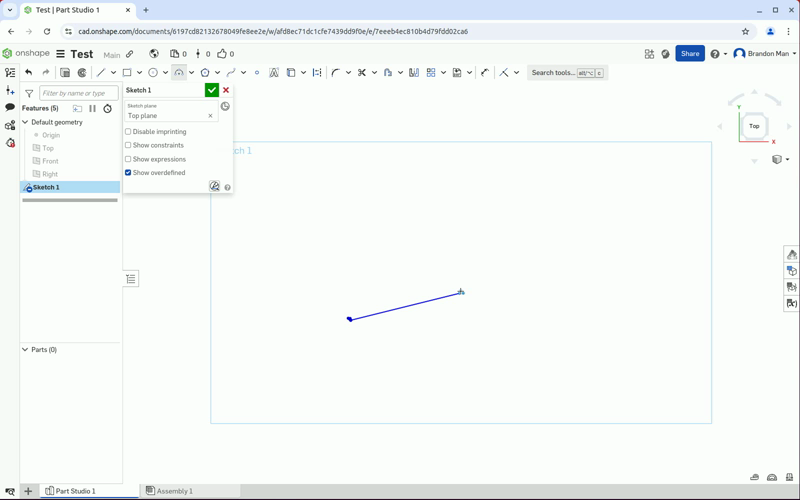
scroll(6)
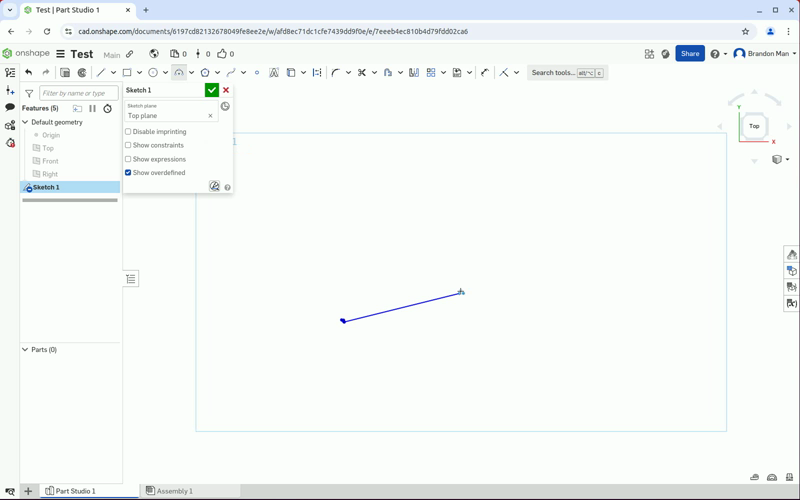
scroll(6)
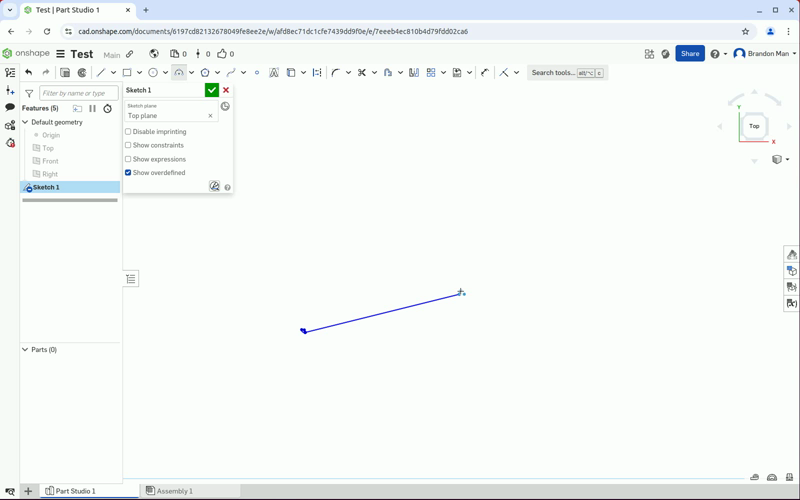
scroll(6)
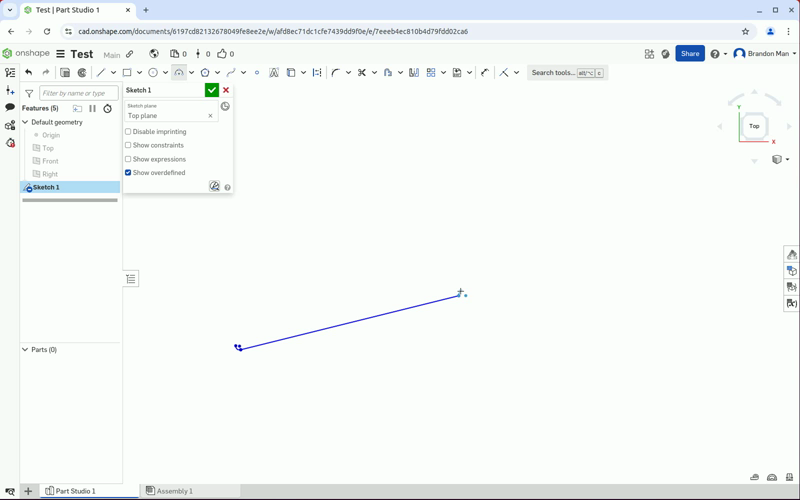
scroll(6)
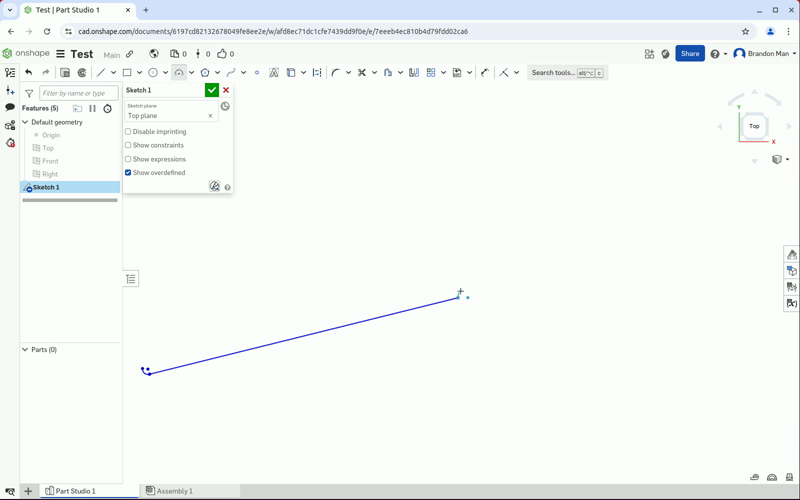
scroll(6)
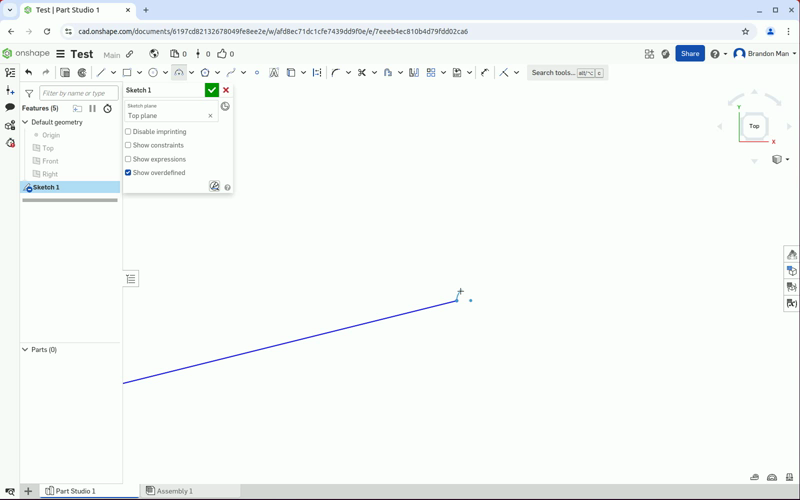
scroll(6)
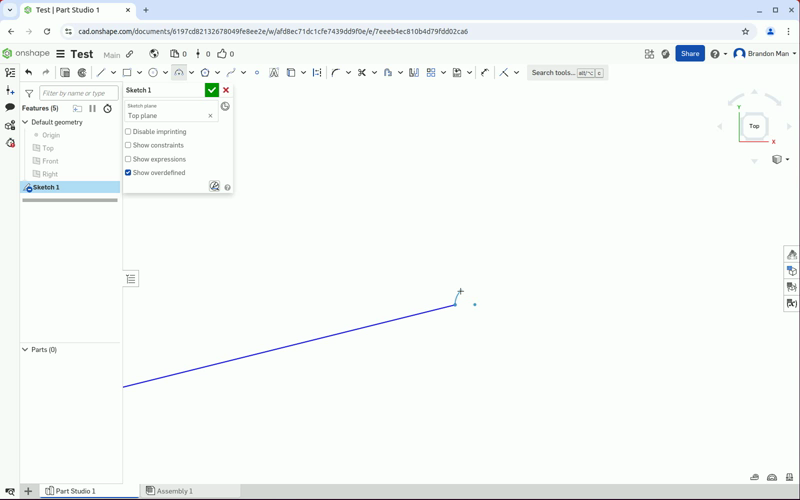
scroll(6)
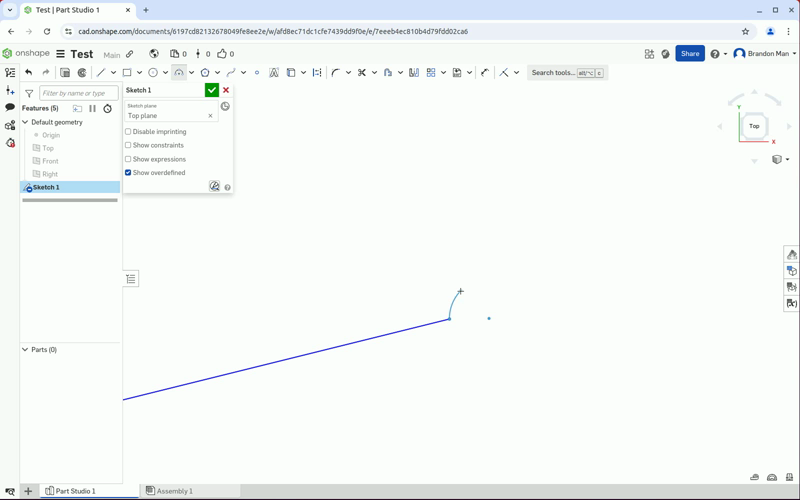
click(460, 290)
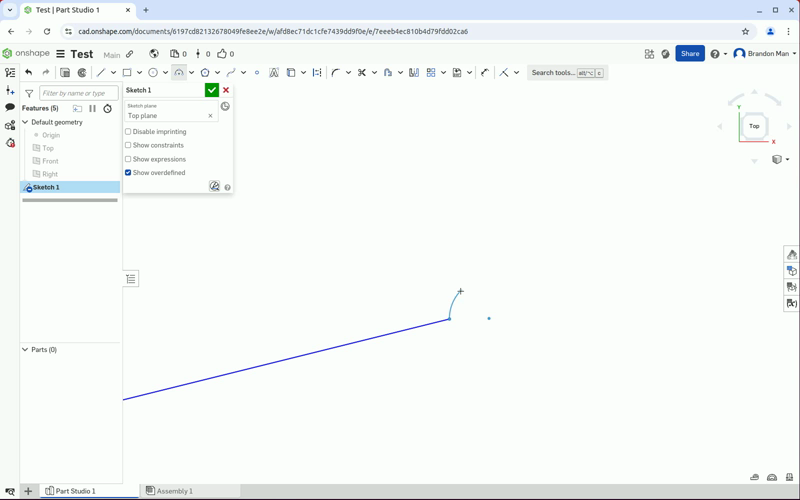
scroll(-6)
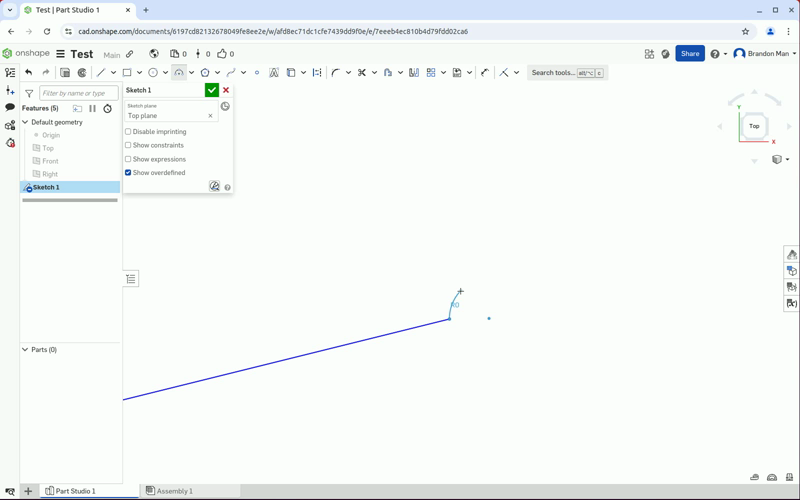
scroll(-6)
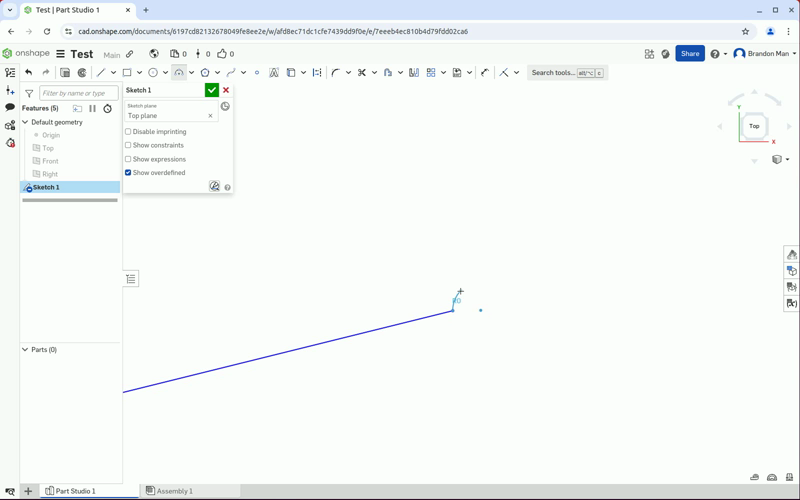
scroll(-6)
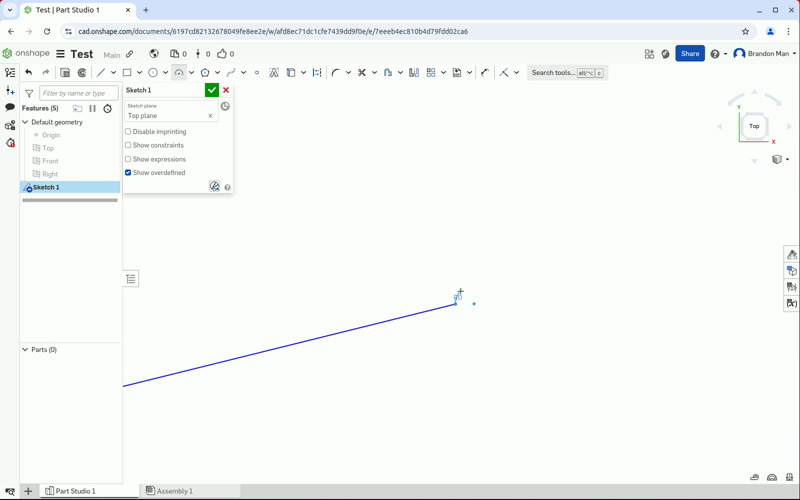
scroll(-6)
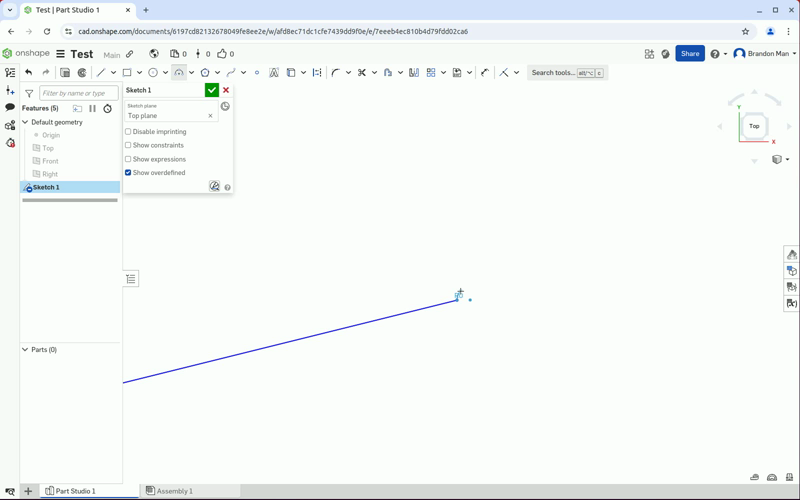
scroll(-6)
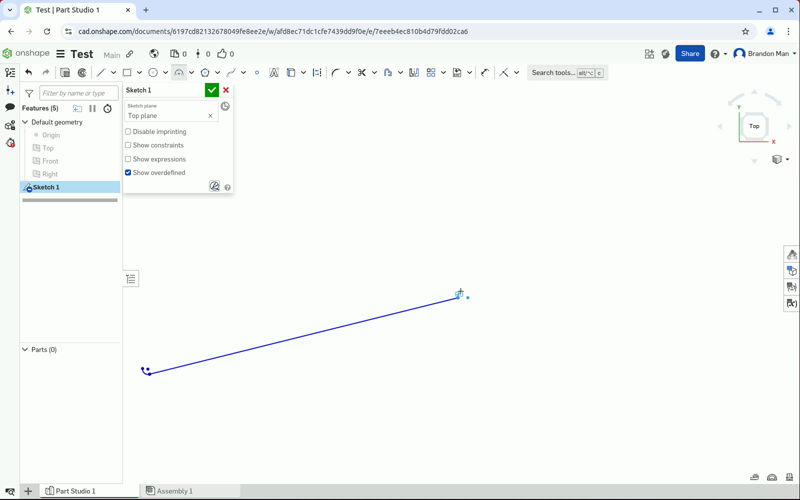
scroll(-6)
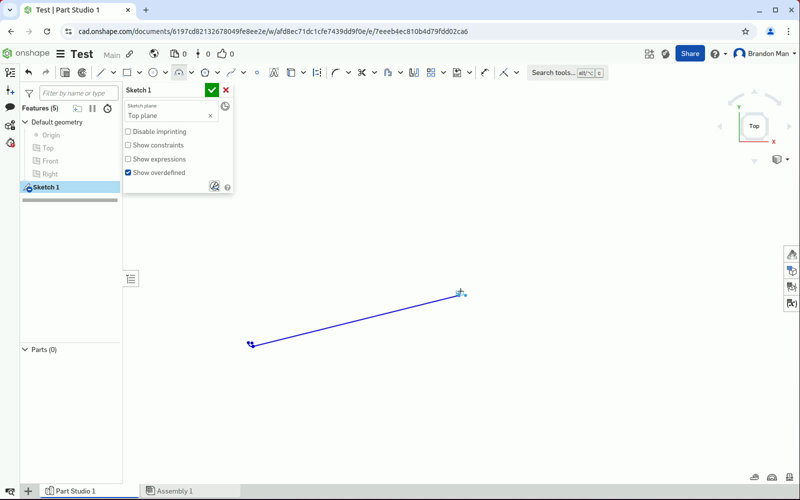
scroll(-6)
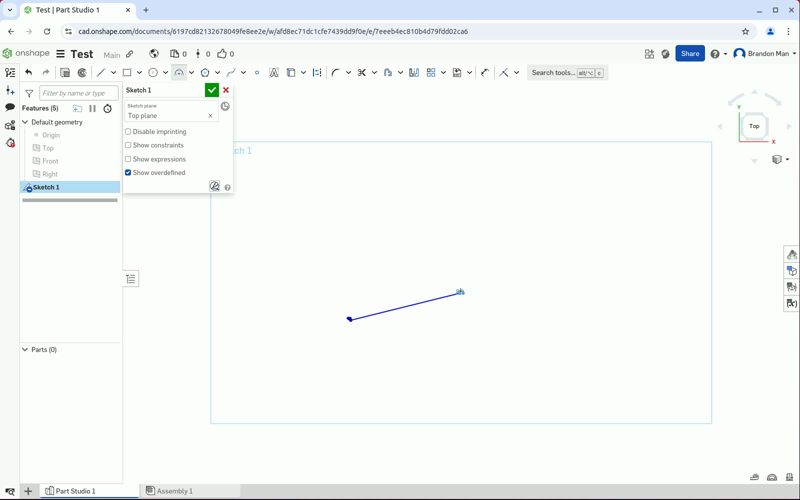
mouse_move(460, 292)
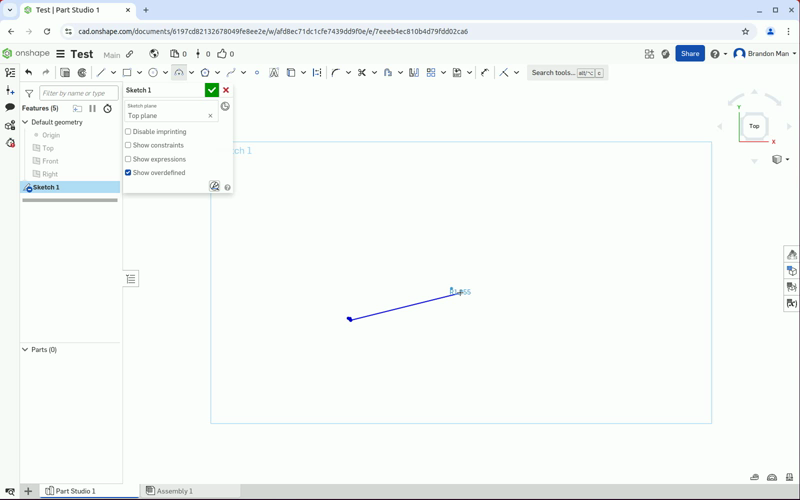
scroll(6)
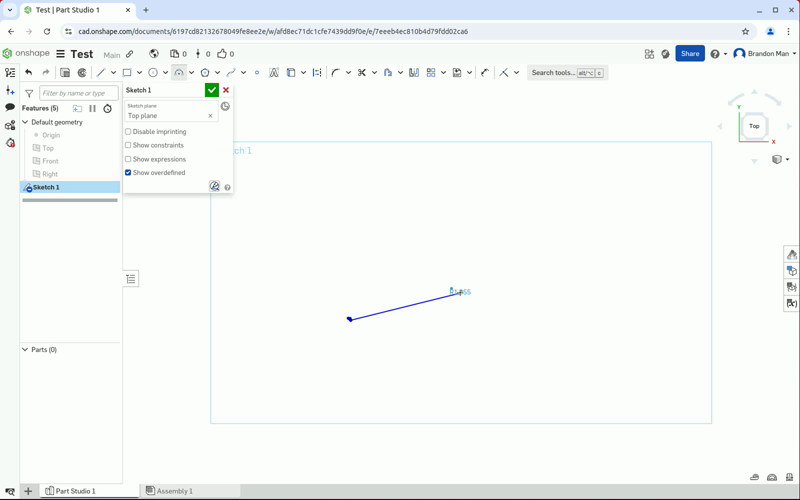
scroll(6)
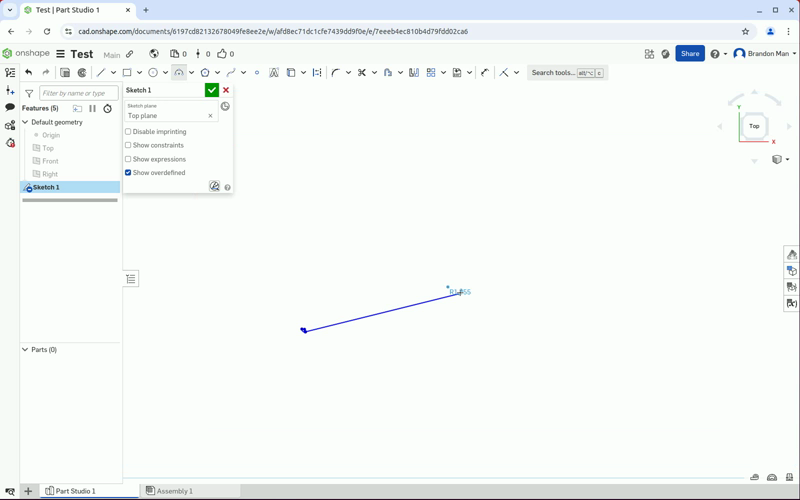
scroll(6)
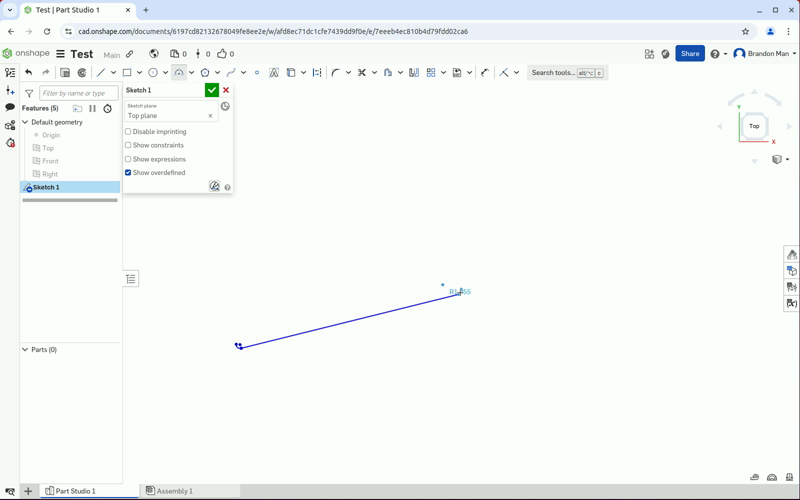
scroll(6)
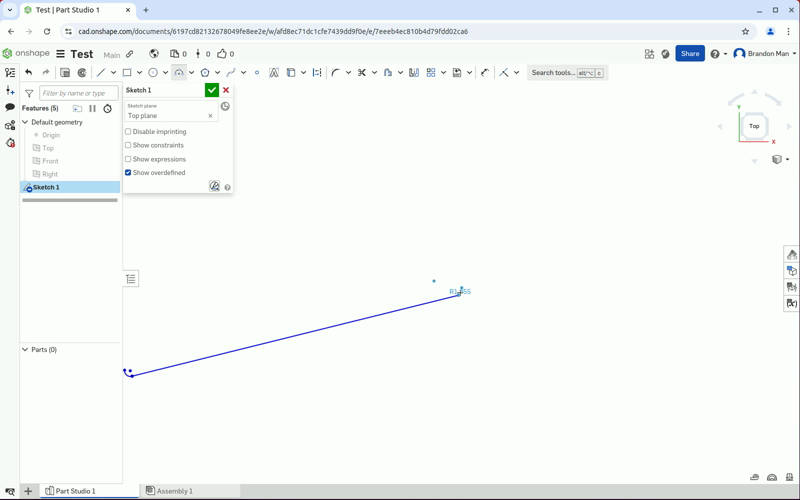
scroll(6)
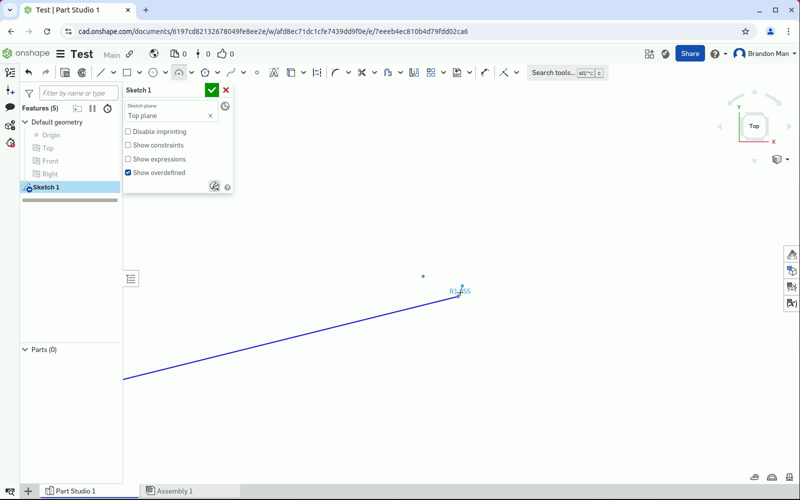
scroll(6)
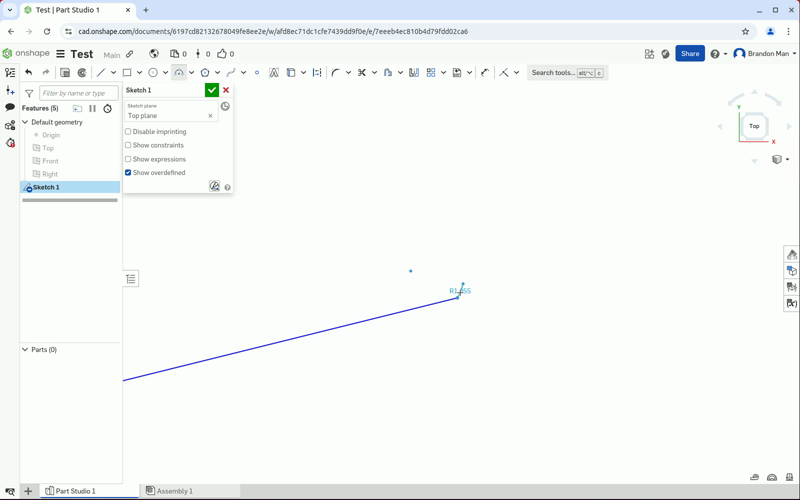
scroll(6)
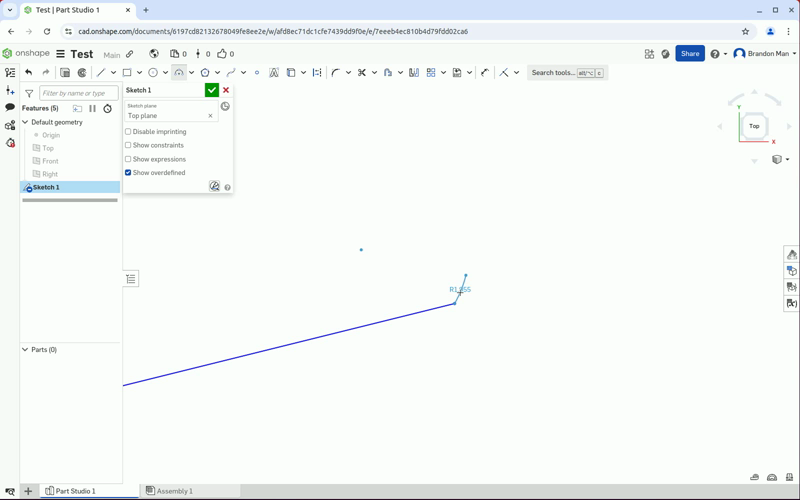
click(460, 292)
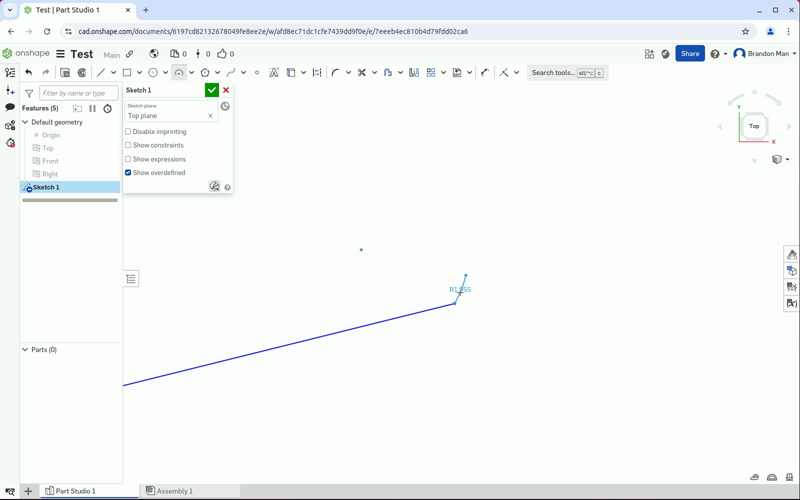
scroll(-6)
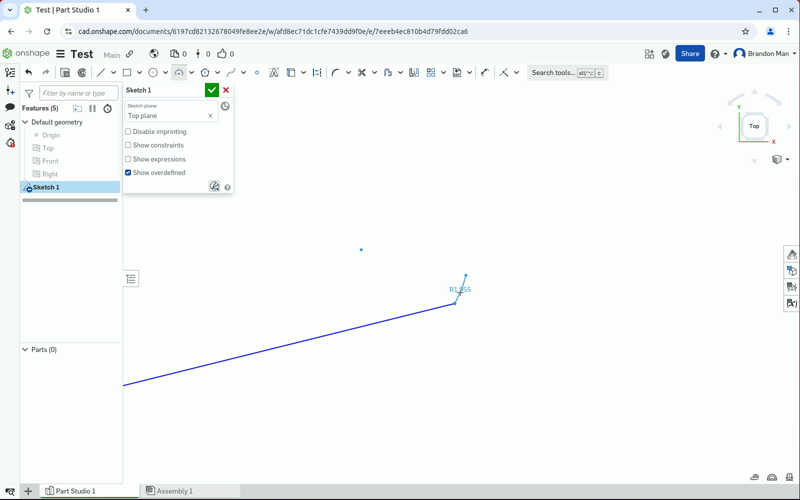
scroll(-6)
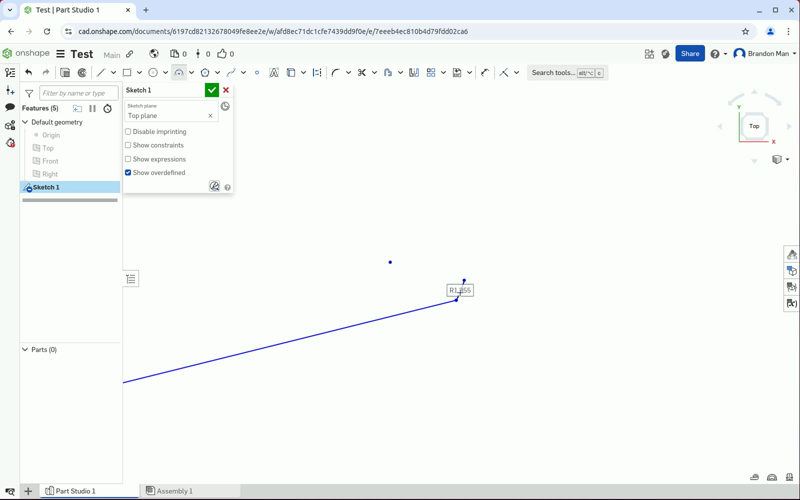
scroll(-6)
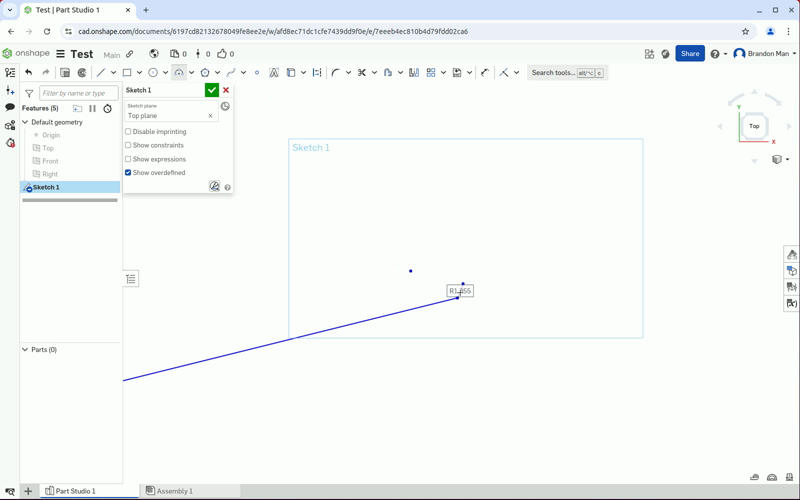
scroll(-6)
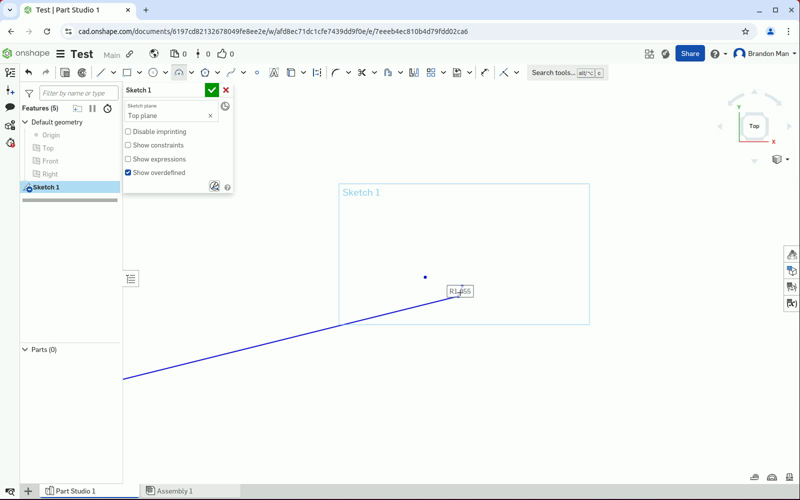
scroll(-6)
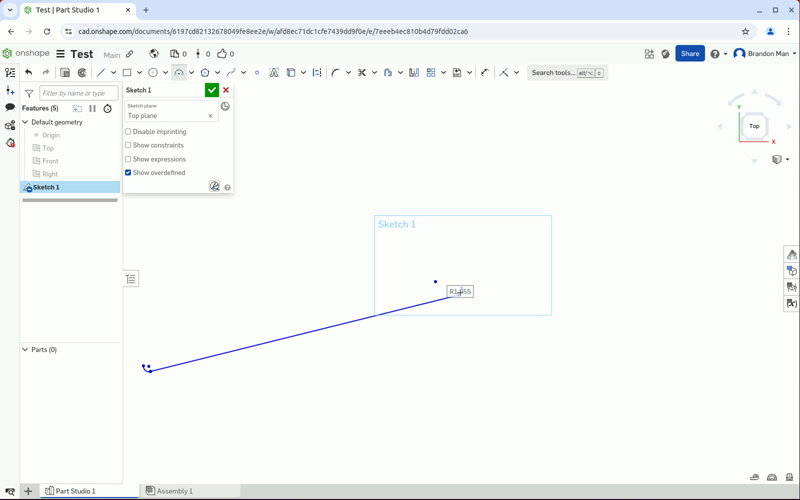
scroll(-6)
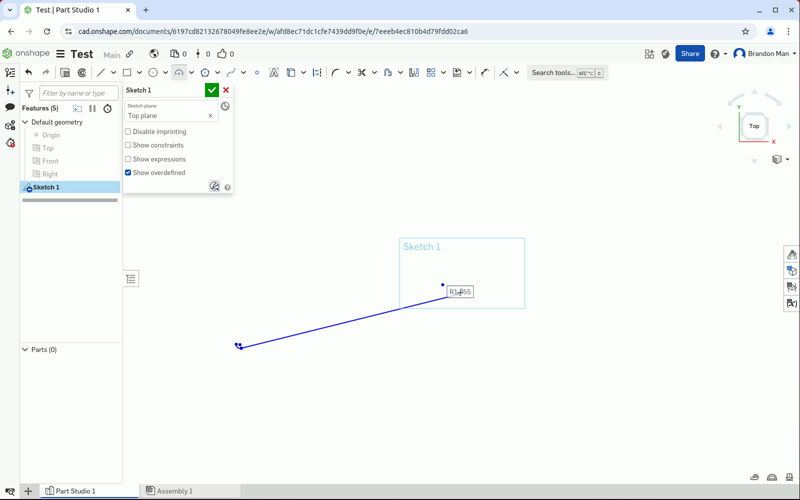
scroll(-6)
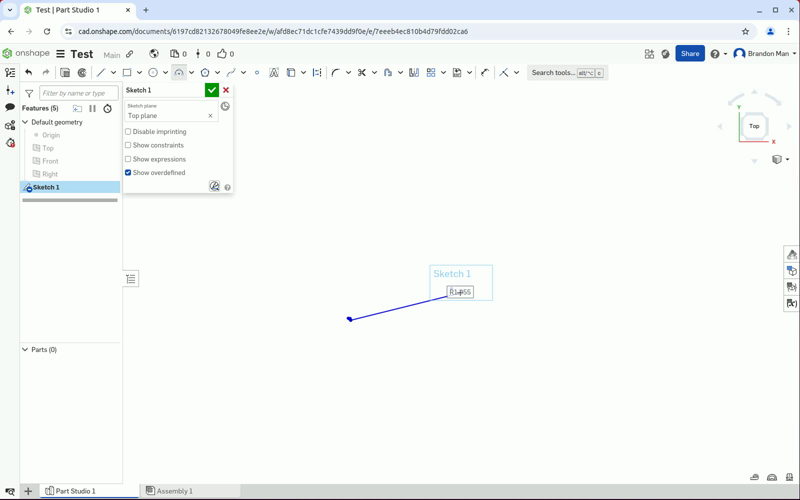
key_up(shift)
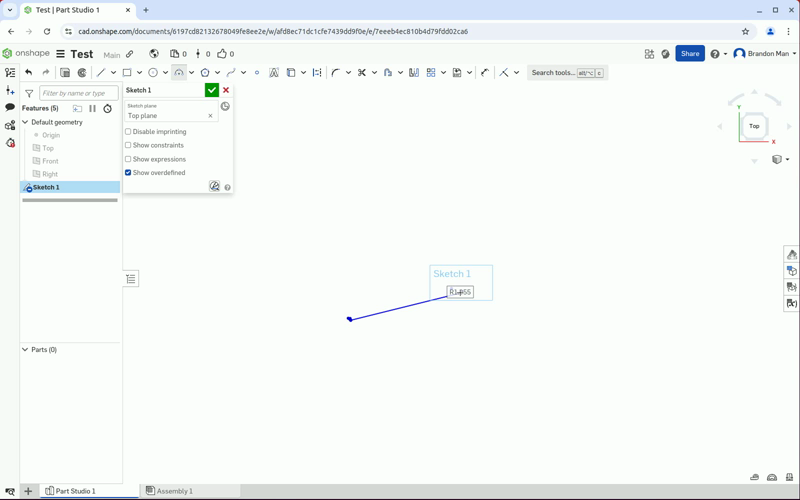
key(esc)
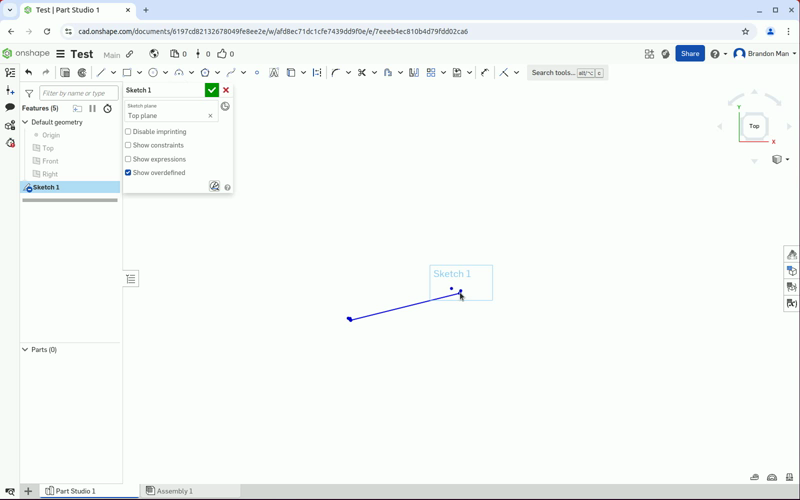
key(l)
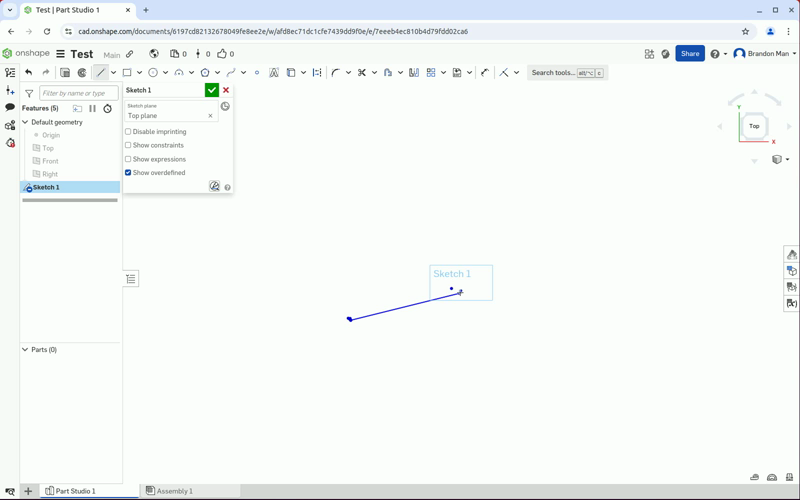
mouse_move(460, 290)
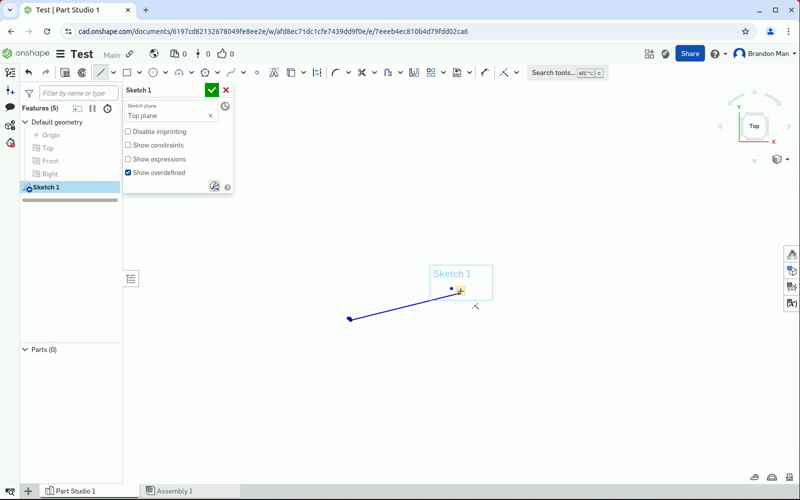
scroll(6)
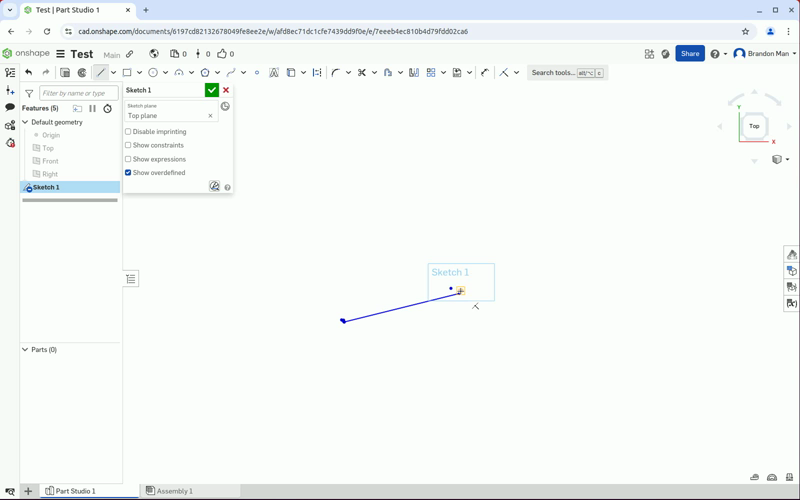
scroll(6)
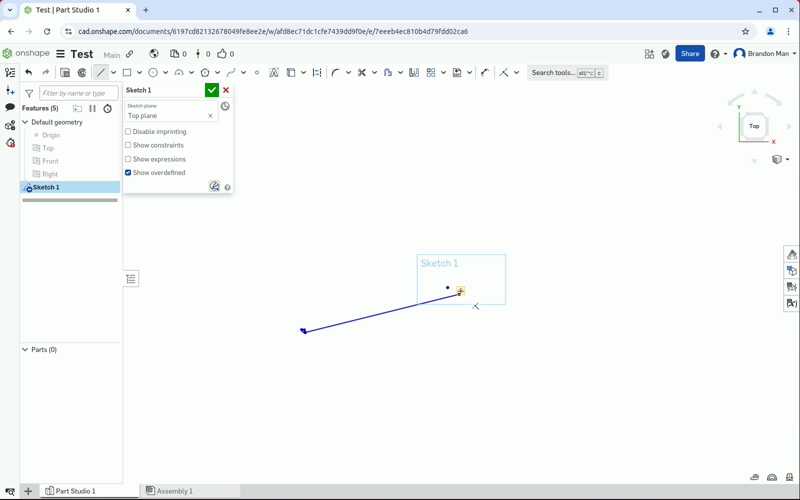
scroll(6)
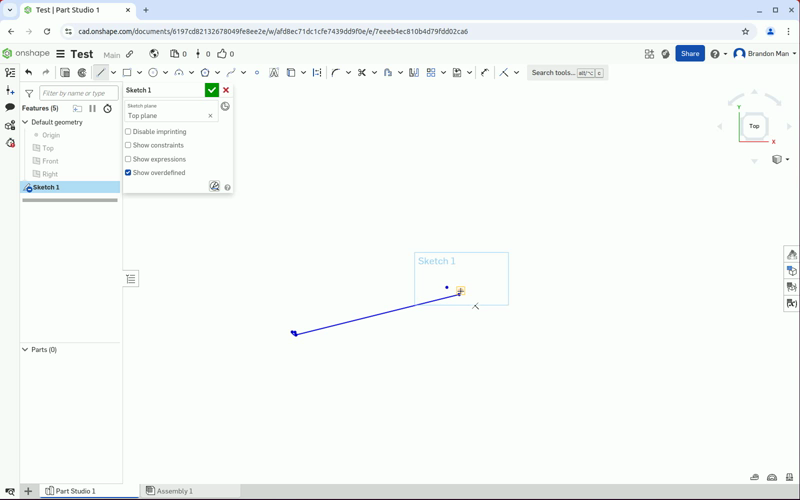
scroll(6)
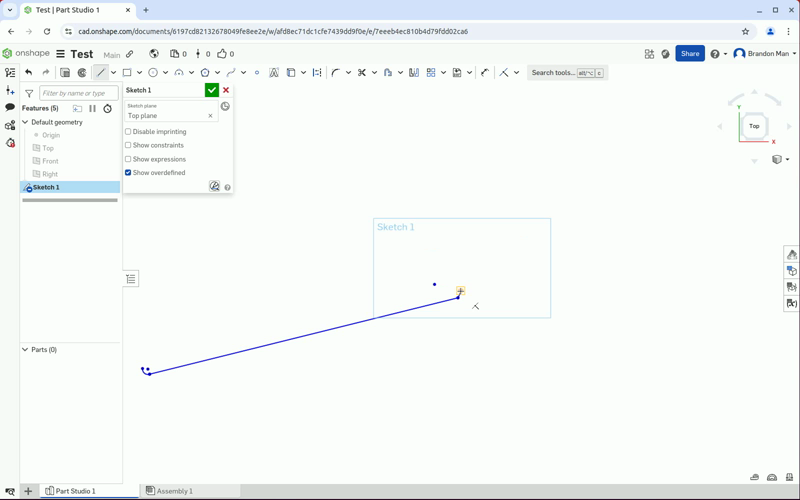
scroll(6)
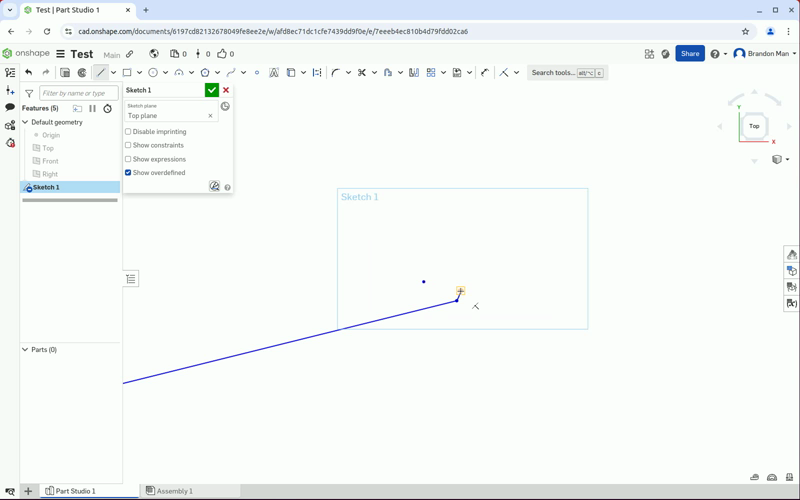
scroll(6)
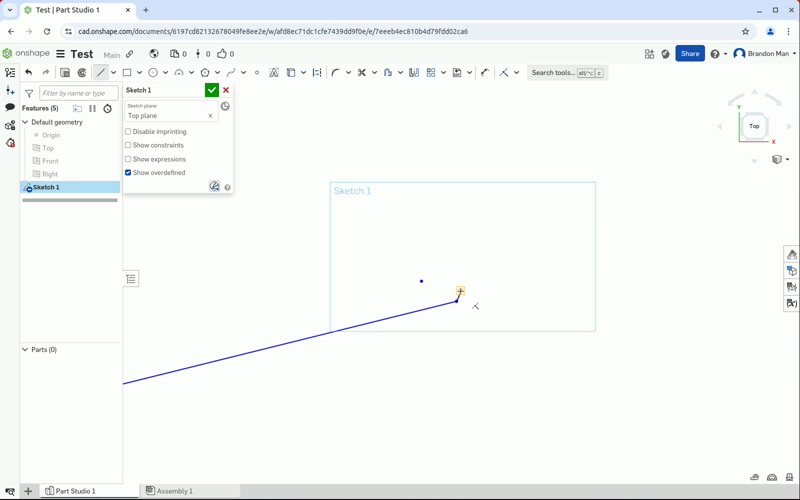
scroll(6)
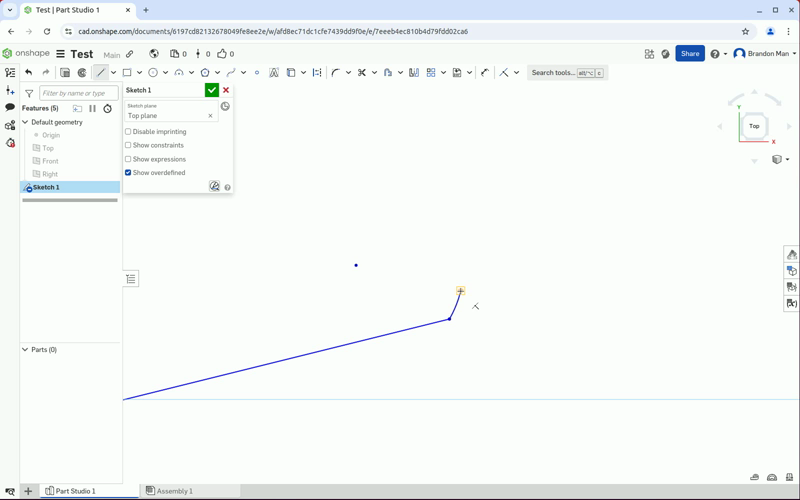
click(460, 290)
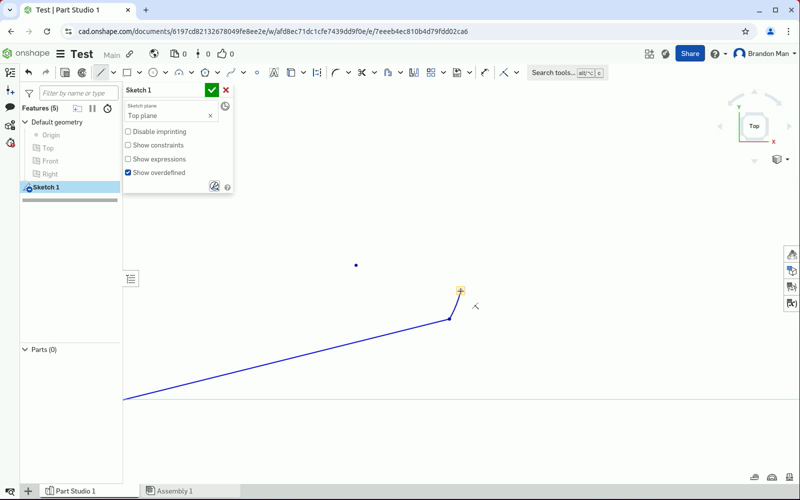
scroll(-6)
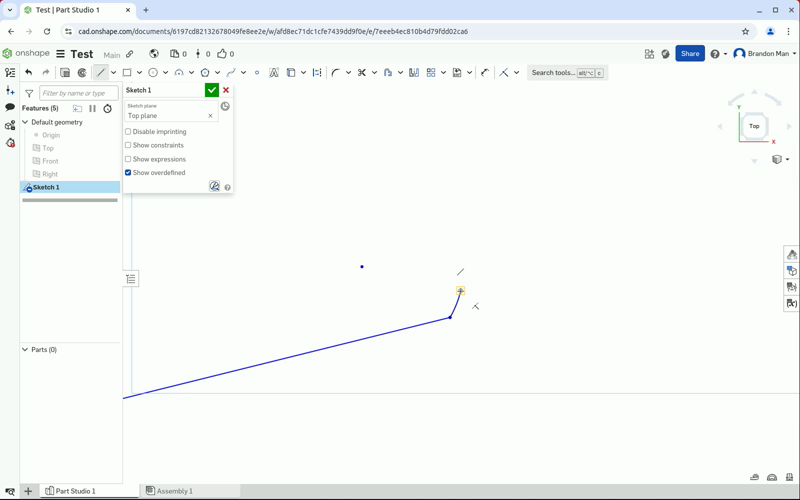
scroll(-6)
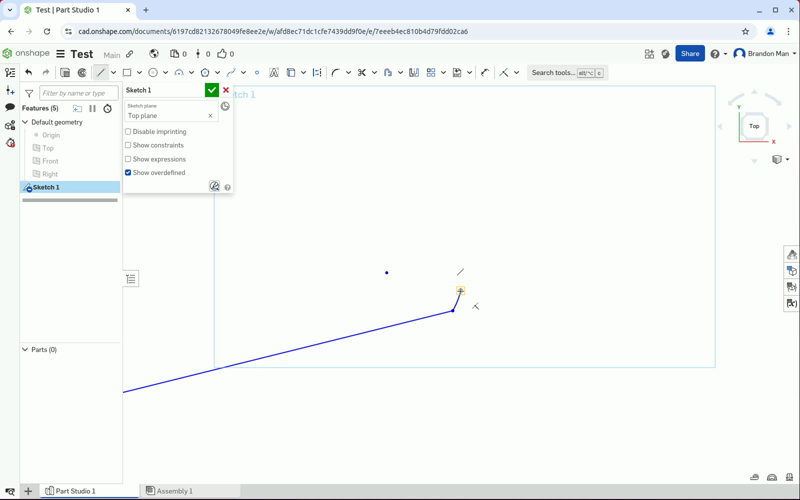
scroll(-6)
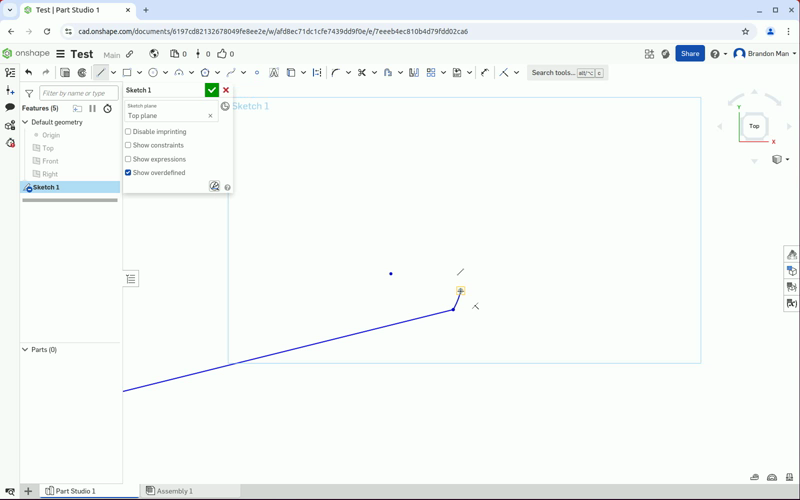
scroll(-6)
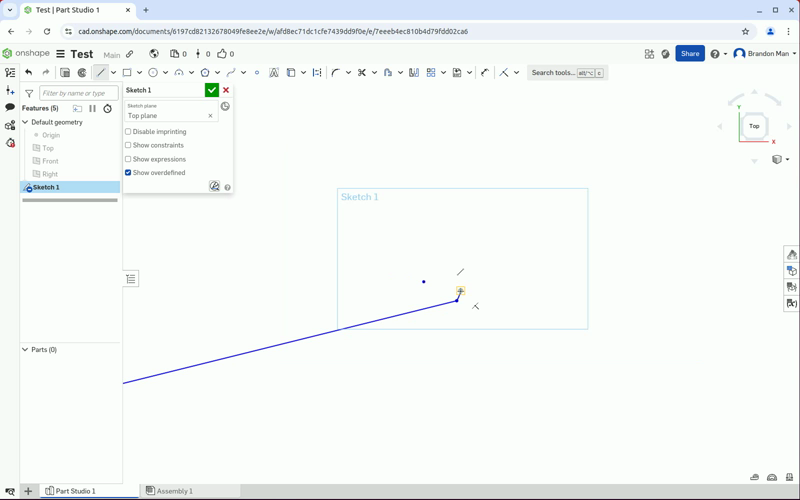
scroll(-6)
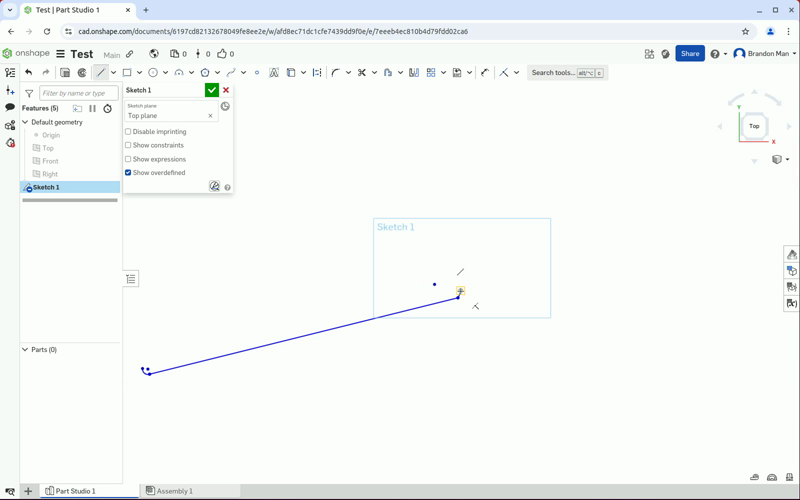
scroll(-6)
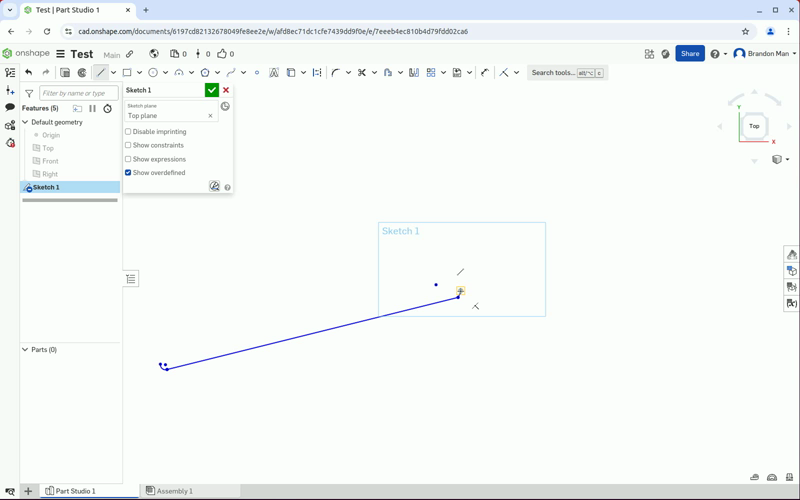
scroll(-6)
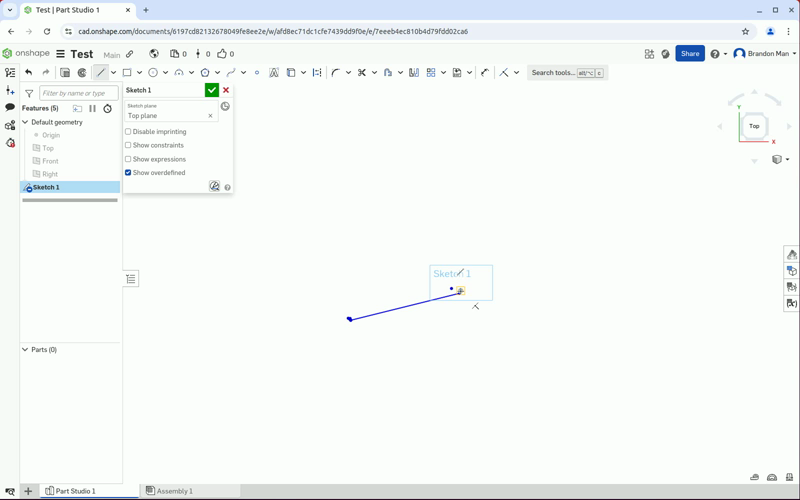
key_down(shift)
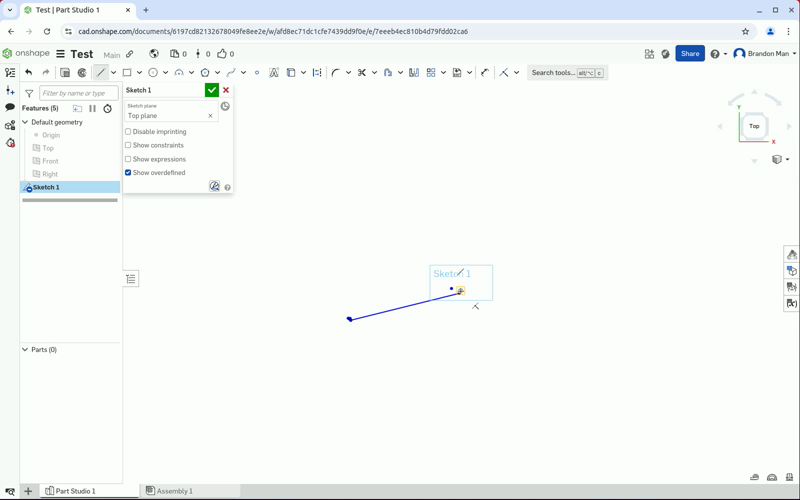
mouse_move(490, 290)
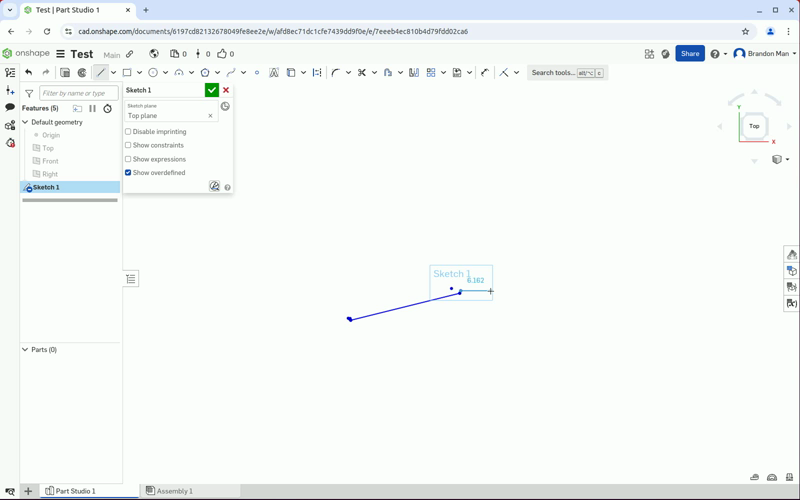
mouse_move(460, 282)
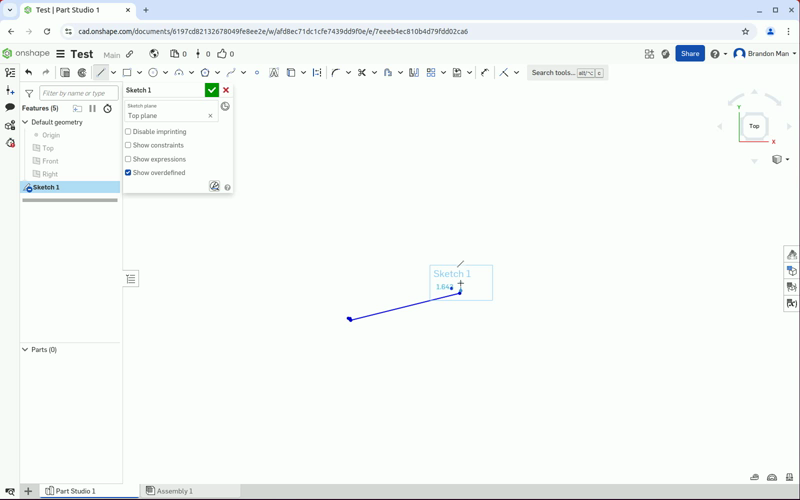
click(460, 282)
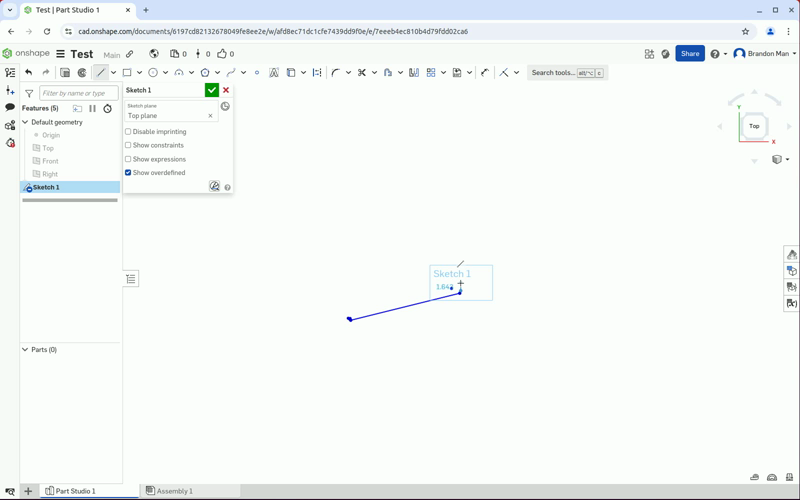
key_up(shift)
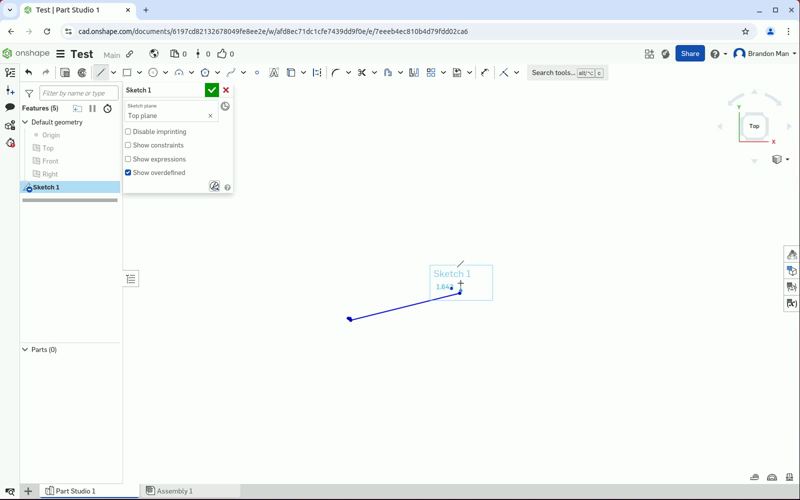
key_down(shift)
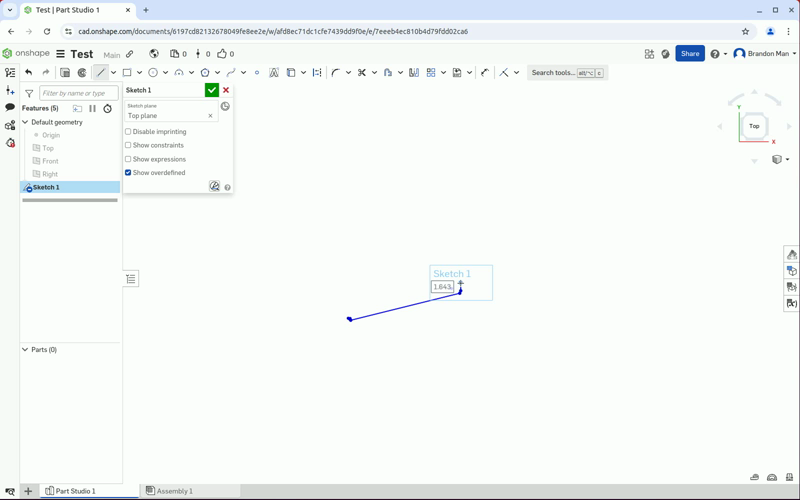
mouse_move(348, 282)
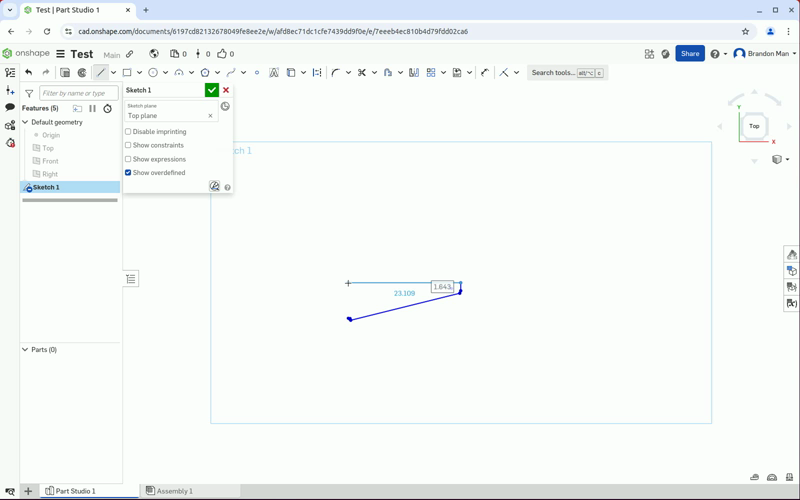
click(348, 282)
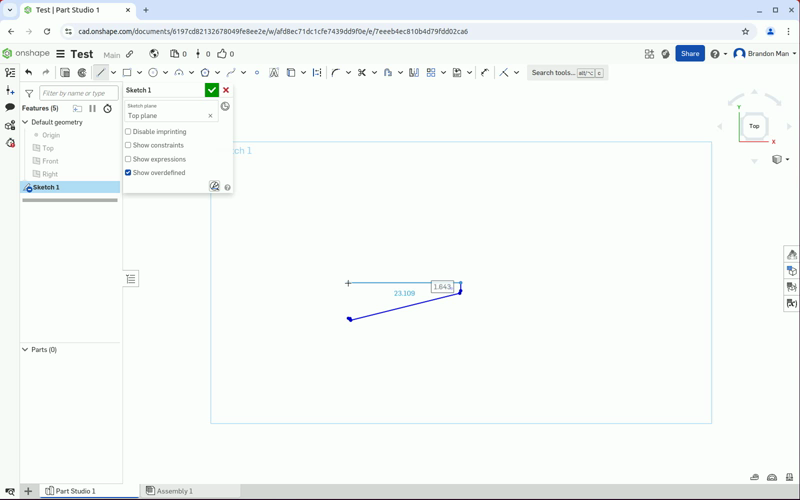
key_up(shift)
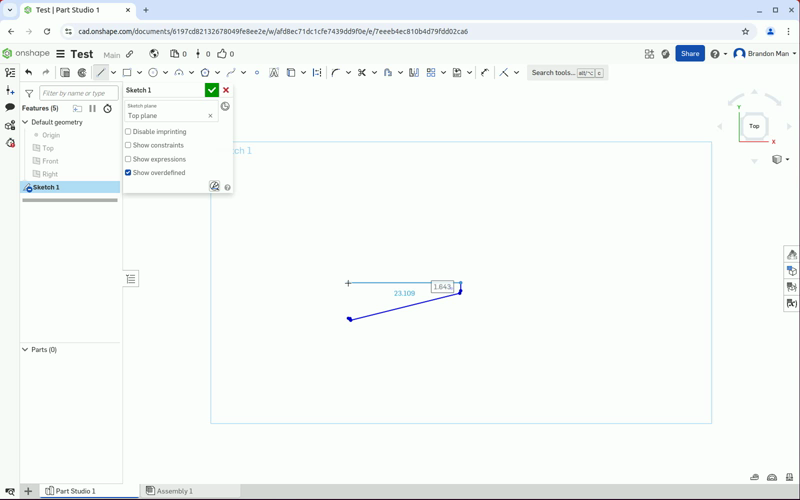
mouse_move(378, 282)
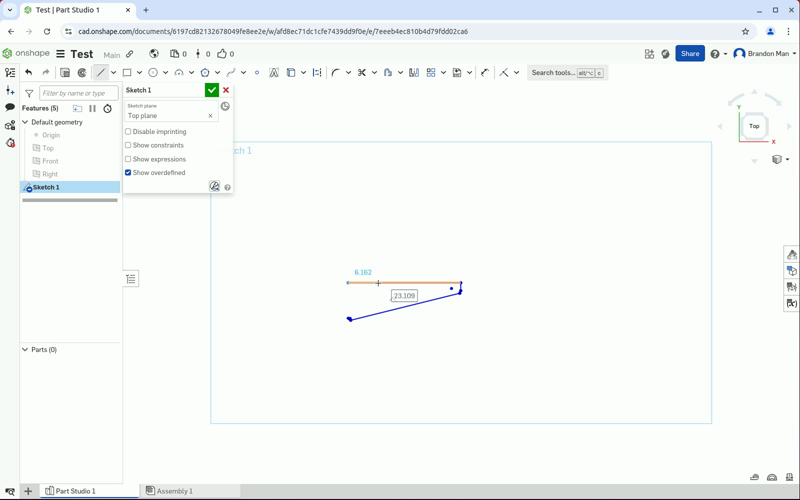
key_down(shift)
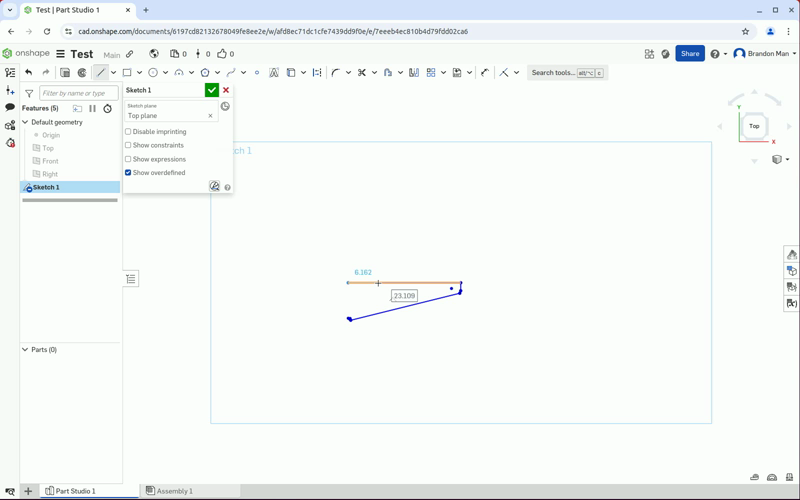
mouse_move(348, 318)
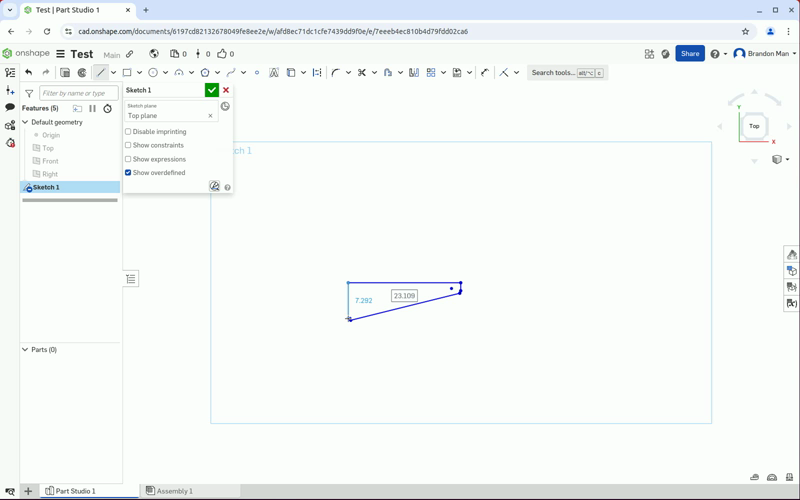
scroll(6)
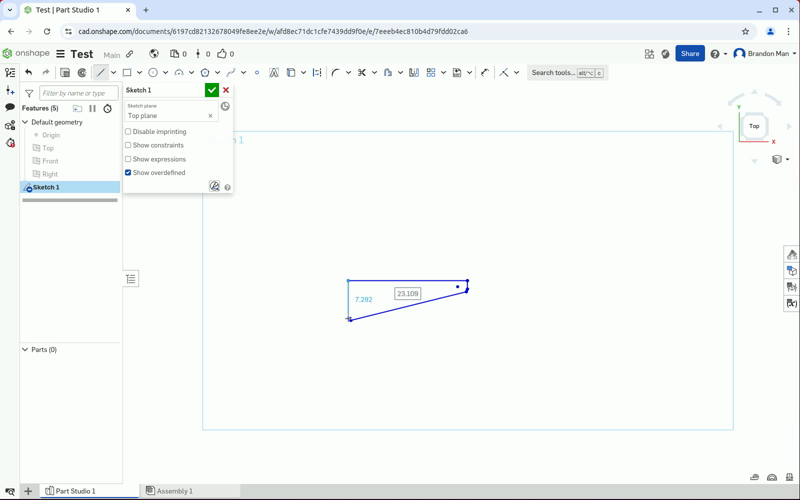
scroll(6)
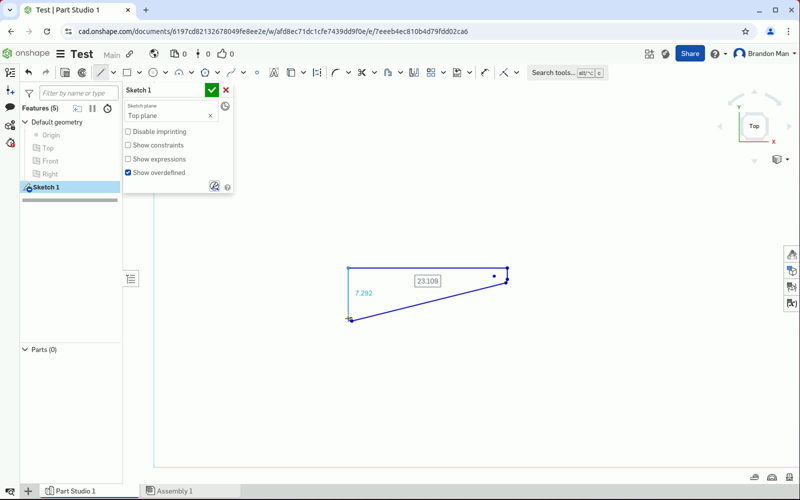
scroll(6)
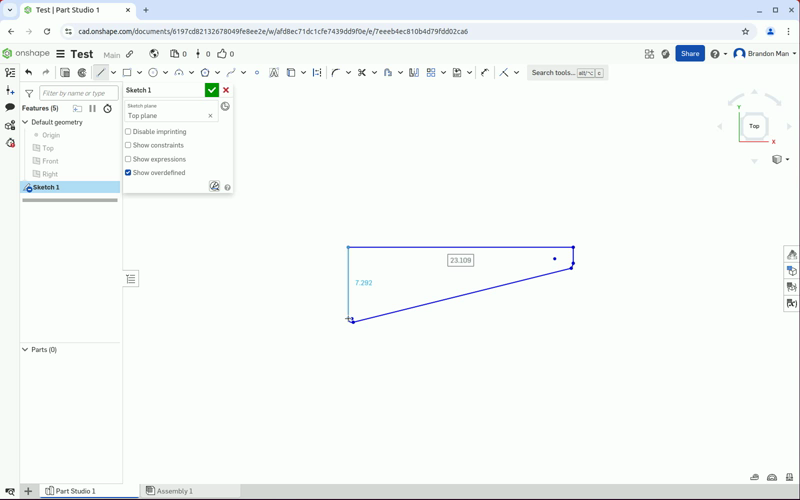
scroll(6)
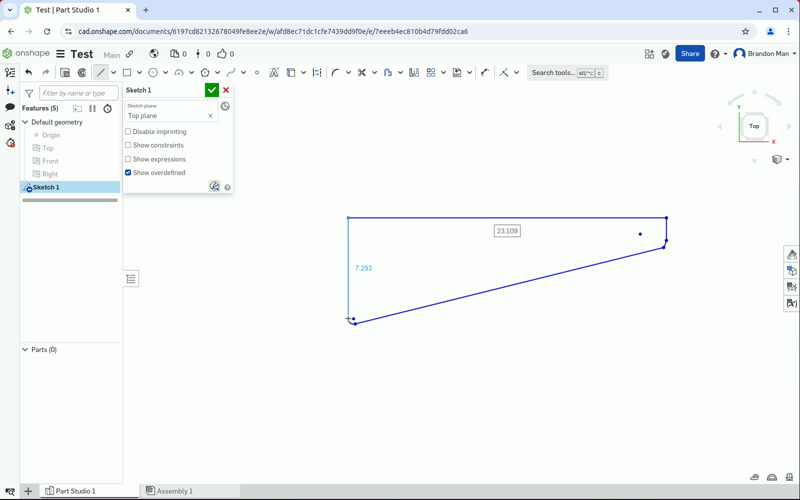
scroll(6)
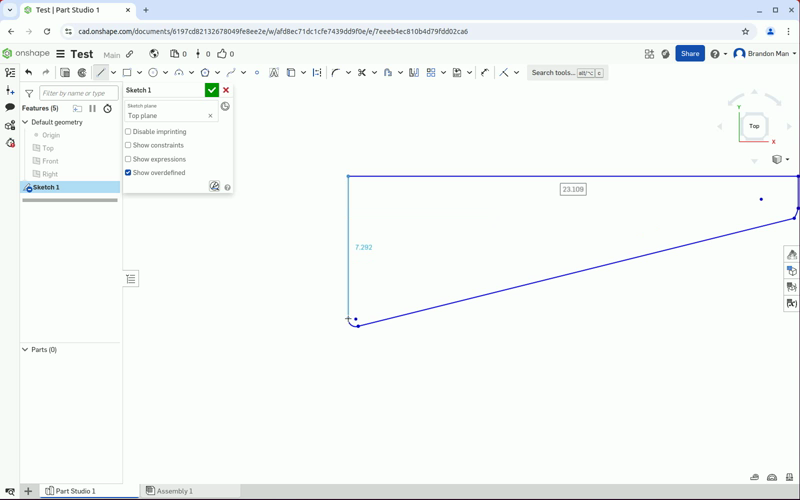
scroll(6)
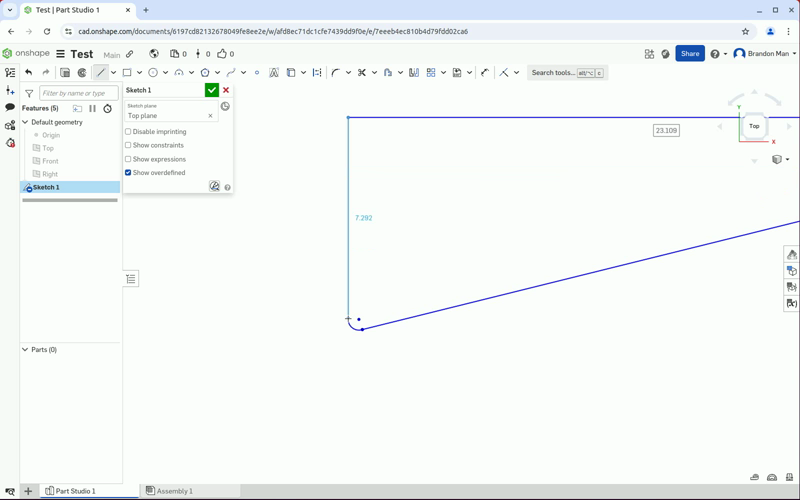
scroll(6)
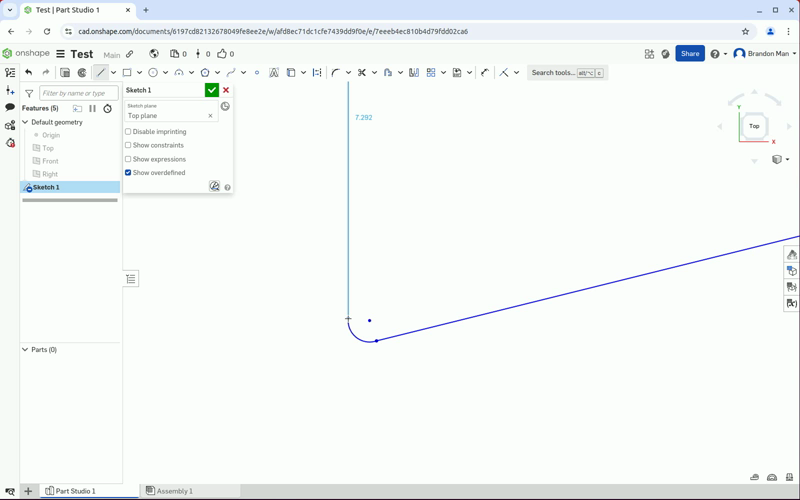
key_up(shift)
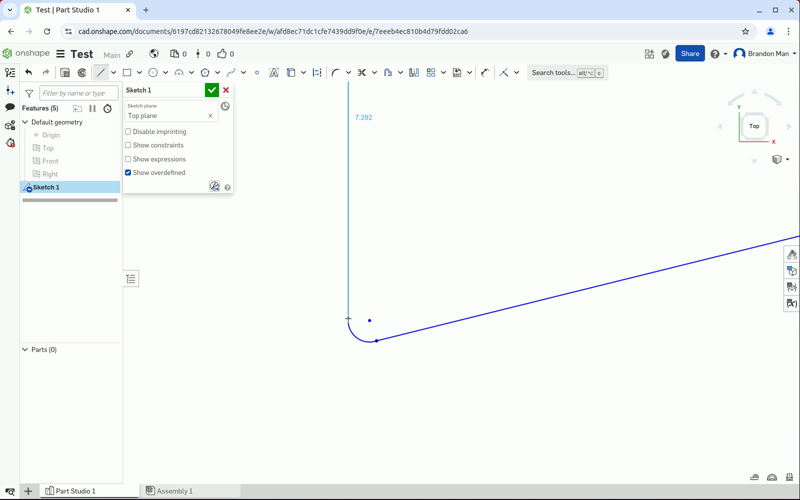
click(348, 318)
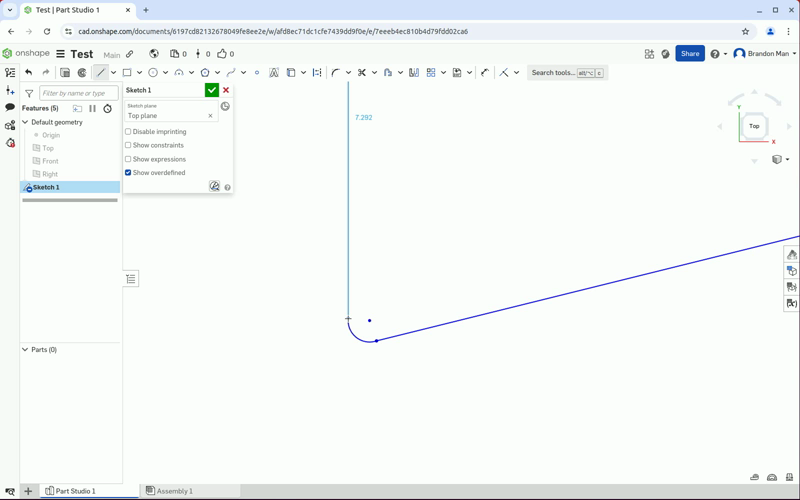
scroll(-6)
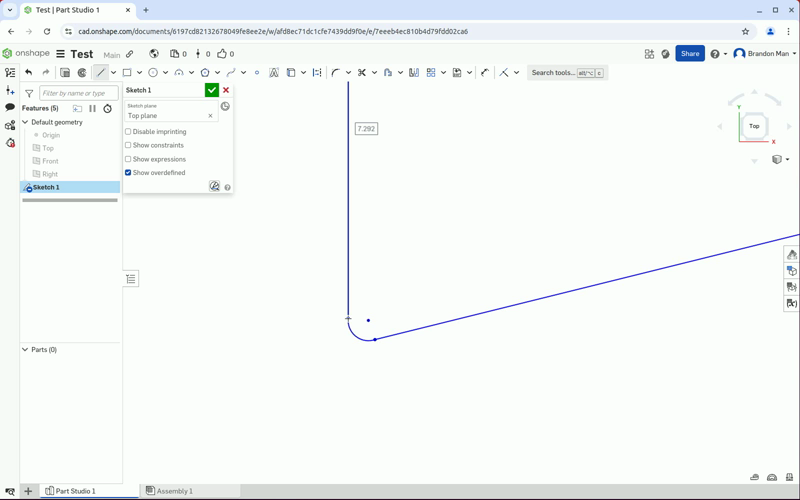
scroll(-6)
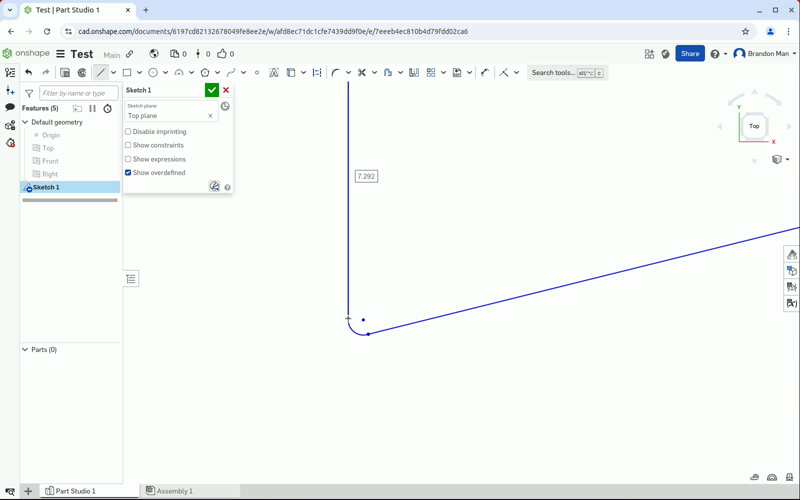
scroll(-6)
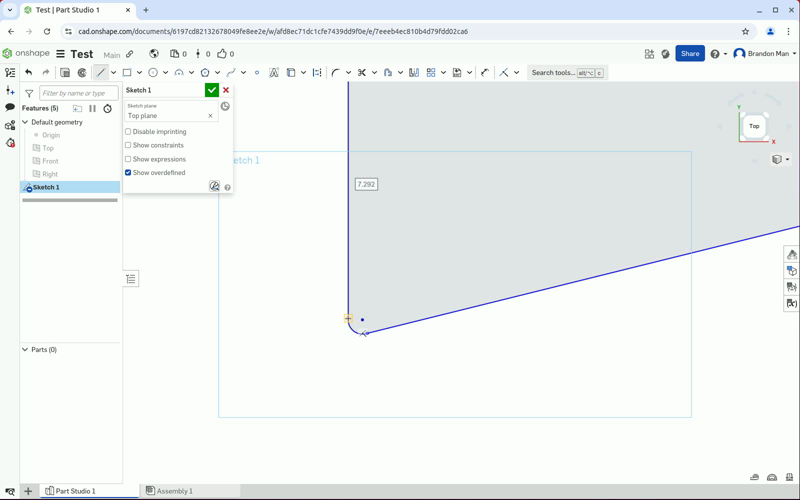
scroll(-6)
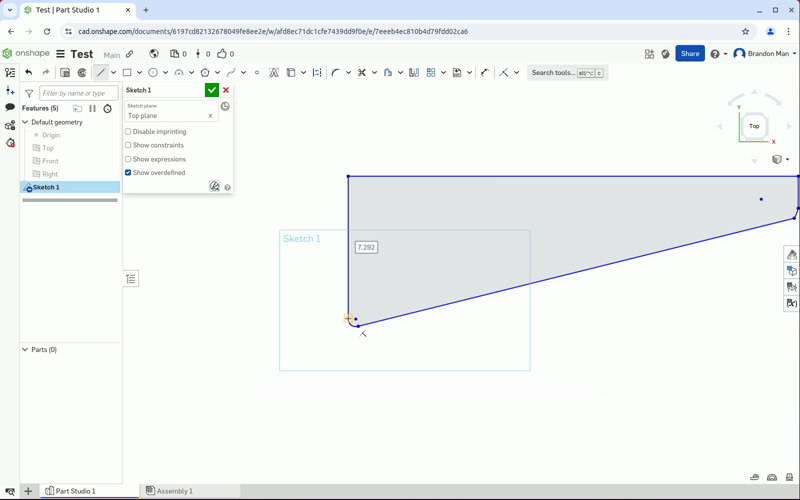
scroll(-6)
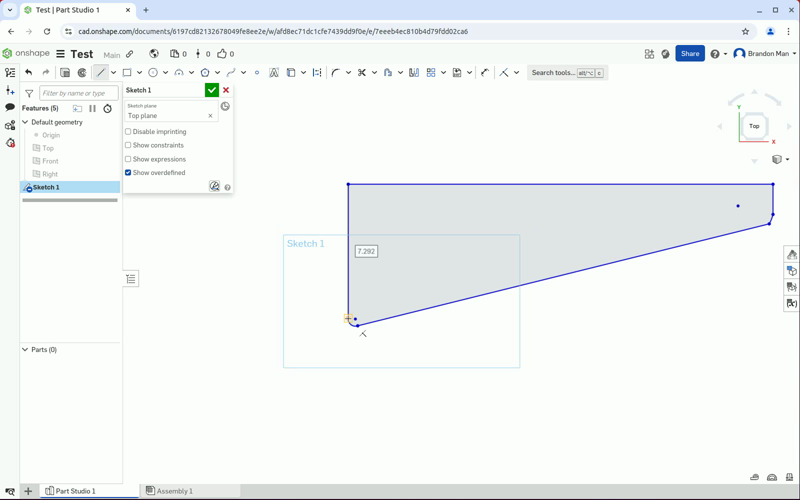
scroll(-6)
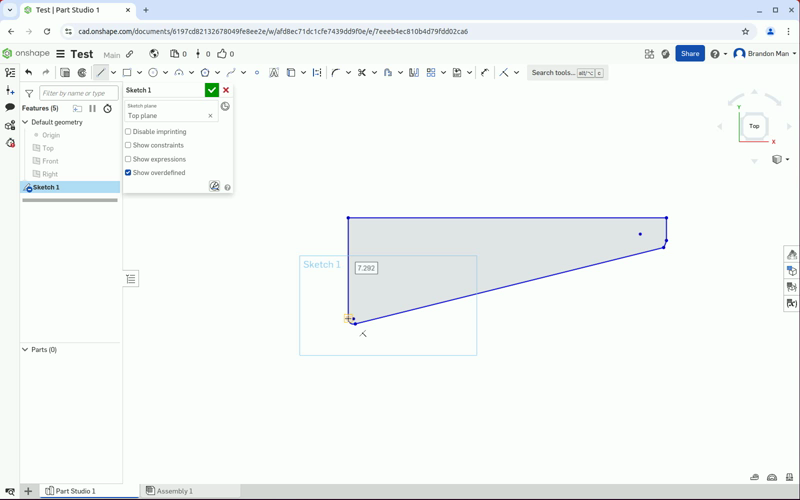
scroll(-6)
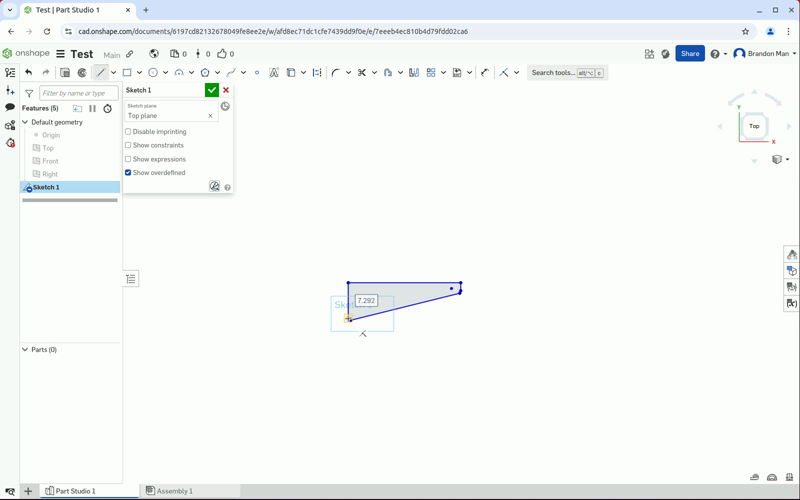
key(esc)
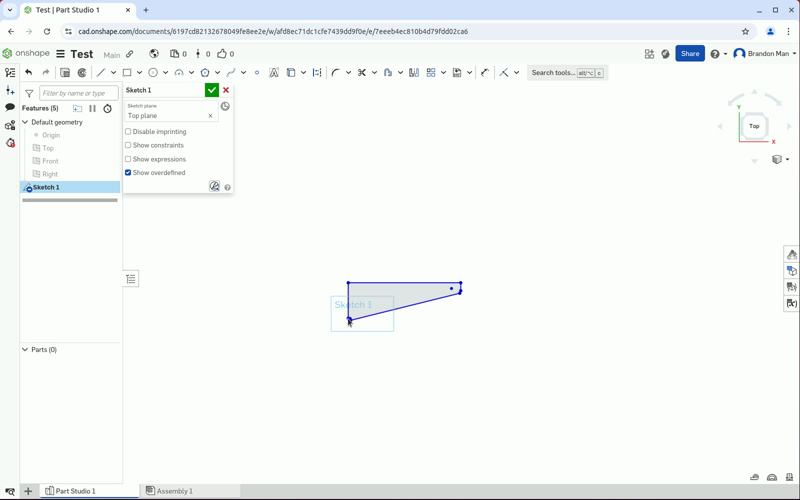
mouse_move(412, 292)
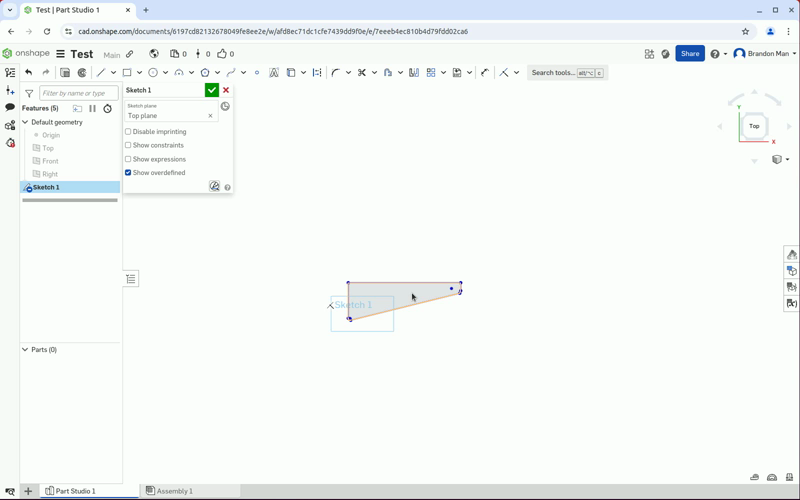
click(412, 292)
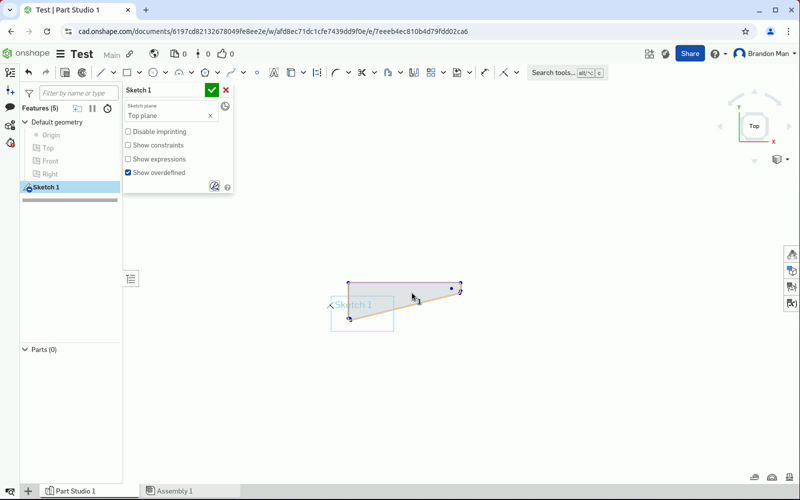
mouse_move(73, 352)
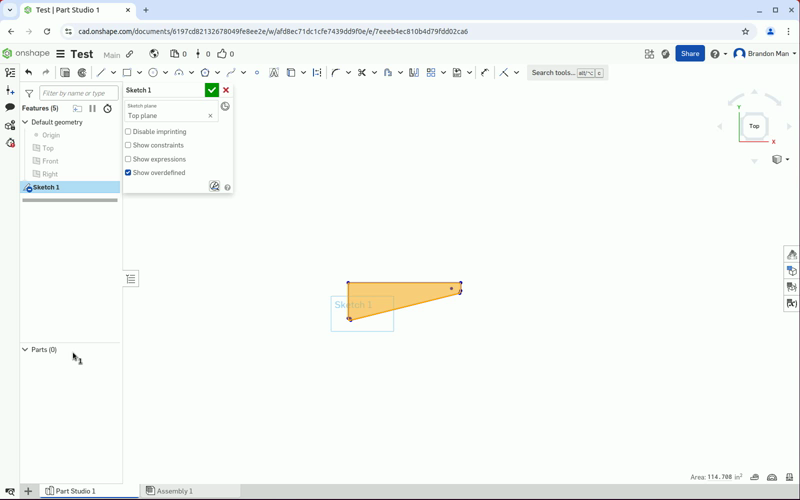
key(shift+y)
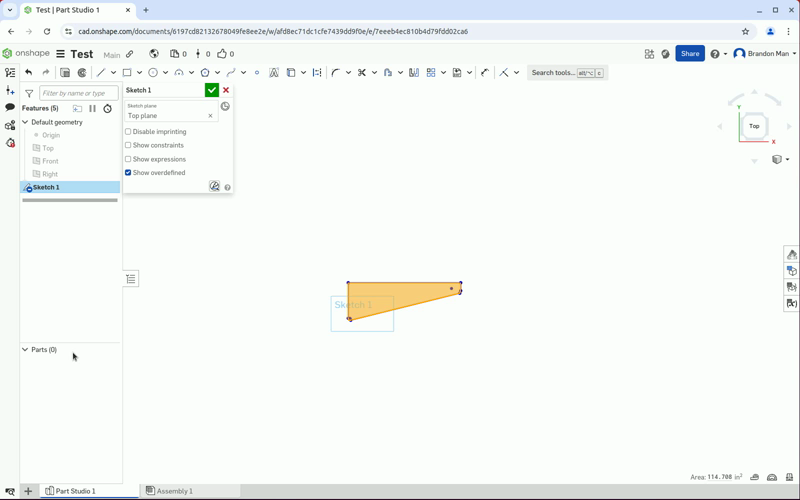
key(shift+e)
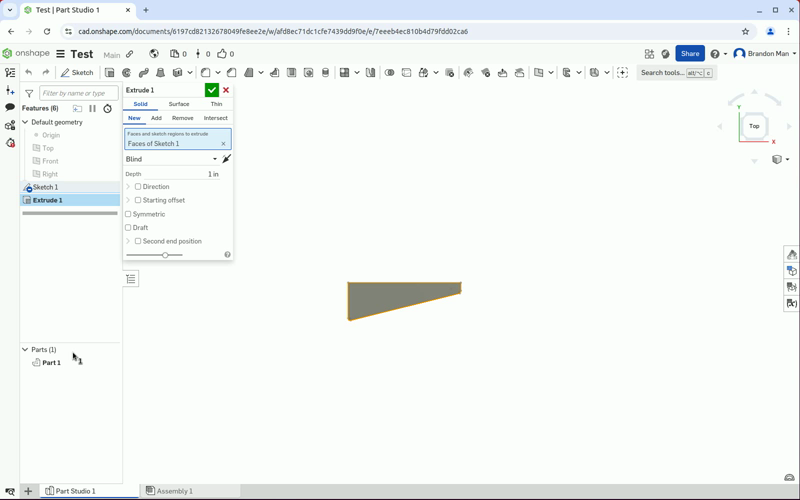
mouse_move(143, 106)
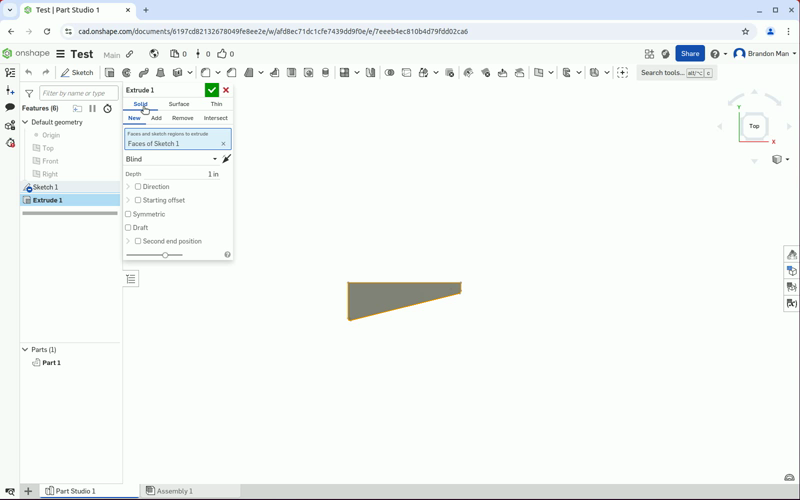
click(143, 106)
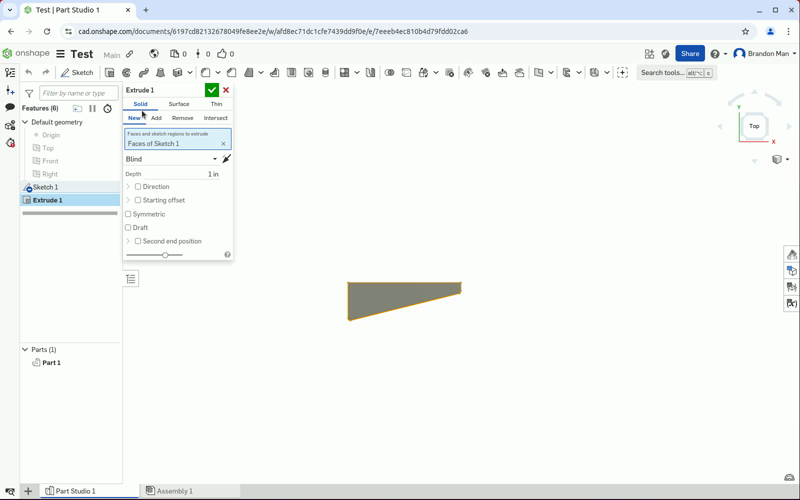
mouse_move(137, 120)
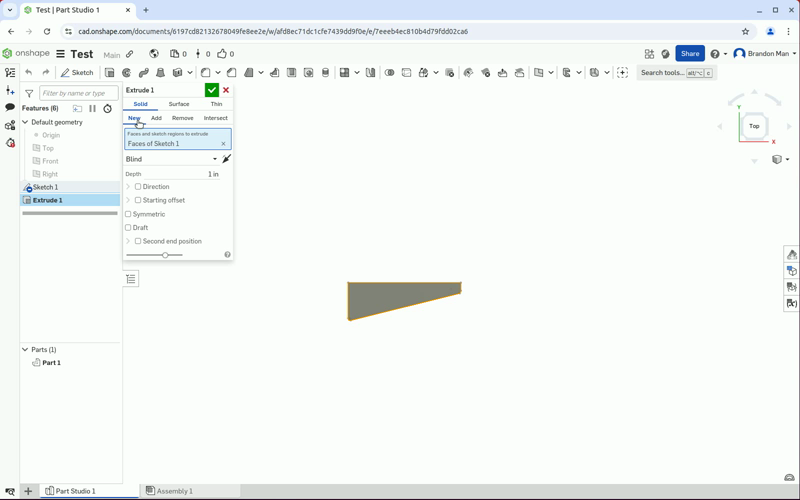
click(137, 120)
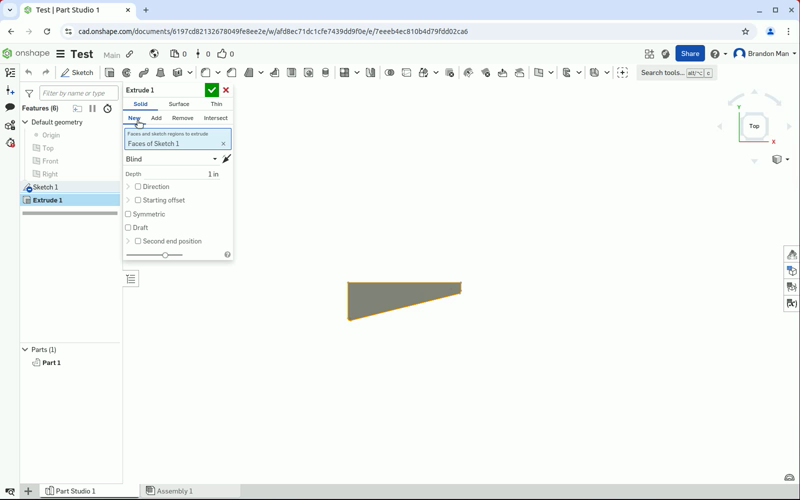
key(tab, 4)
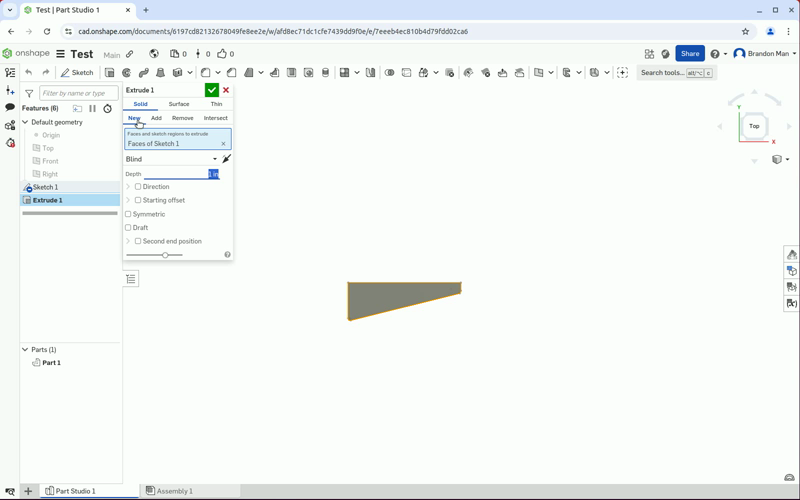
text(0.241)
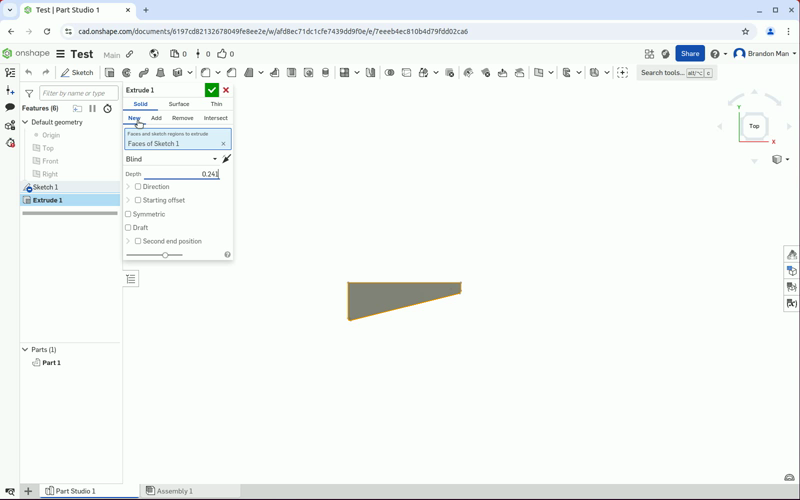
key(enter)
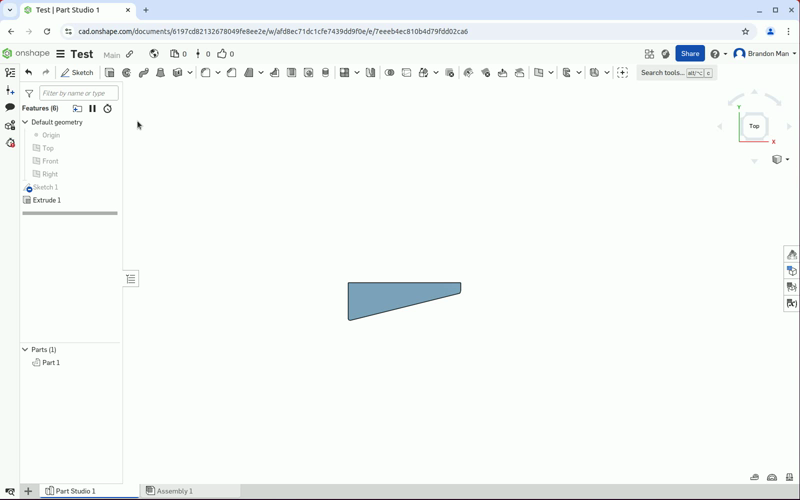
key(shift+h)
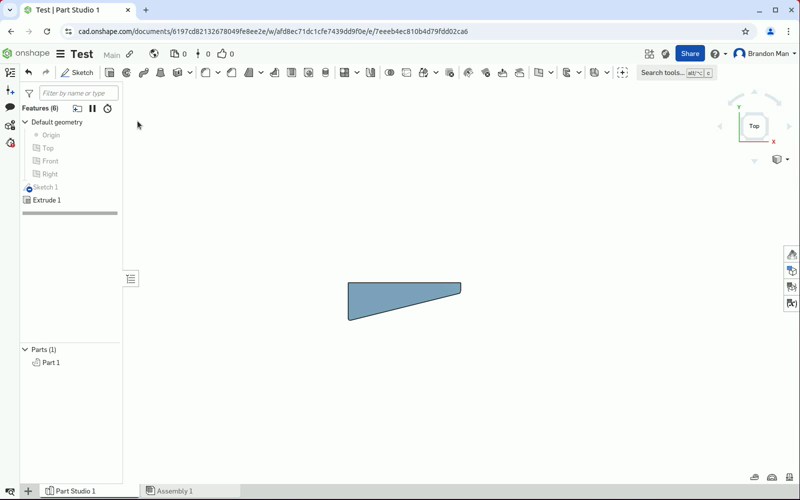
key(shift+h)
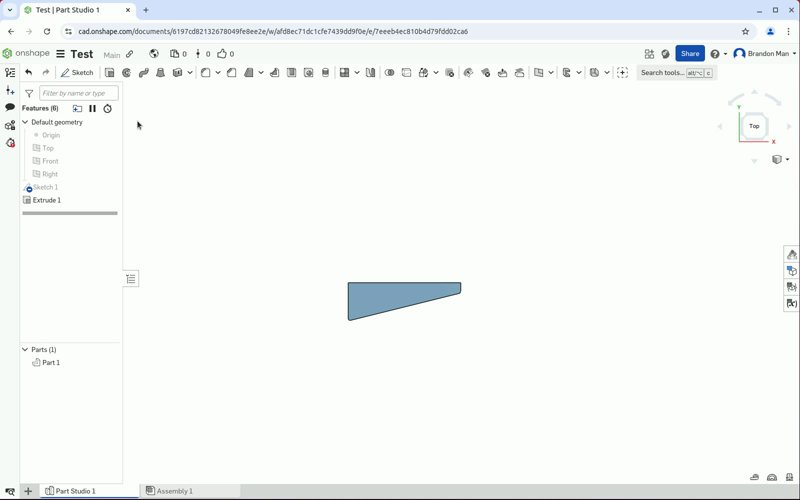
mouse_move(73, 189)
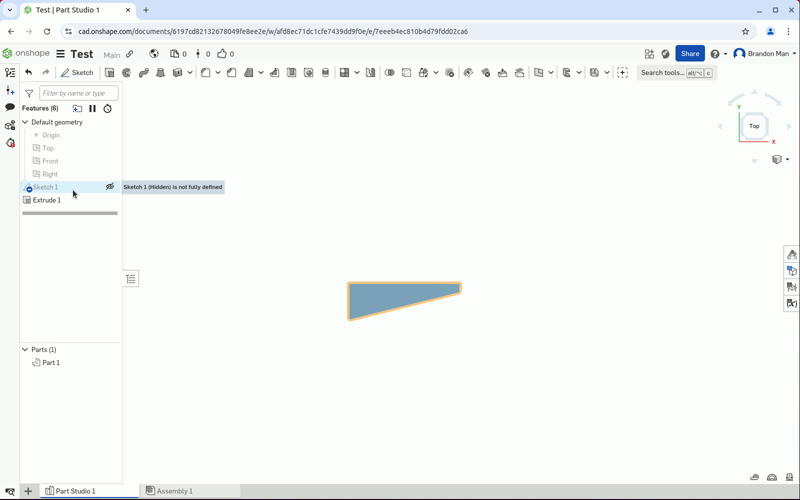
click(73, 189)
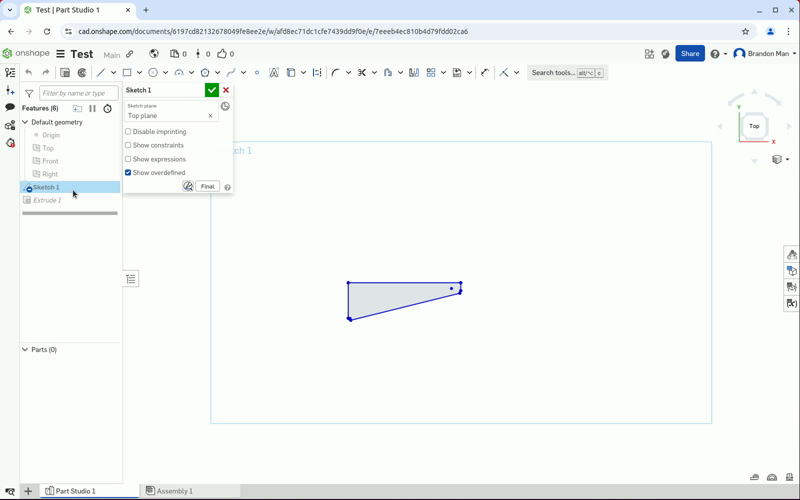
mouse_move(229, 92)
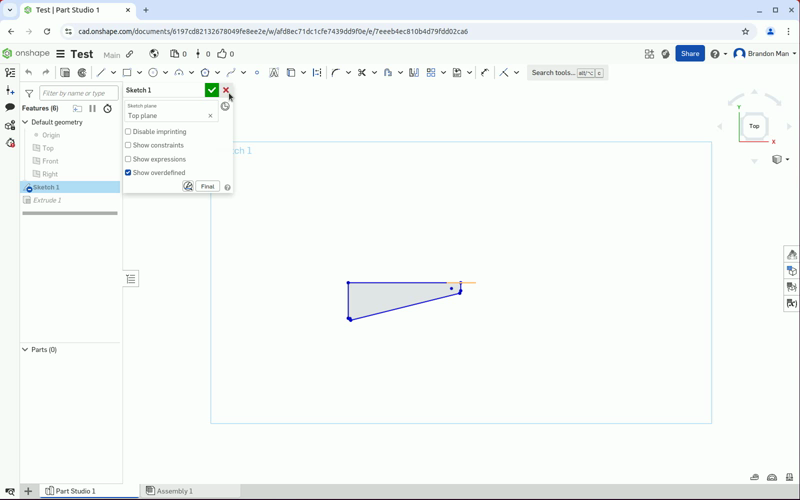
click(229, 92)
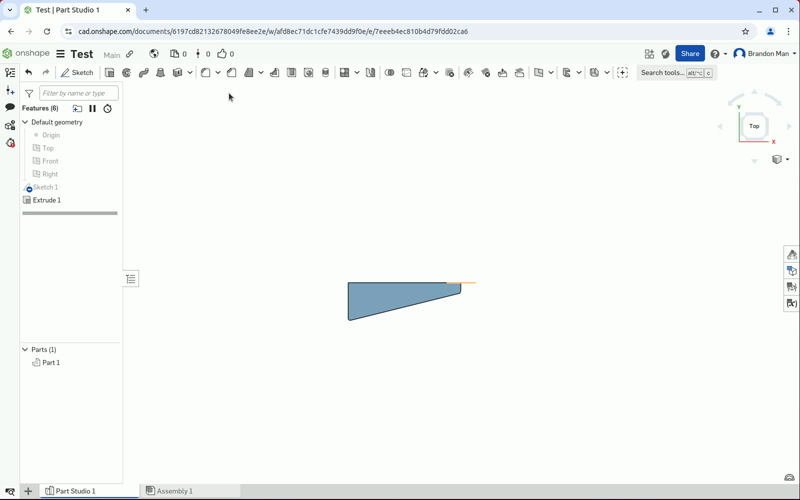
mouse_move(541, 75)
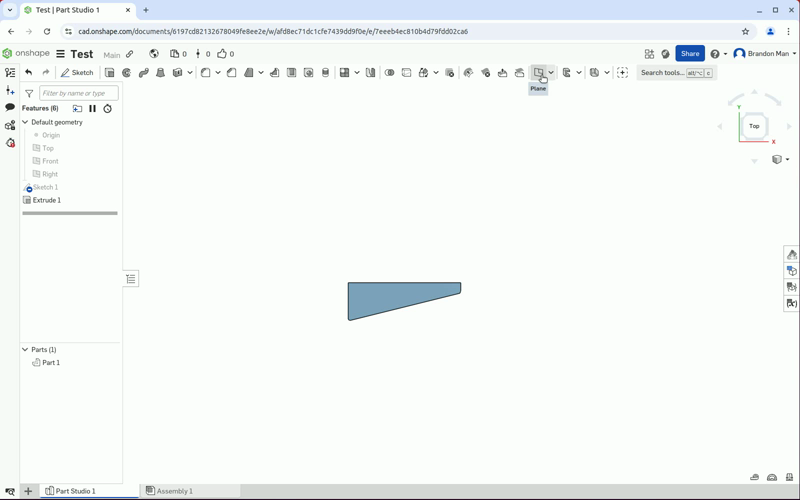
click(541, 75)
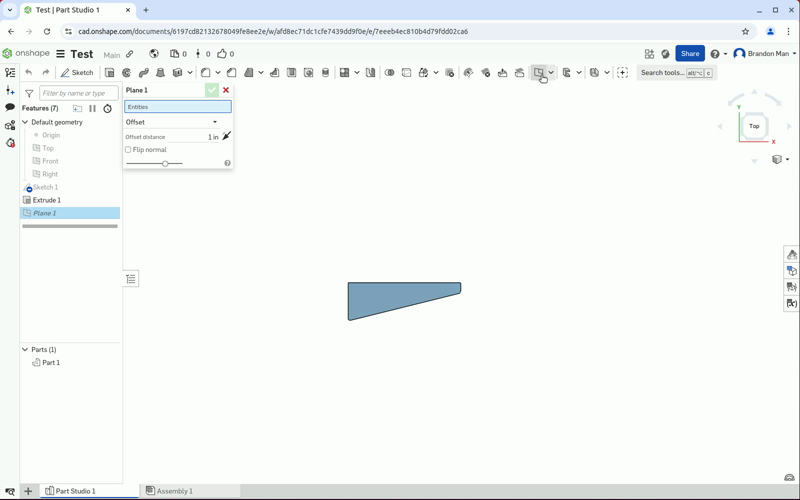
mouse_move(73, 150)
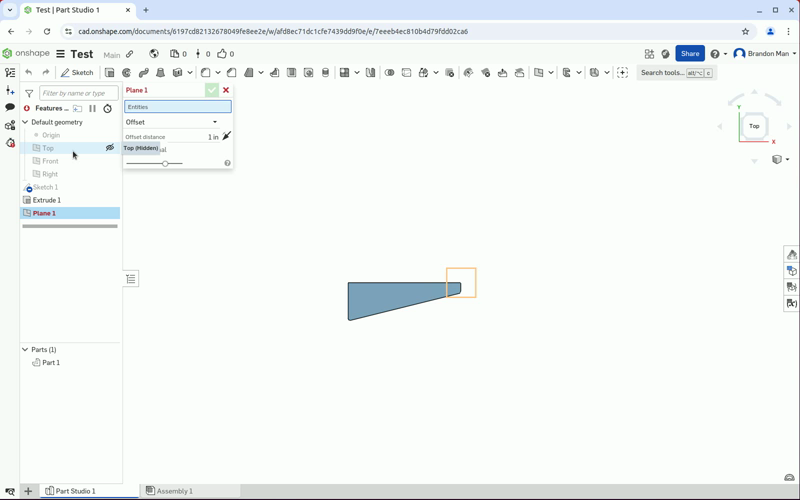
click(73, 150)
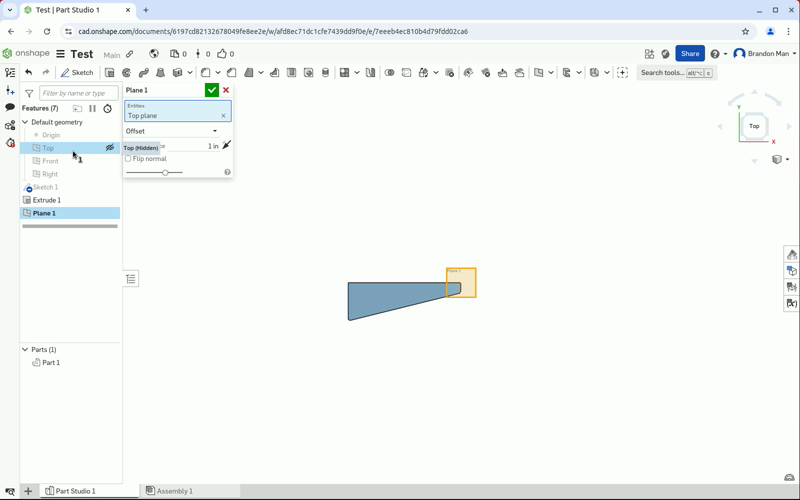
key(tab, 2)
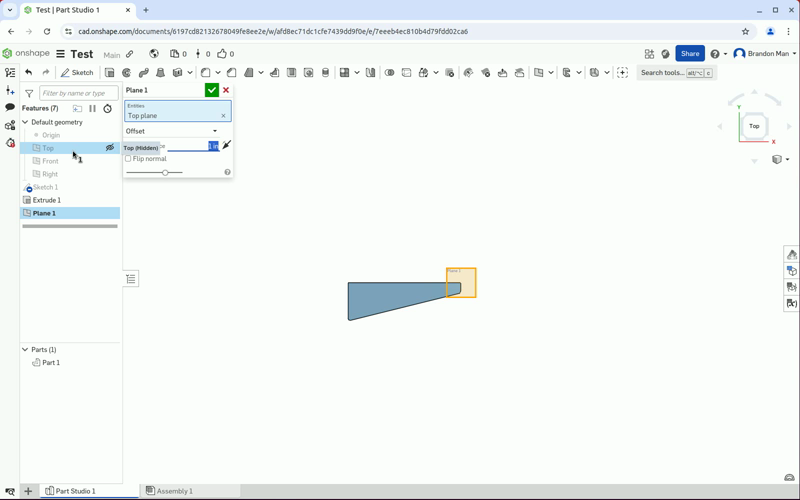
text(0.246)
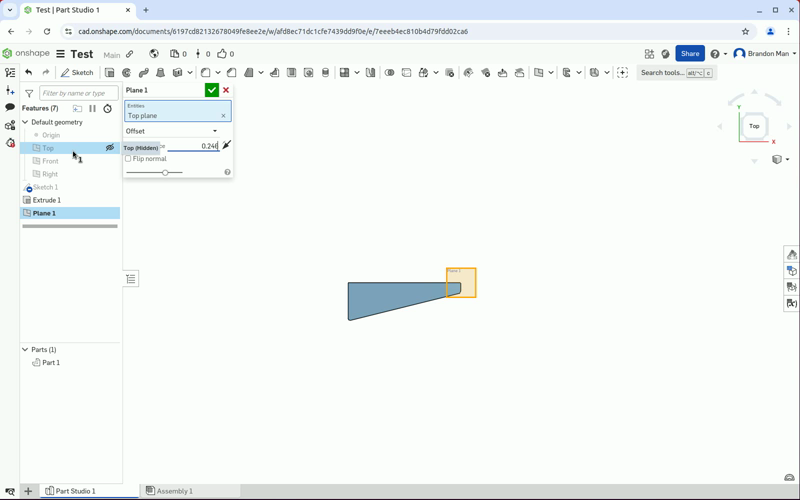
key(enter, 2)
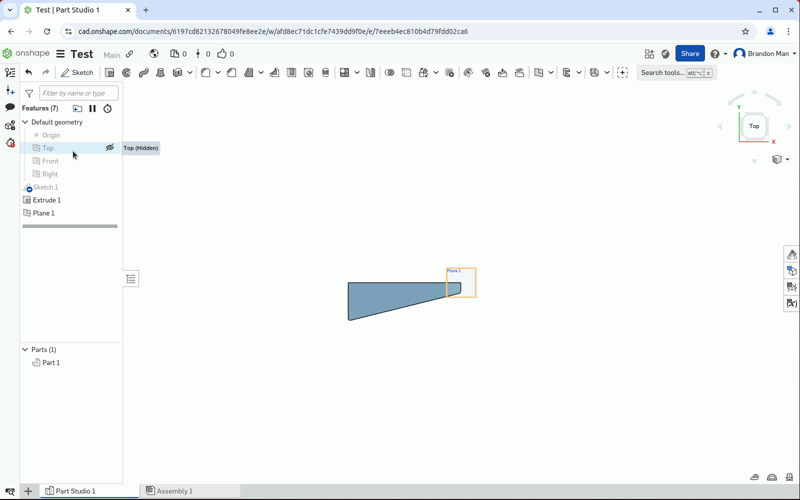
key(shift+s)
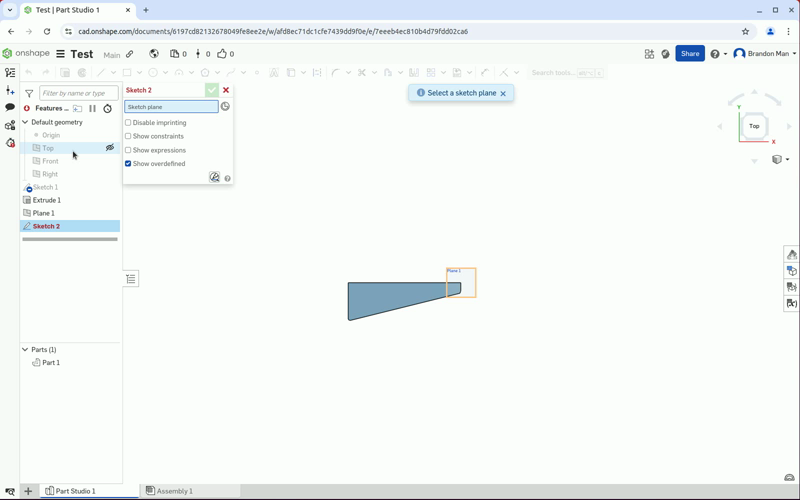
mouse_move(73, 215)
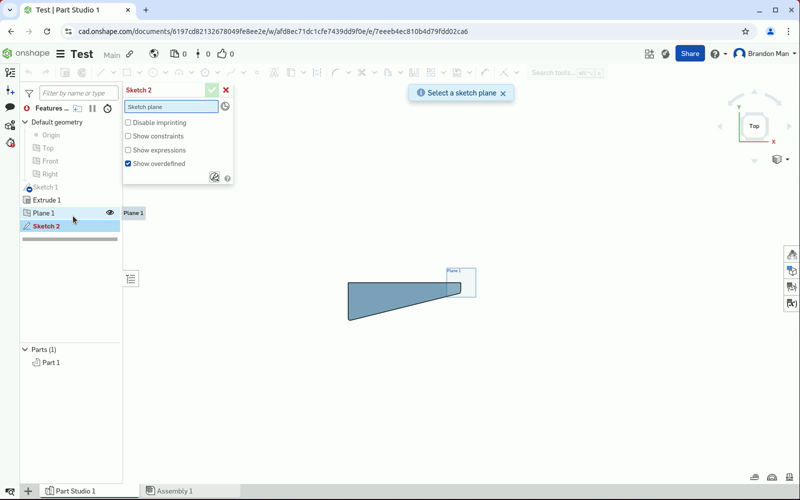
click(73, 215)
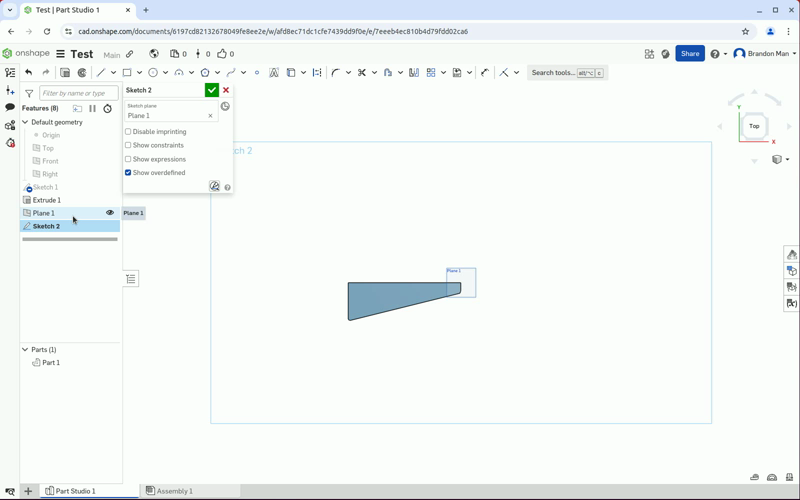
mouse_move(73, 352)
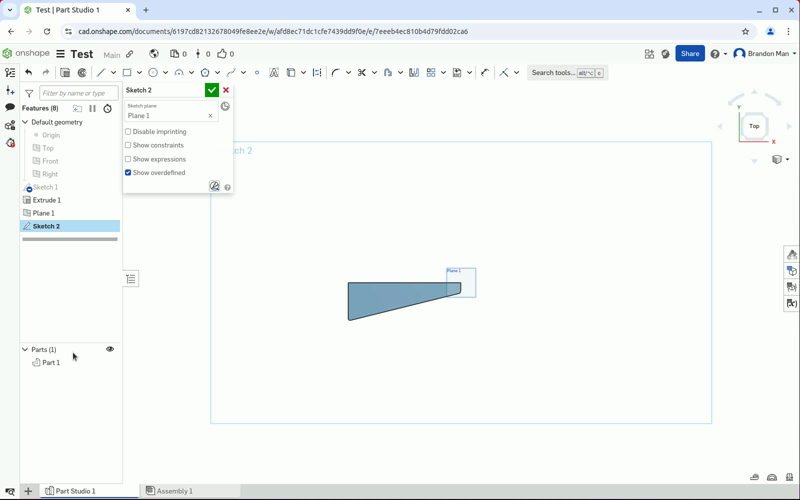
key(y)
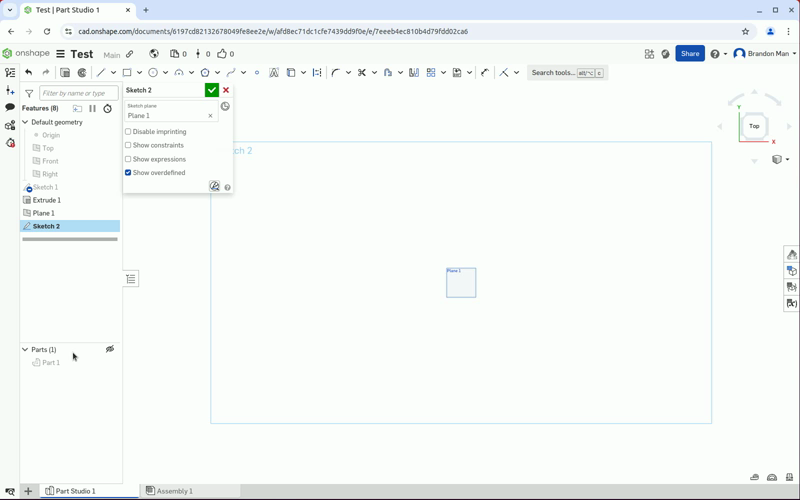
key(c)
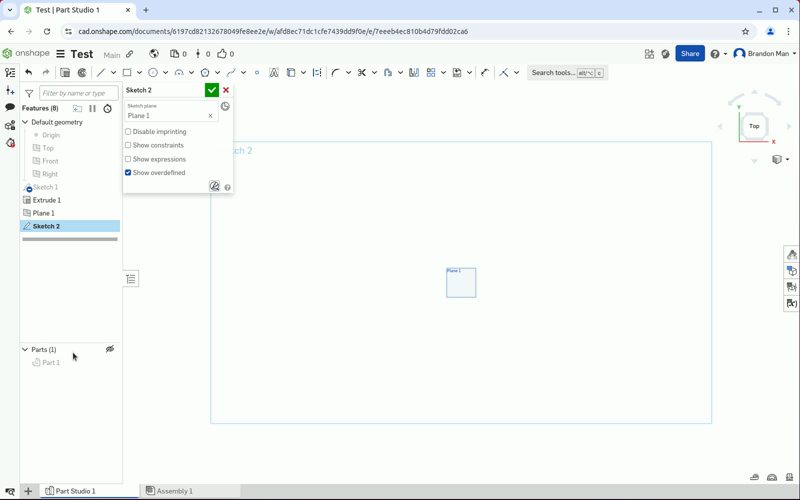
key_down(shift)
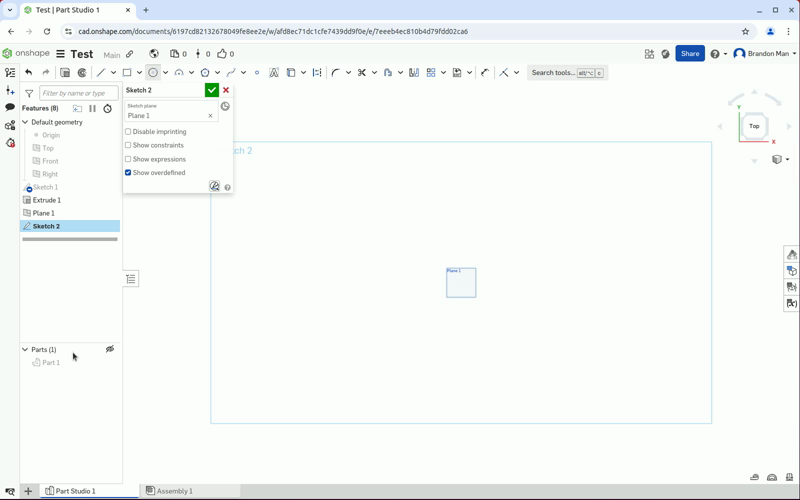
mouse_move(352, 286)
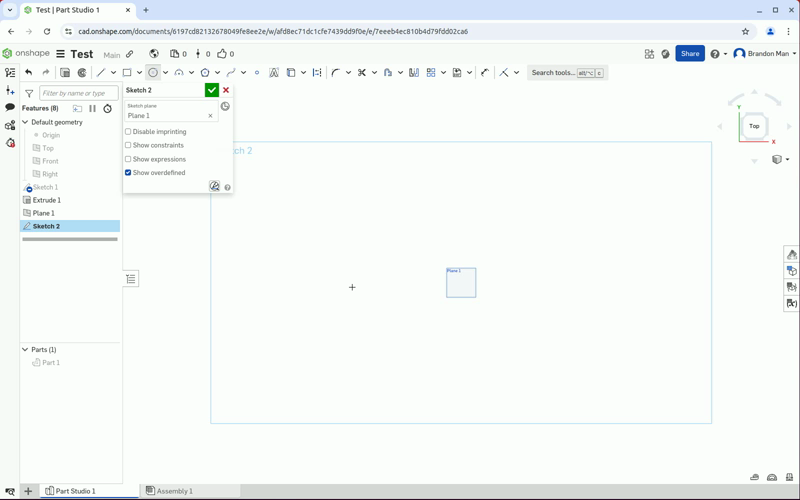
click(352, 286)
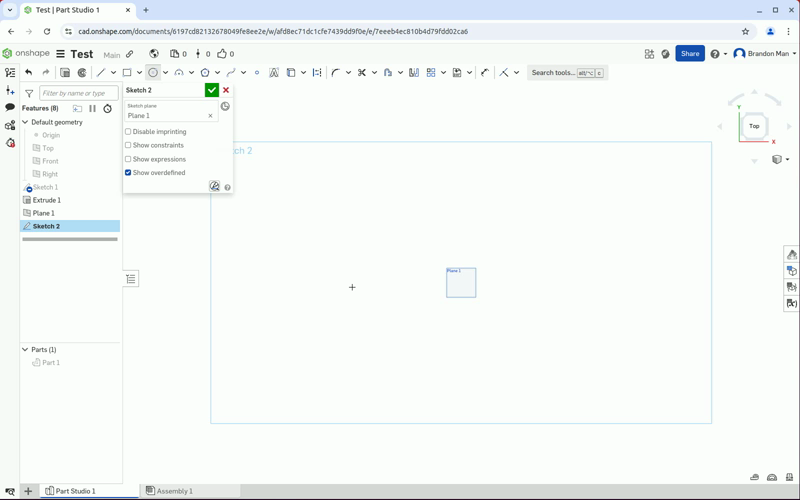
key_up(shift)
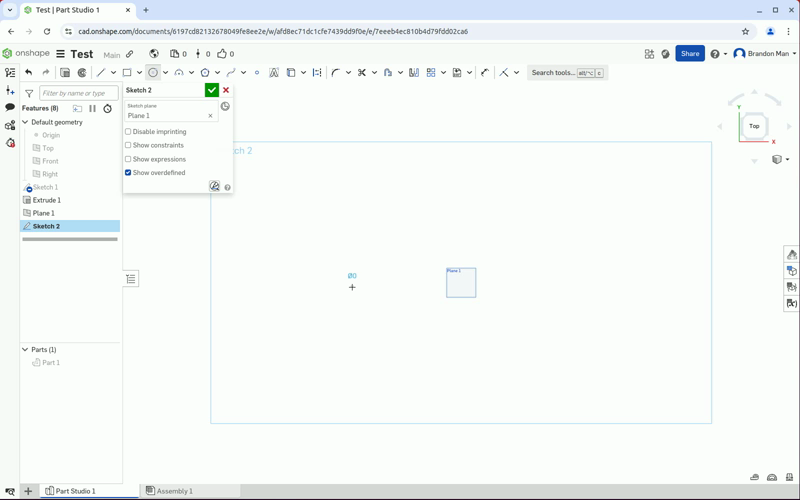
mouse_move(354, 286)
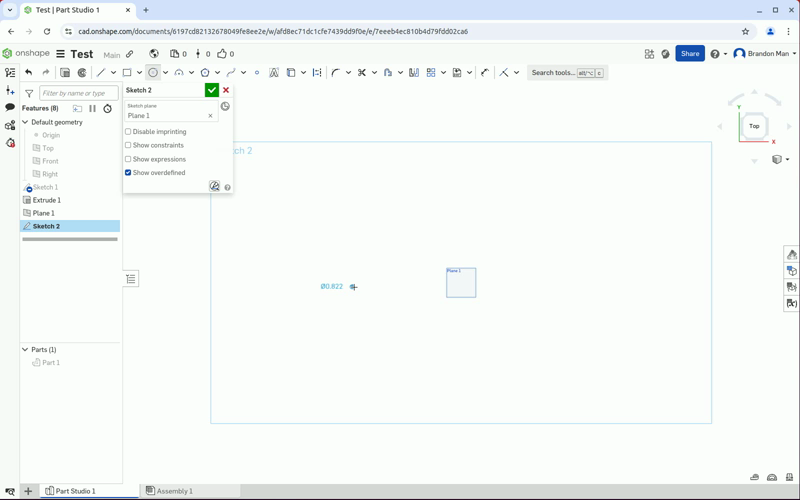
scroll(6)
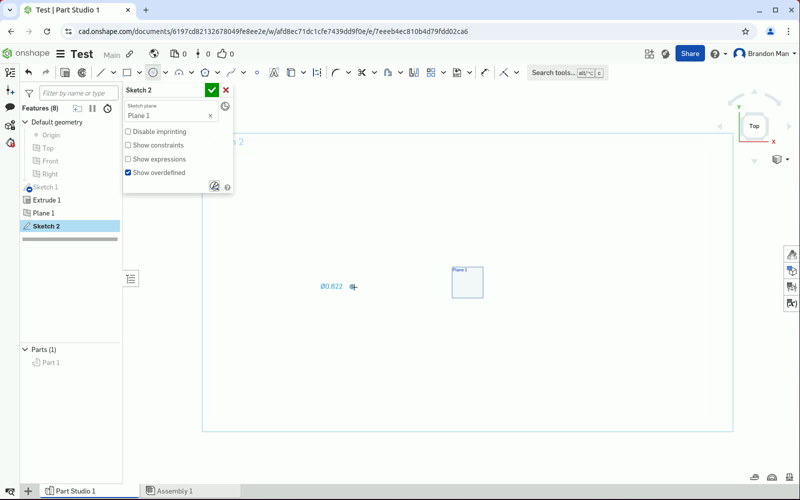
scroll(6)
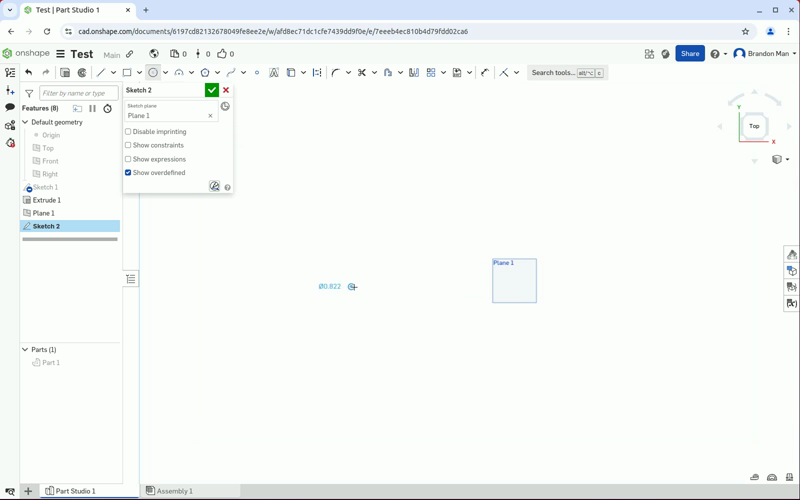
scroll(6)
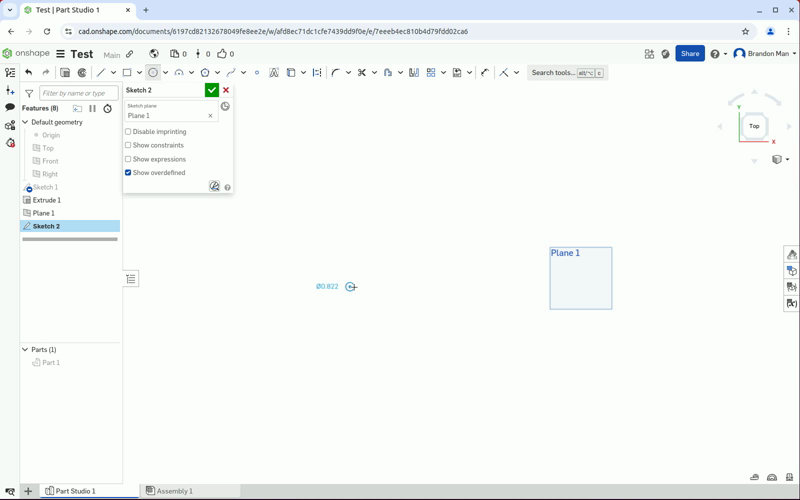
scroll(6)
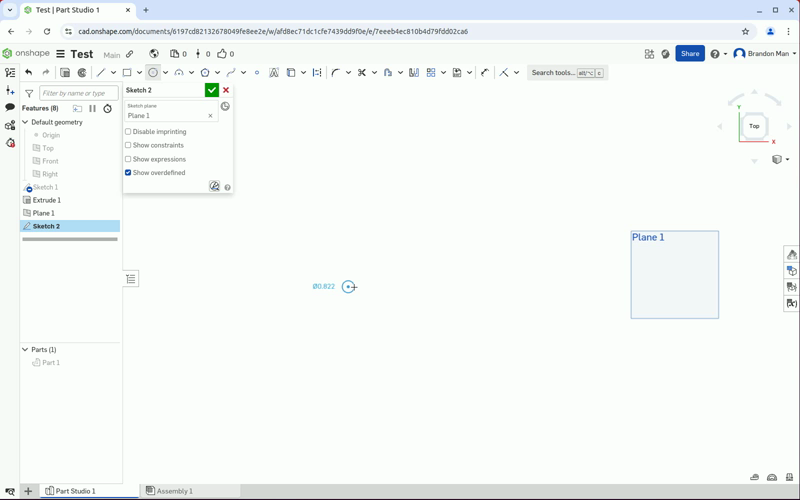
scroll(6)
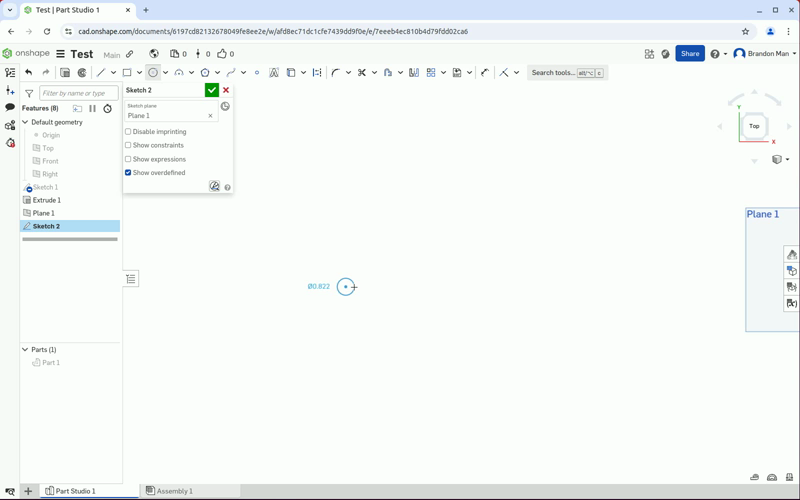
scroll(6)
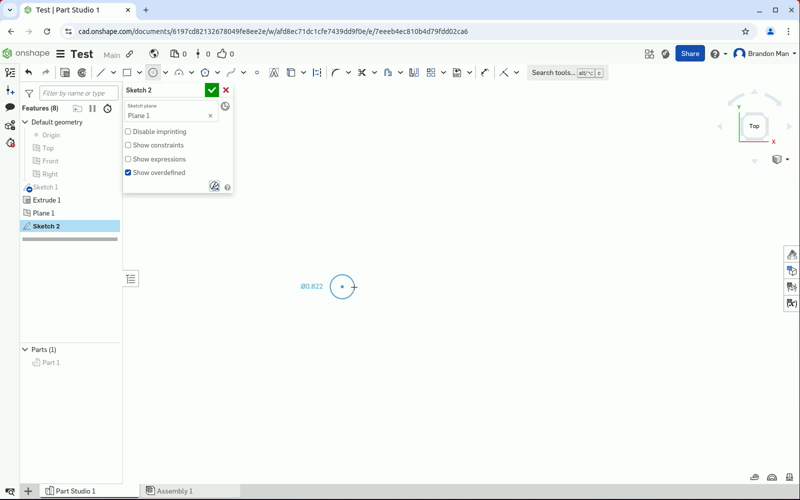
scroll(6)
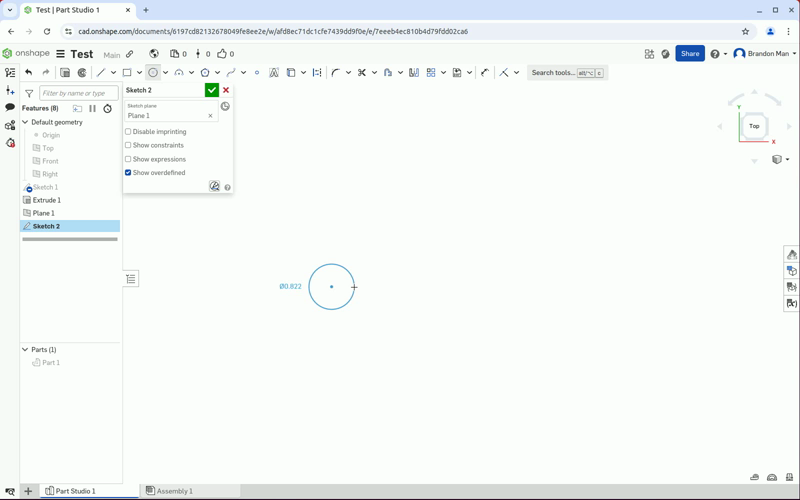
click(354, 286)
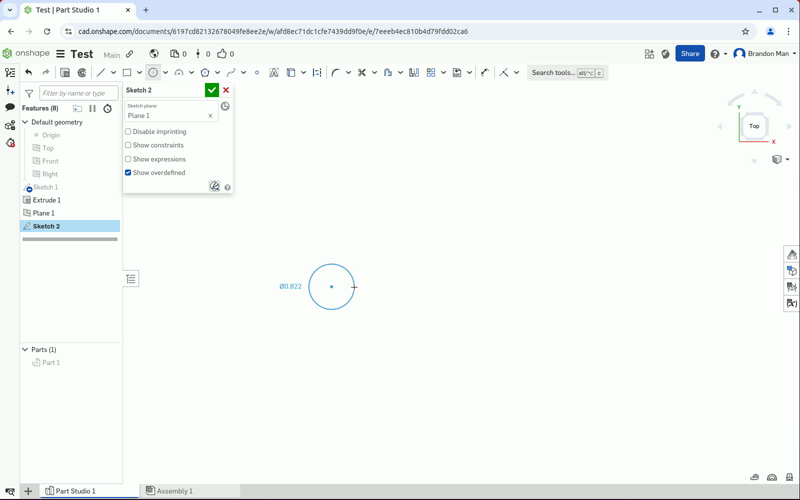
scroll(-6)
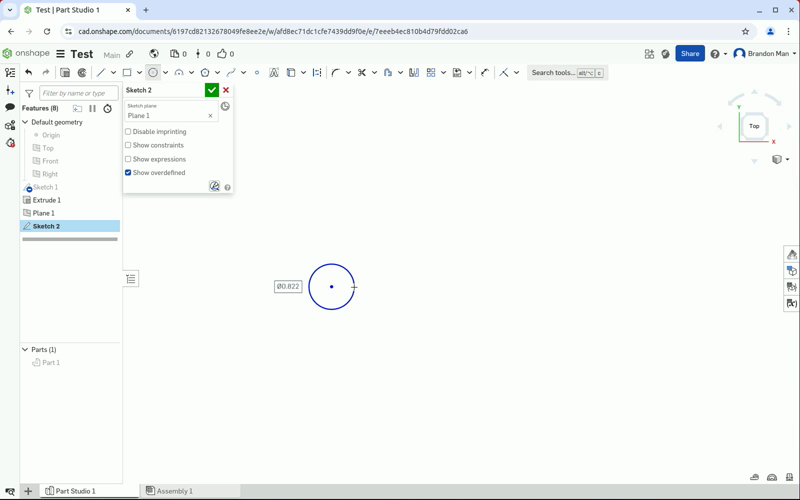
scroll(-6)
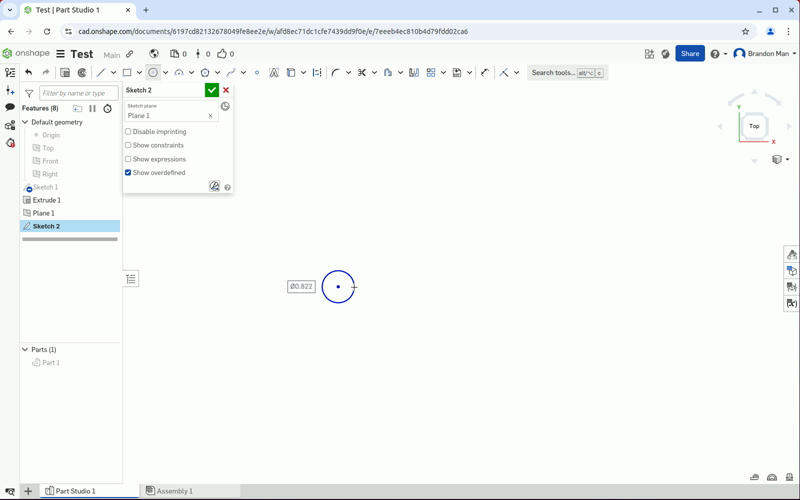
scroll(-6)
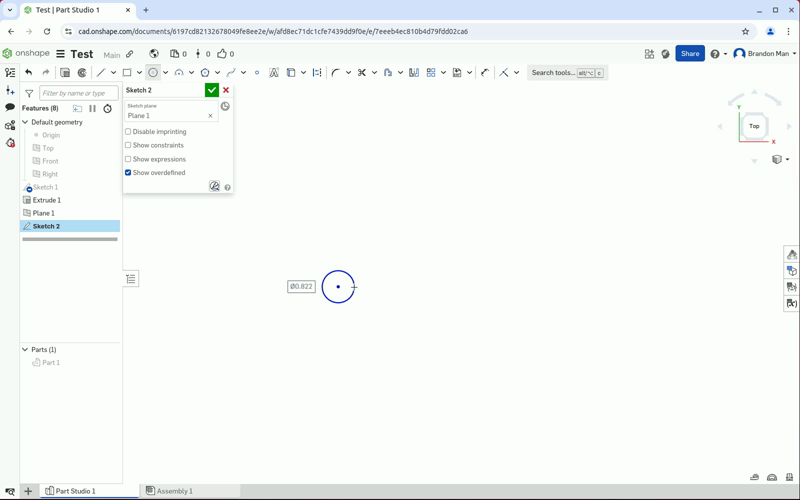
scroll(-6)
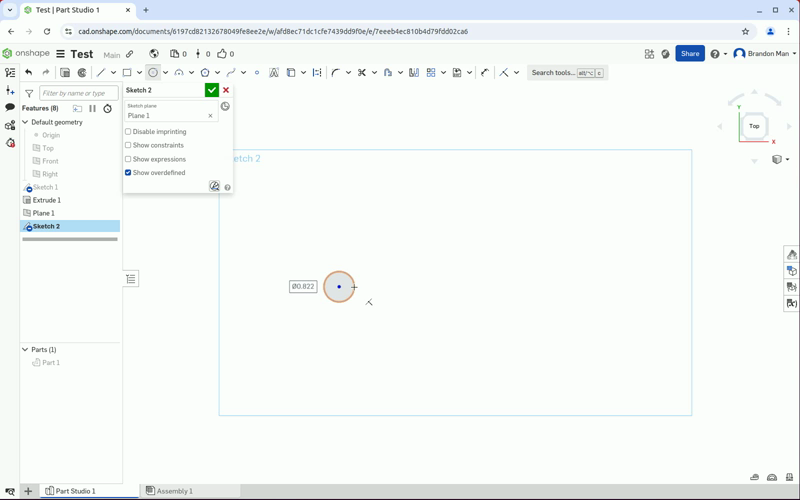
scroll(-6)
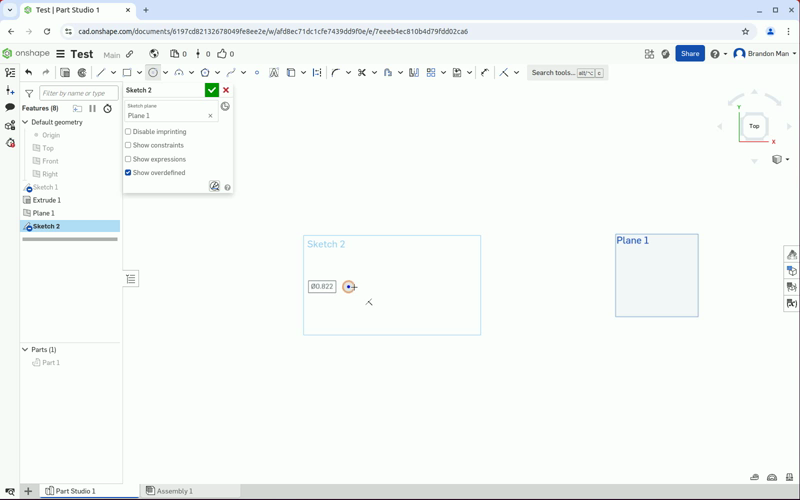
scroll(-6)
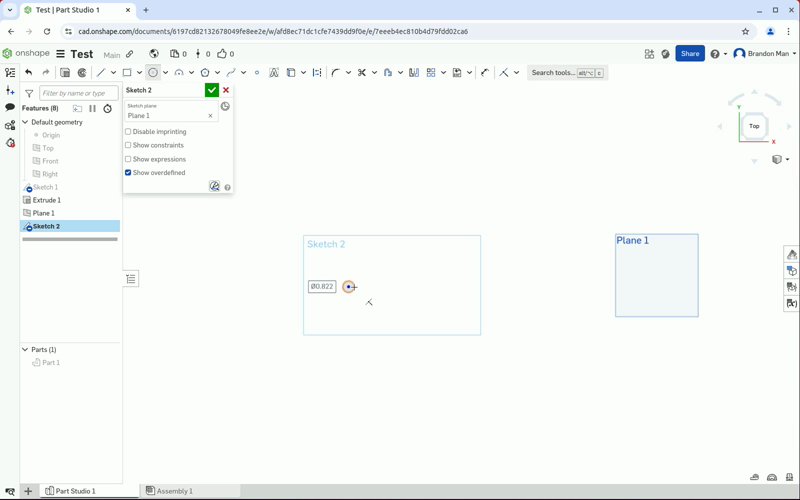
scroll(-6)
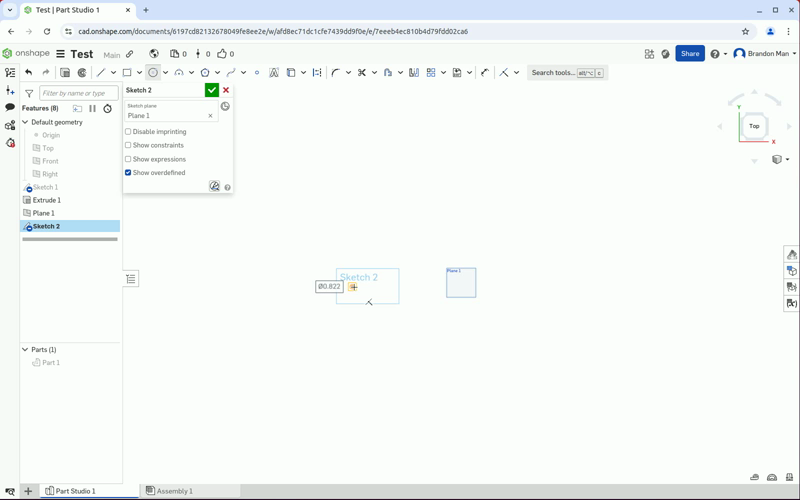
key(esc)
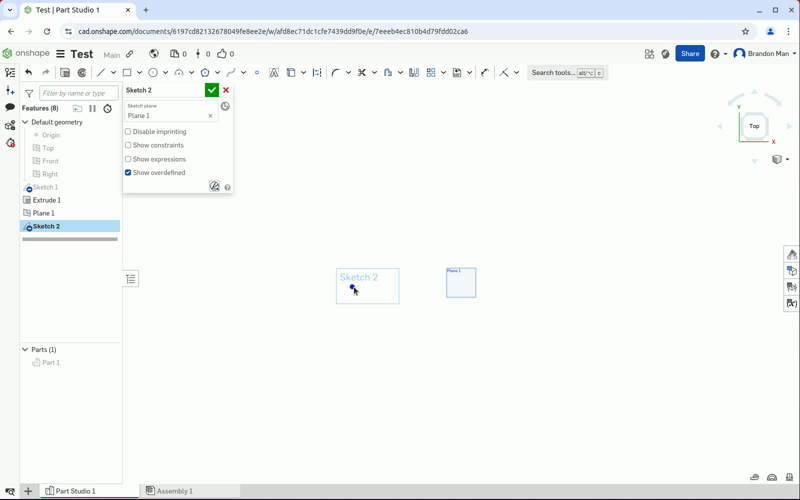
mouse_move(353, 287)
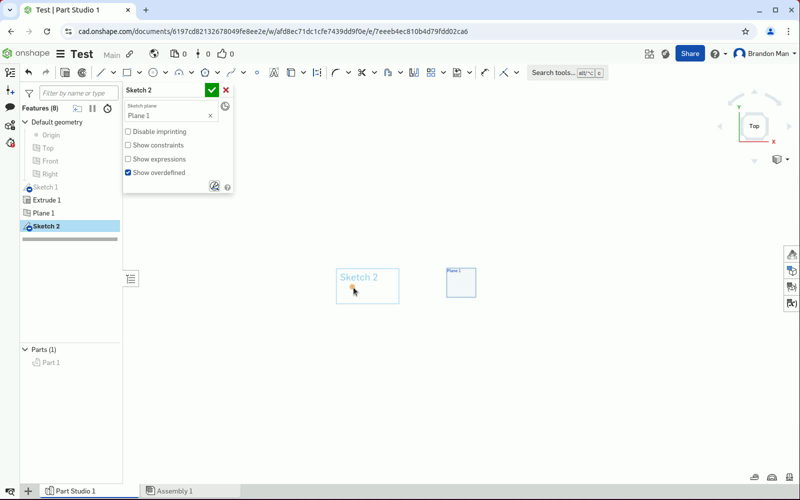
scroll(6)
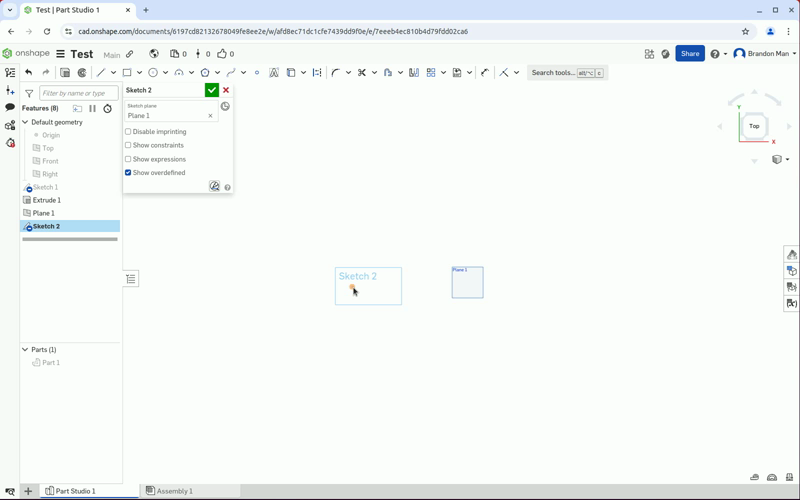
scroll(6)
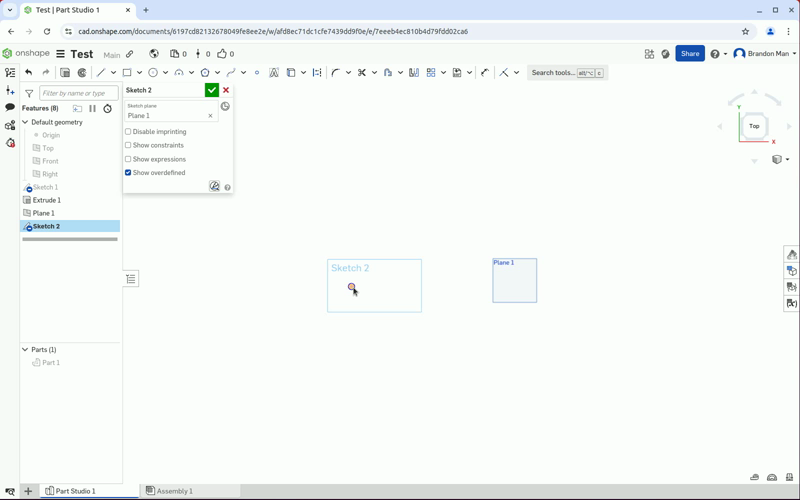
scroll(6)
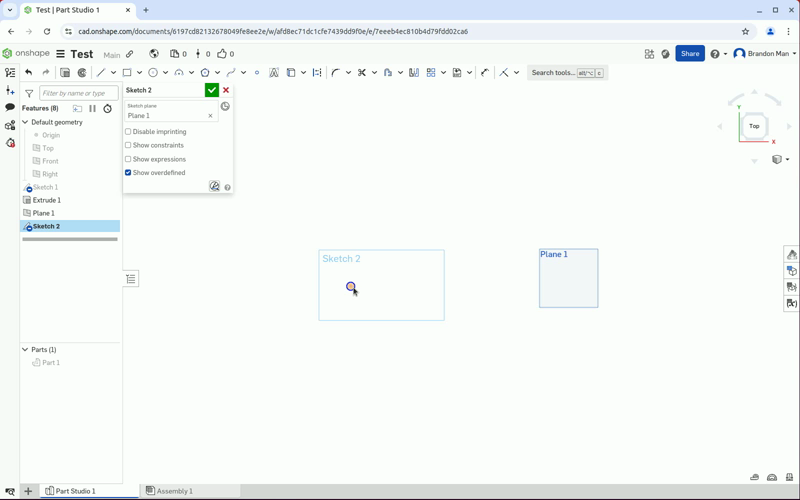
scroll(6)
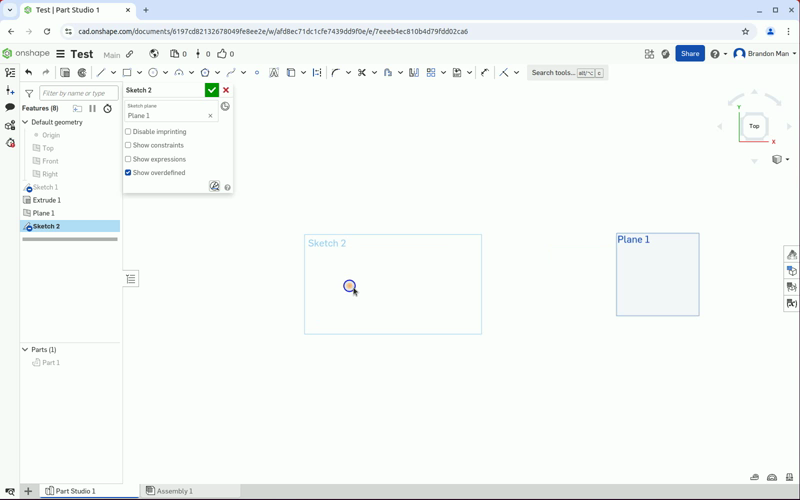
scroll(6)
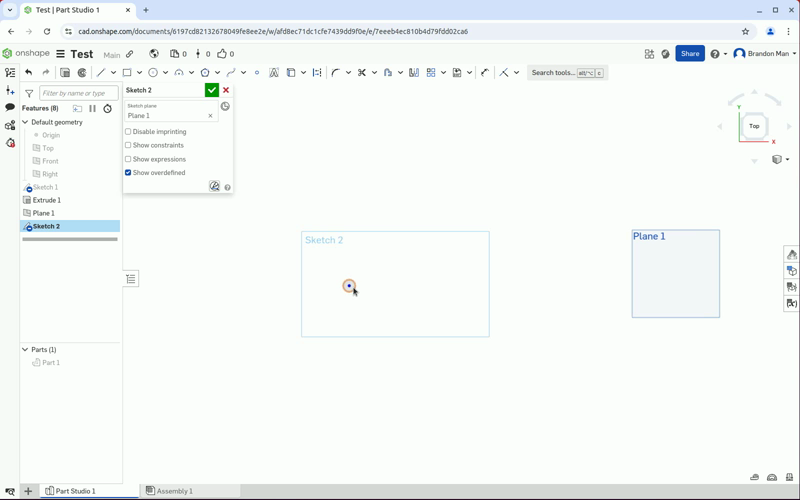
scroll(6)
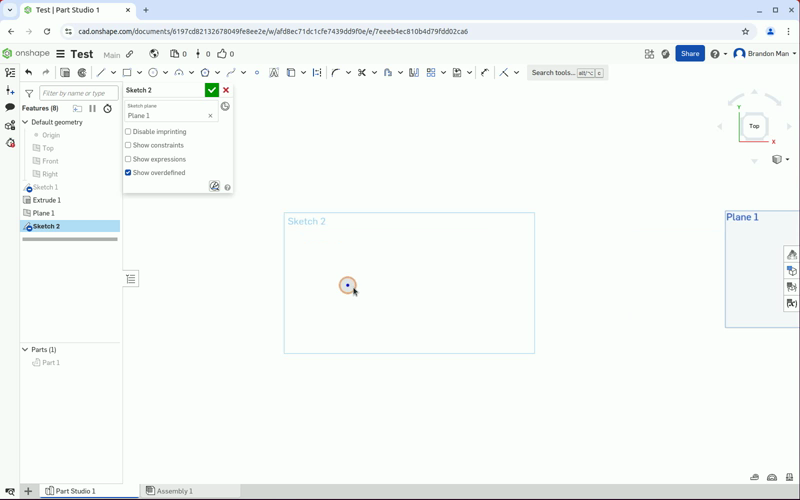
scroll(6)
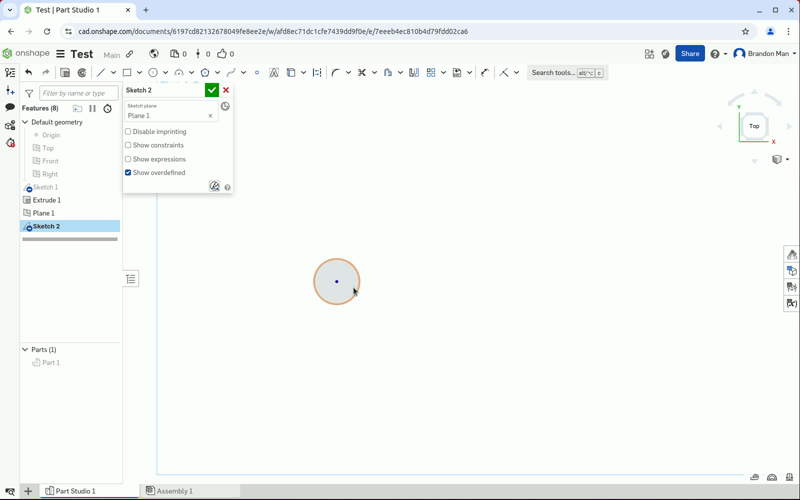
click(353, 287)
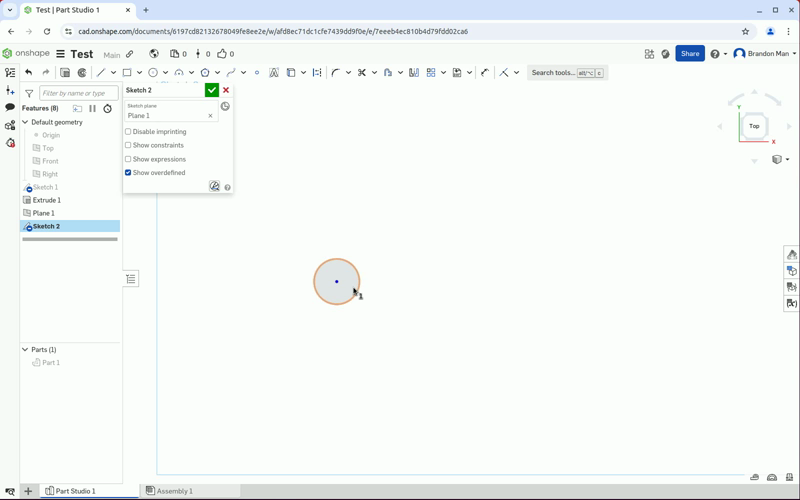
scroll(-6)
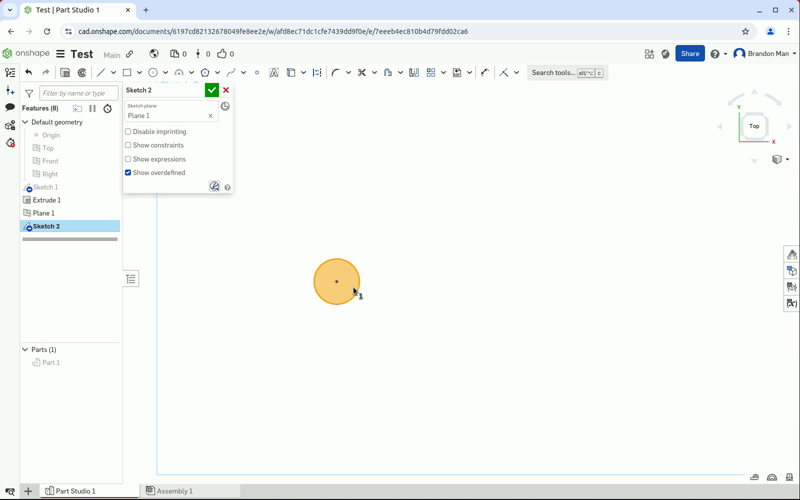
scroll(-6)
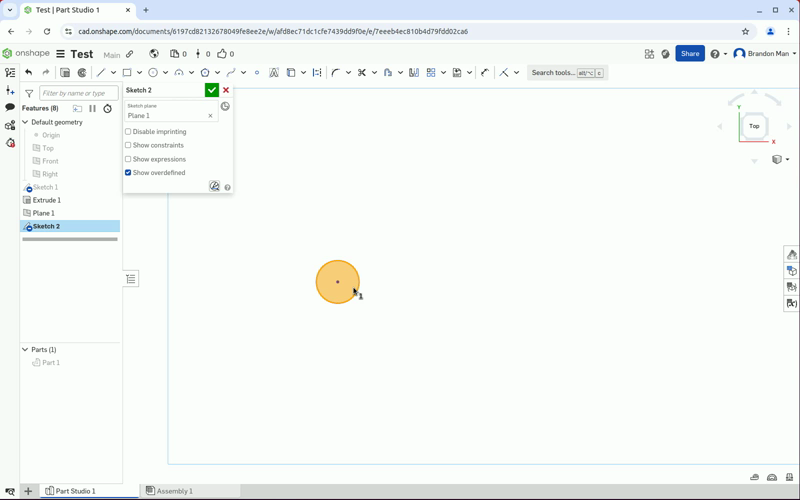
scroll(-6)
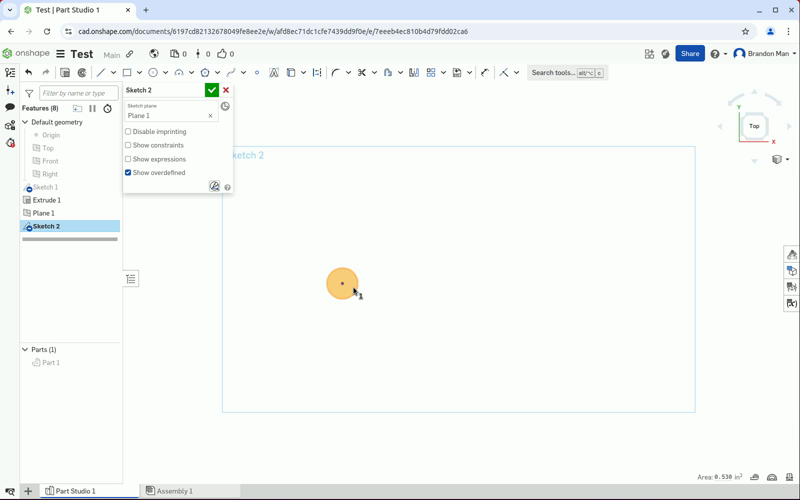
scroll(-6)
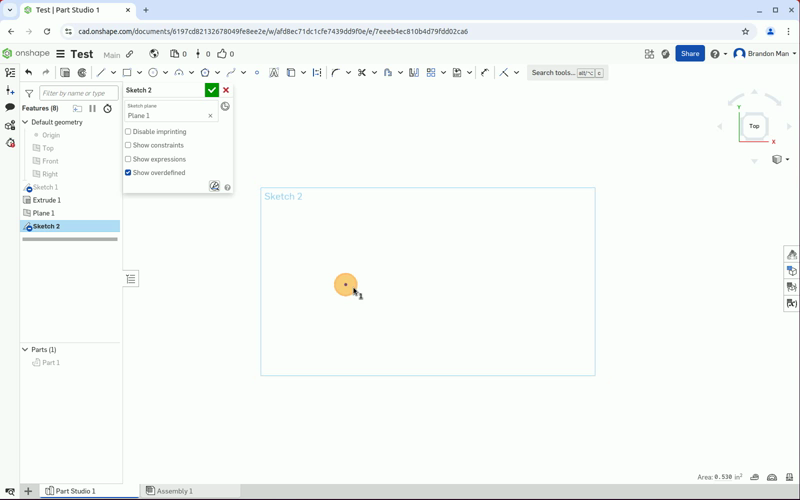
scroll(-6)
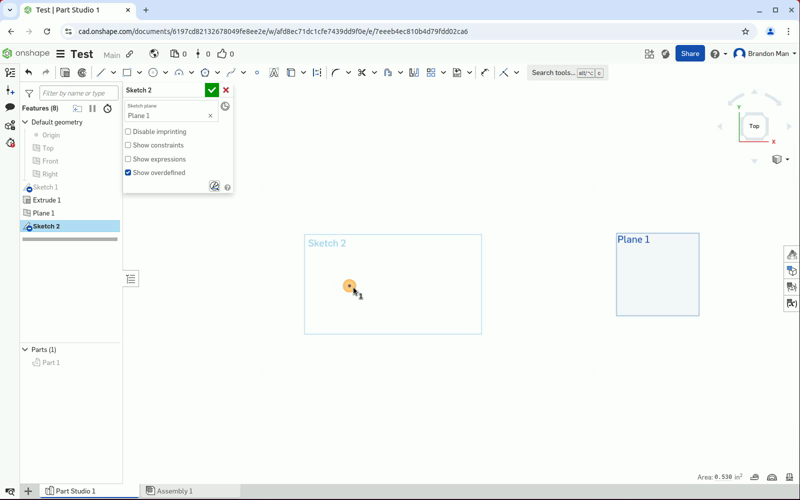
scroll(-6)
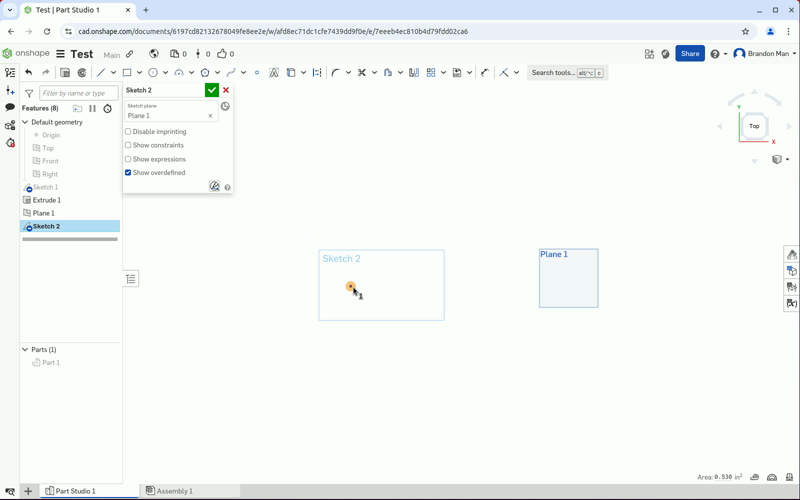
scroll(-6)
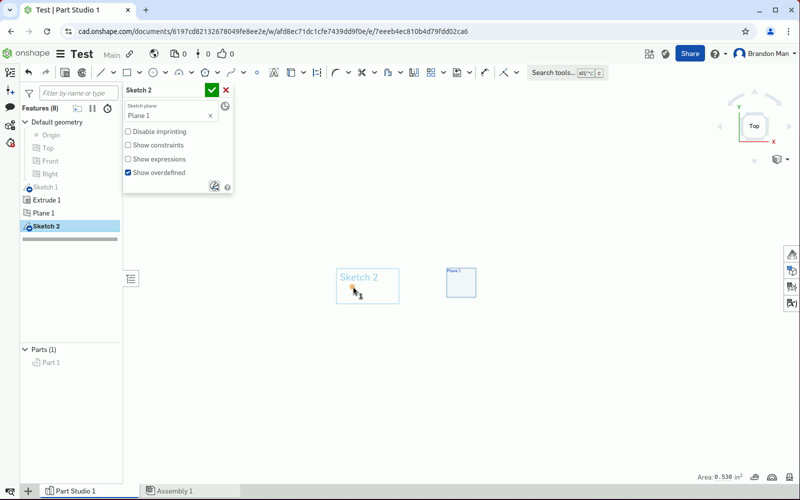
mouse_move(73, 352)
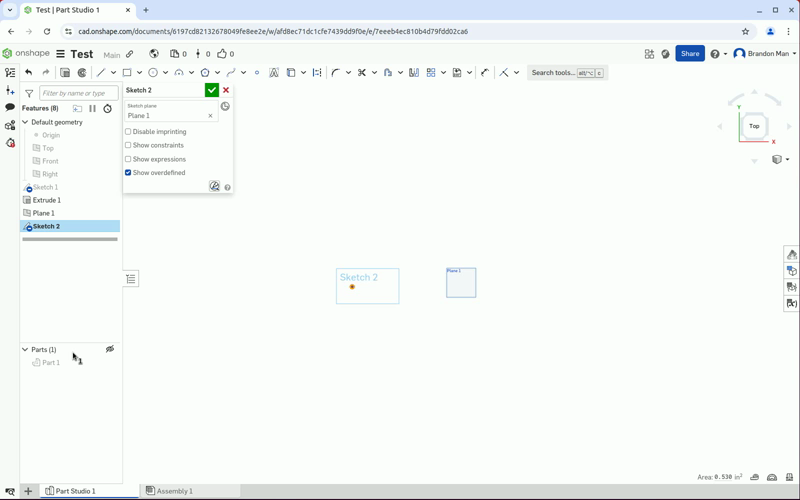
key(shift+y)
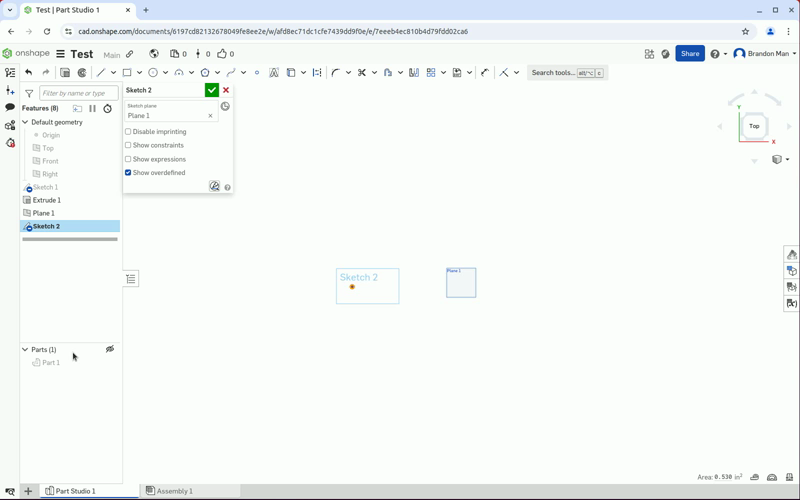
key(shift+e)
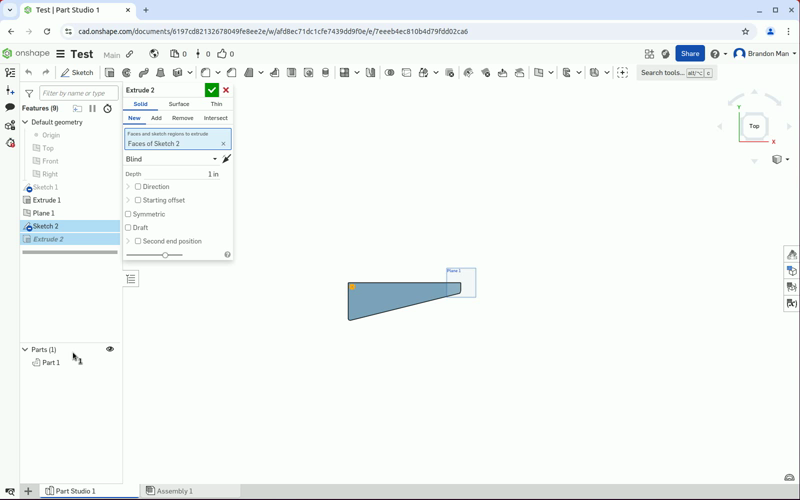
mouse_move(143, 106)
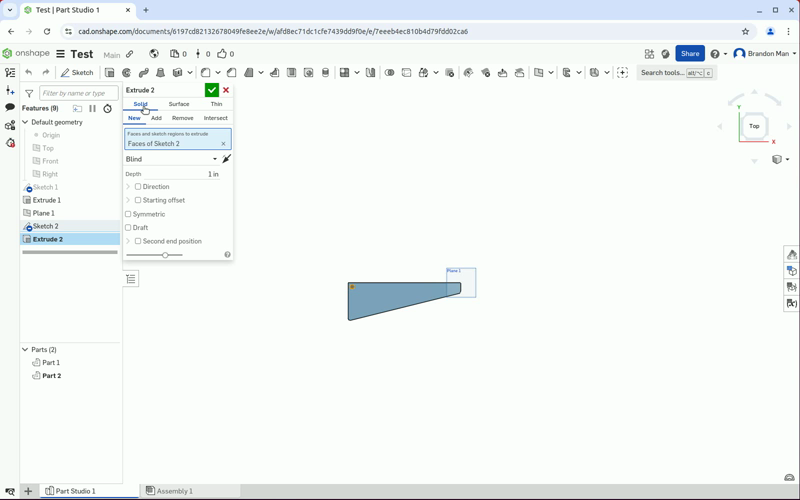
click(143, 106)
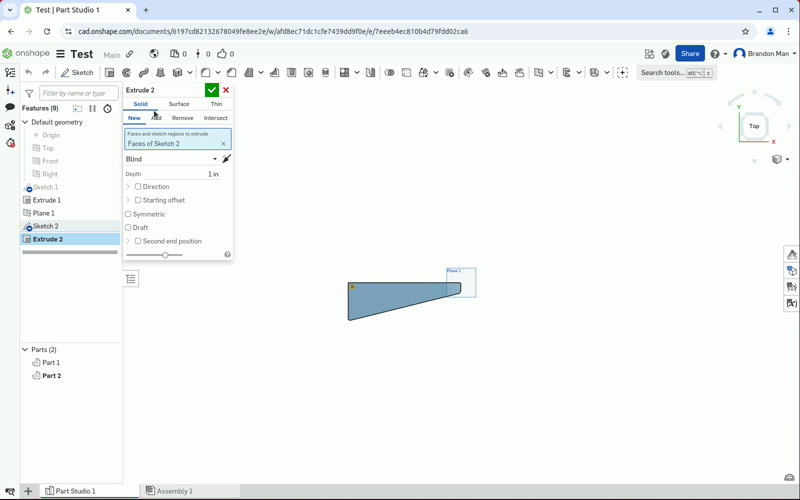
mouse_move(186, 120)
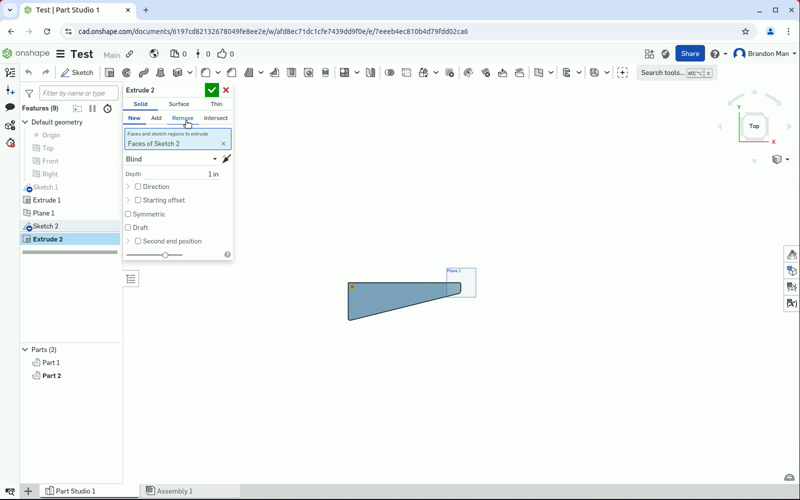
click(186, 120)
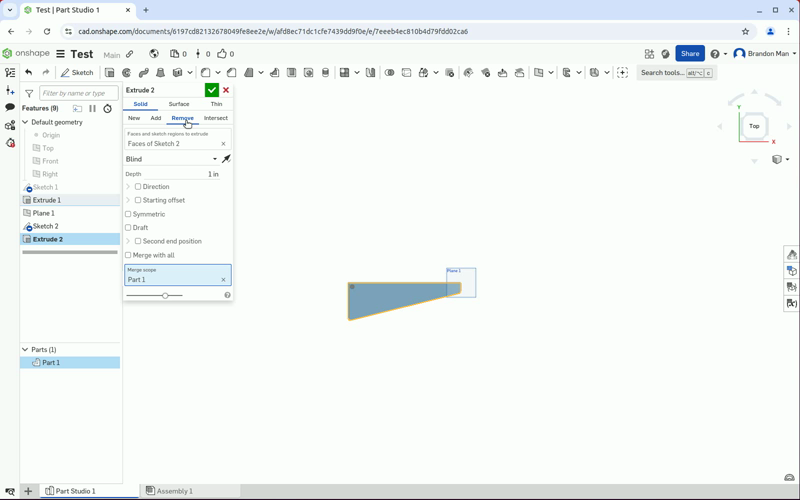
key(tab, 4)
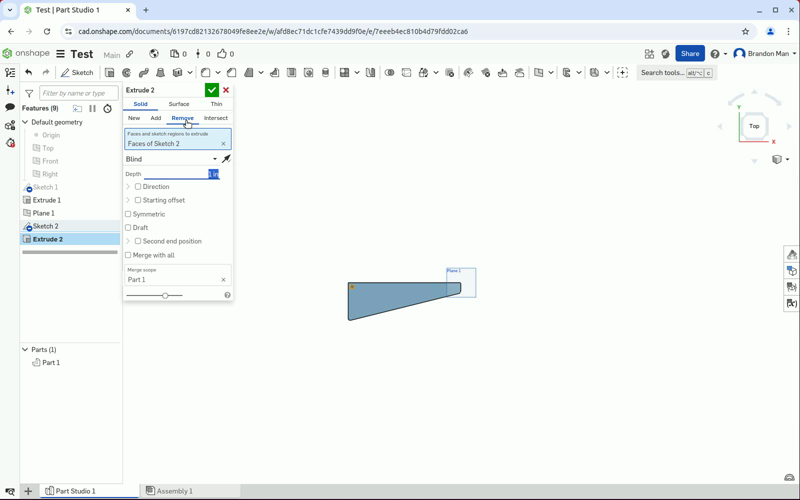
text(1.926)
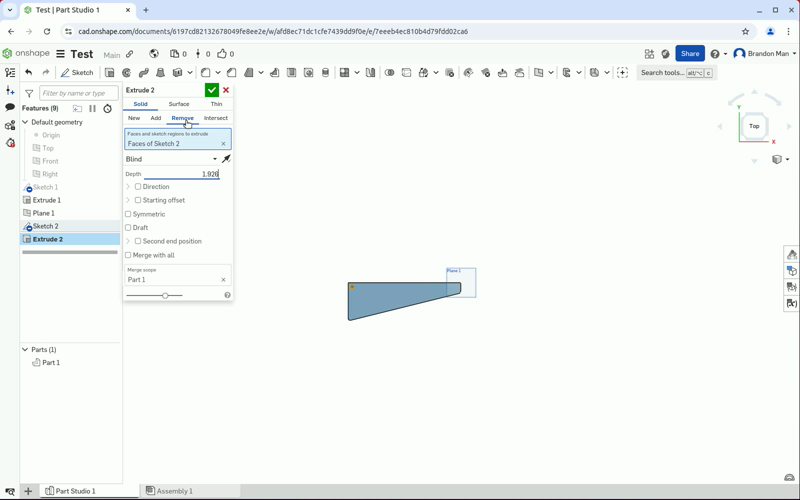
key(tab, 6)
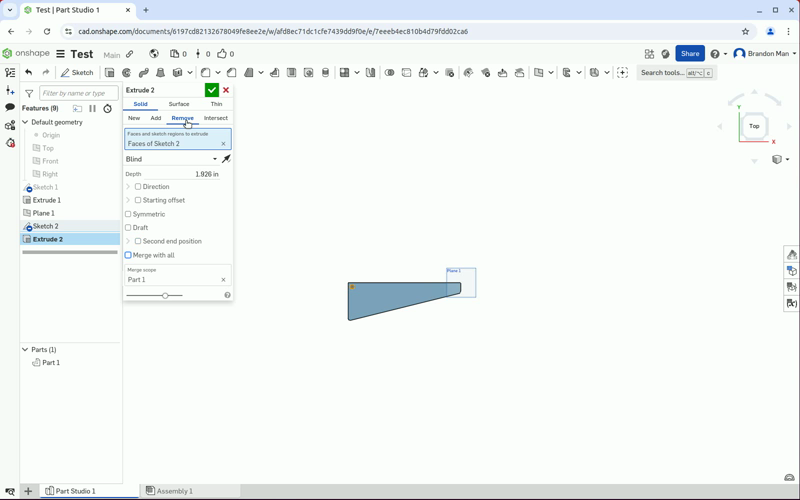
key(space)
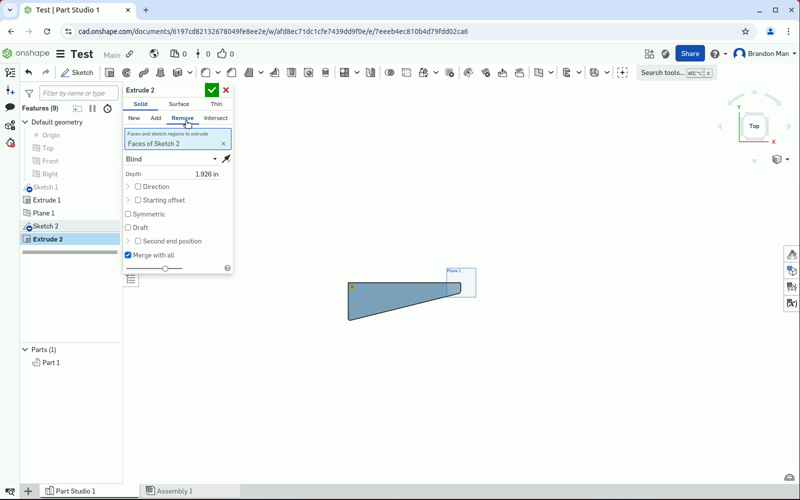
key(enter)
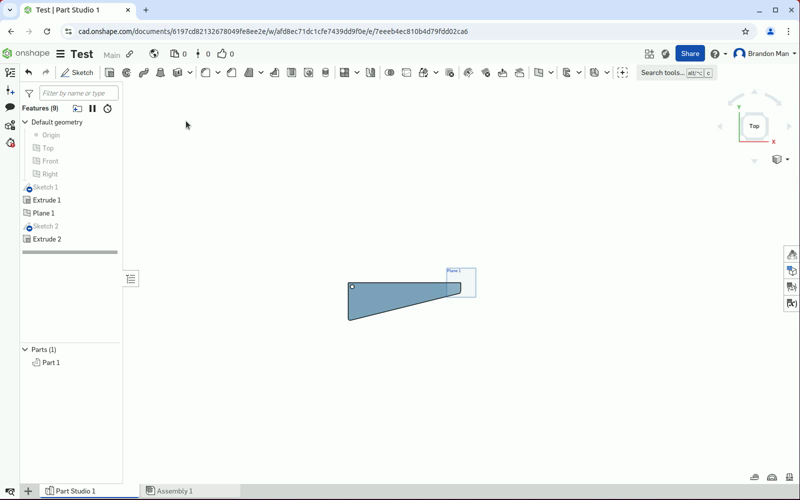
key(shift+h)
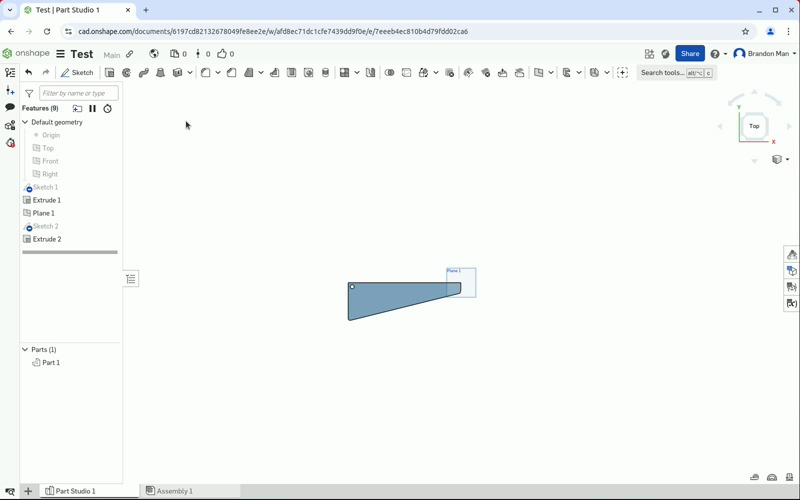
key(shift+h)
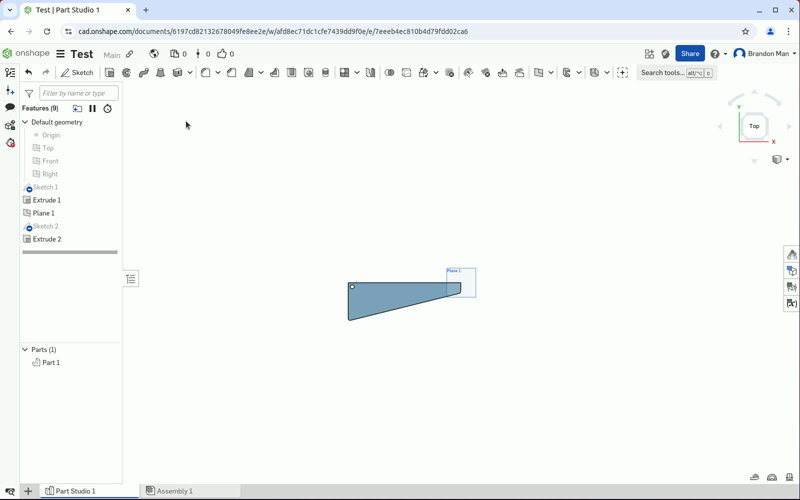
mouse_move(73, 189)
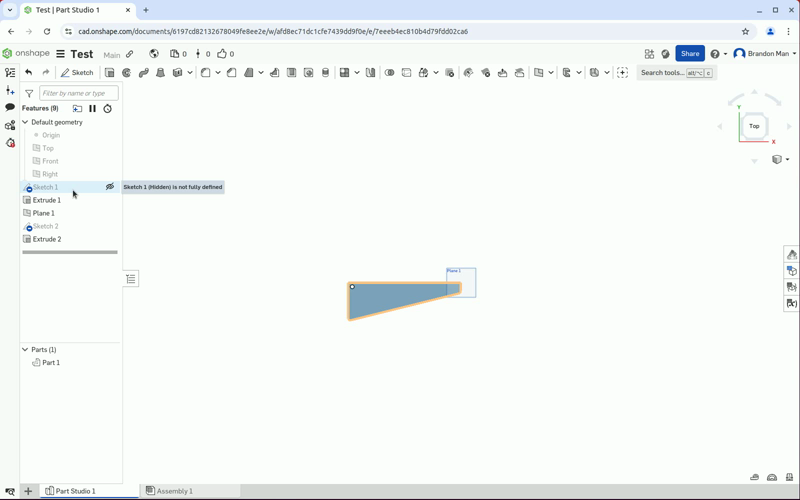
click(73, 189)
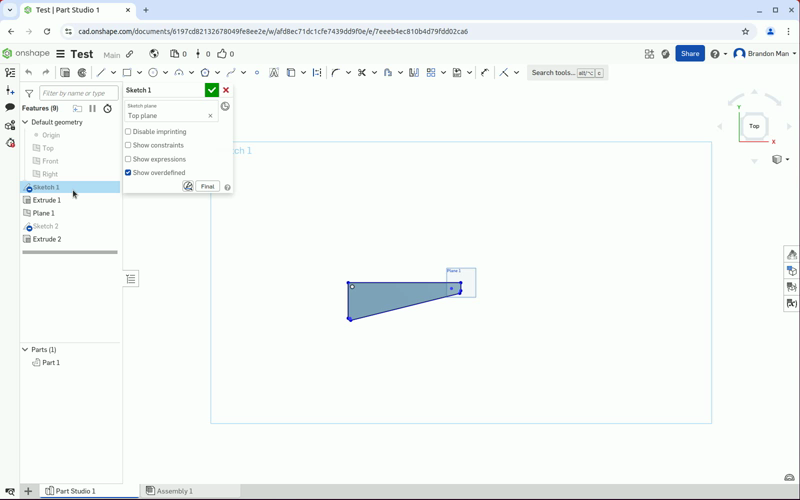
mouse_move(229, 92)
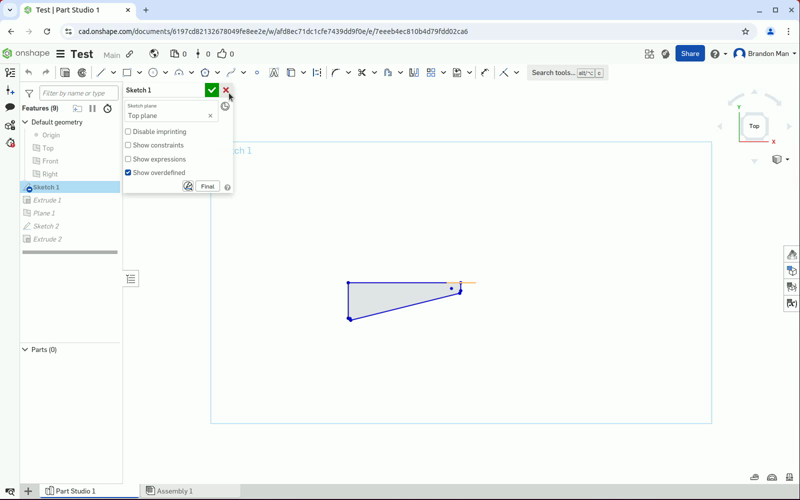
click(229, 92)
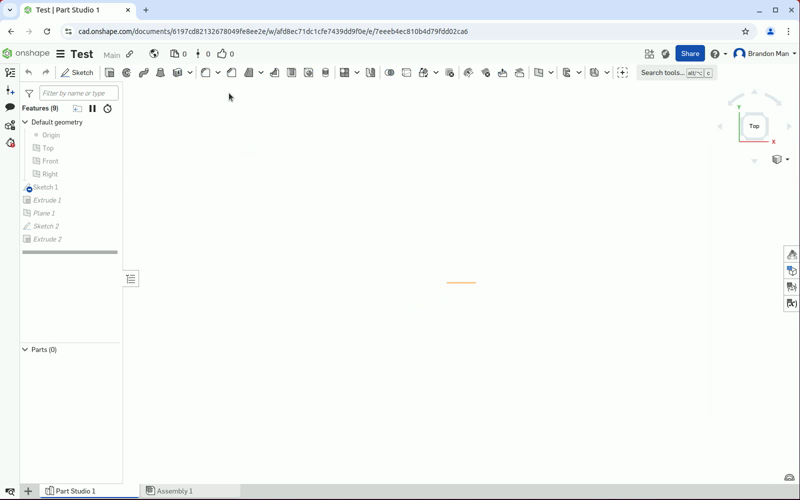
key(shift+s)
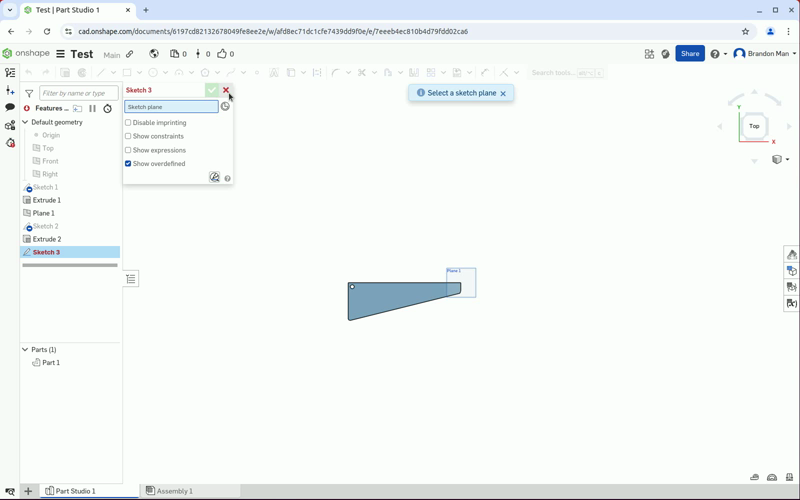
mouse_move(73, 215)
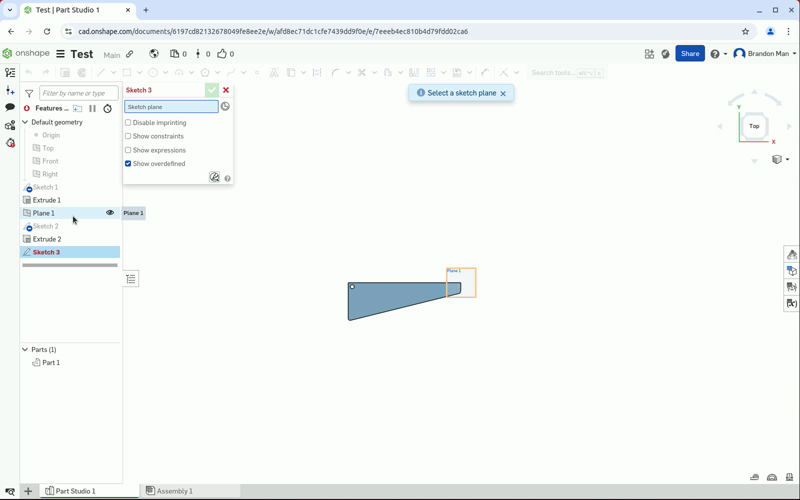
click(73, 215)
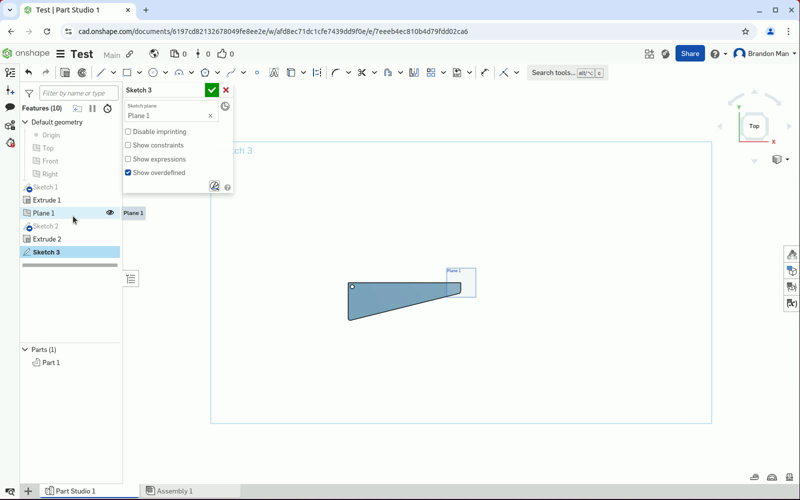
mouse_move(73, 352)
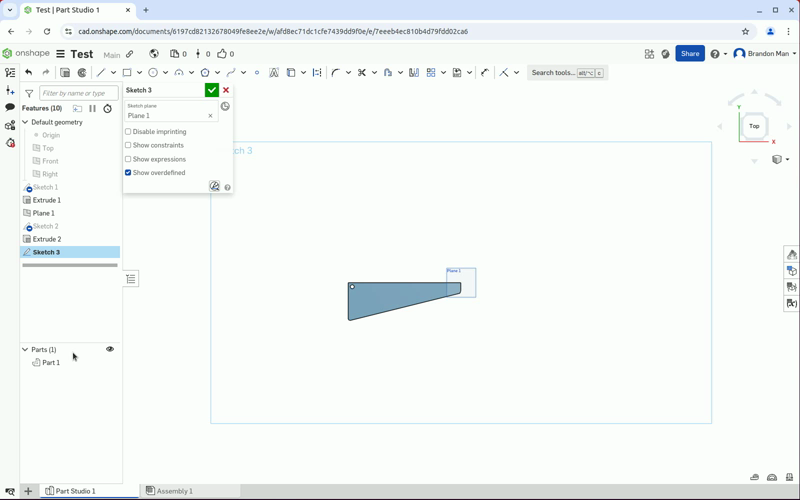
key(y)
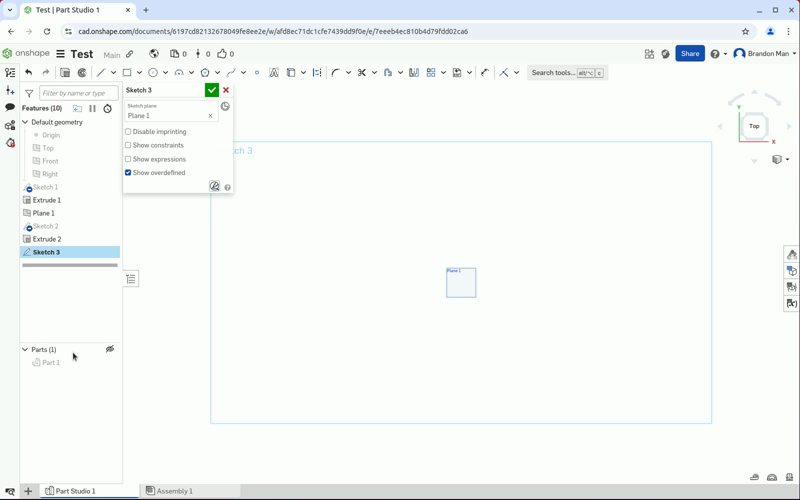
key(c)
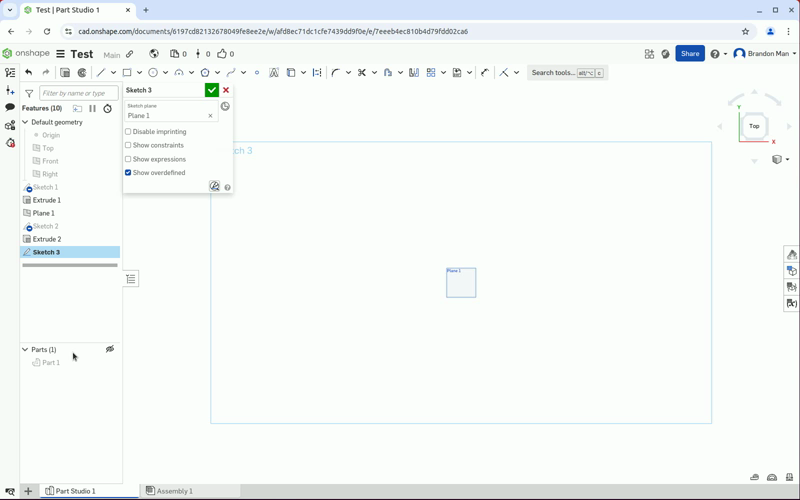
key_down(shift)
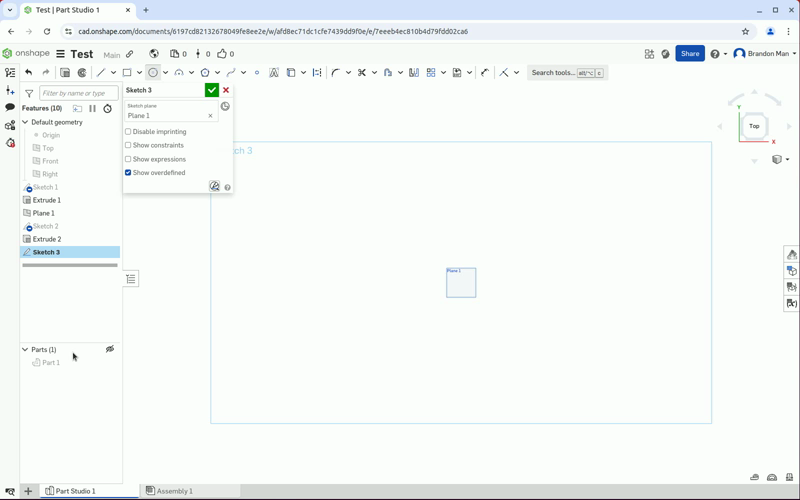
mouse_move(404, 286)
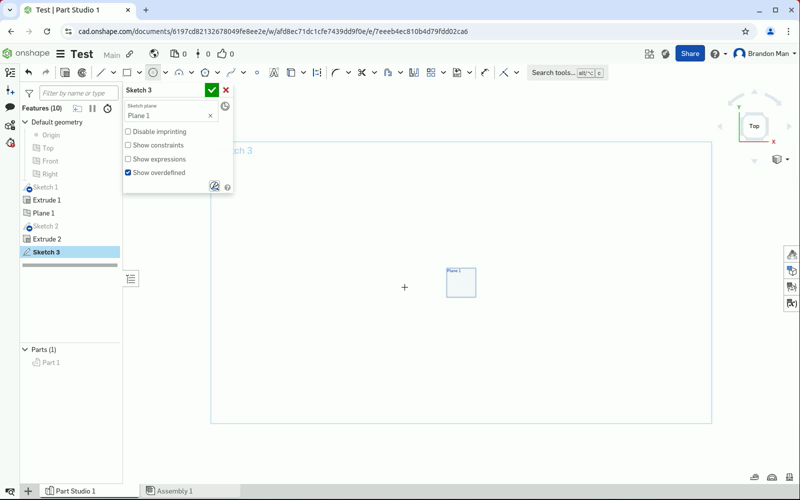
click(404, 286)
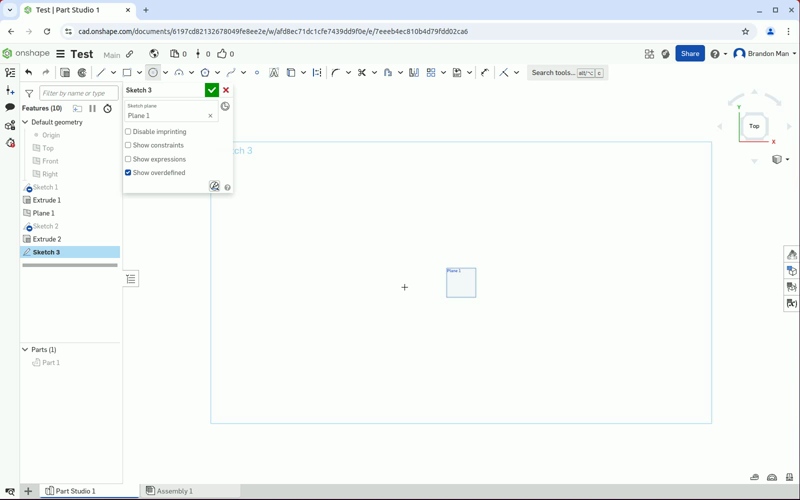
key_up(shift)
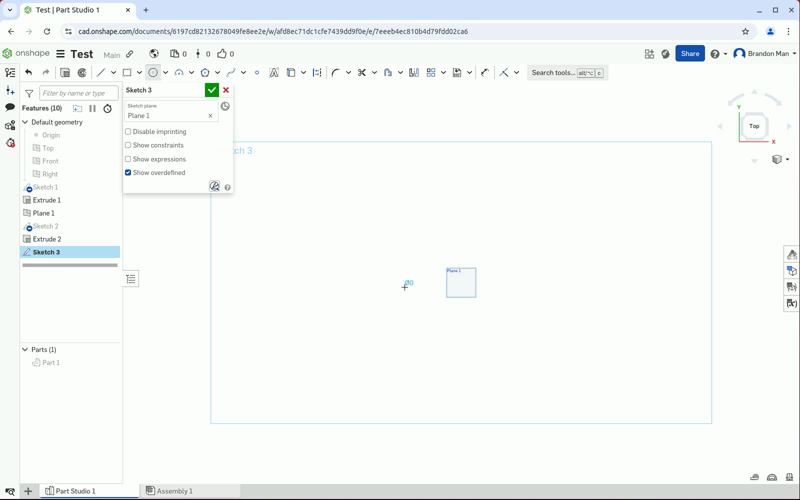
mouse_move(406, 286)
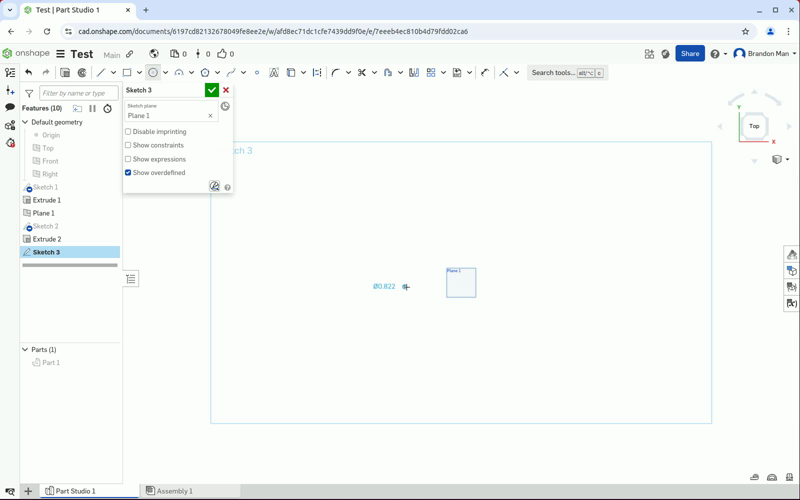
scroll(6)
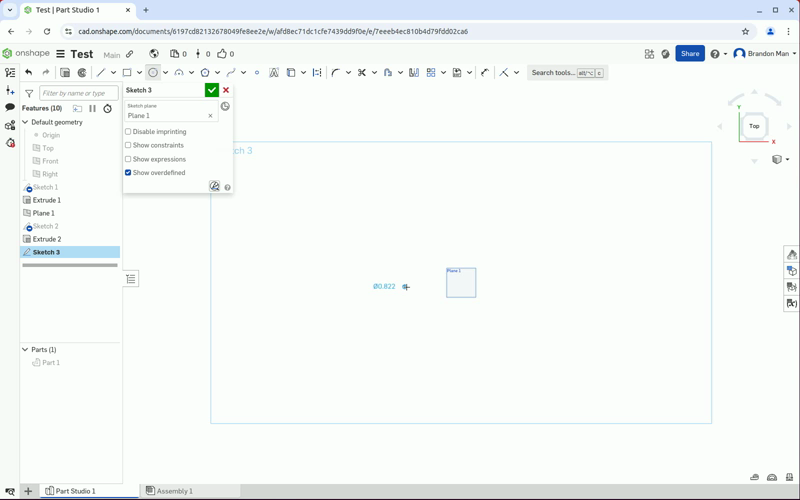
scroll(6)
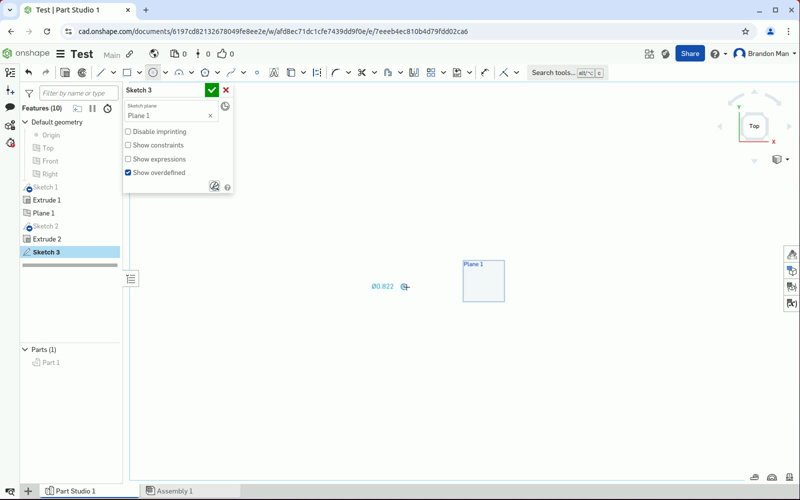
scroll(6)
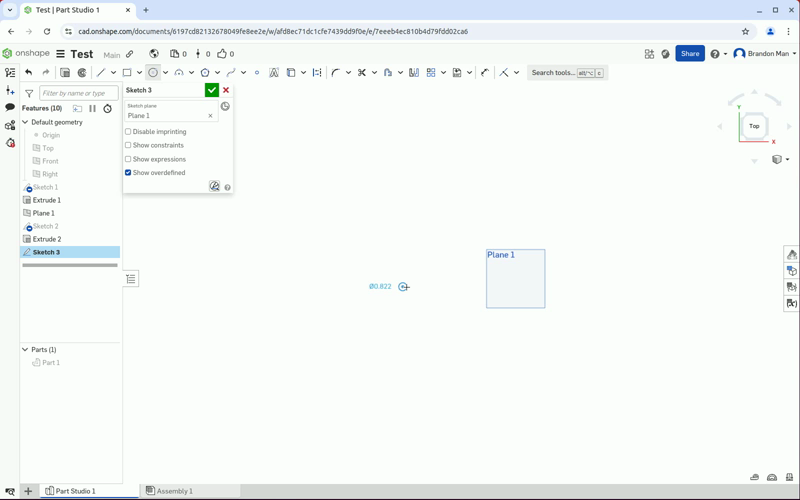
scroll(6)
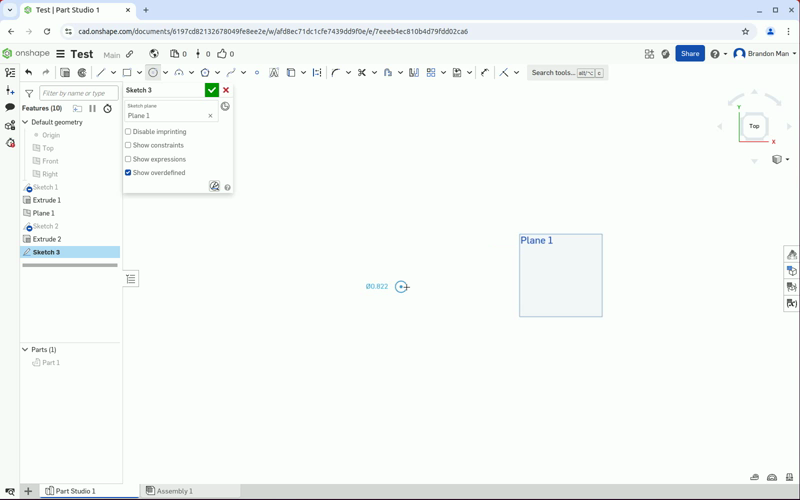
scroll(6)
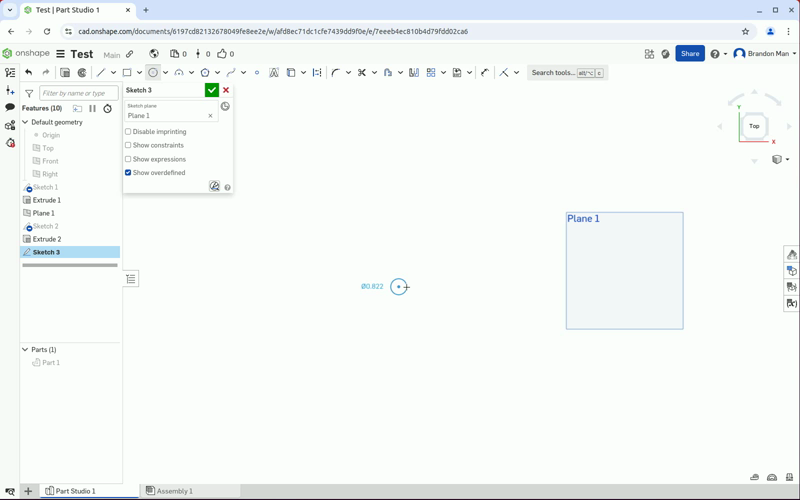
scroll(6)
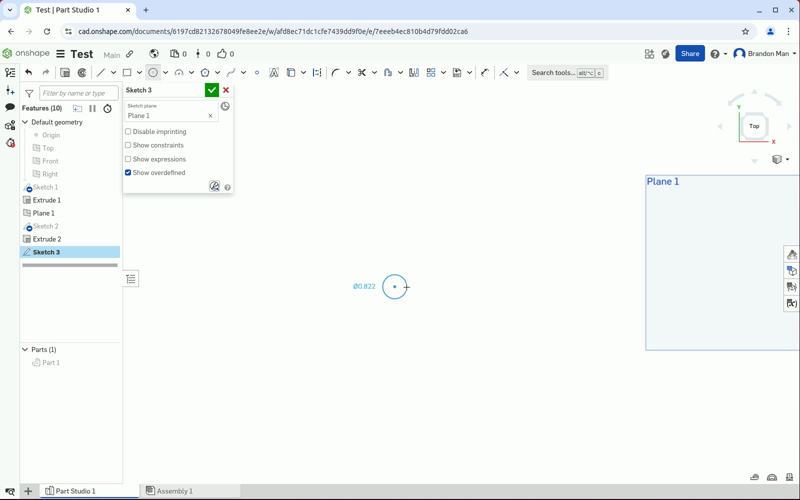
scroll(6)
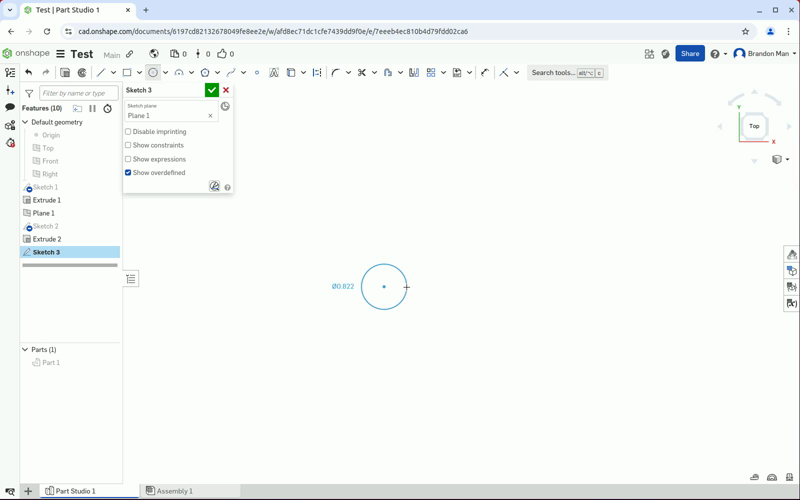
click(406, 286)
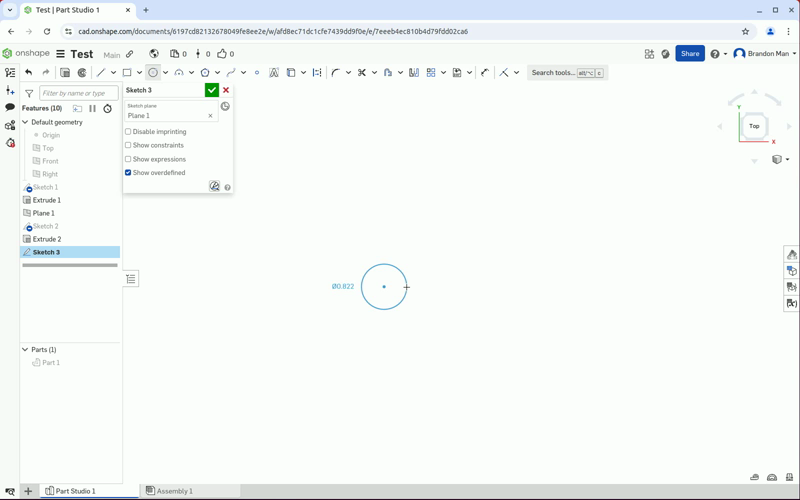
scroll(-6)
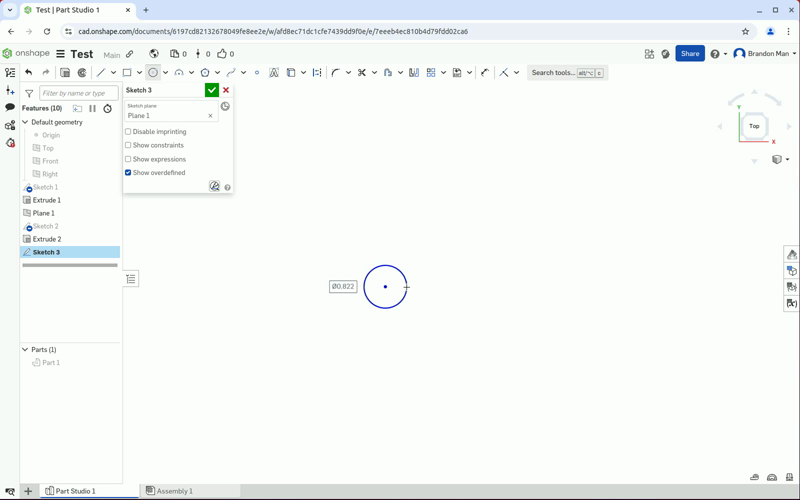
scroll(-6)
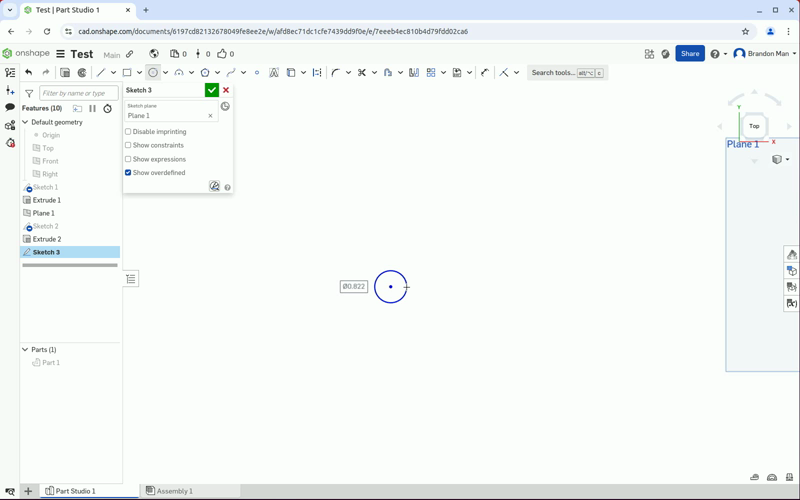
scroll(-6)
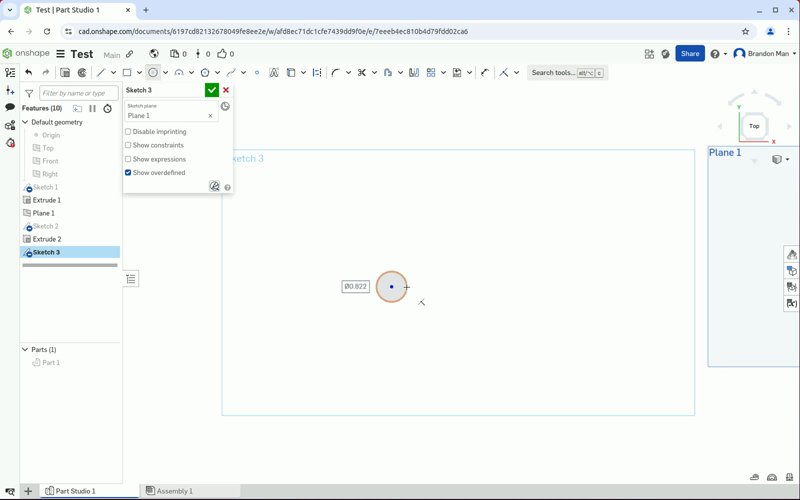
scroll(-6)
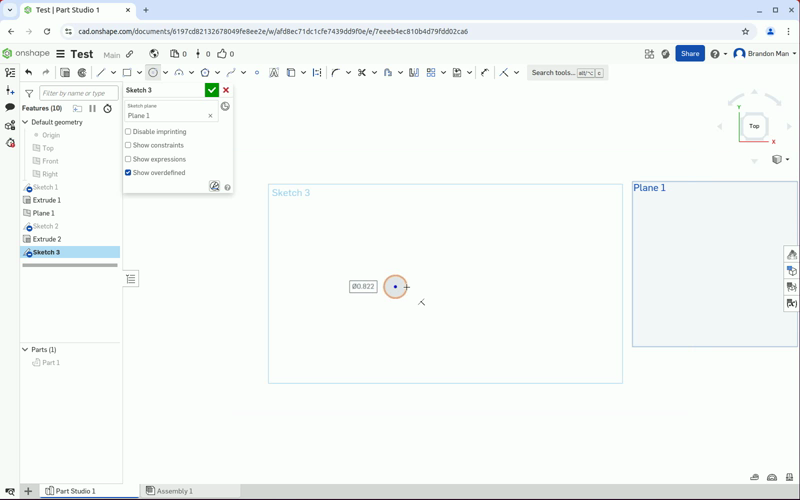
scroll(-6)
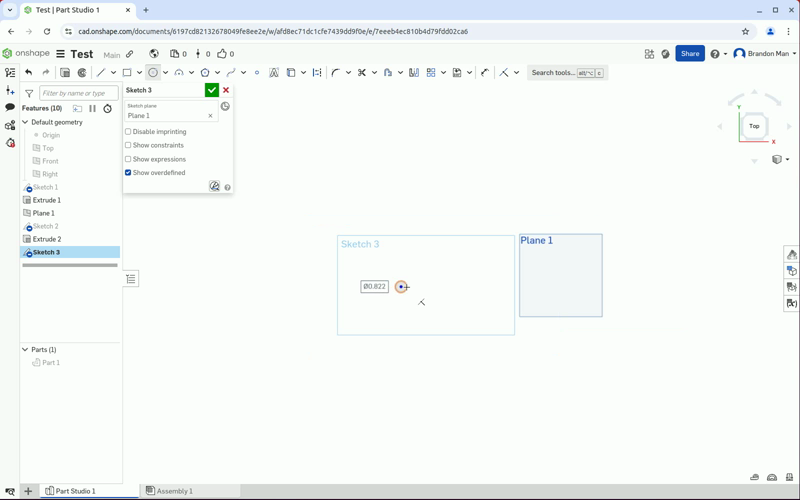
scroll(-6)
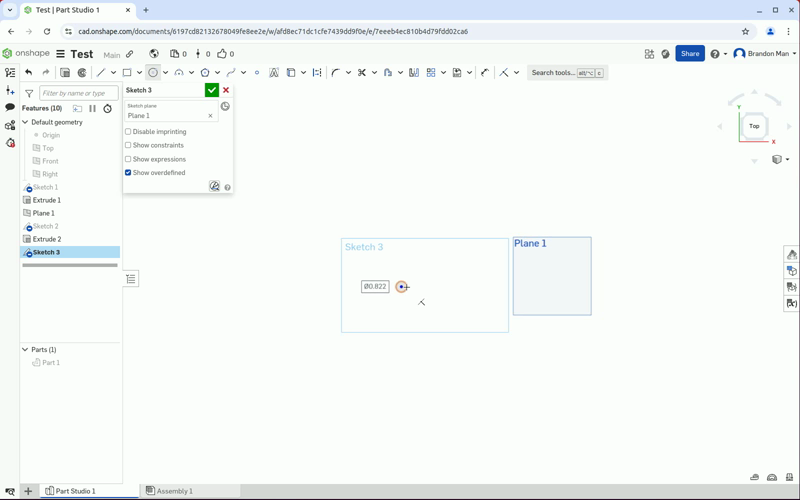
scroll(-6)
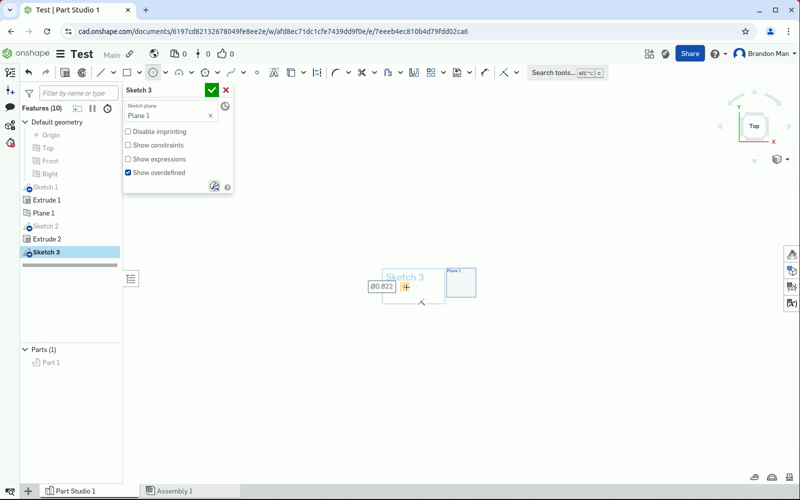
key(esc)
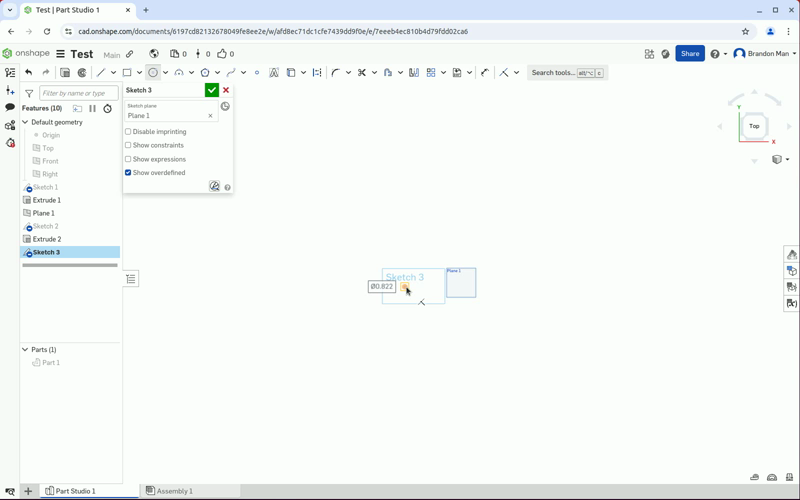
mouse_move(405, 287)
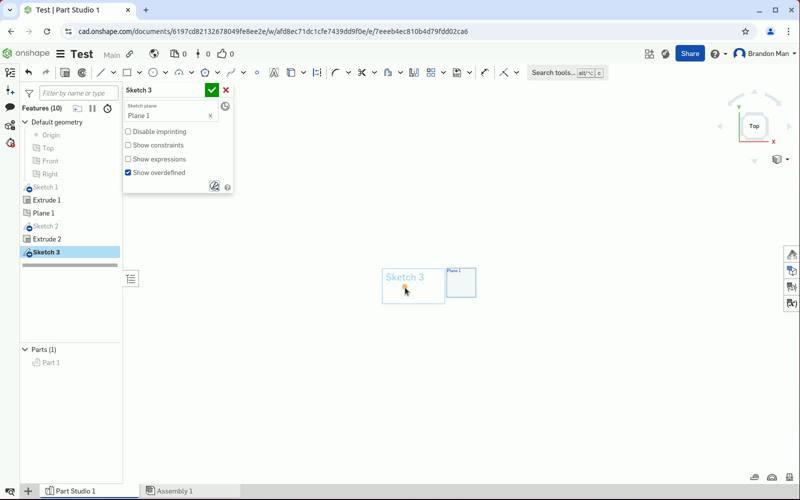
scroll(6)
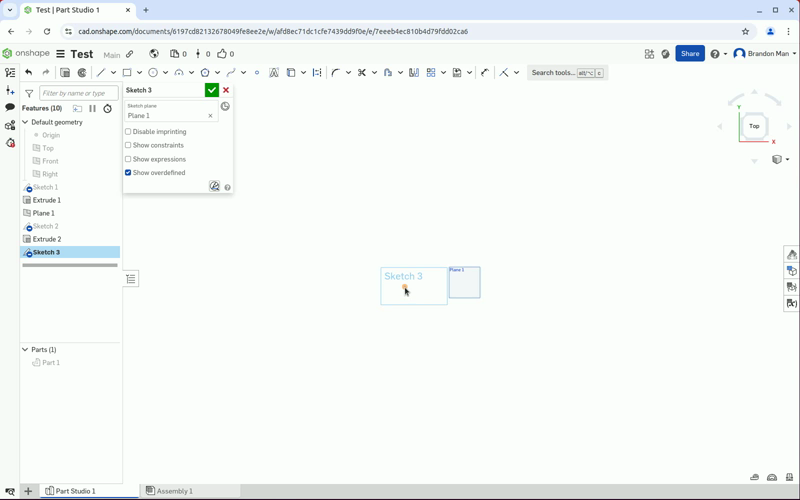
scroll(6)
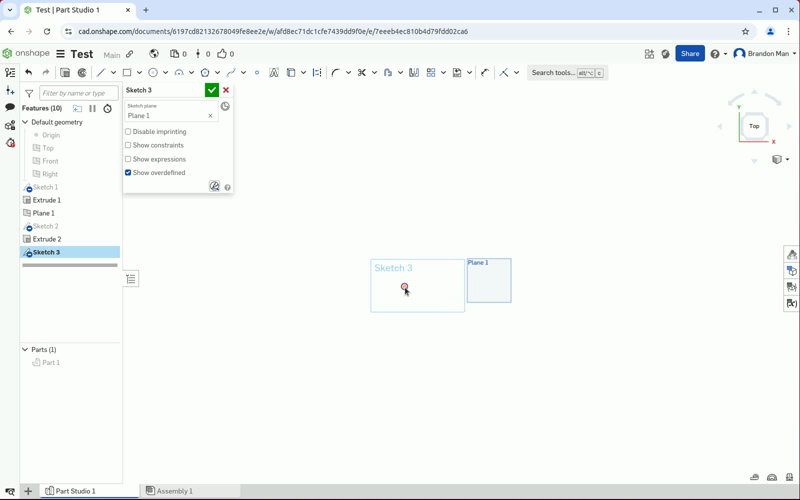
scroll(6)
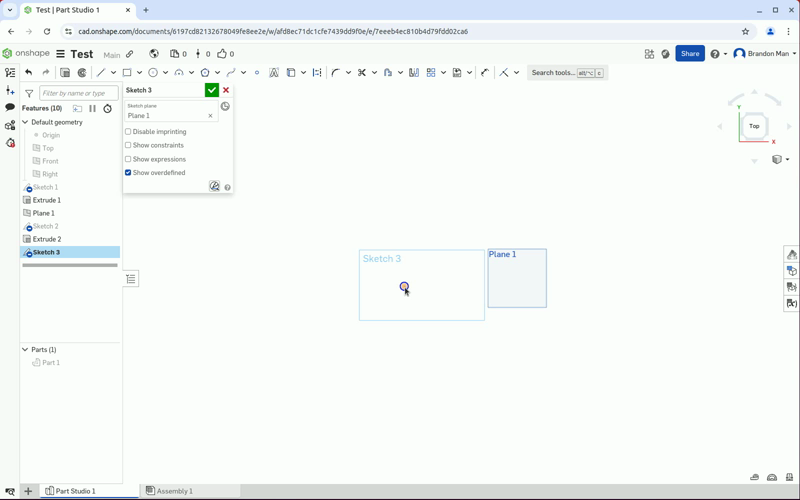
scroll(6)
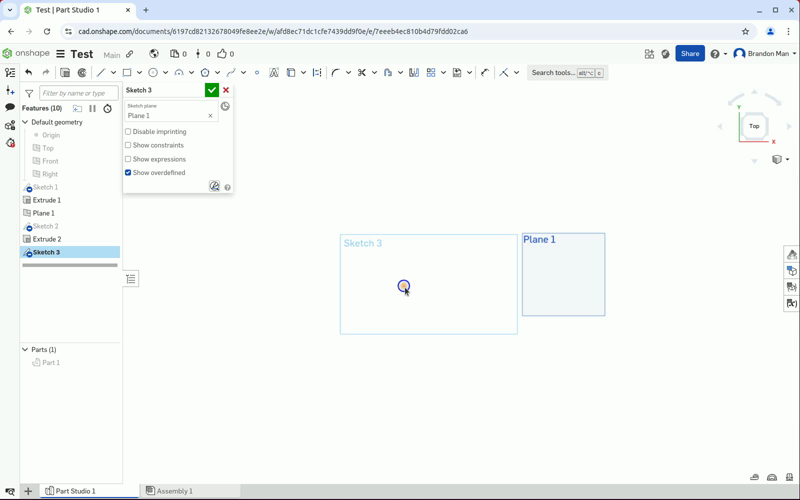
scroll(6)
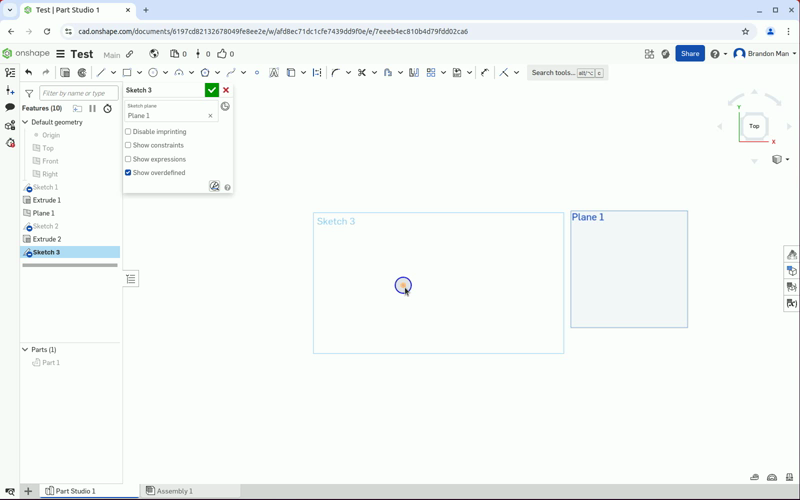
scroll(6)
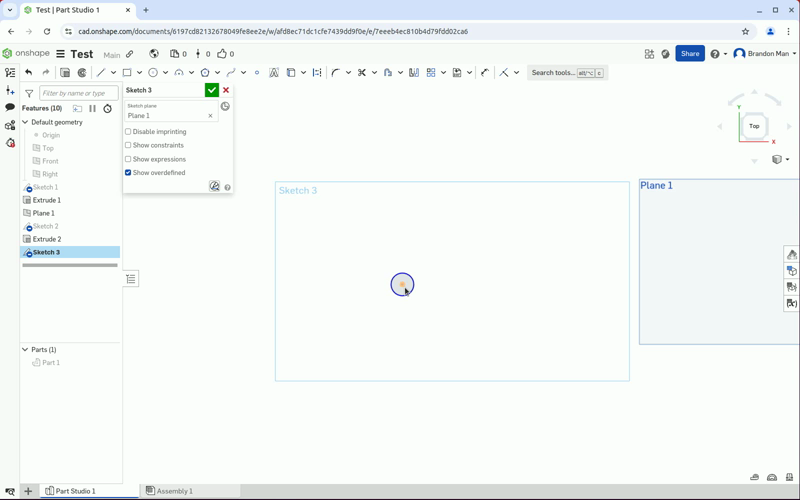
scroll(6)
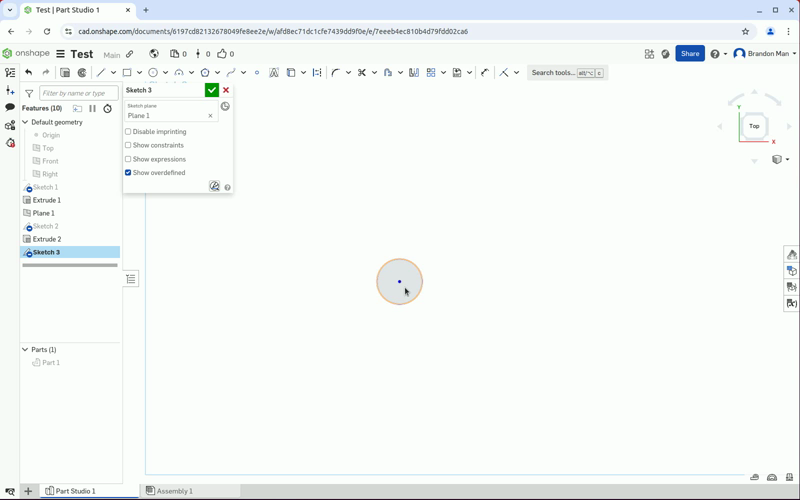
click(405, 287)
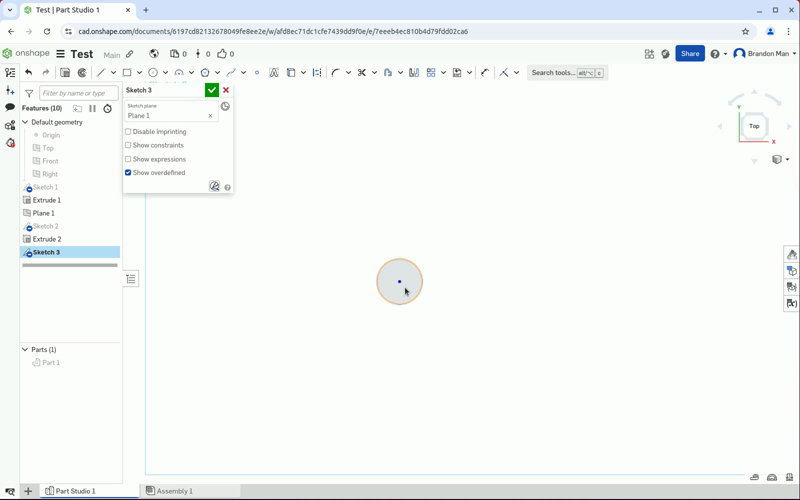
scroll(-6)
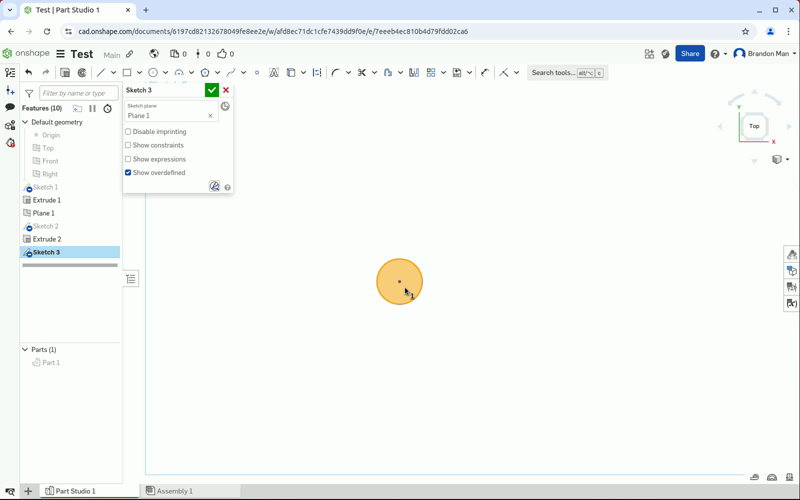
scroll(-6)
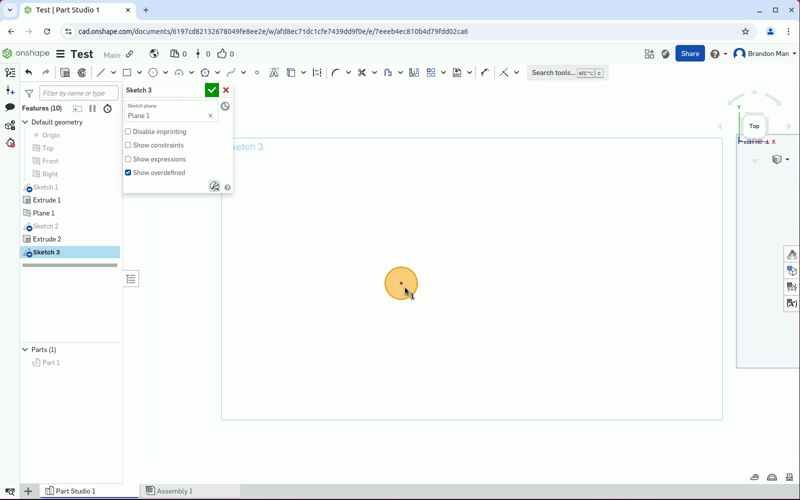
scroll(-6)
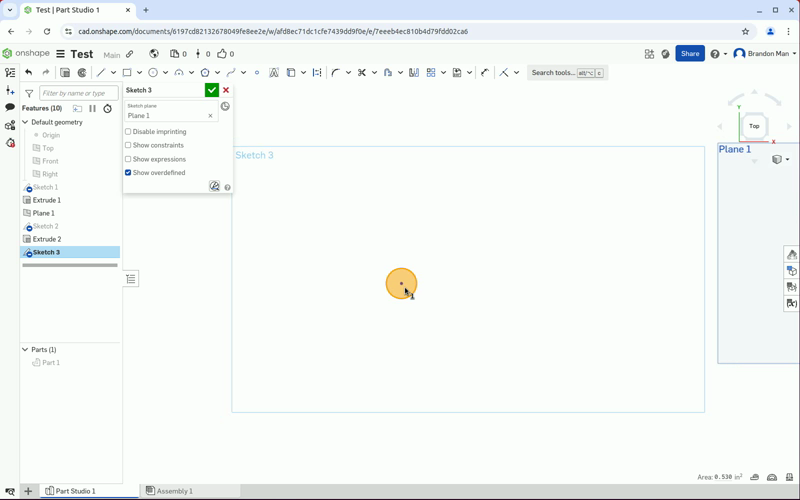
scroll(-6)
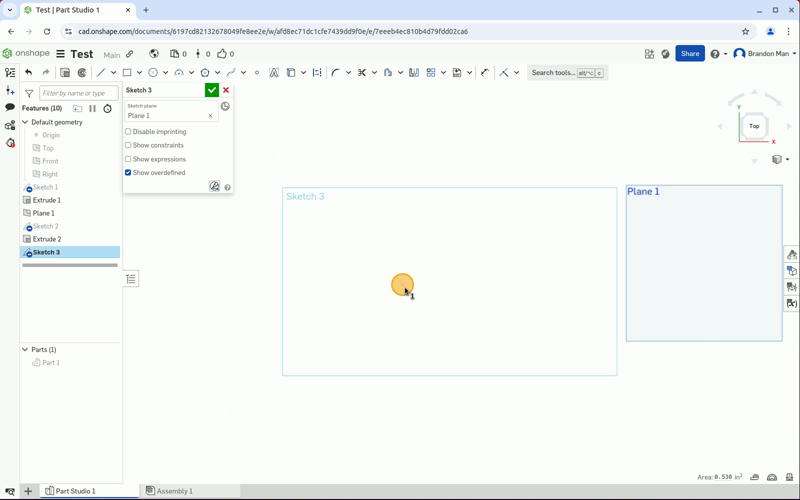
scroll(-6)
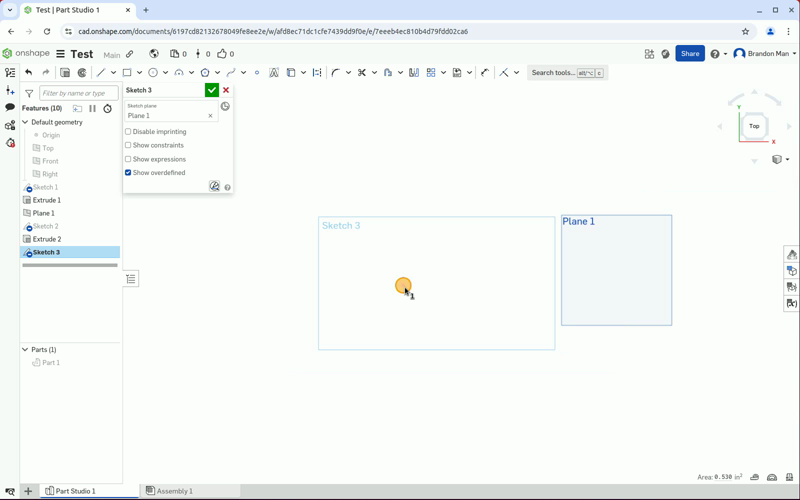
scroll(-6)
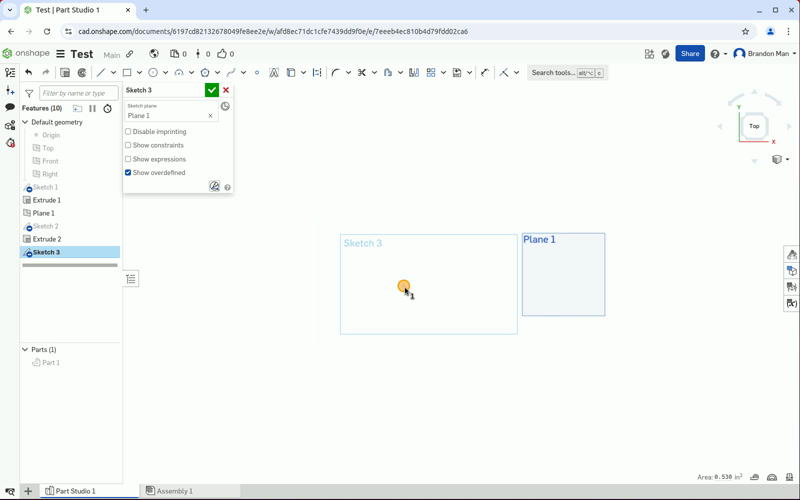
scroll(-6)
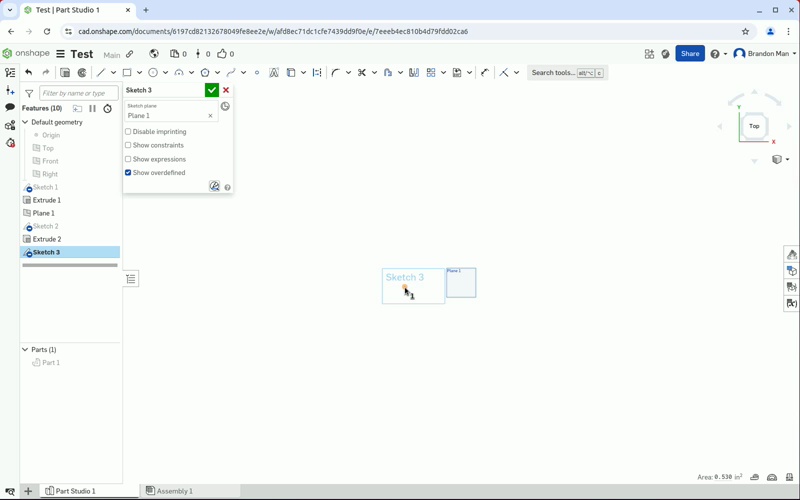
mouse_move(73, 352)
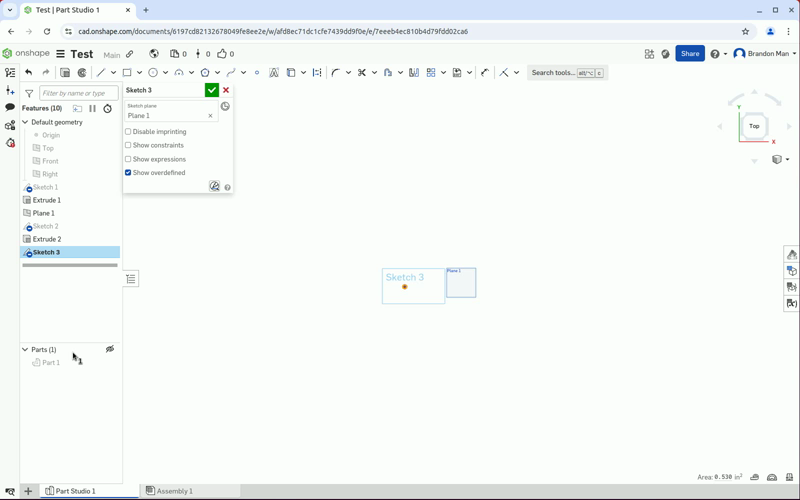
key(shift+y)
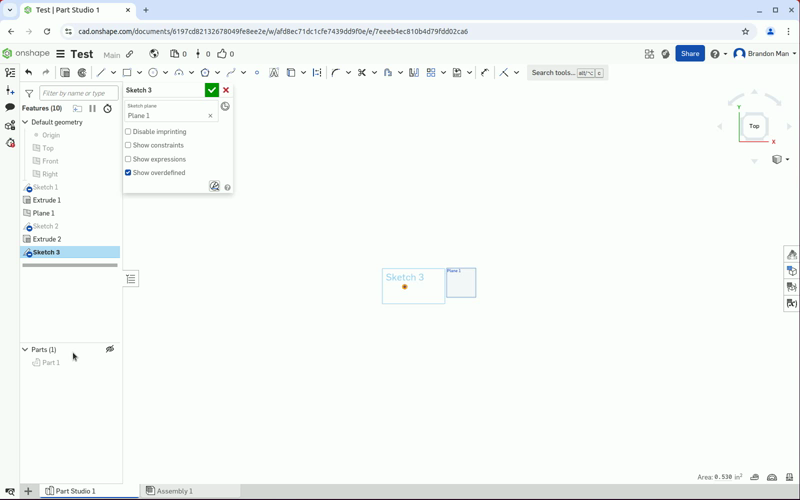
key(shift+e)
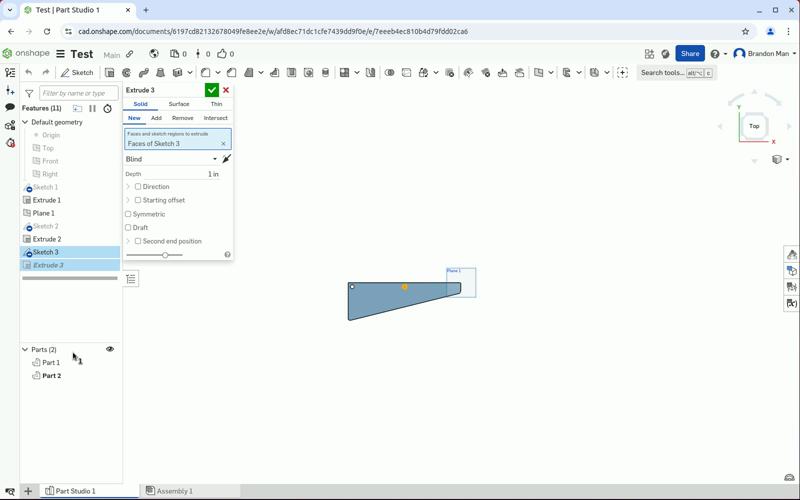
mouse_move(143, 106)
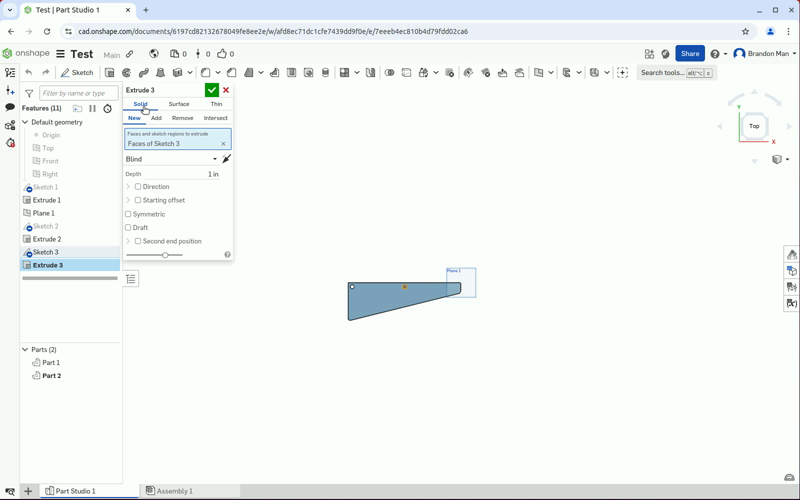
click(143, 106)
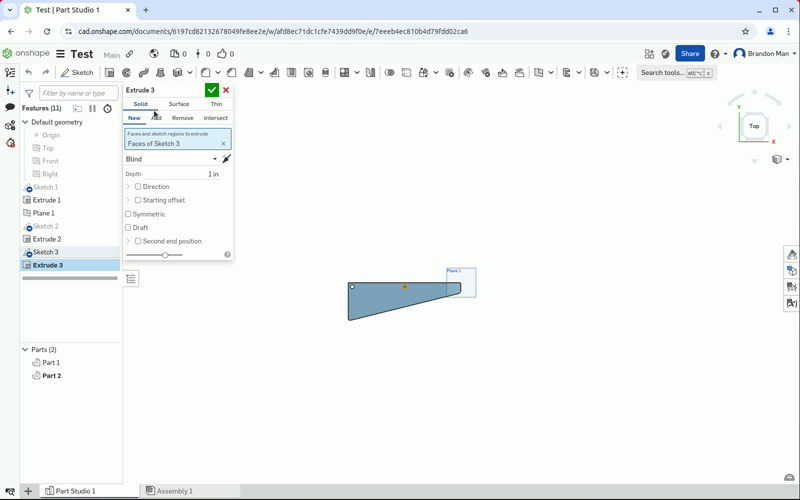
mouse_move(186, 120)
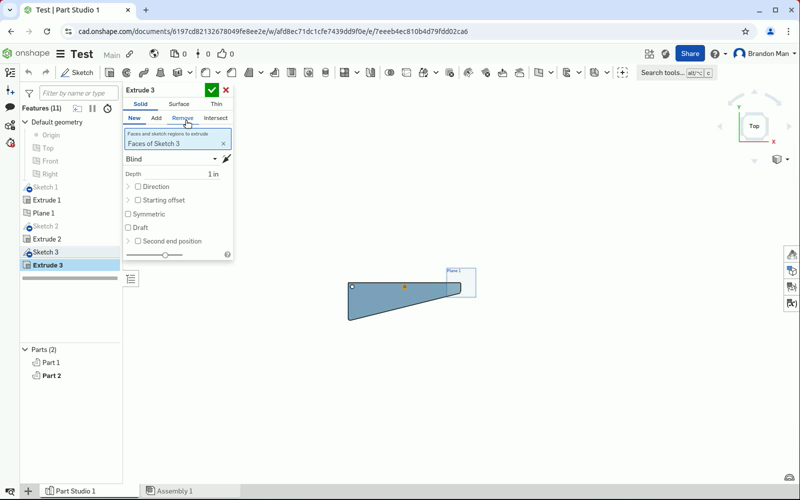
click(186, 120)
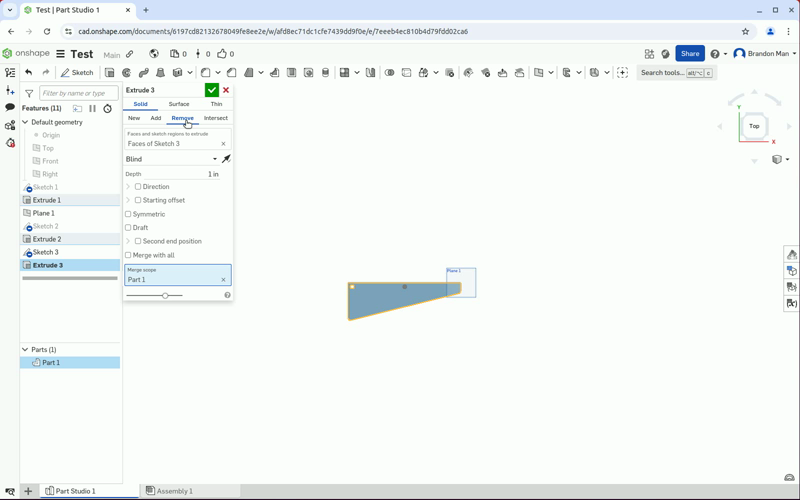
key(tab, 4)
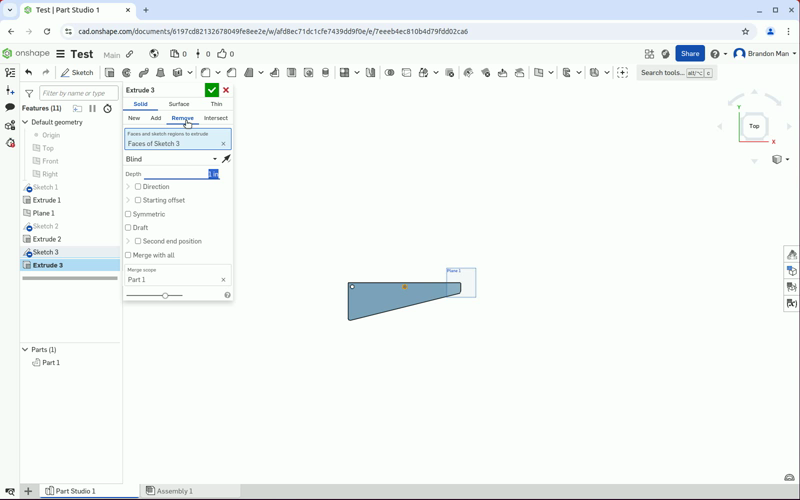
text(1.926)
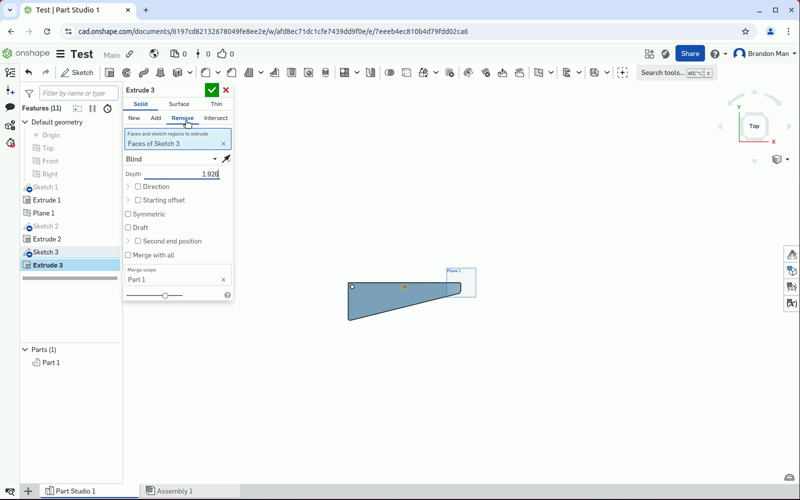
key(tab, 6)
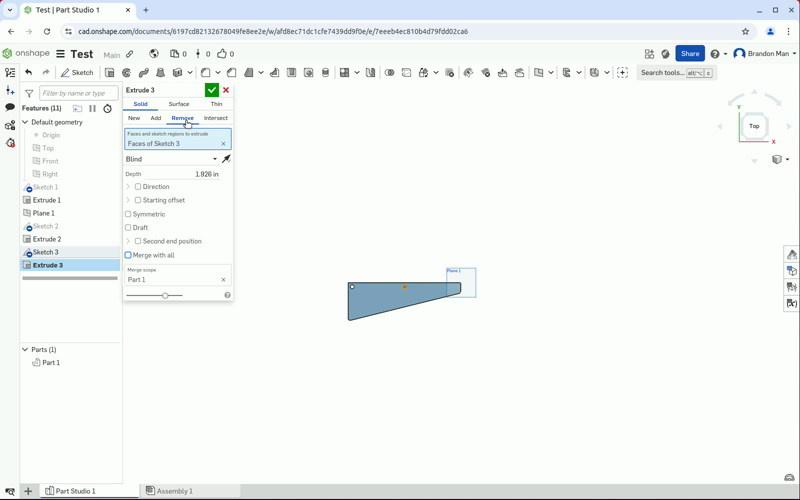
key(space)
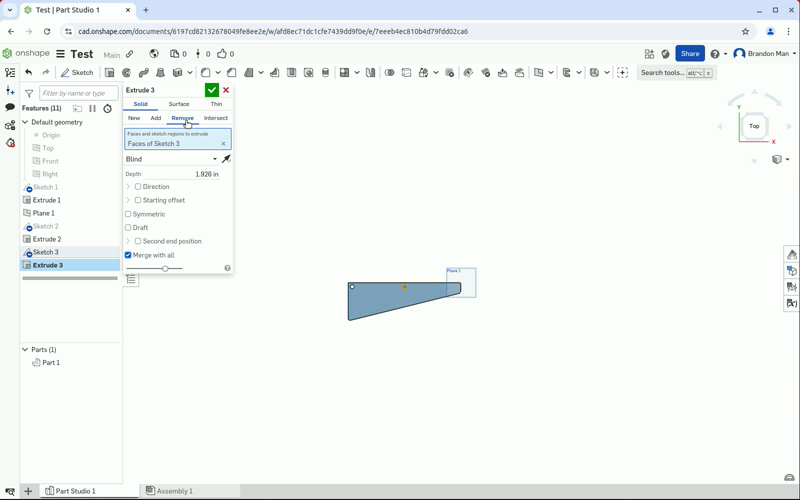
key(enter)
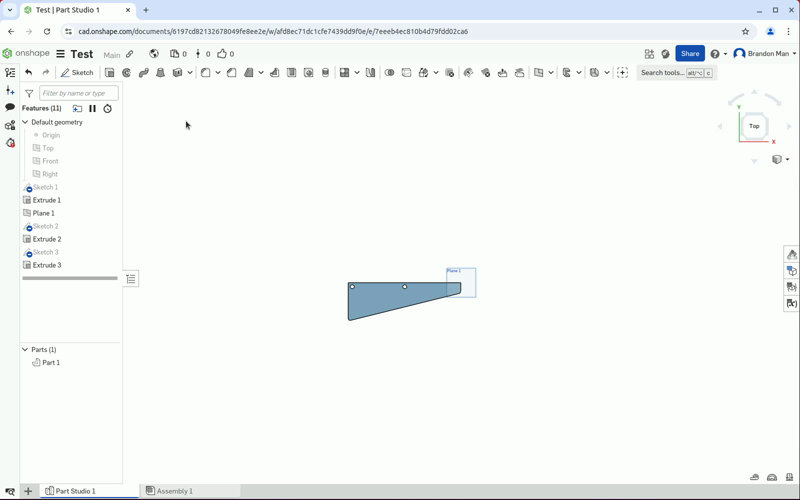
key(shift+h)
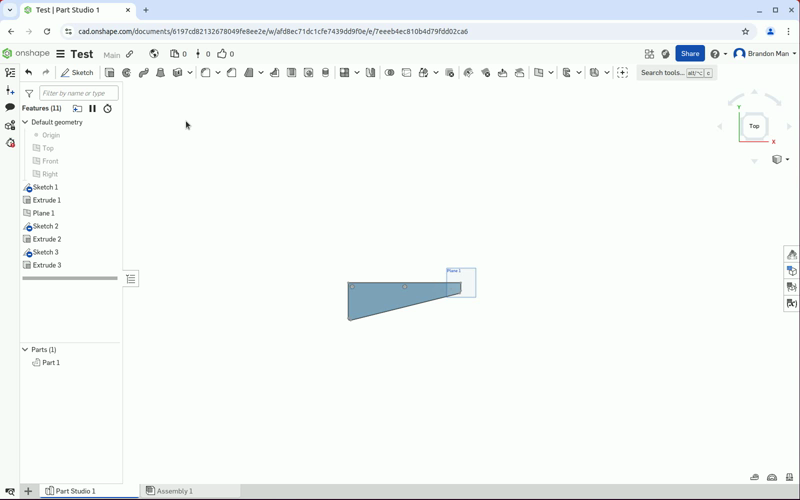
key(shift+h)
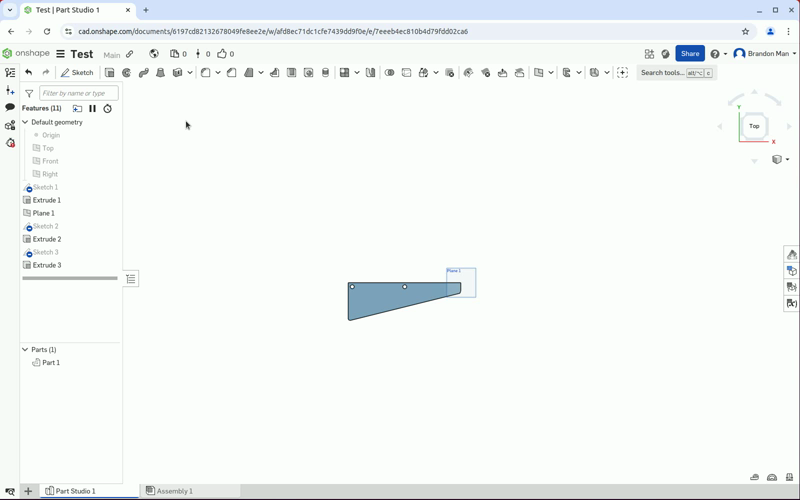
mouse_move(73, 189)
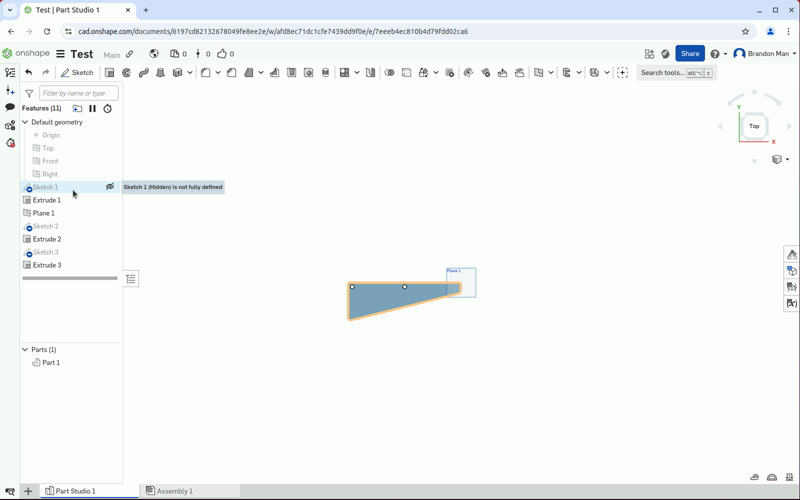
click(73, 189)
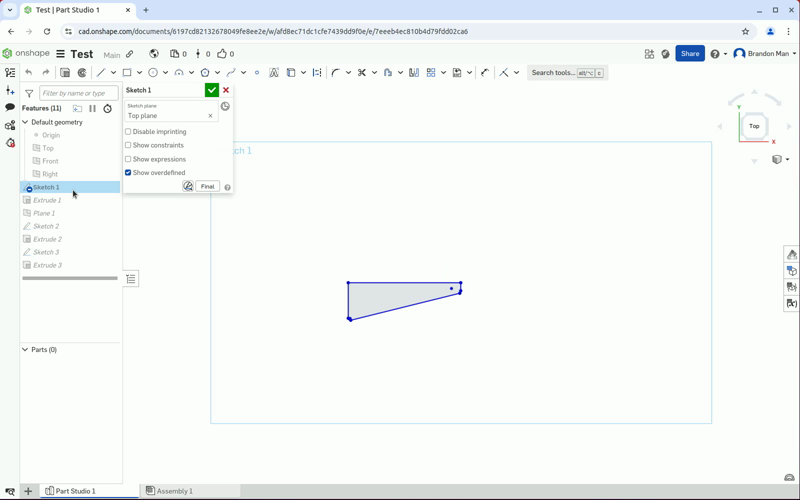
mouse_move(229, 92)
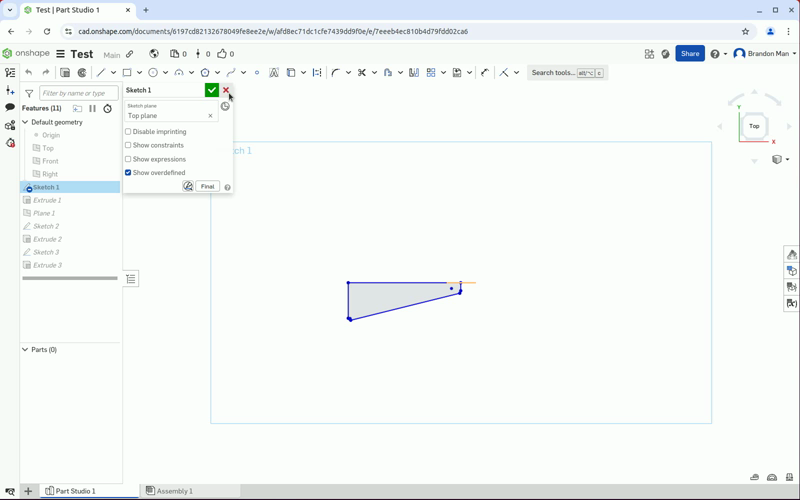
click(229, 92)
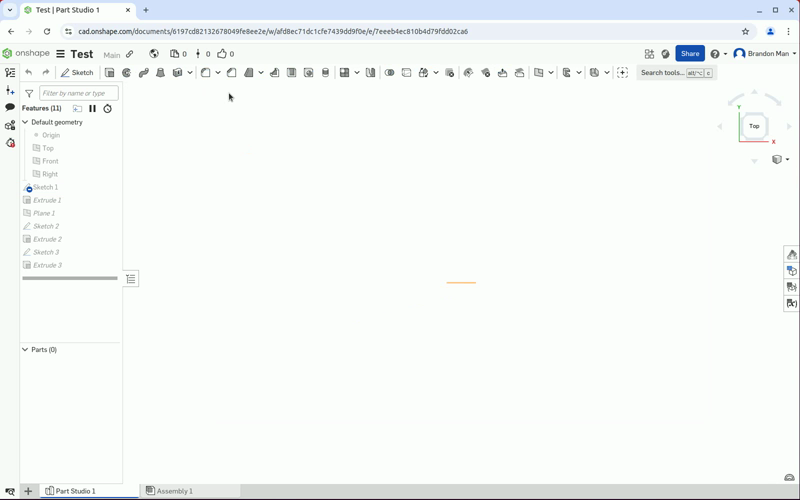
key(shift+s)
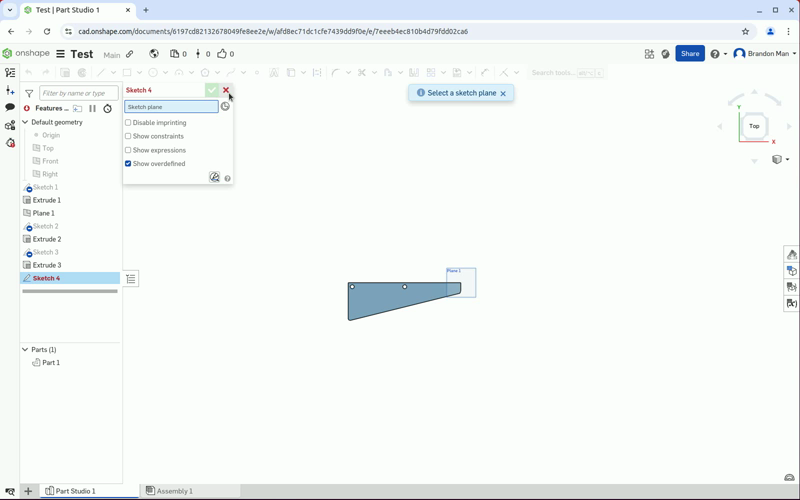
mouse_move(73, 215)
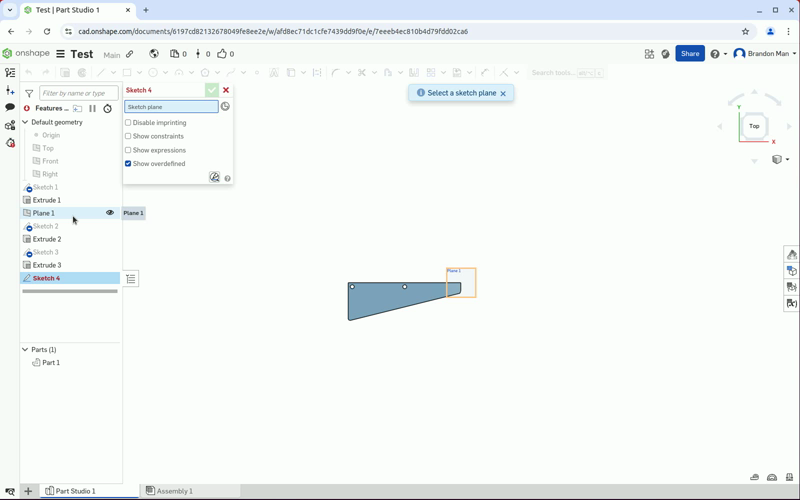
click(73, 215)
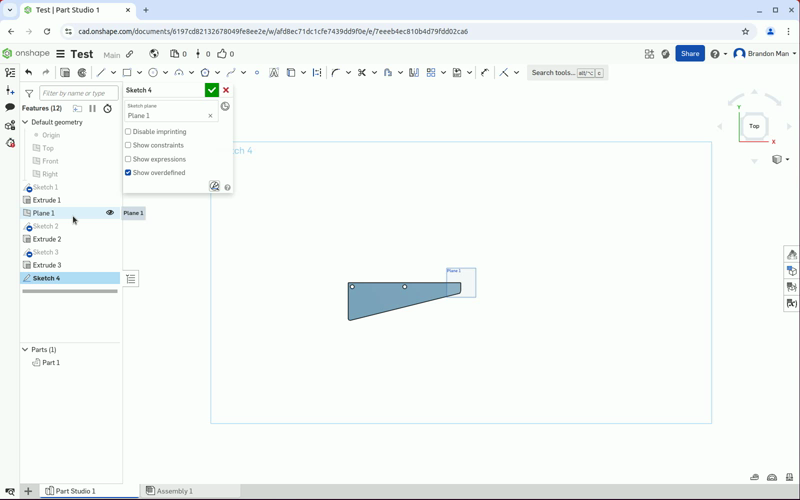
mouse_move(73, 352)
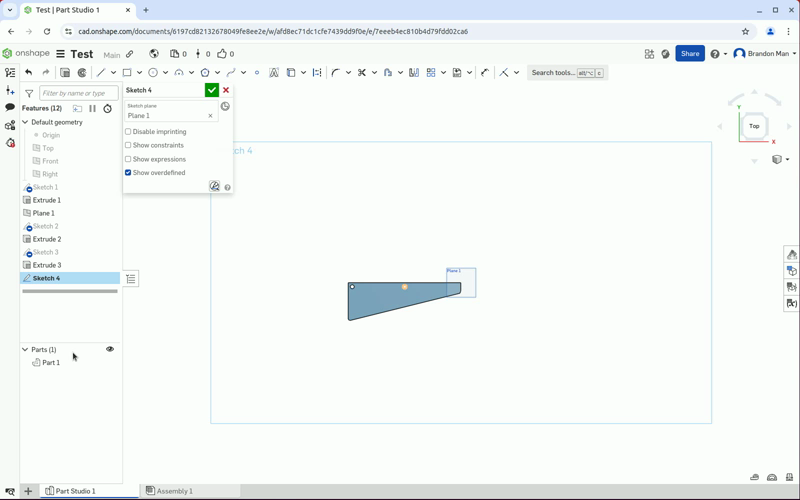
key(y)
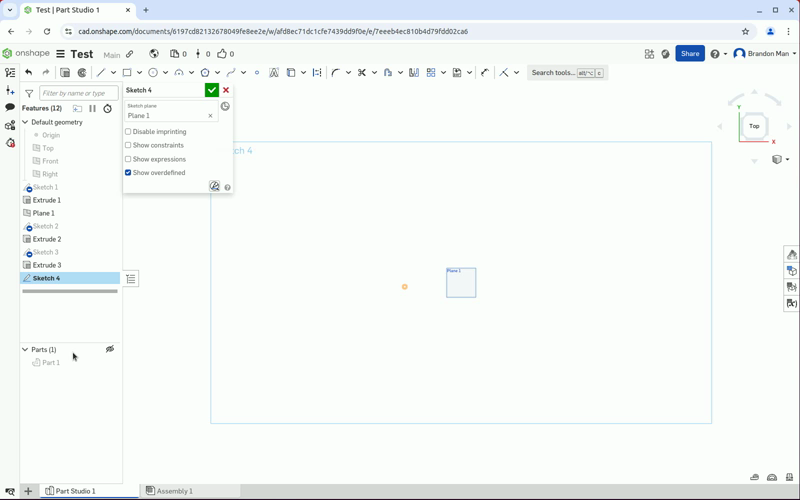
key(c)
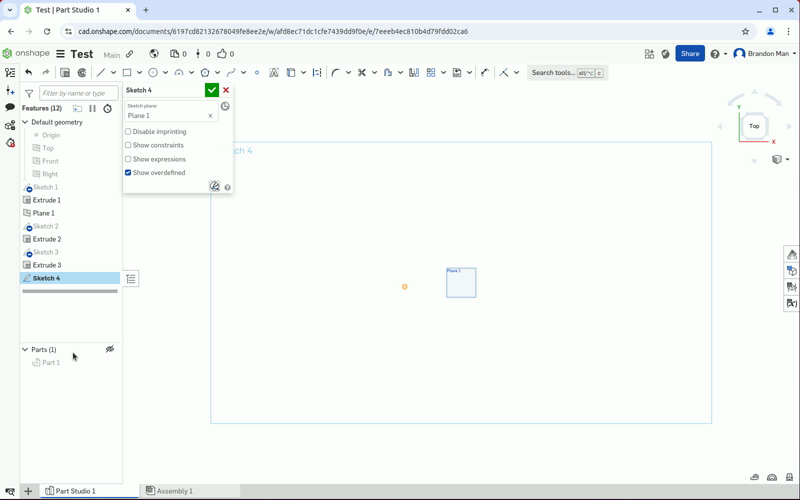
key_down(shift)
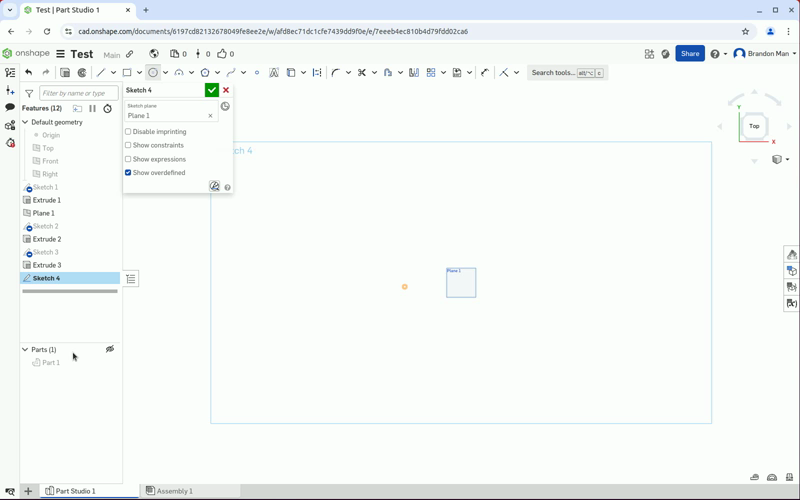
mouse_move(404, 303)
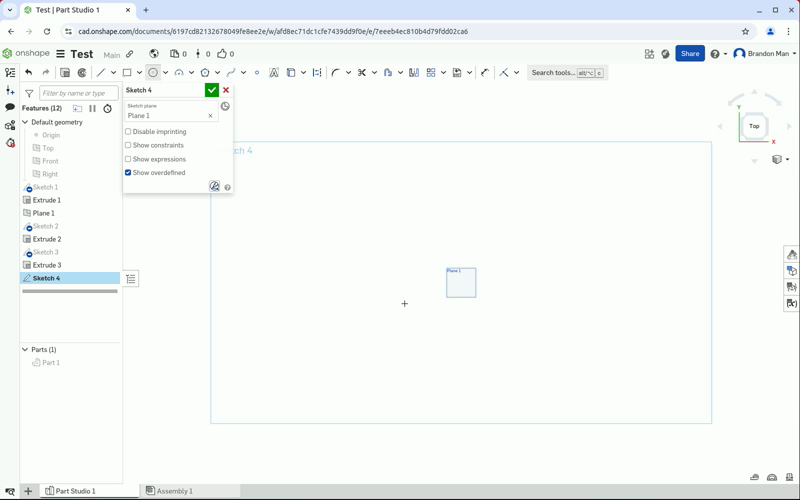
click(404, 303)
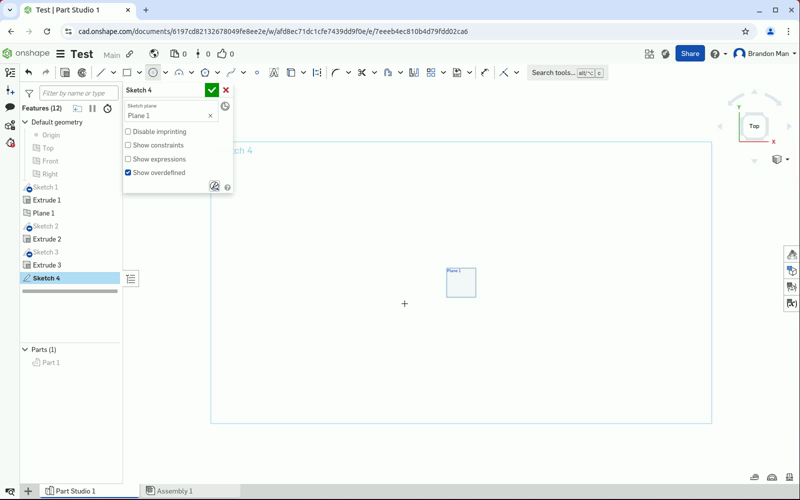
key_up(shift)
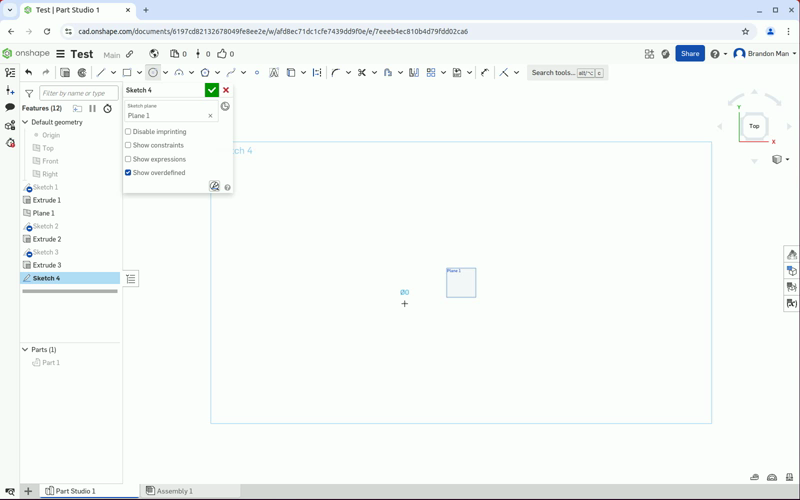
mouse_move(406, 303)
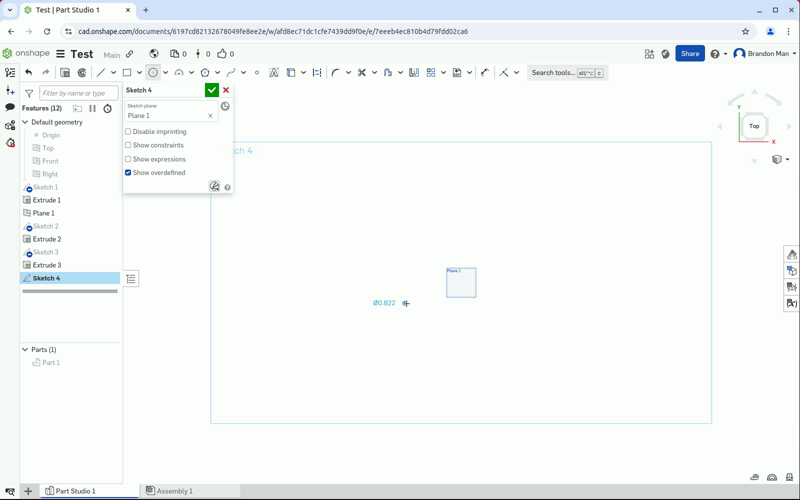
scroll(6)
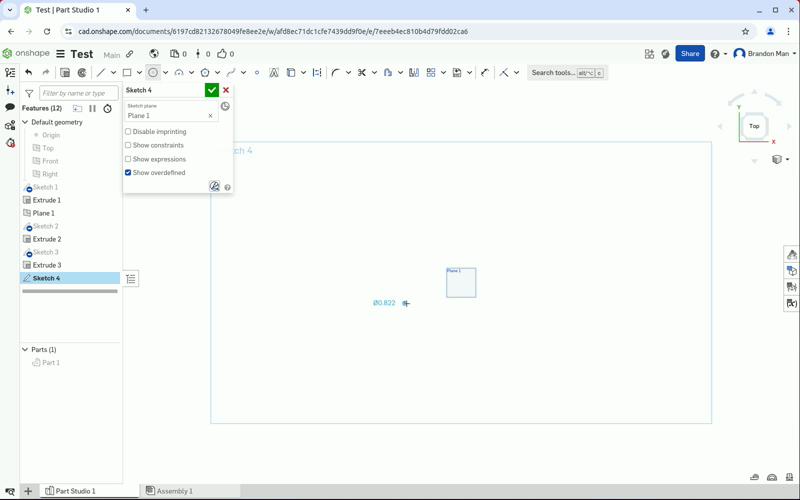
scroll(6)
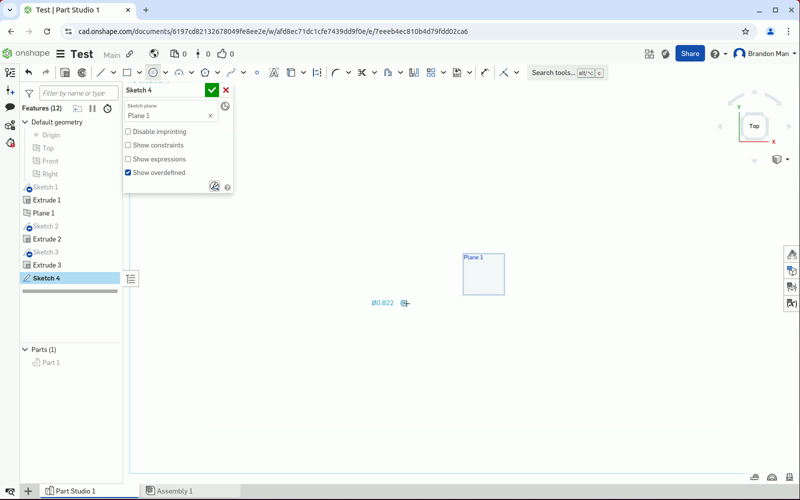
scroll(6)
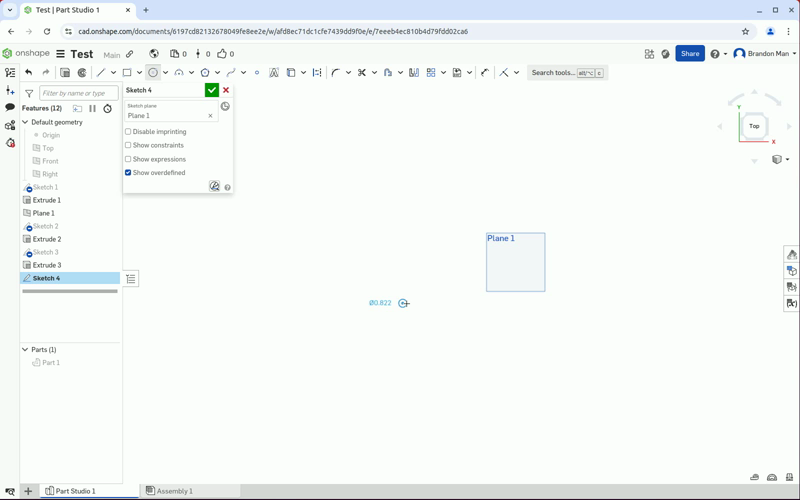
scroll(6)
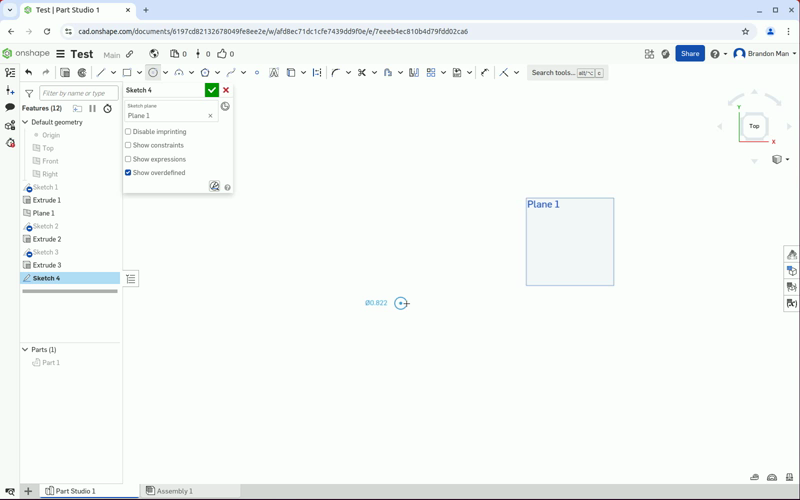
scroll(6)
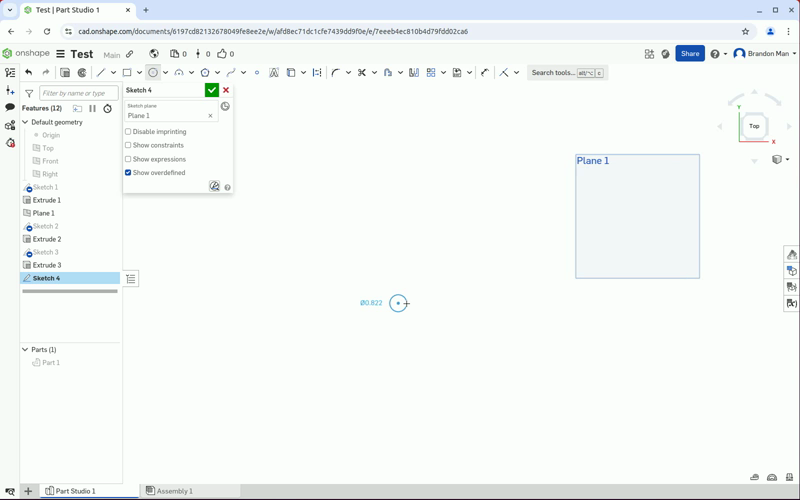
scroll(6)
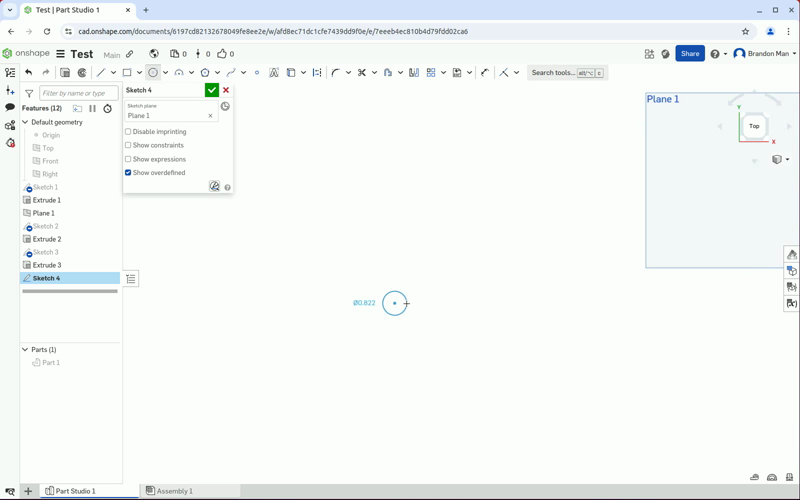
scroll(6)
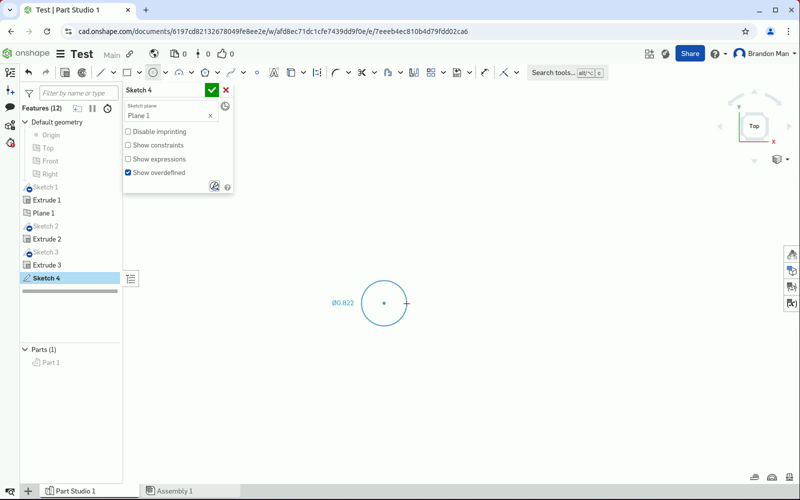
click(406, 303)
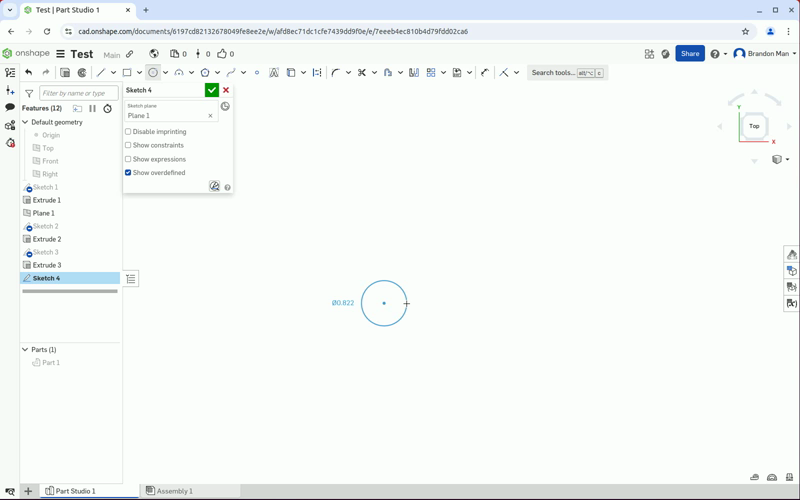
scroll(-6)
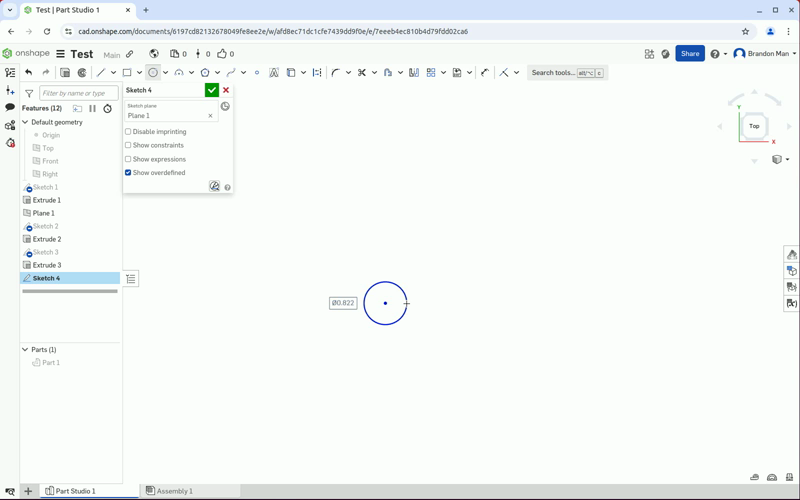
scroll(-6)
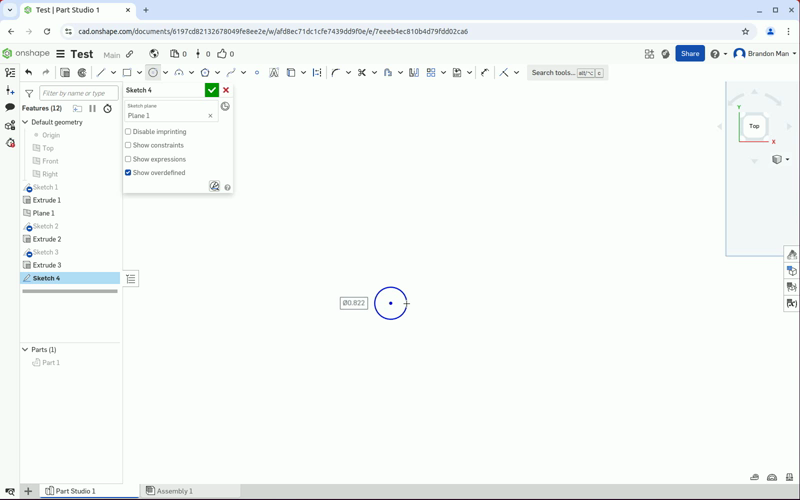
scroll(-6)
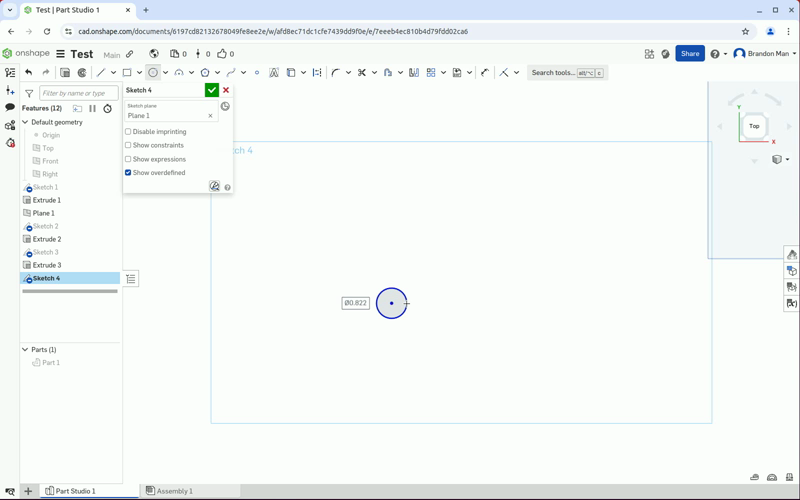
scroll(-6)
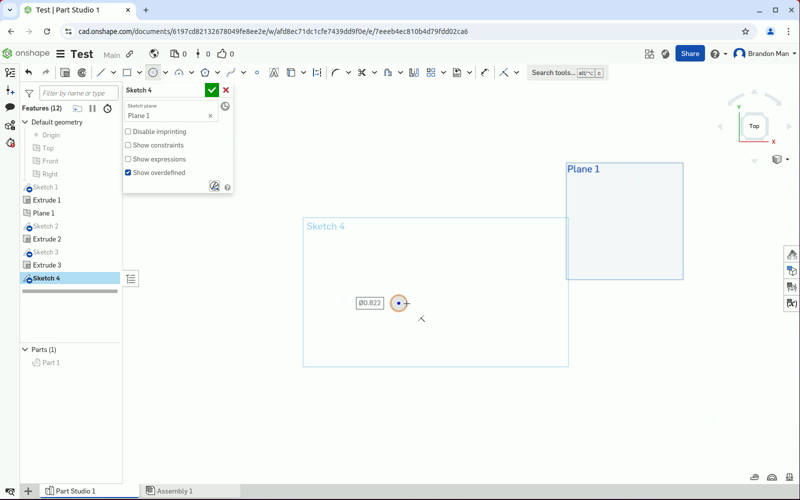
scroll(-6)
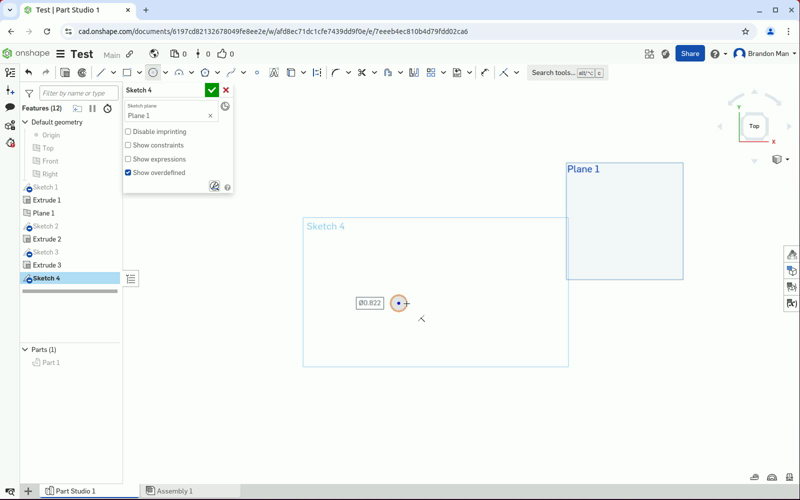
scroll(-6)
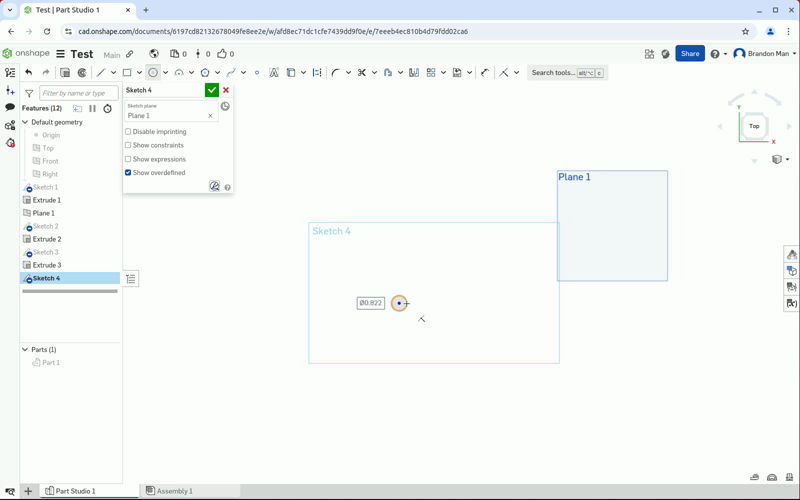
scroll(-6)
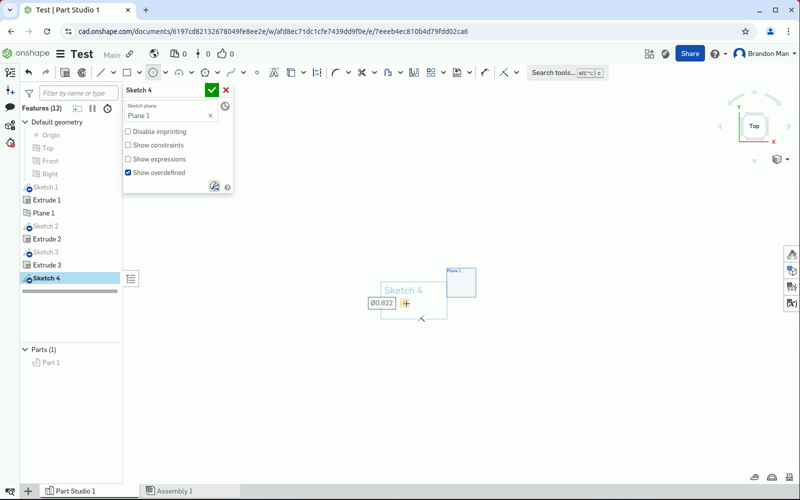
key(esc)
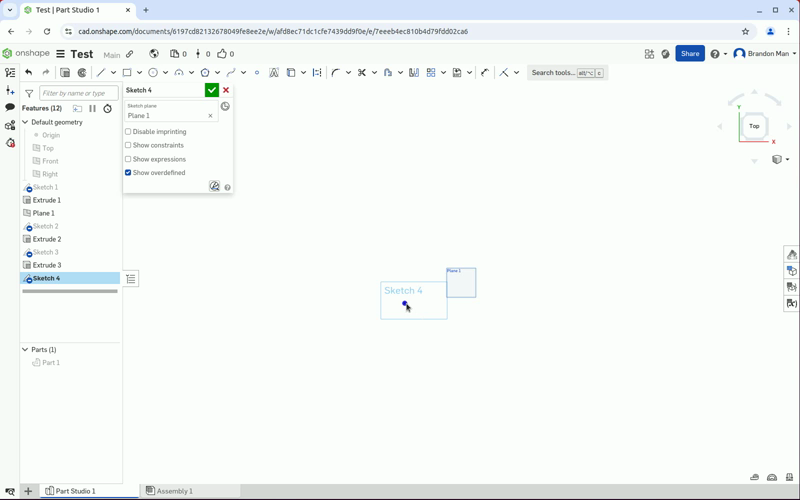
mouse_move(405, 304)
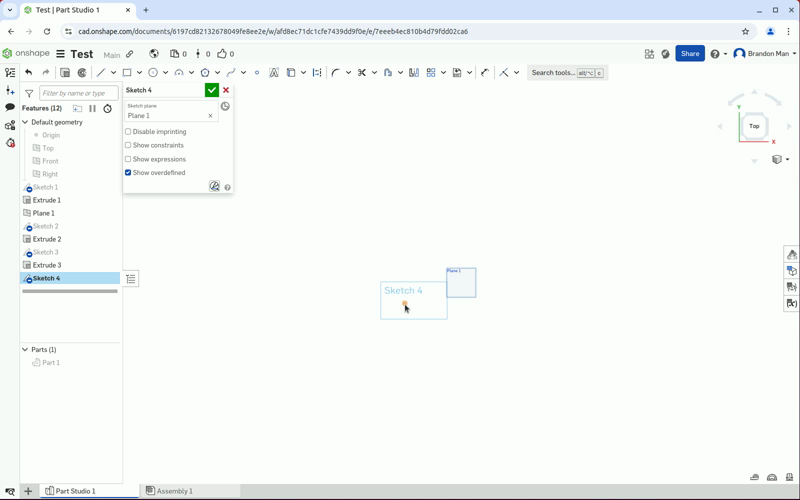
scroll(6)
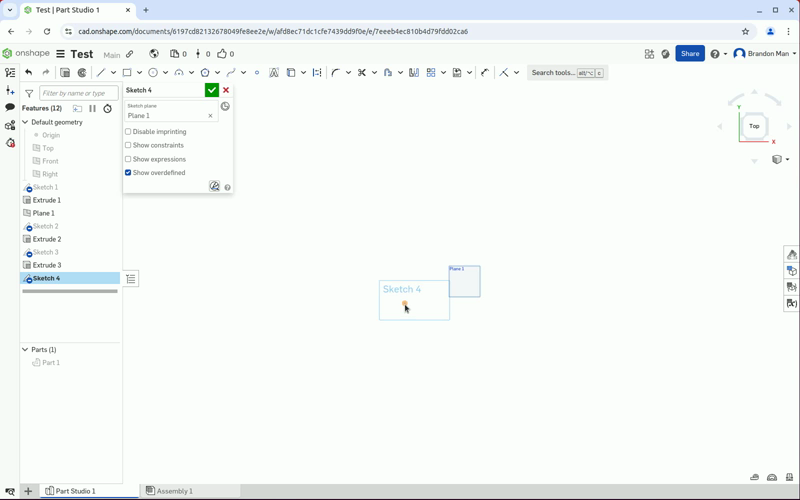
scroll(6)
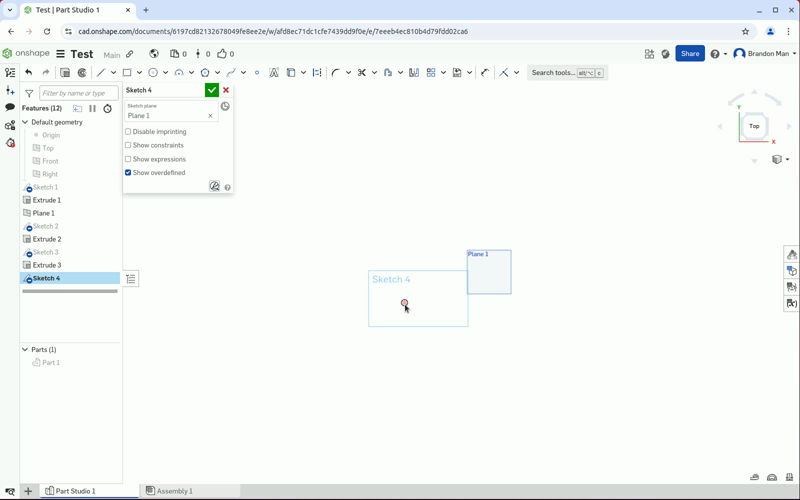
scroll(6)
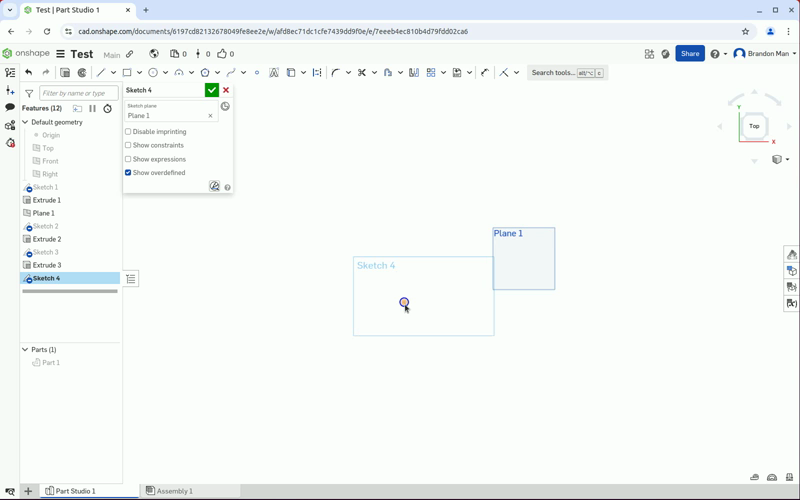
scroll(6)
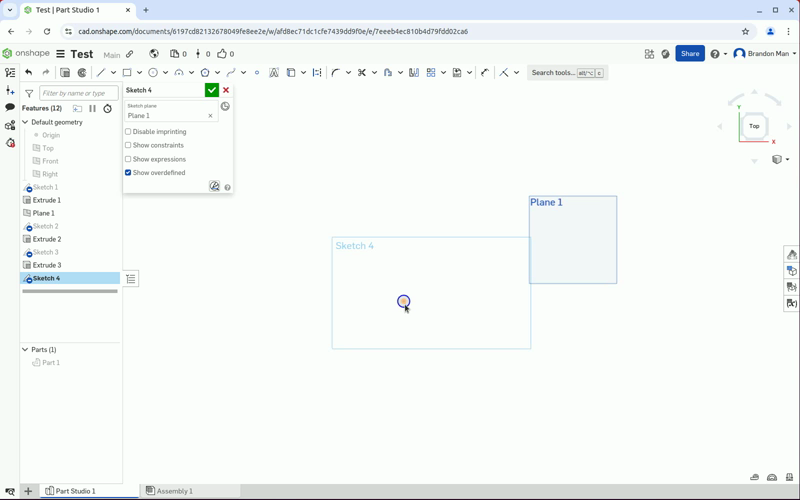
scroll(6)
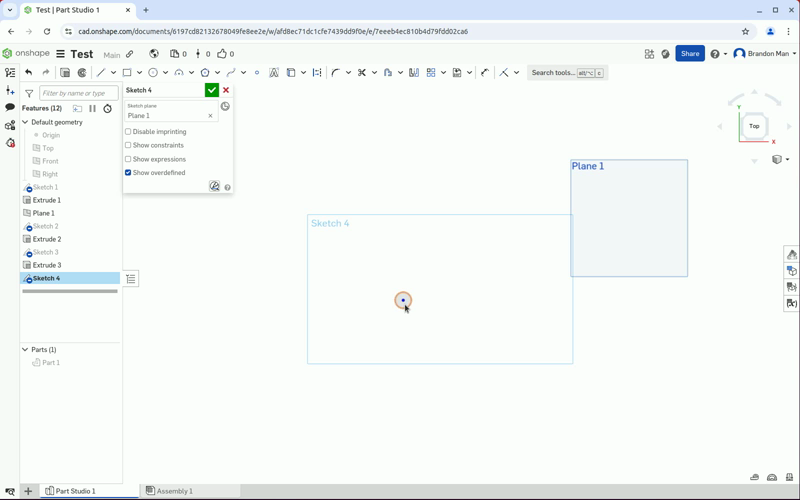
scroll(6)
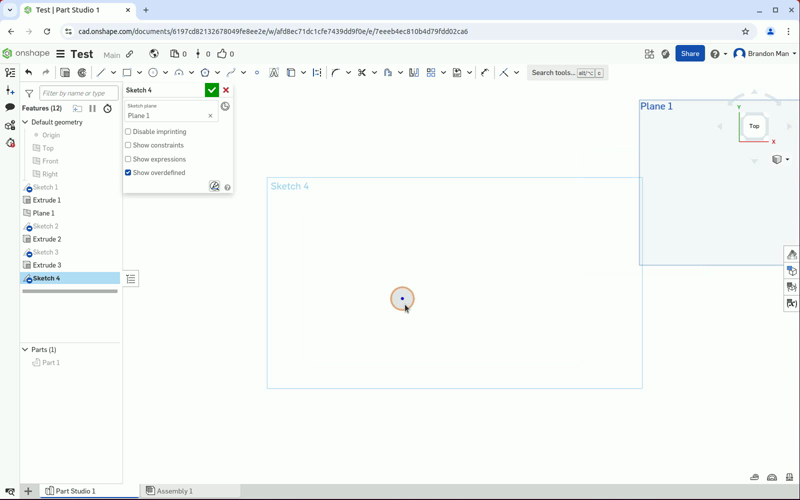
scroll(6)
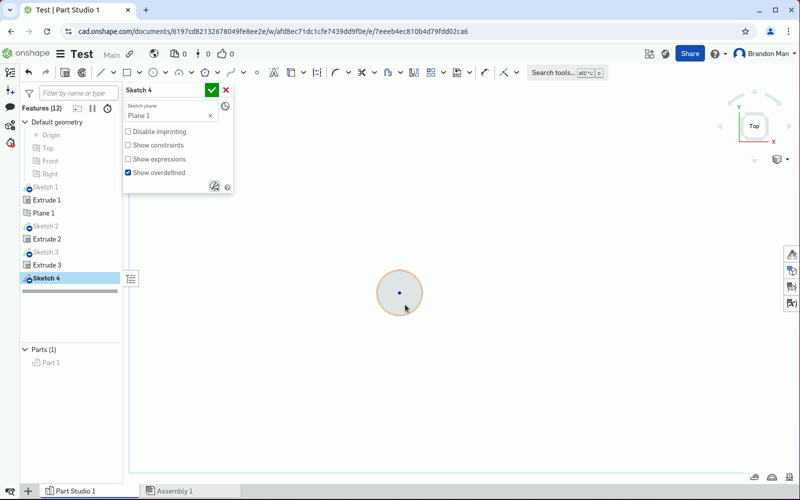
click(405, 304)
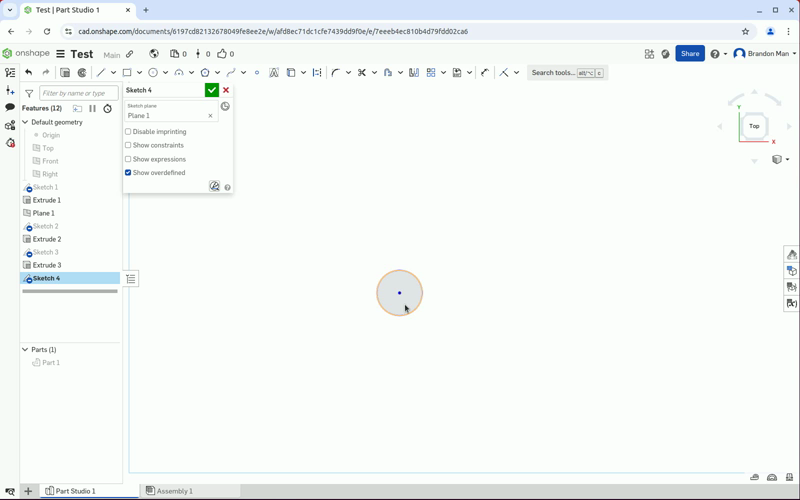
scroll(-6)
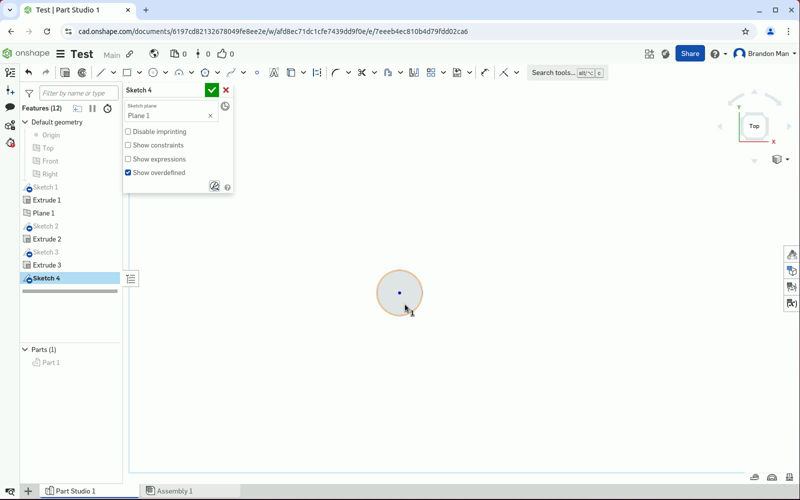
scroll(-6)
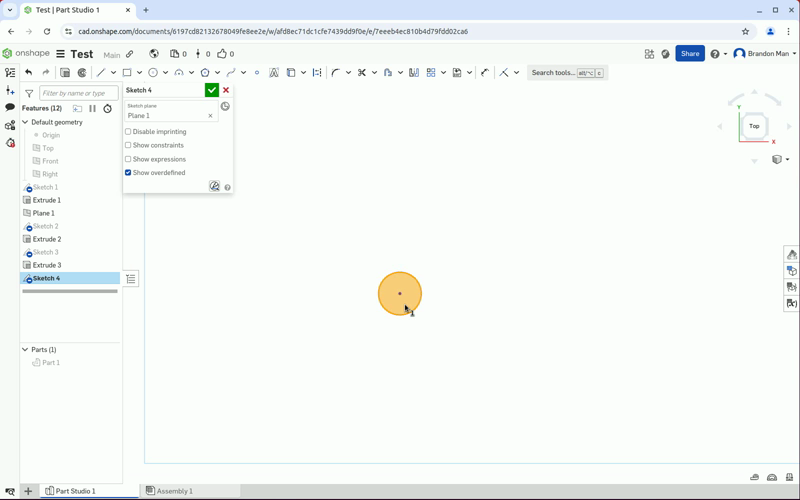
scroll(-6)
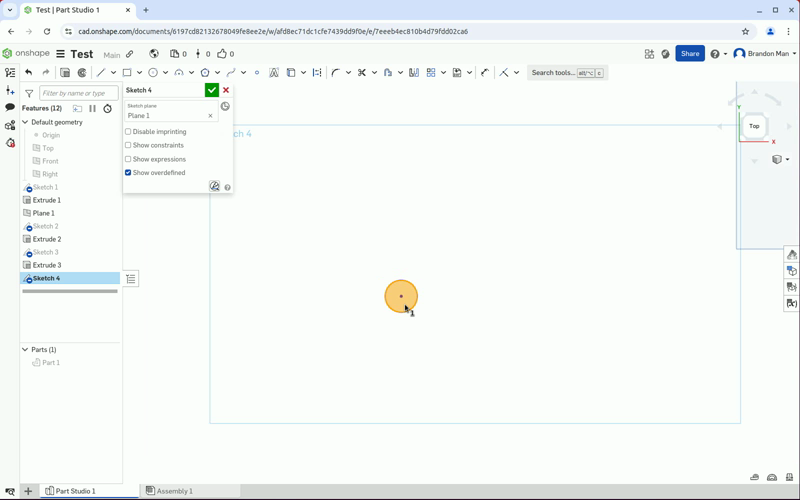
scroll(-6)
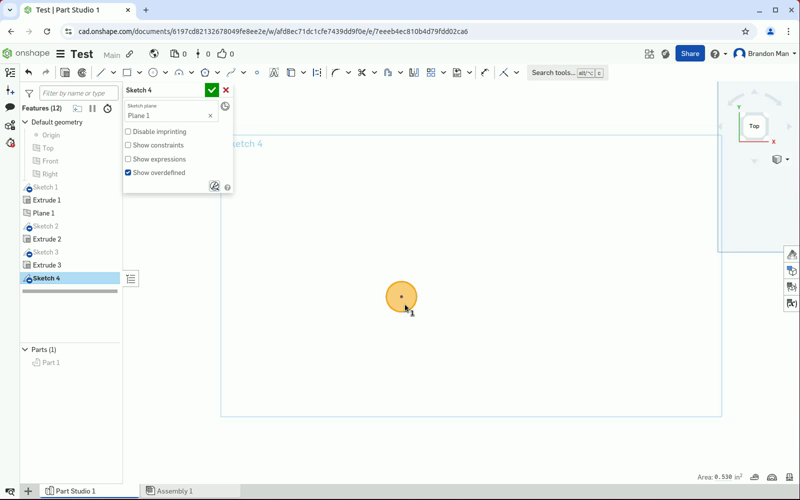
scroll(-6)
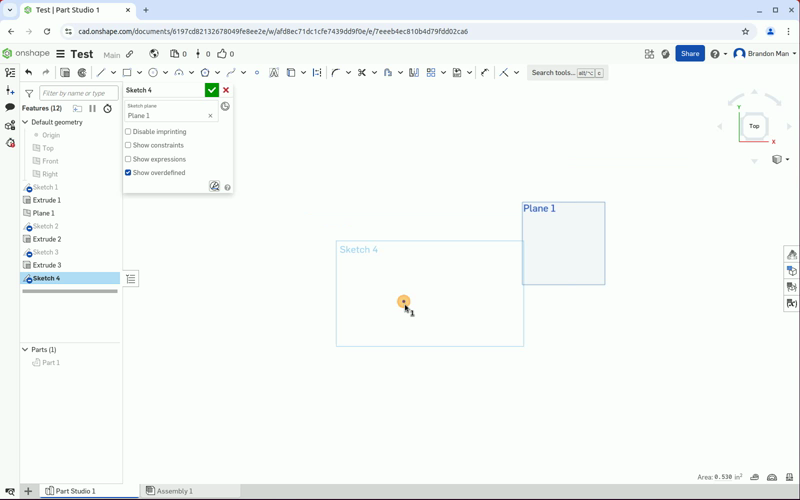
scroll(-6)
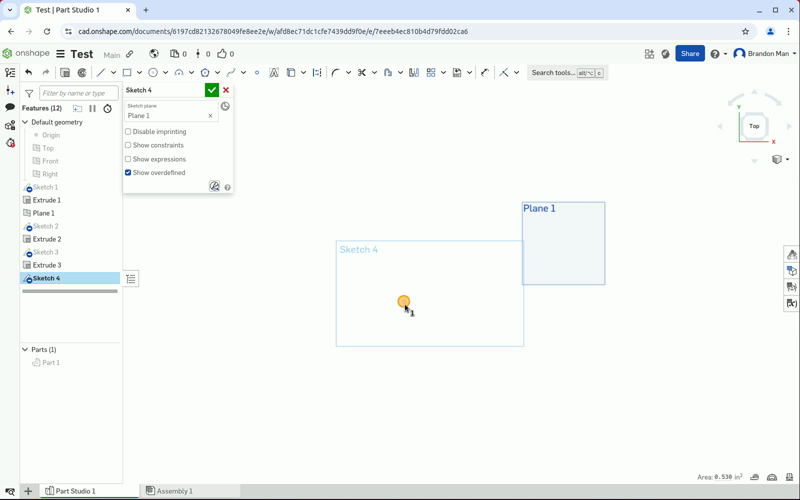
scroll(-6)
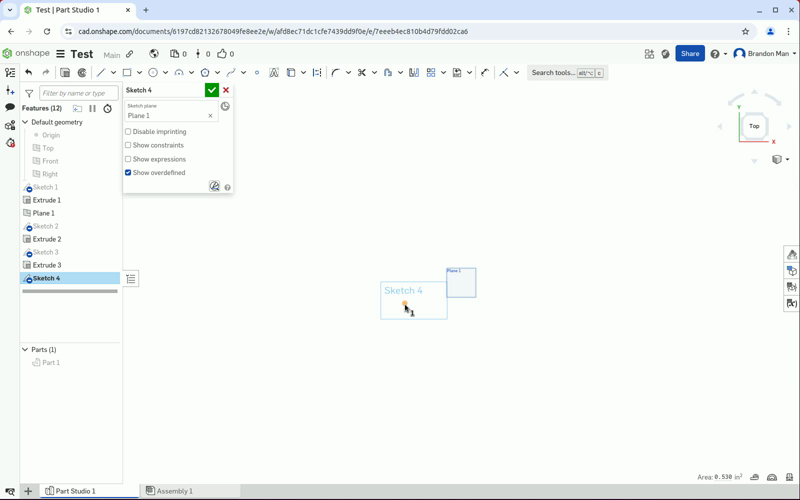
mouse_move(73, 352)
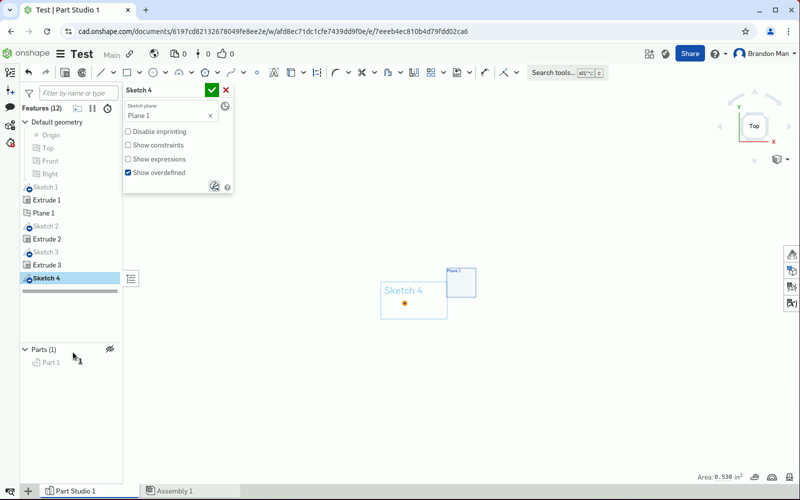
key(shift+y)
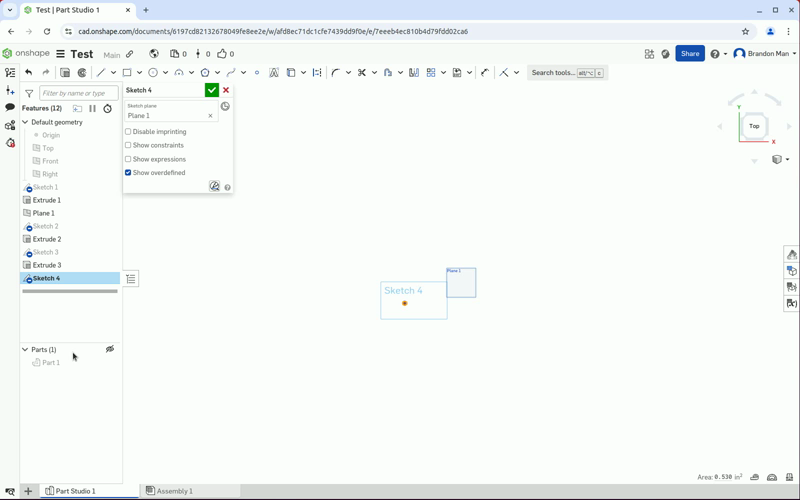
key(shift+e)
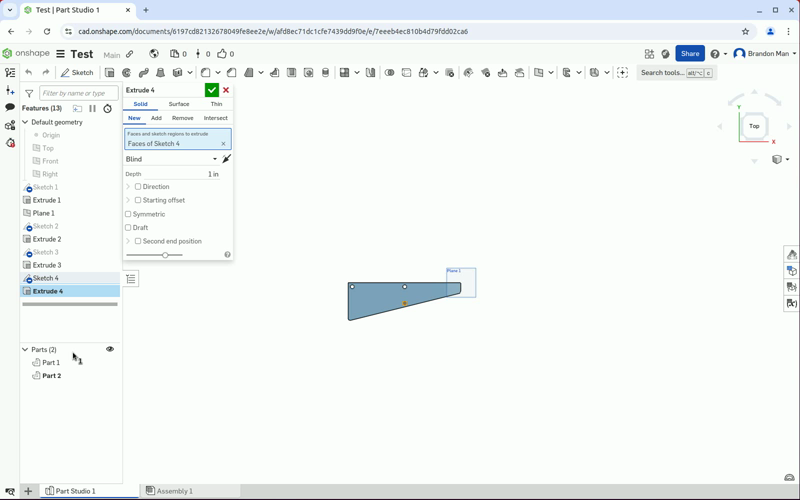
mouse_move(143, 106)
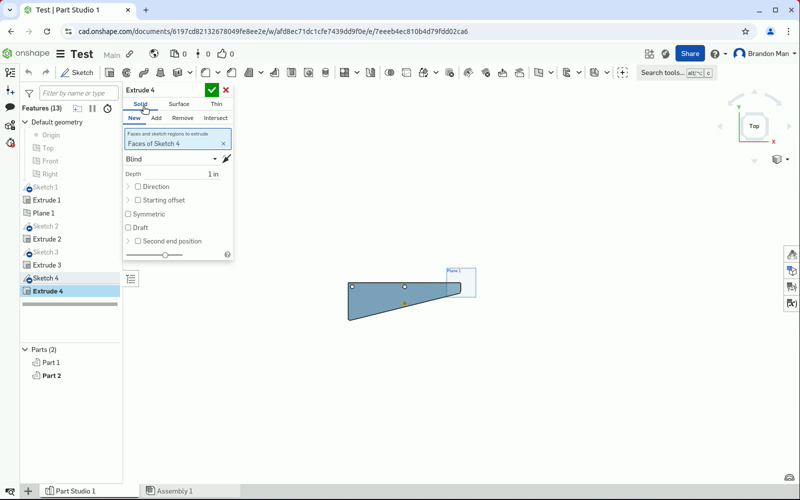
click(143, 106)
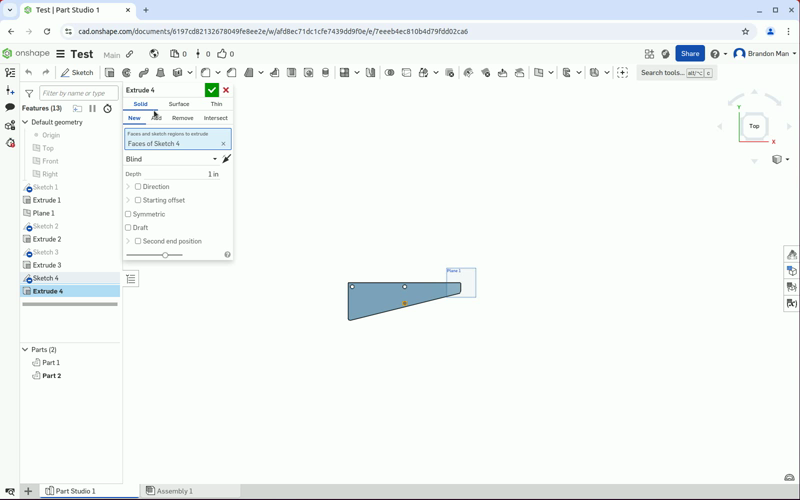
mouse_move(186, 120)
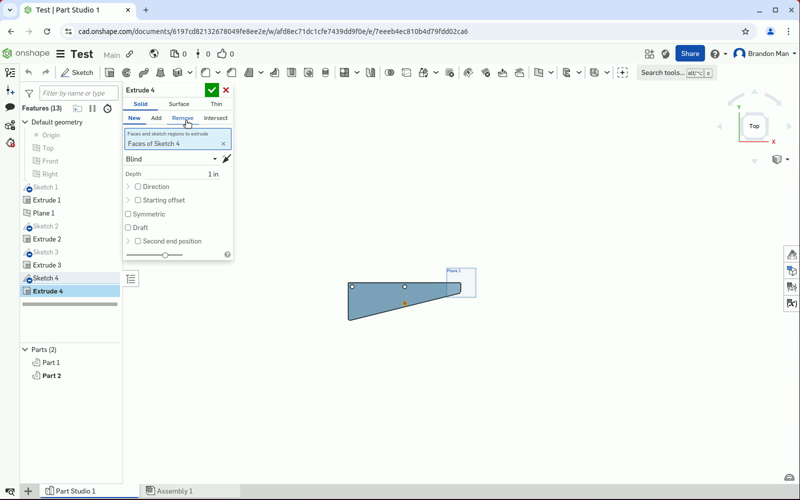
click(186, 120)
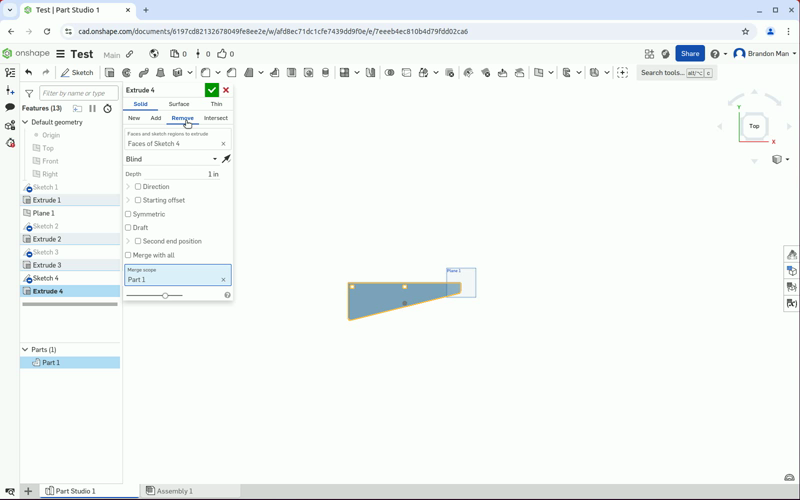
key(tab, 4)
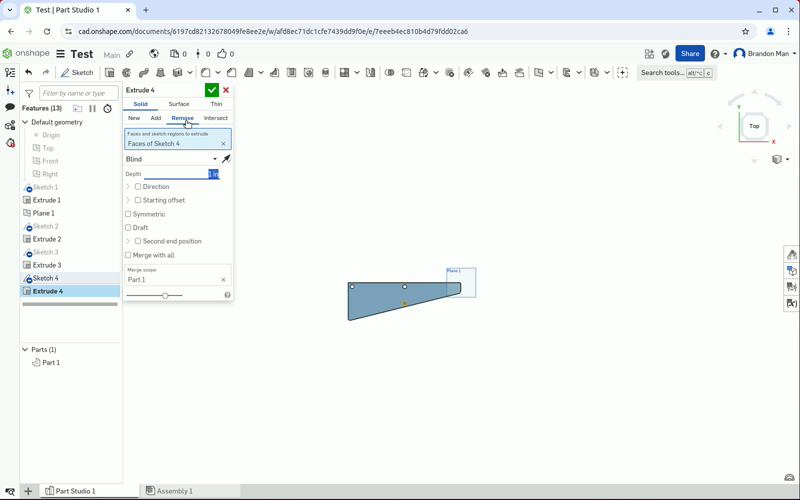
text(1.926)
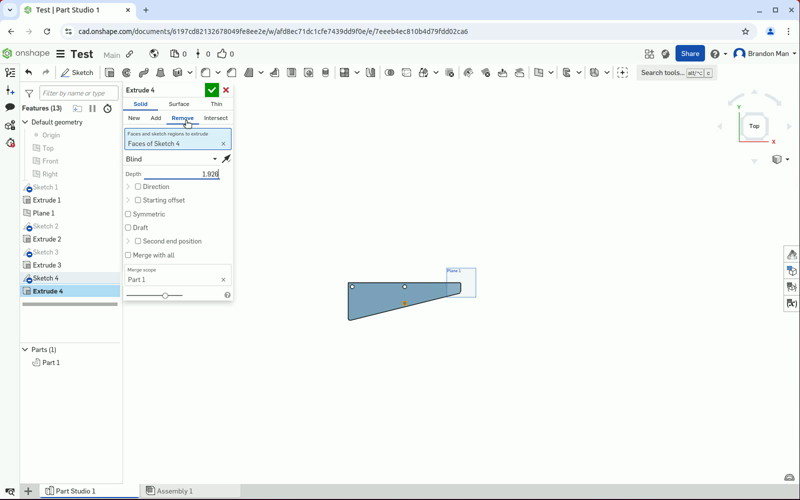
key(tab, 6)
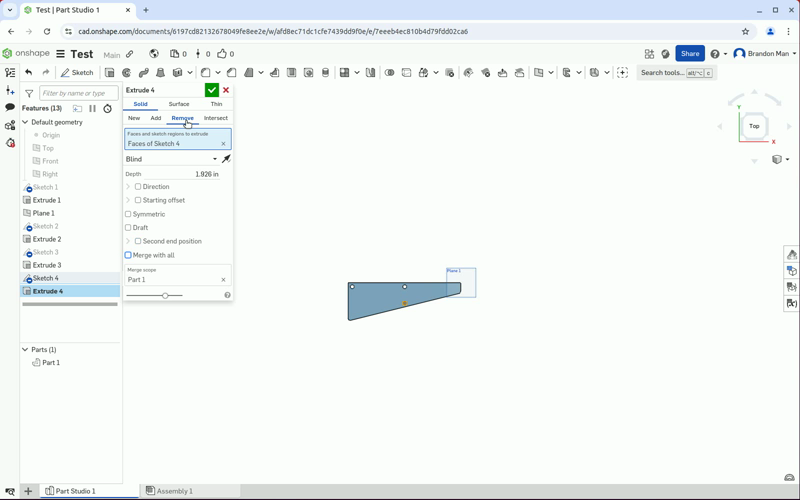
key(space)
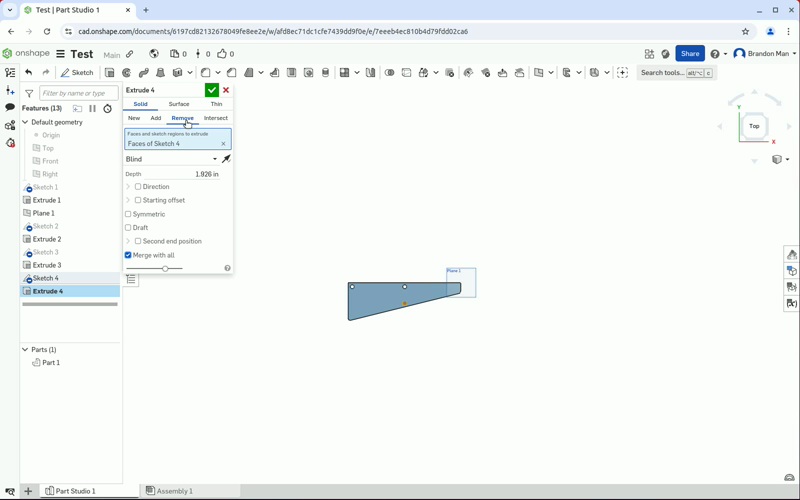
key(enter)
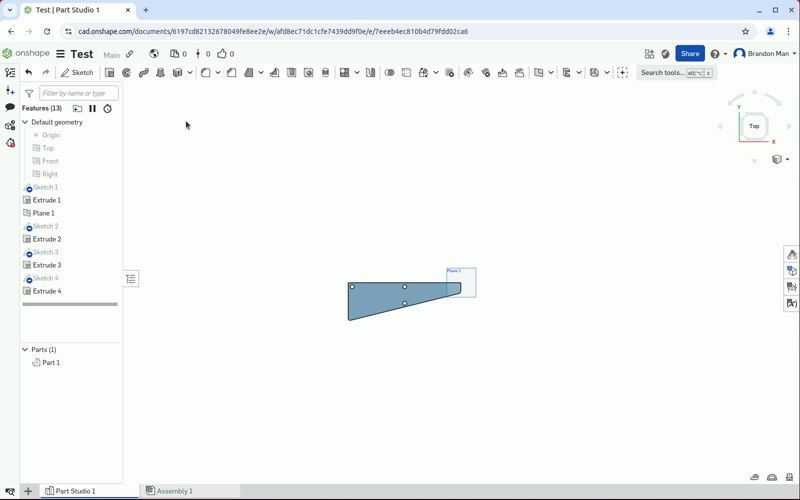
key(shift+h)
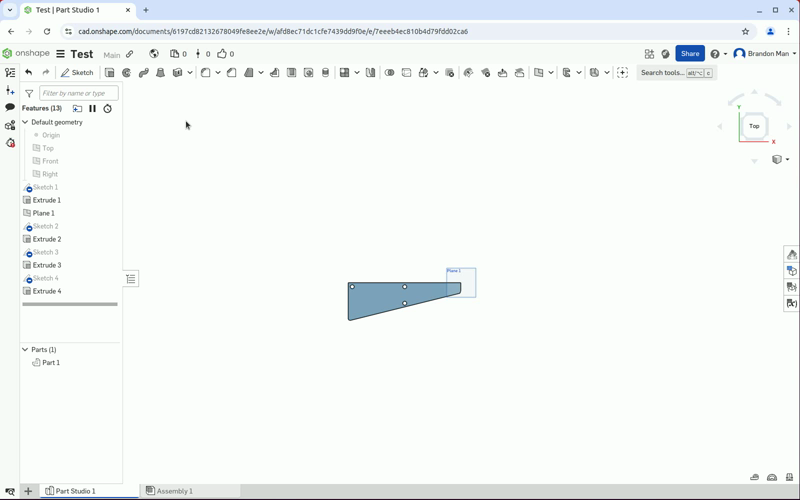
key(shift+h)
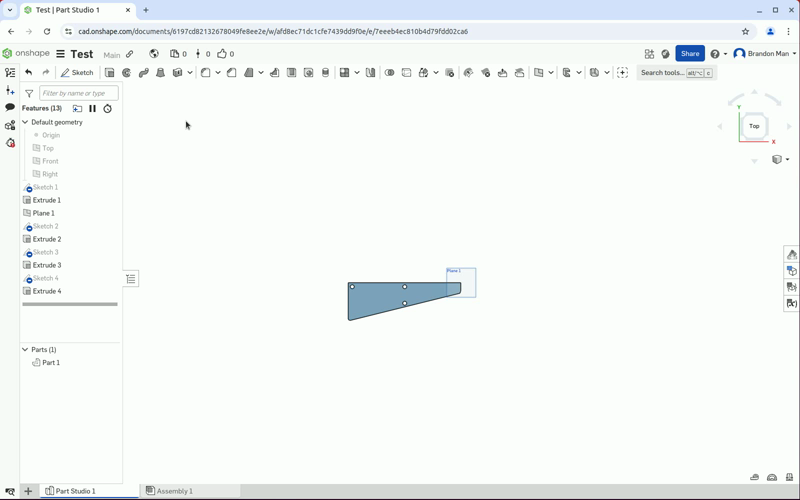
mouse_move(73, 189)
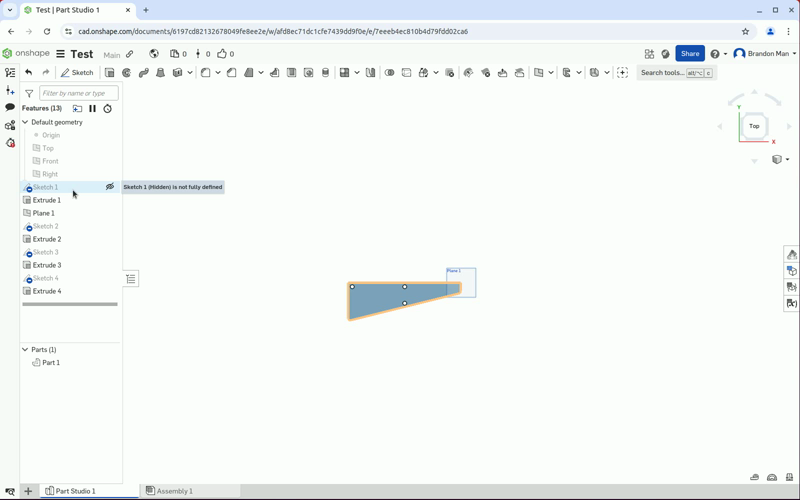
click(73, 189)
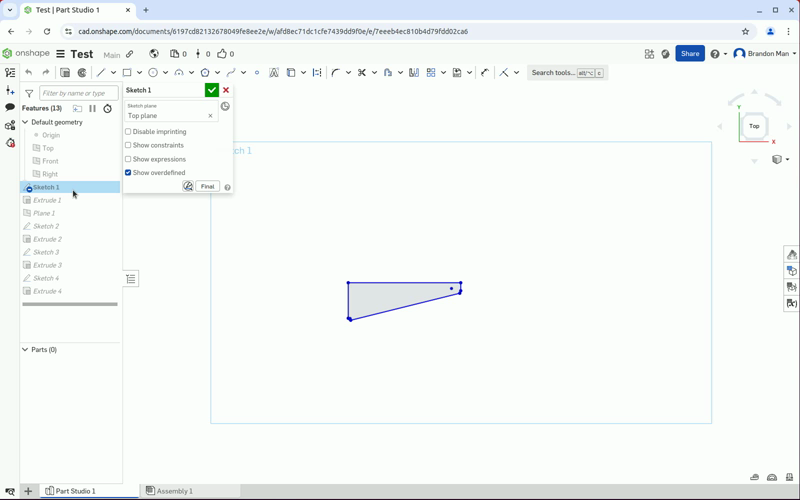
mouse_move(229, 92)
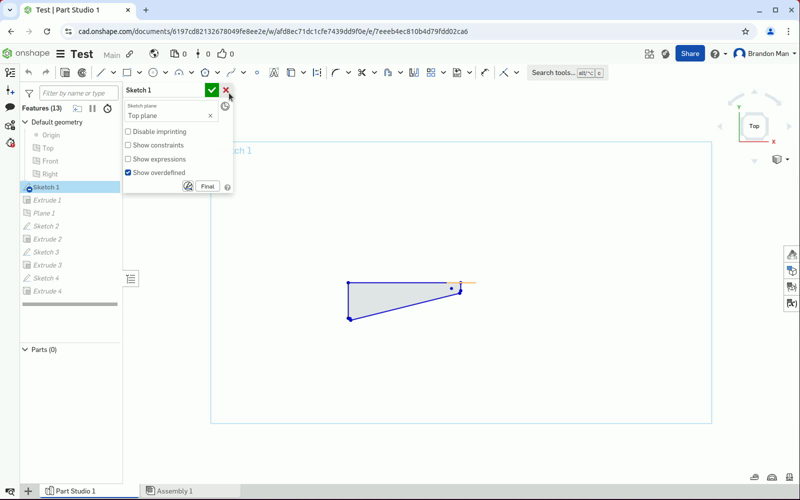
click(229, 92)
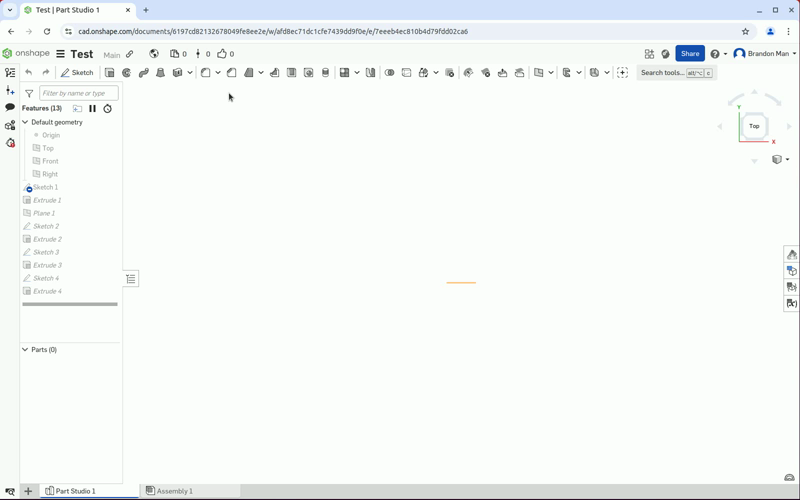
key(shift+s)
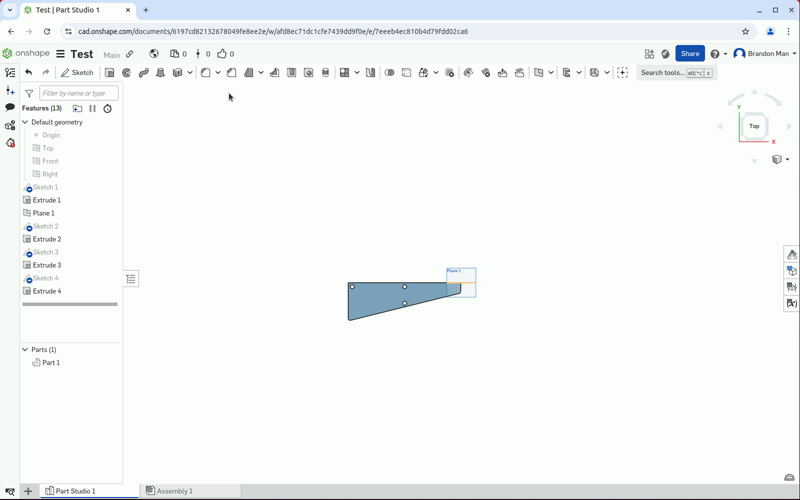
mouse_move(73, 215)
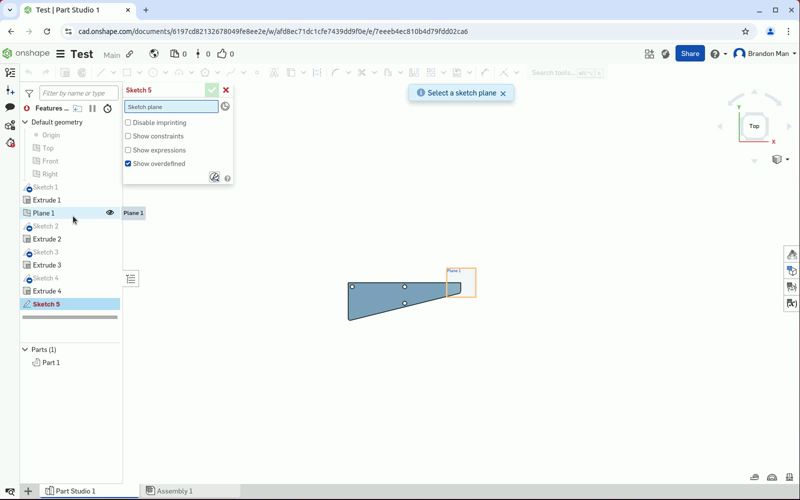
click(73, 215)
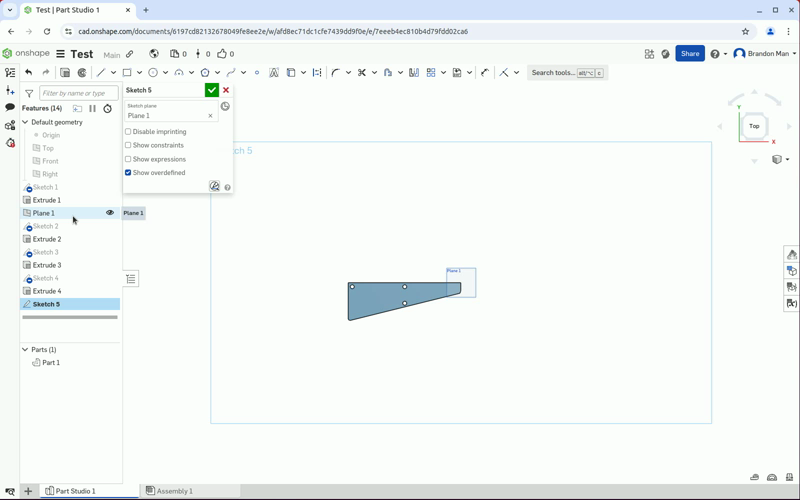
mouse_move(73, 352)
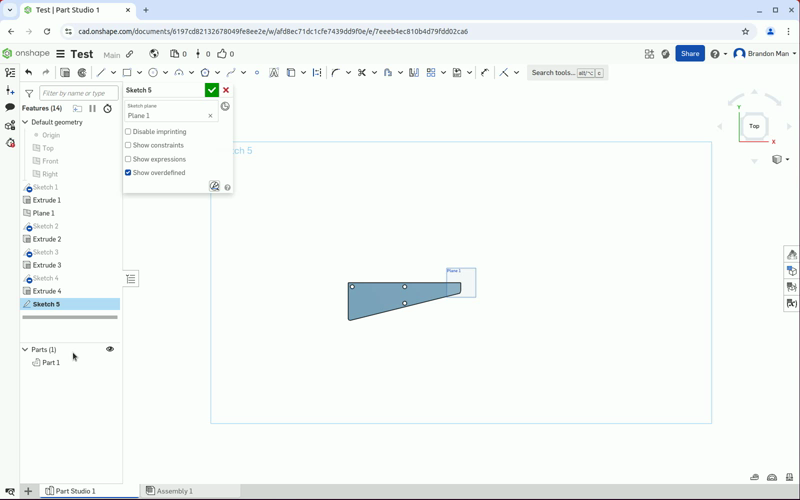
key(y)
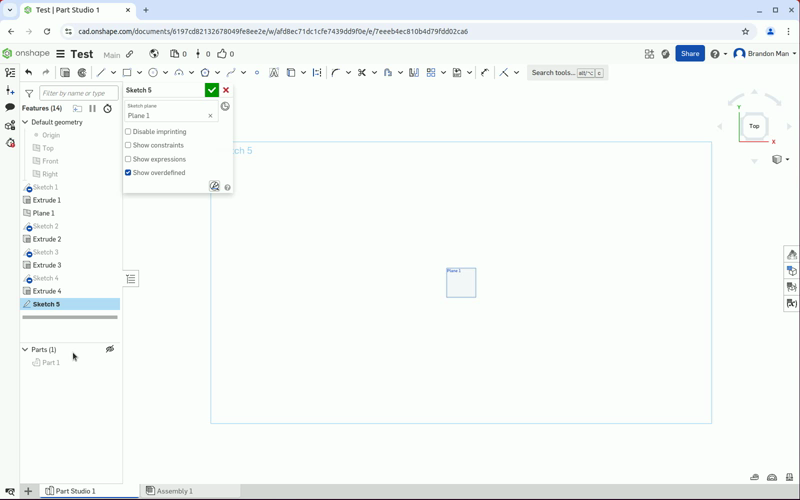
key(c)
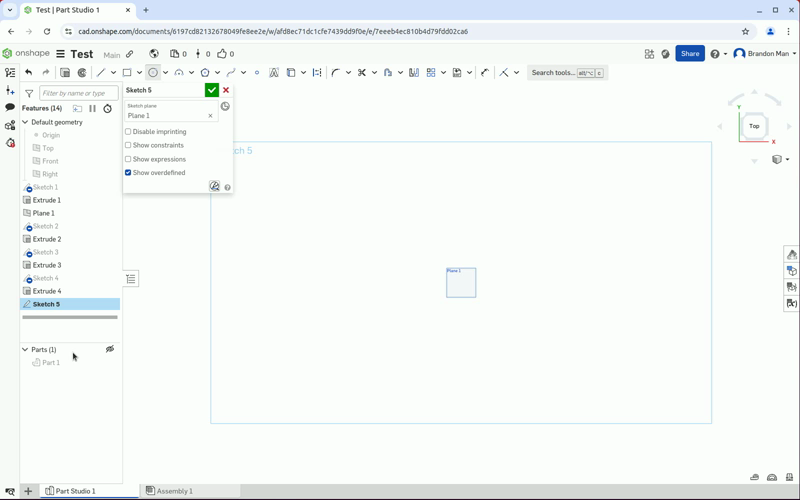
key_down(shift)
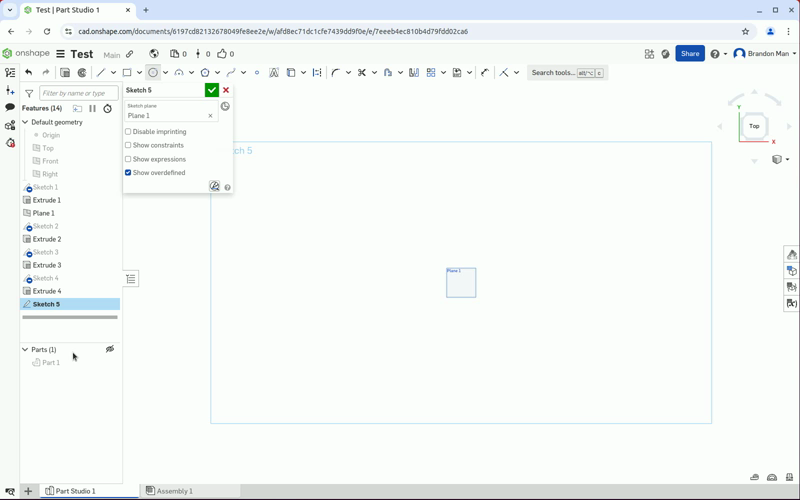
mouse_move(352, 315)
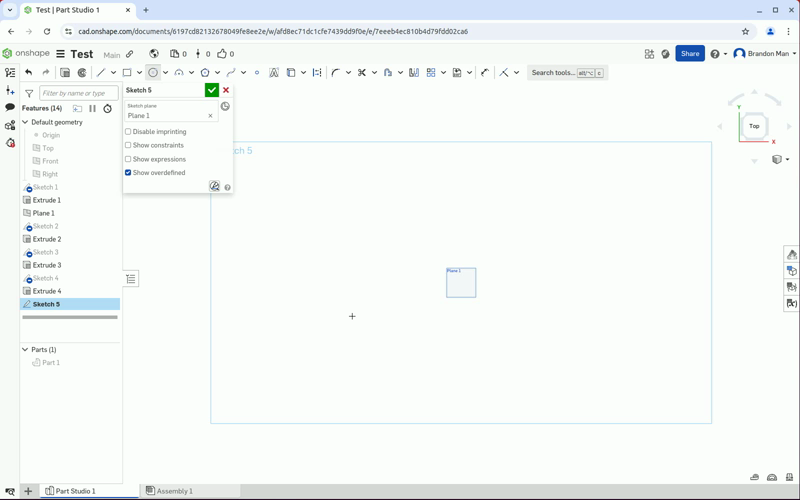
click(352, 315)
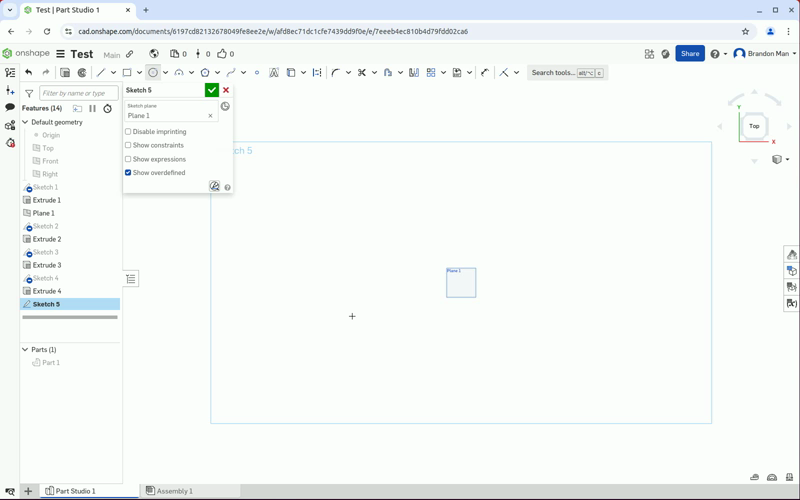
key_up(shift)
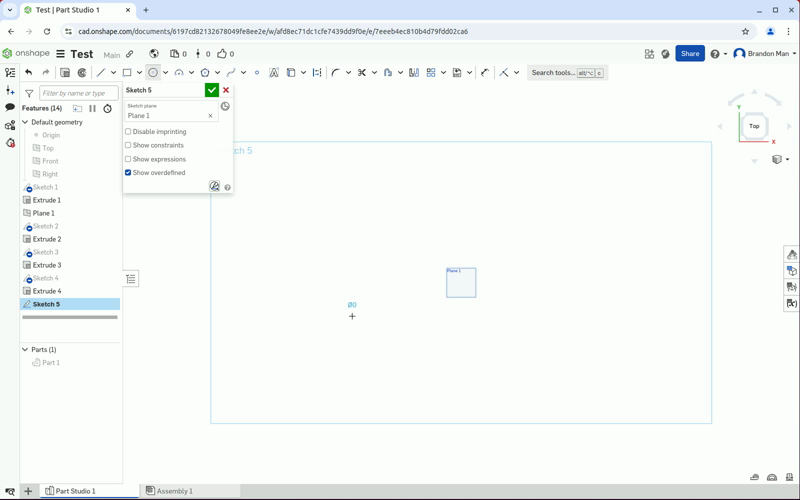
mouse_move(354, 315)
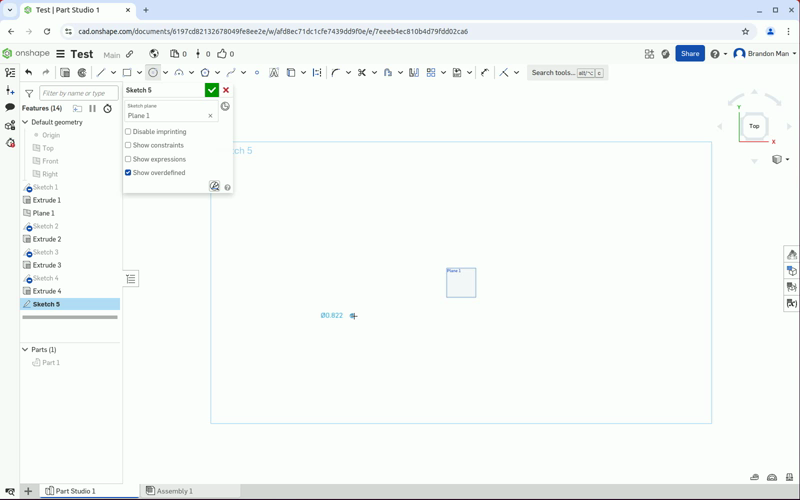
scroll(6)
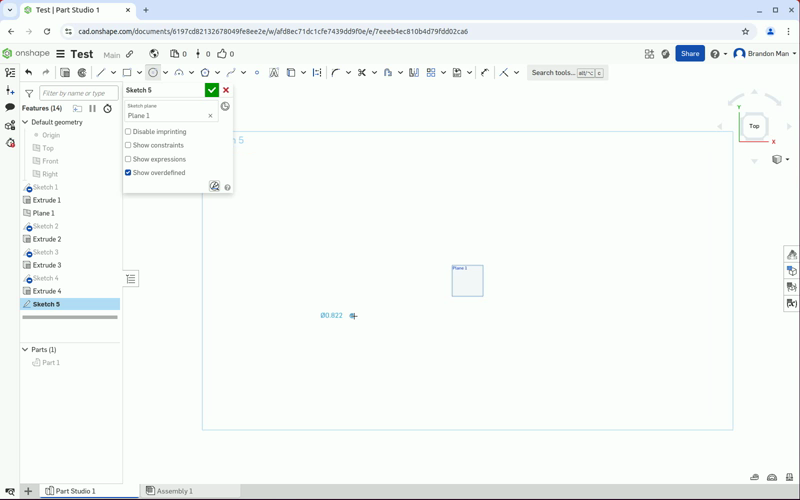
scroll(6)
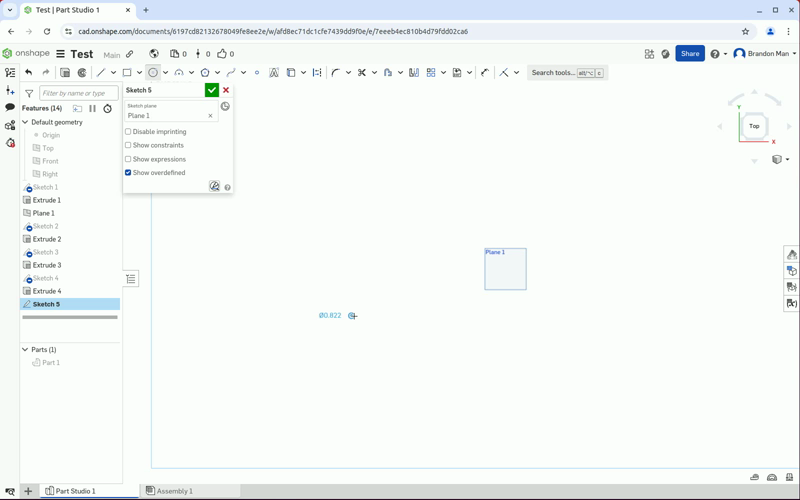
scroll(6)
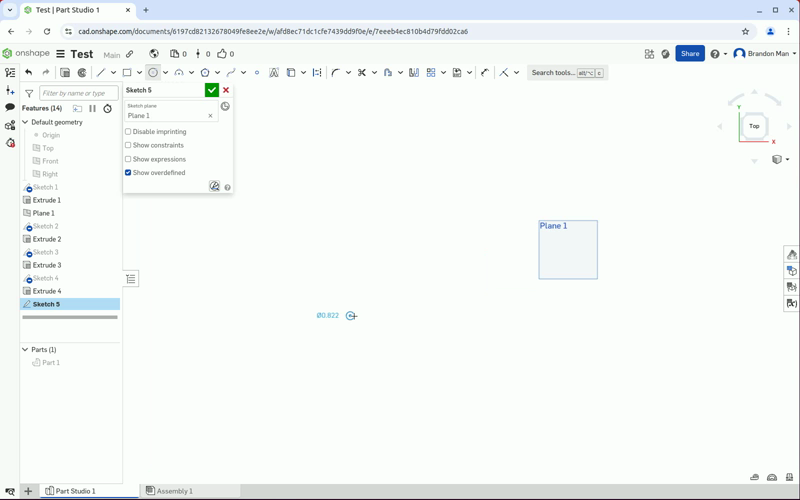
scroll(6)
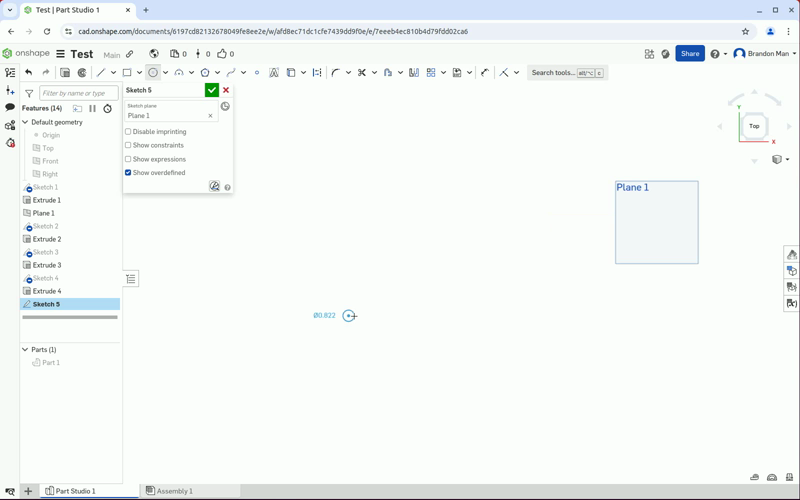
scroll(6)
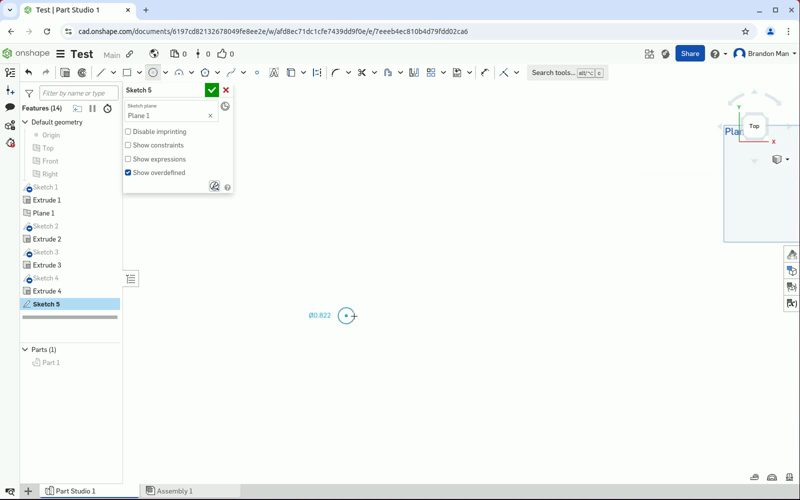
scroll(6)
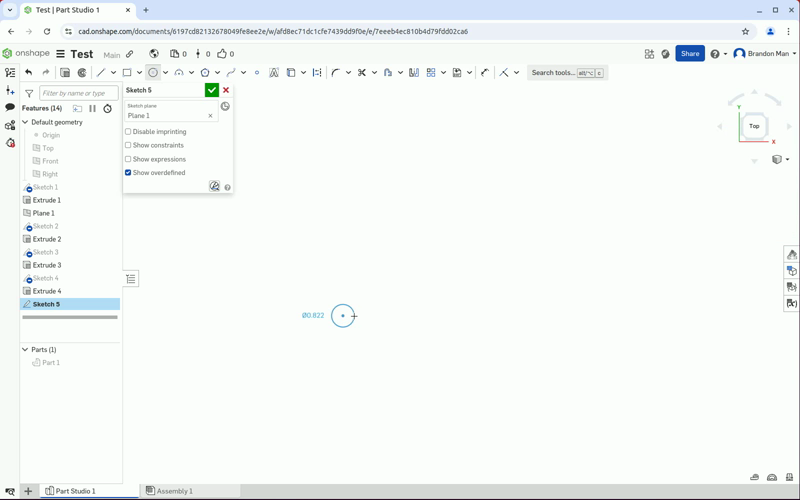
scroll(6)
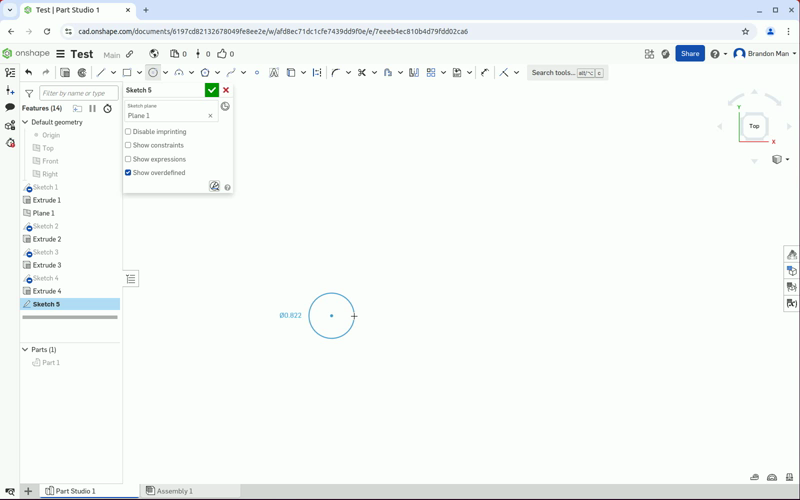
click(354, 315)
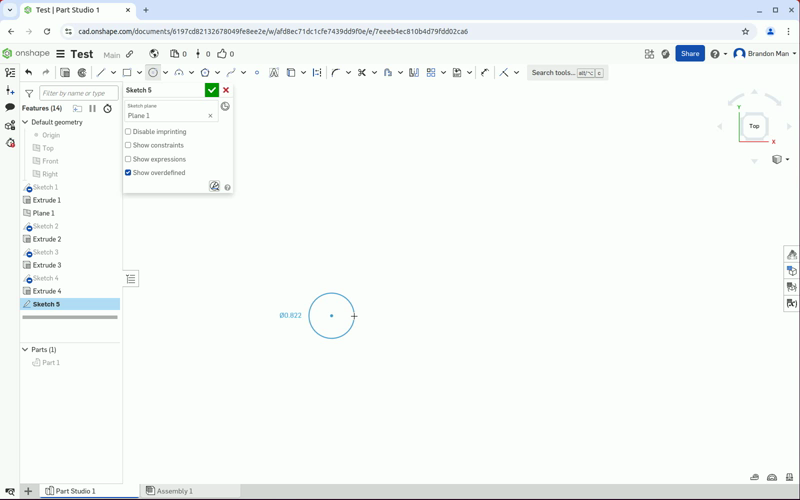
scroll(-6)
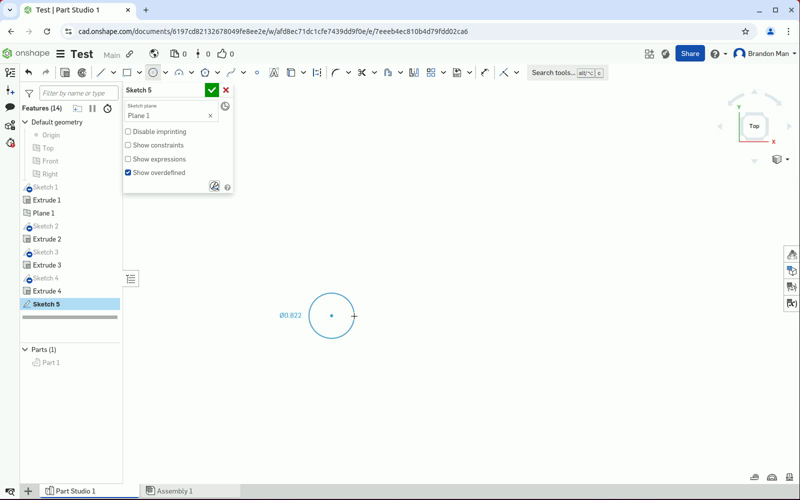
scroll(-6)
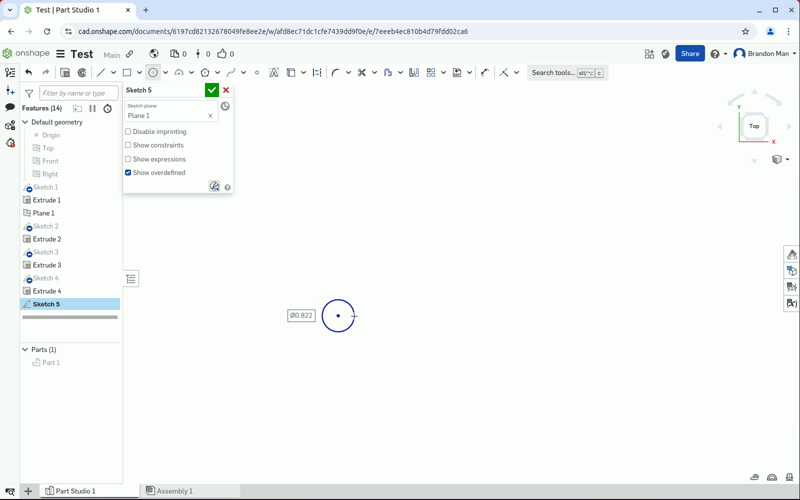
scroll(-6)
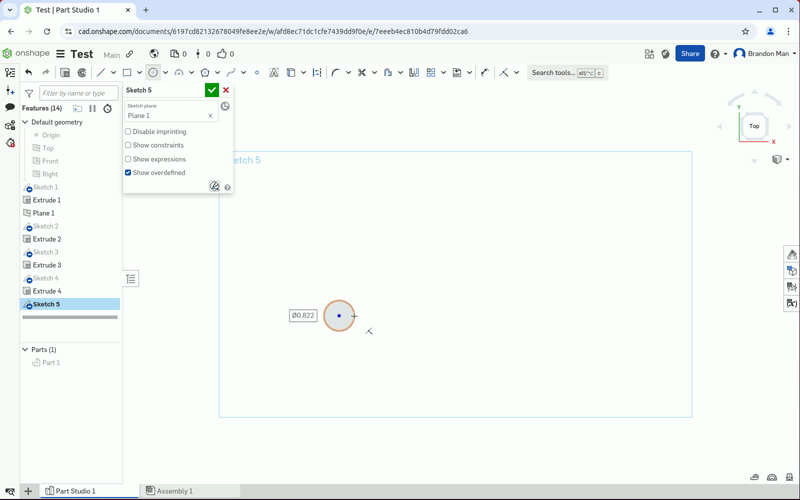
scroll(-6)
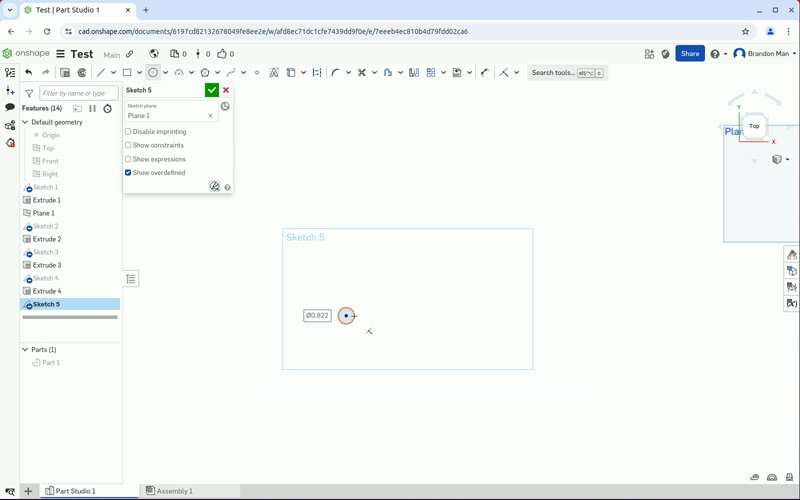
scroll(-6)
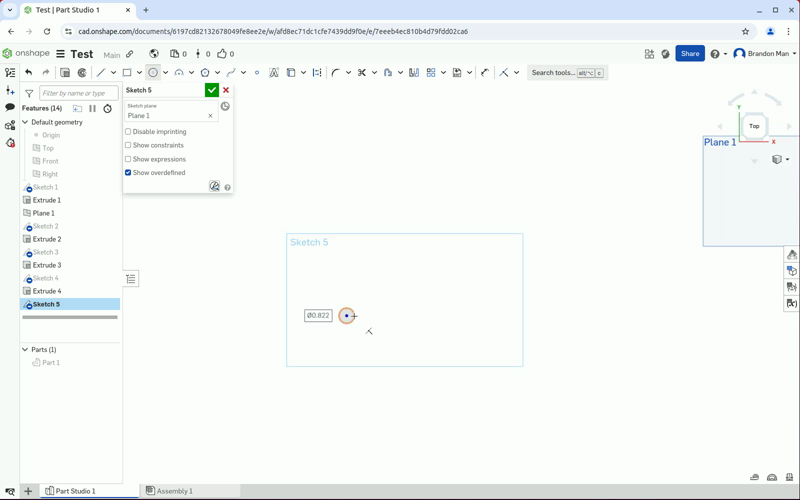
scroll(-6)
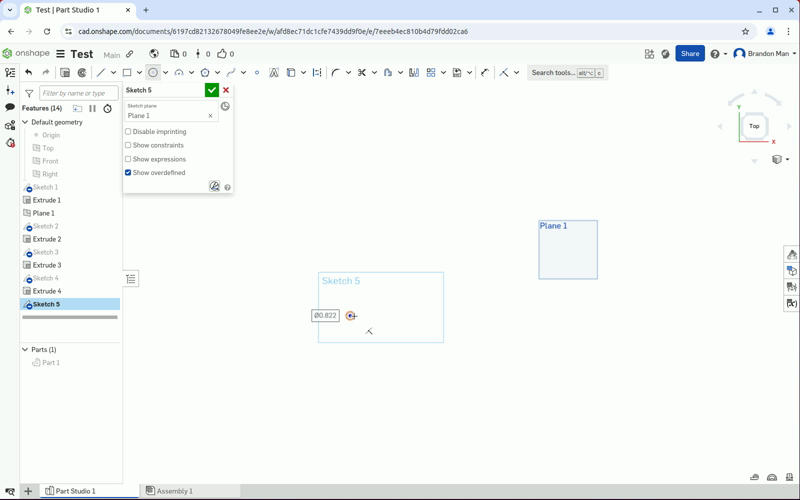
scroll(-6)
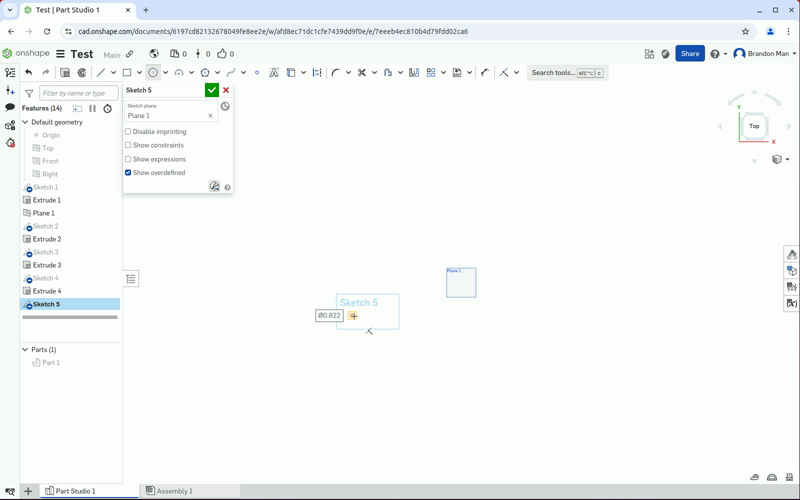
key(esc)
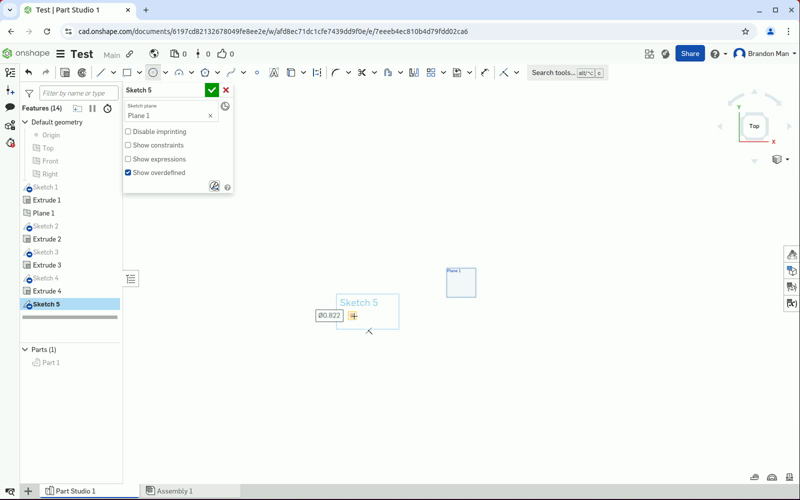
mouse_move(353, 314)
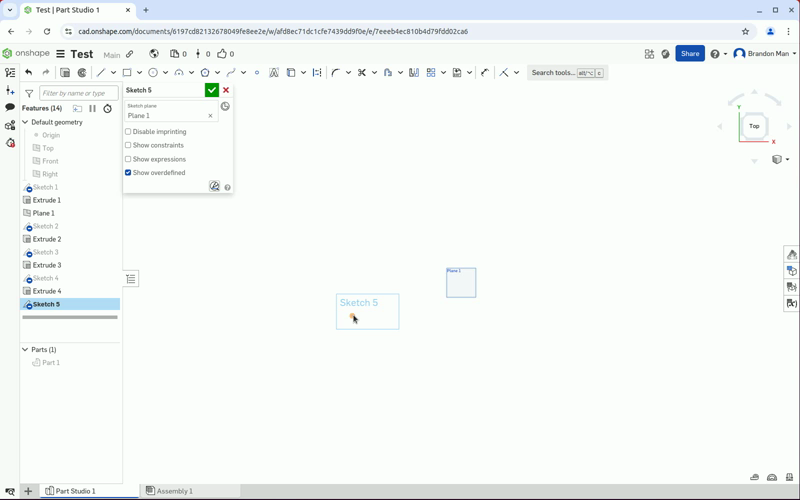
scroll(6)
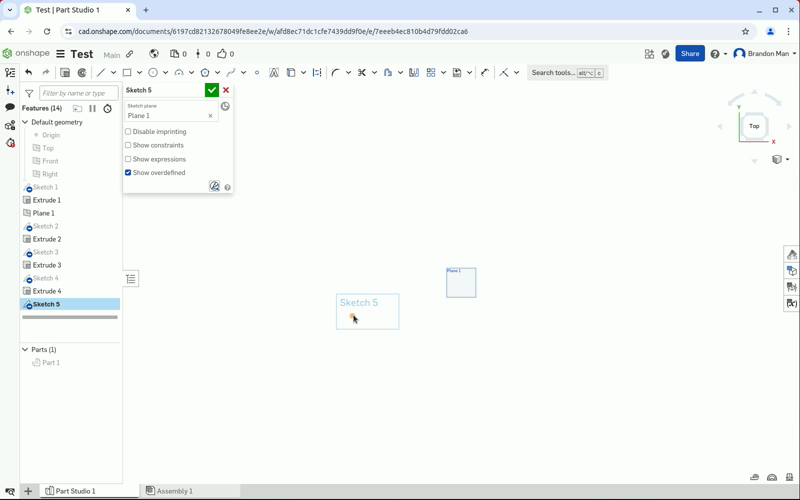
scroll(6)
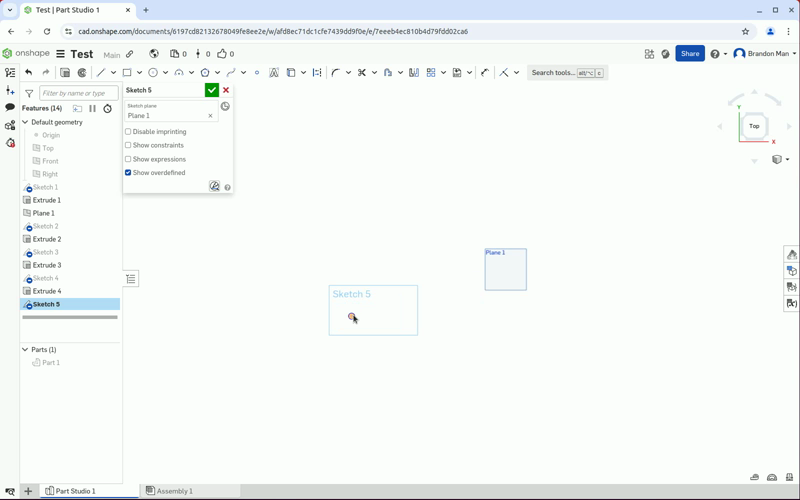
scroll(6)
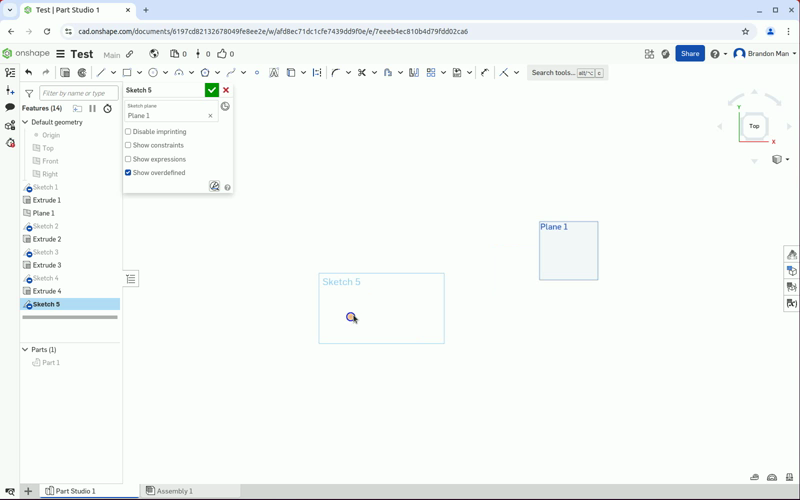
scroll(6)
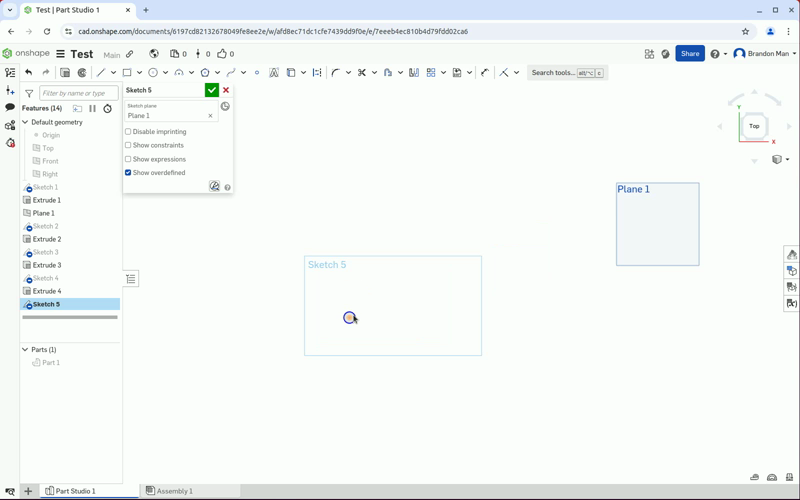
scroll(6)
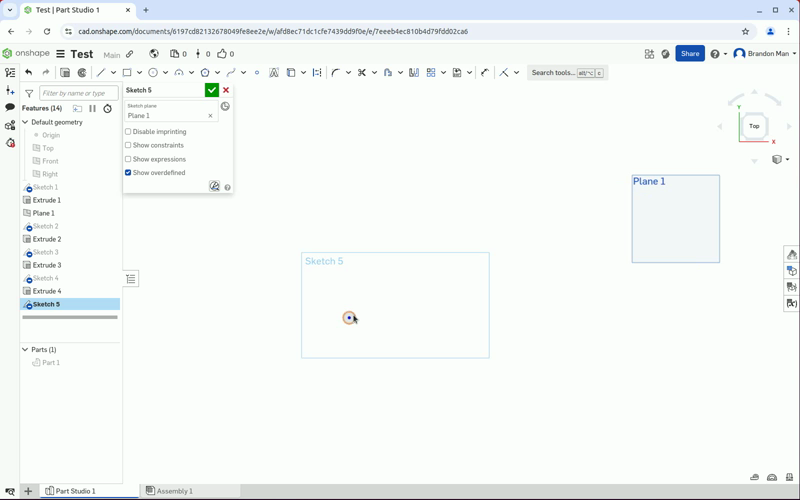
scroll(6)
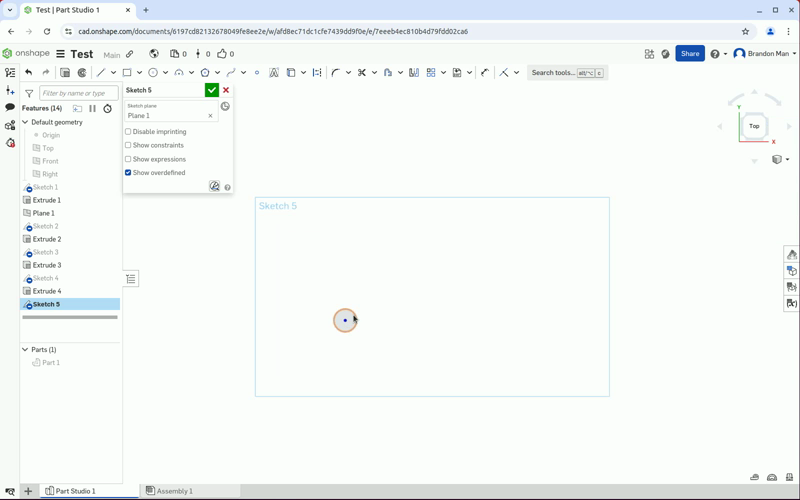
scroll(6)
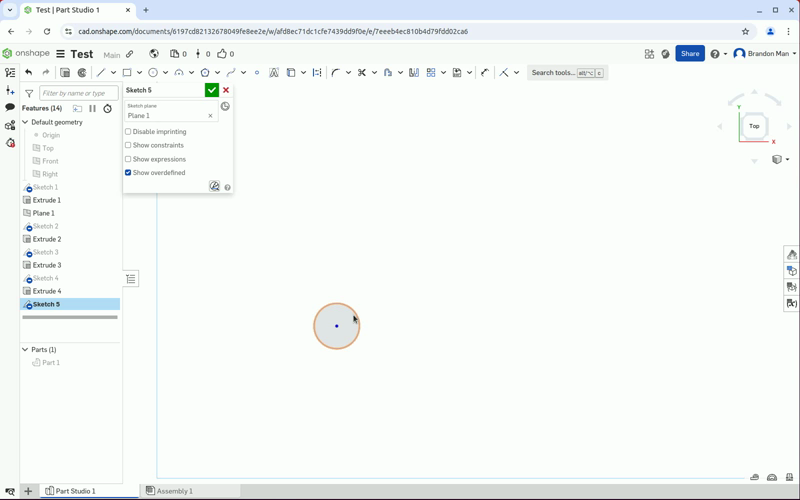
click(353, 314)
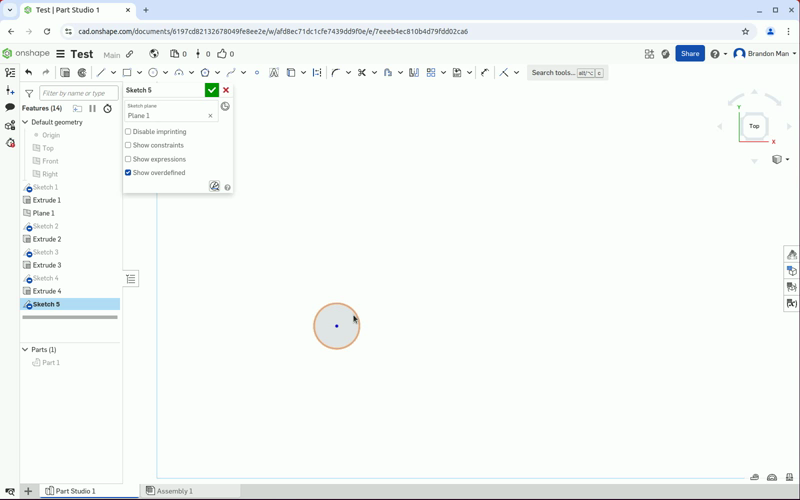
scroll(-6)
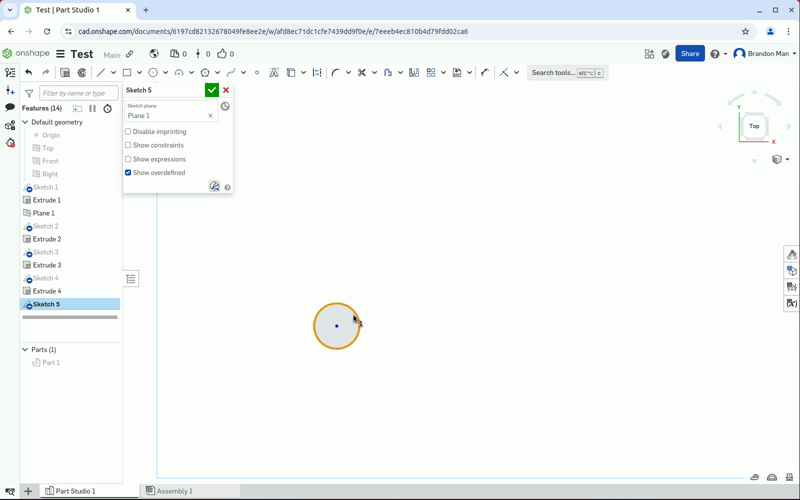
scroll(-6)
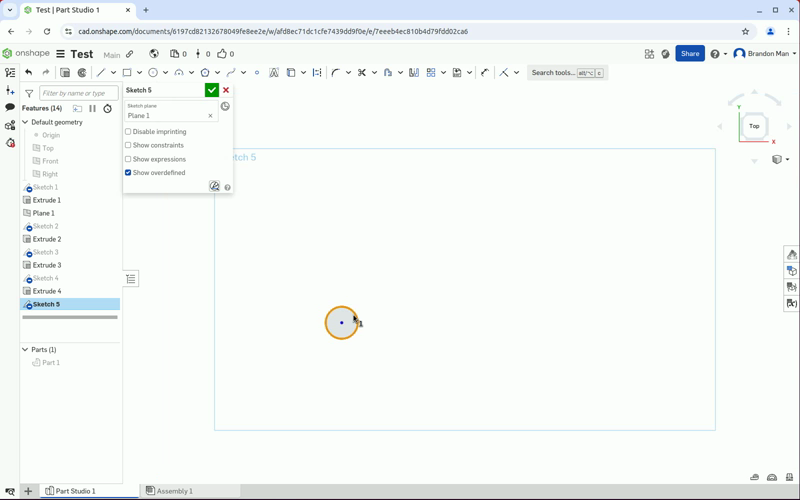
scroll(-6)
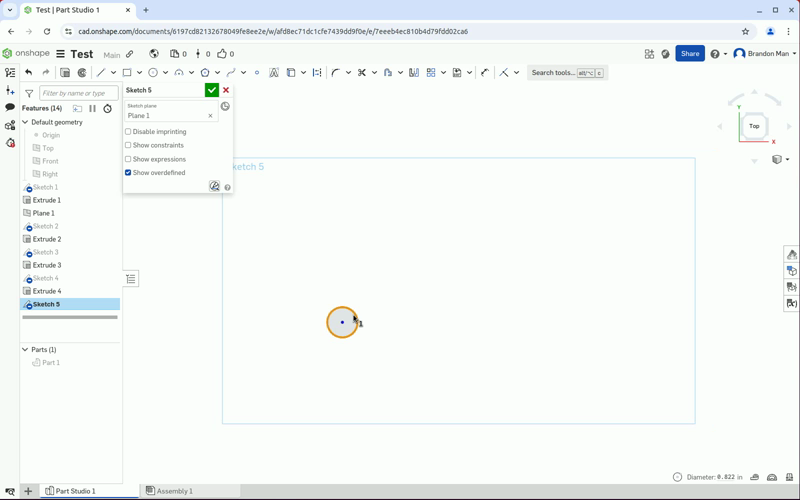
scroll(-6)
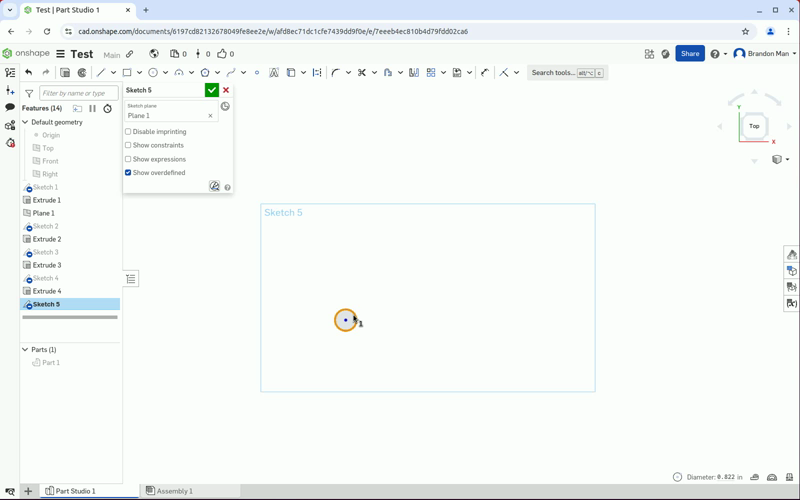
scroll(-6)
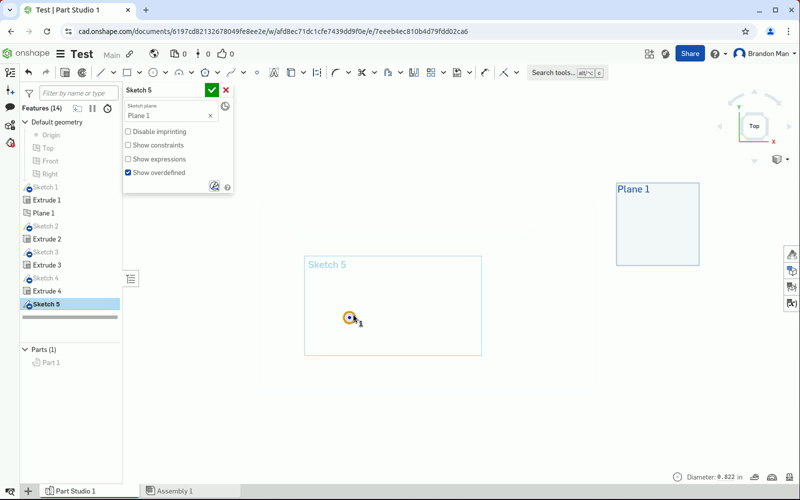
scroll(-6)
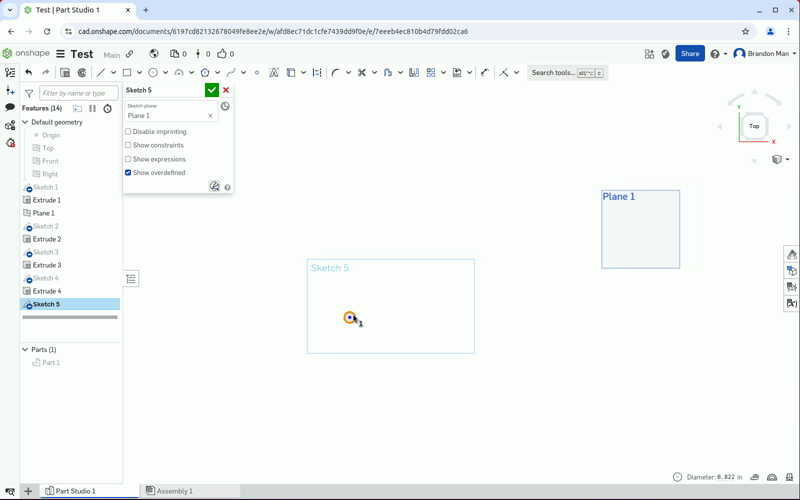
scroll(-6)
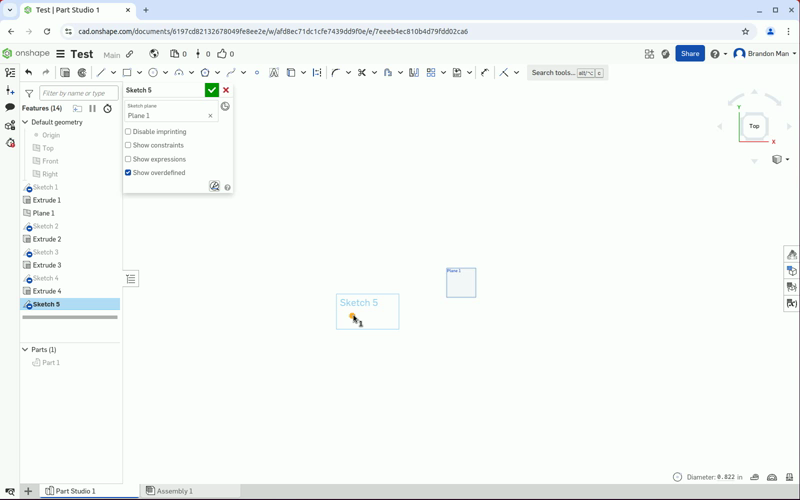
mouse_move(73, 352)
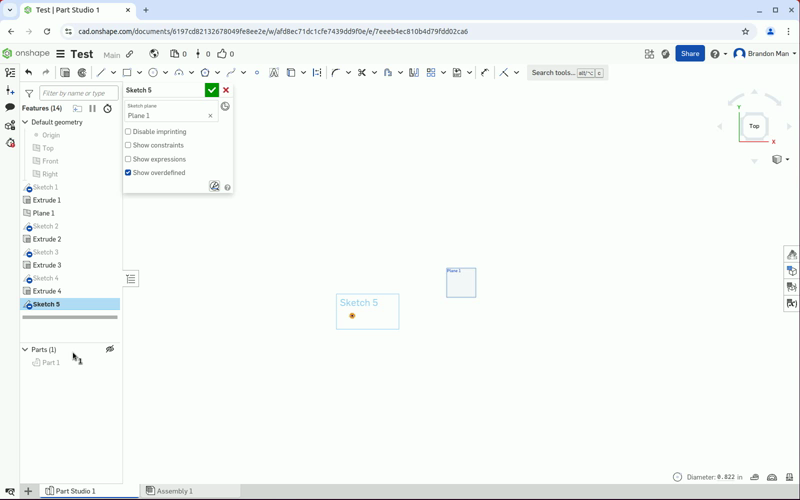
key(shift+y)
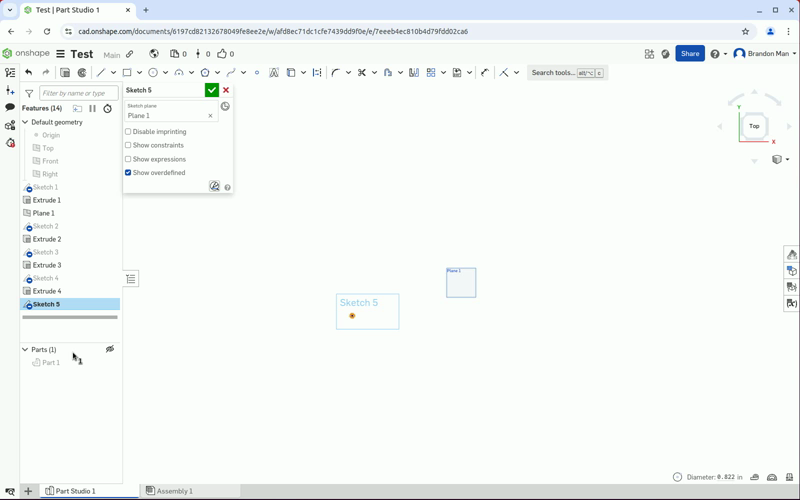
key(shift+e)
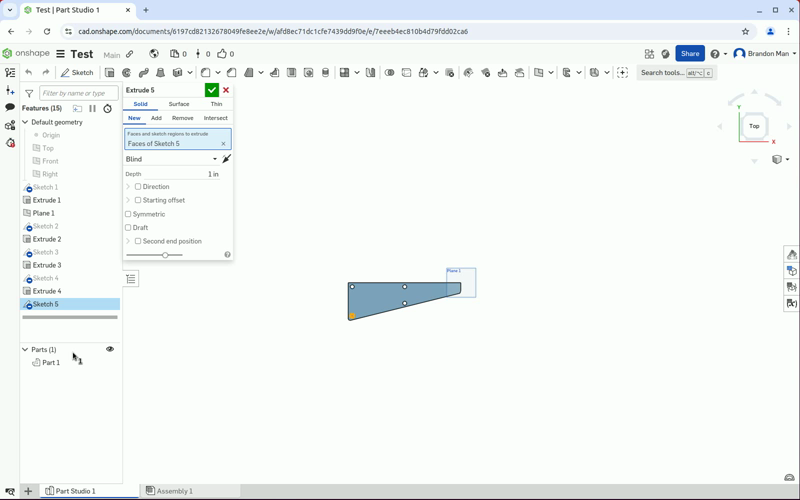
mouse_move(143, 106)
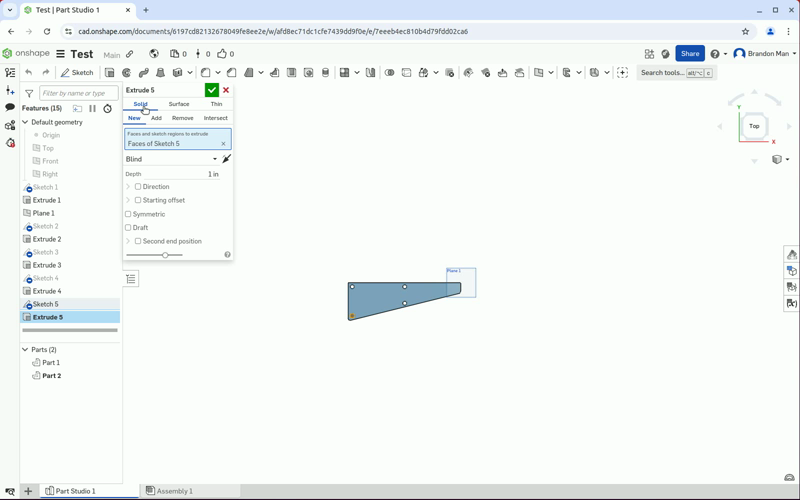
click(143, 106)
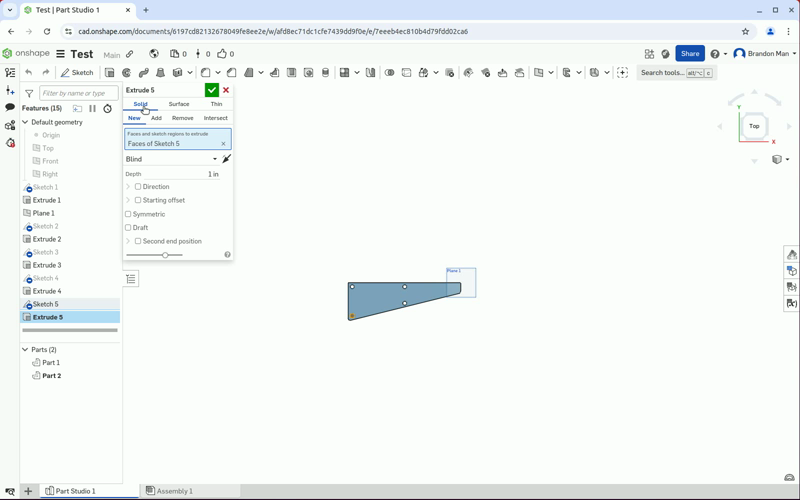
mouse_move(186, 120)
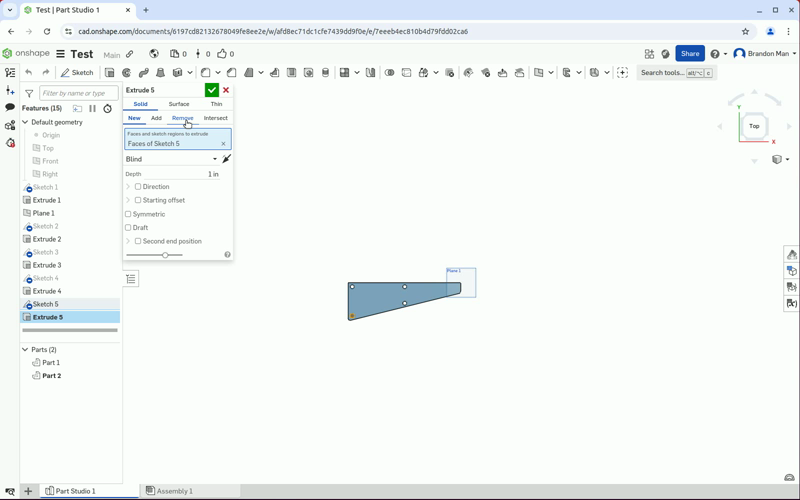
click(186, 120)
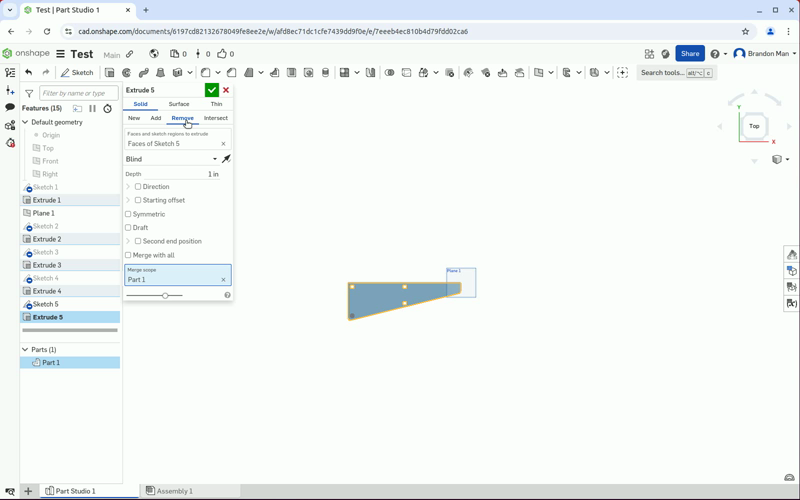
key(tab, 4)
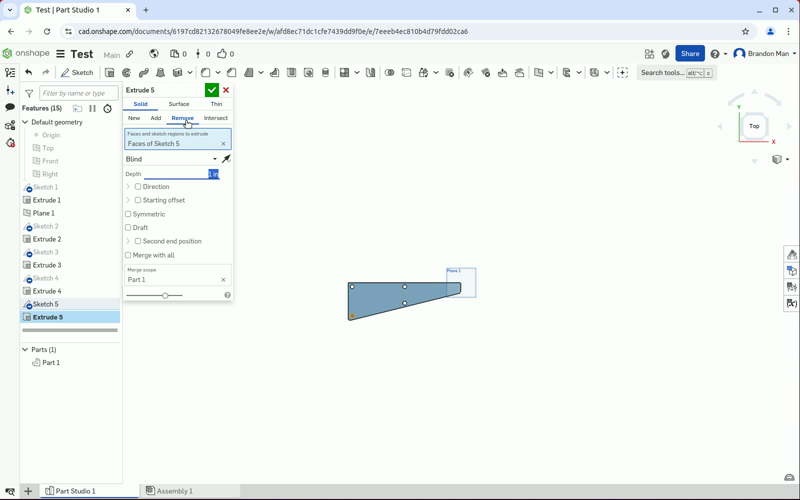
text(1.926)
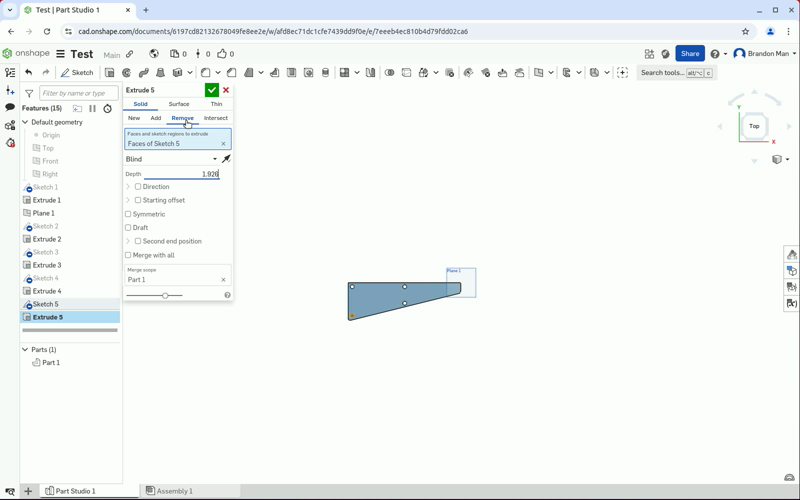
key(tab, 6)
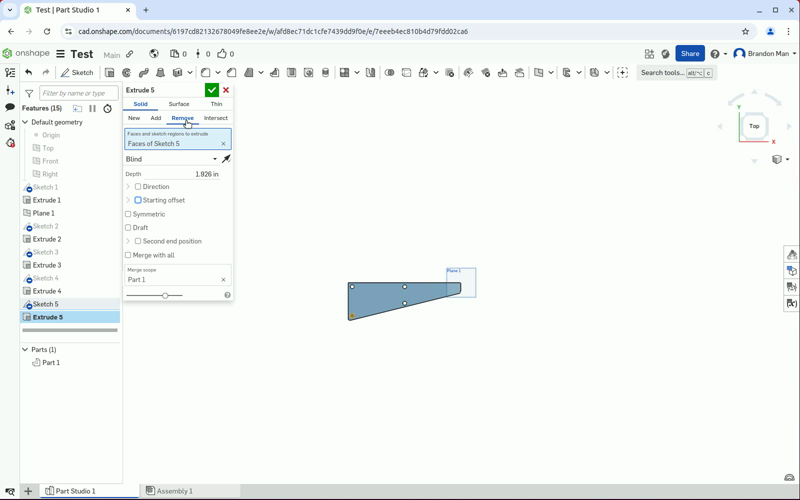
key(space)
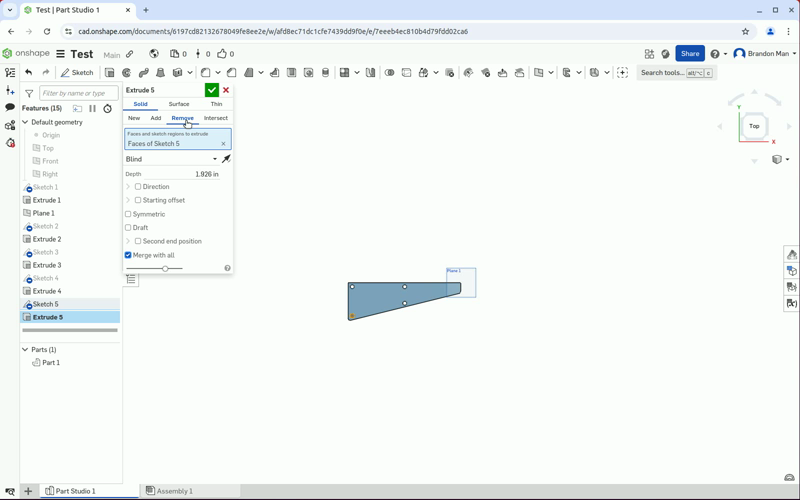
key(enter)
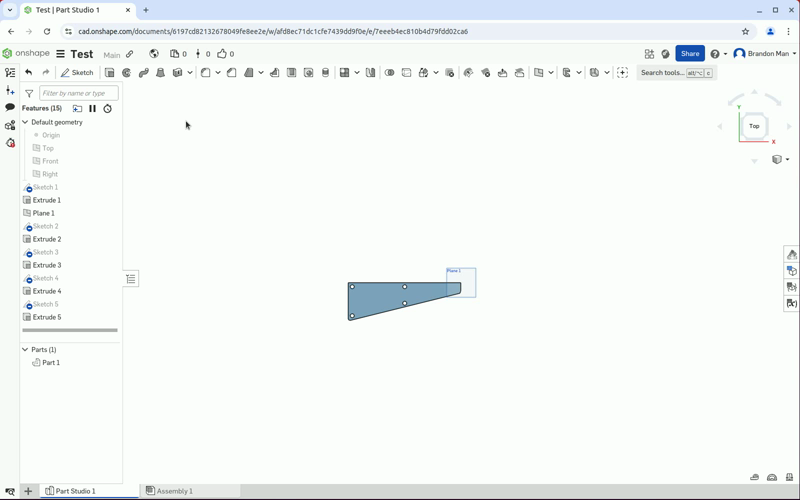
key(shift+h)
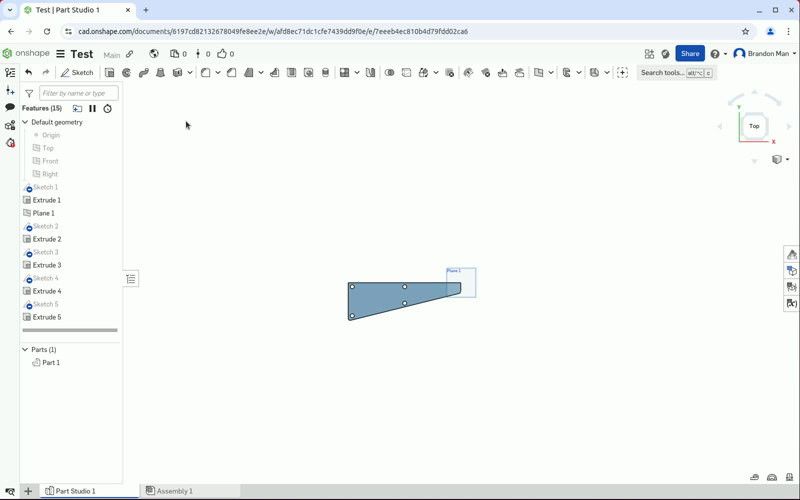
key(shift+h)
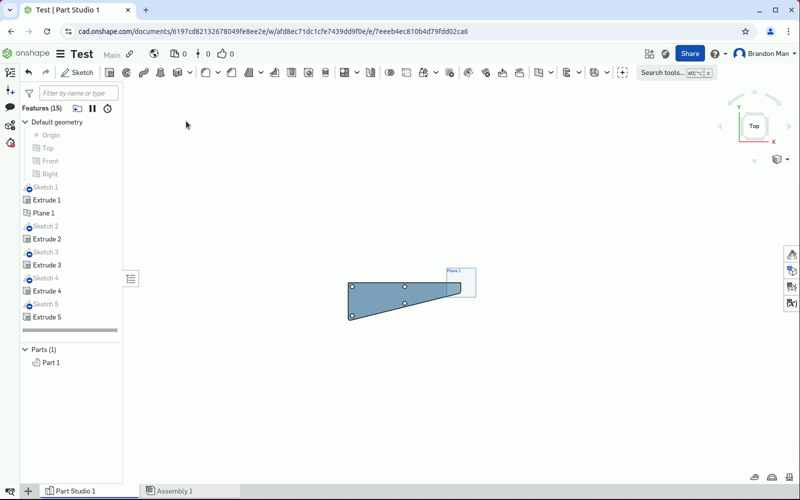
mouse_move(73, 189)
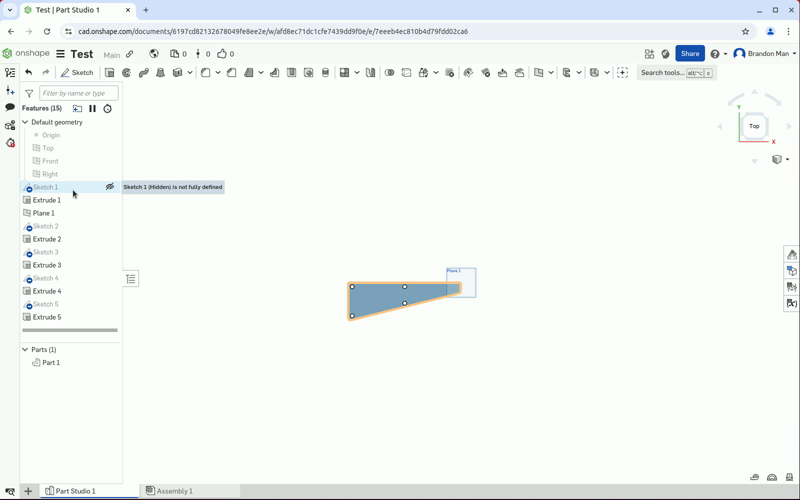
click(73, 189)
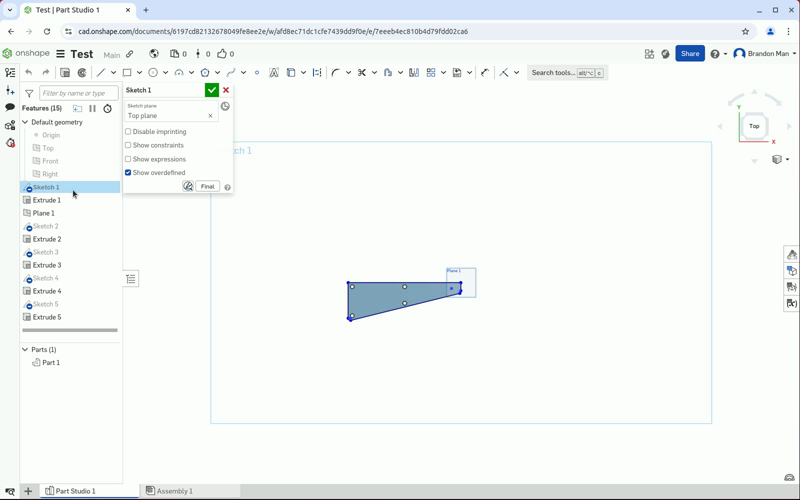
mouse_move(229, 92)
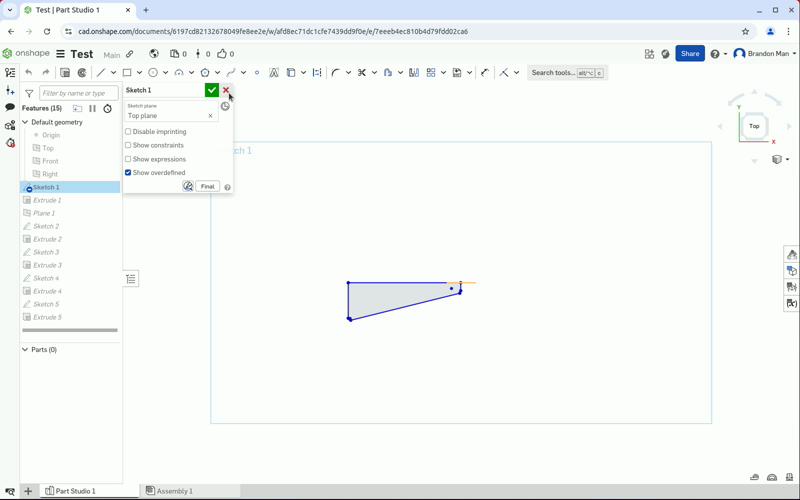
click(229, 92)
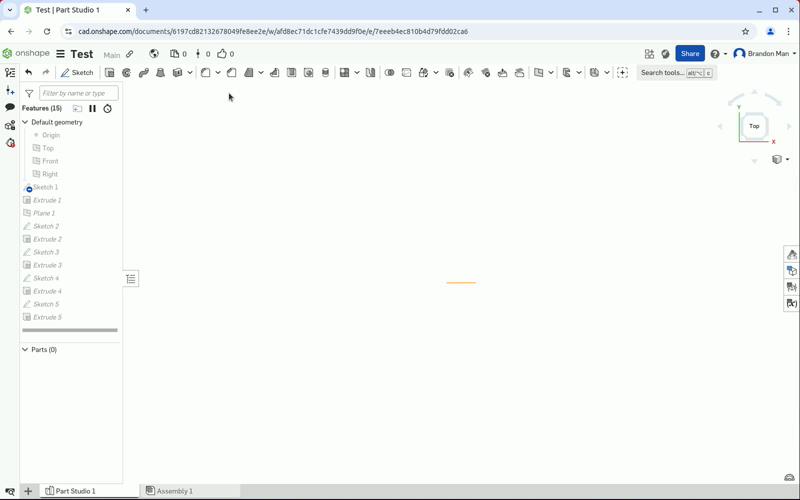
key(shift+s)
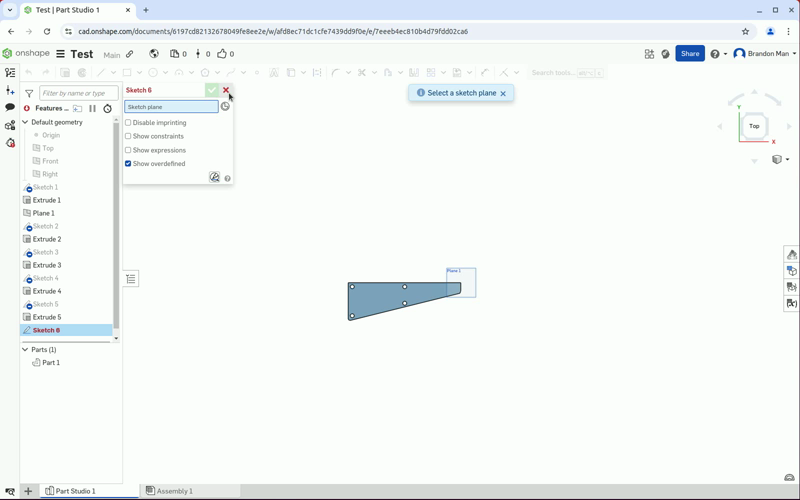
mouse_move(69, 215)
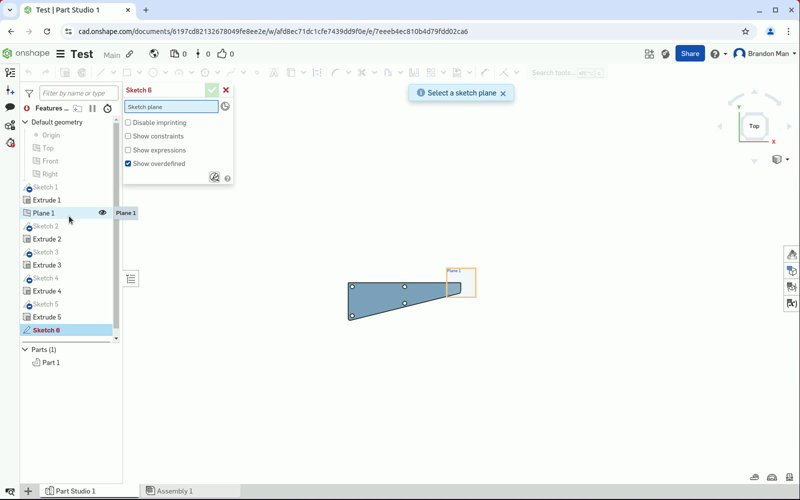
click(69, 215)
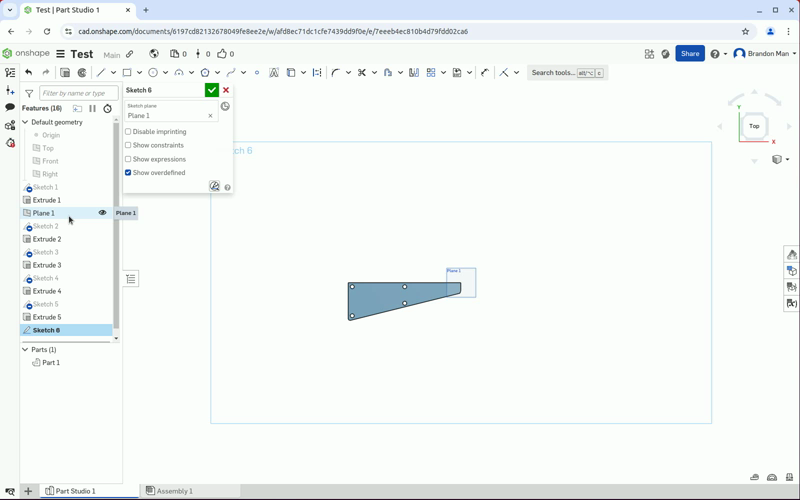
mouse_move(73, 352)
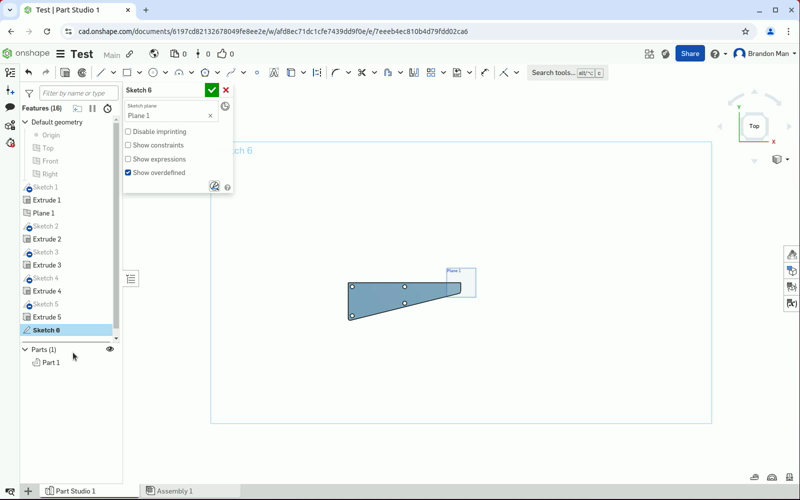
key(y)
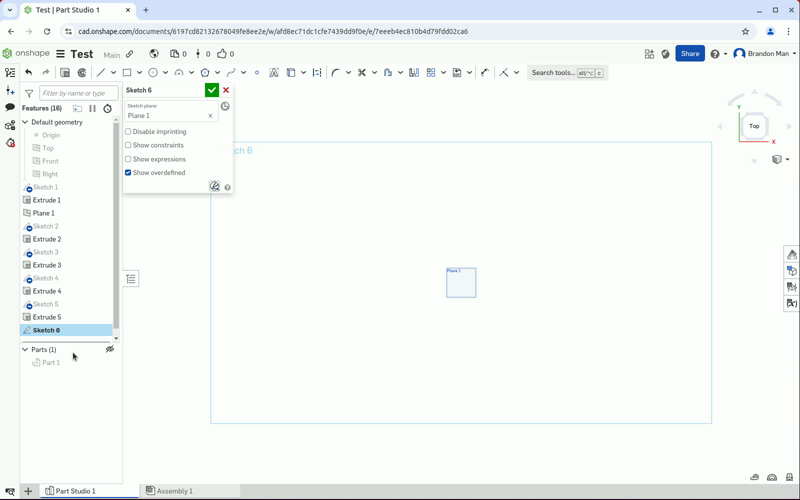
key(c)
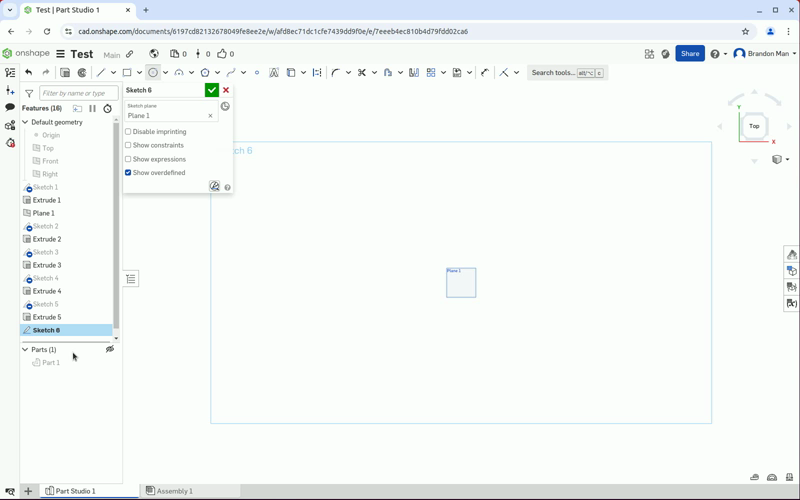
key_down(shift)
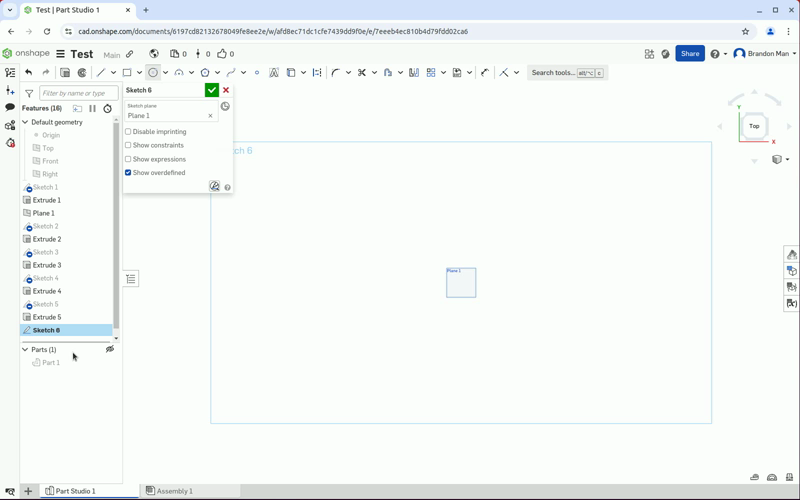
mouse_move(457, 286)
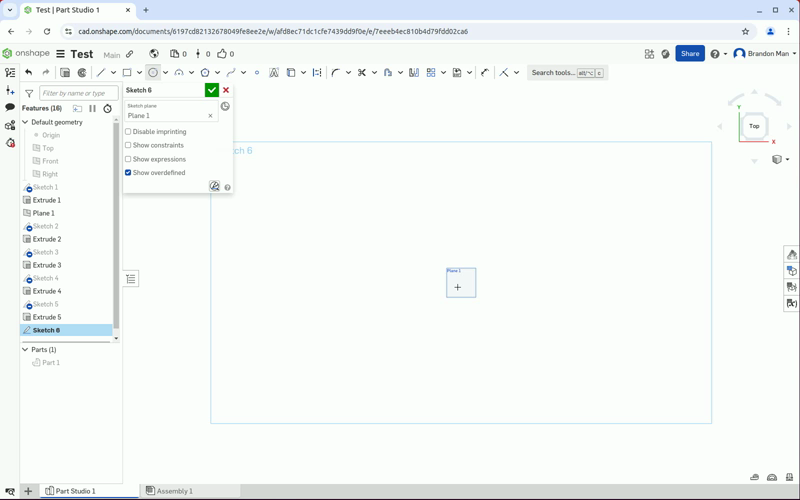
click(457, 286)
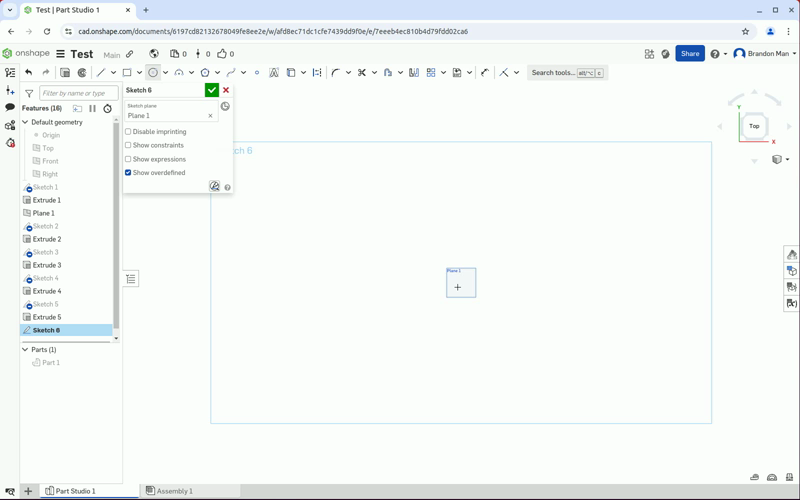
key_up(shift)
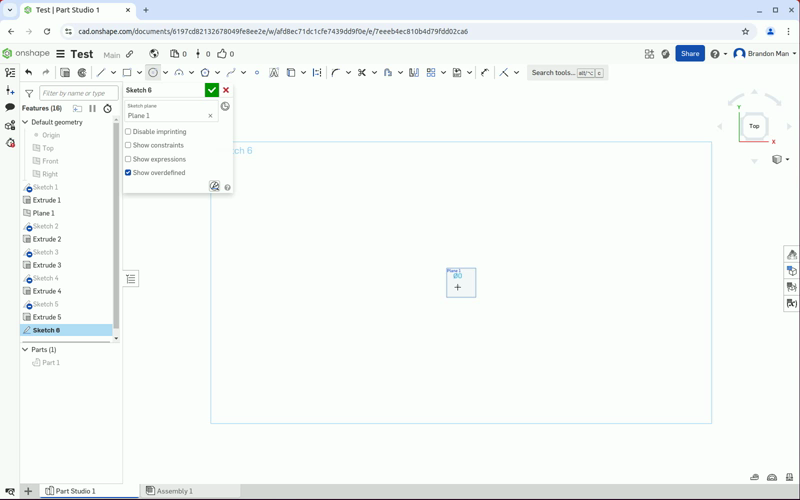
mouse_move(459, 286)
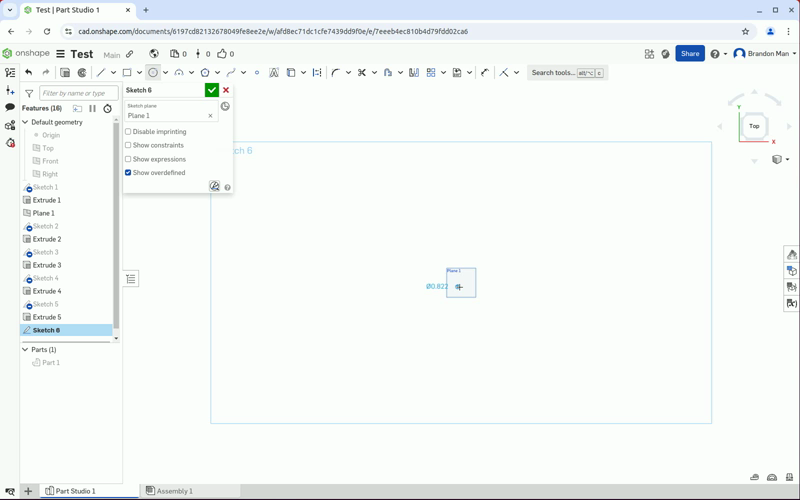
scroll(6)
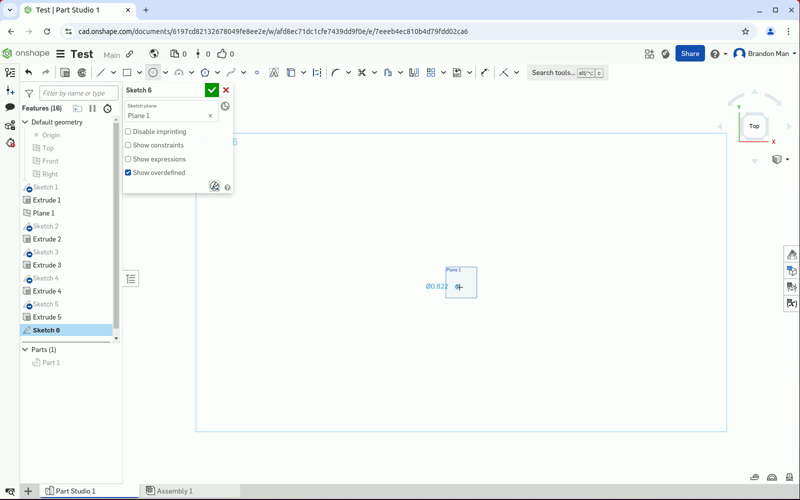
scroll(6)
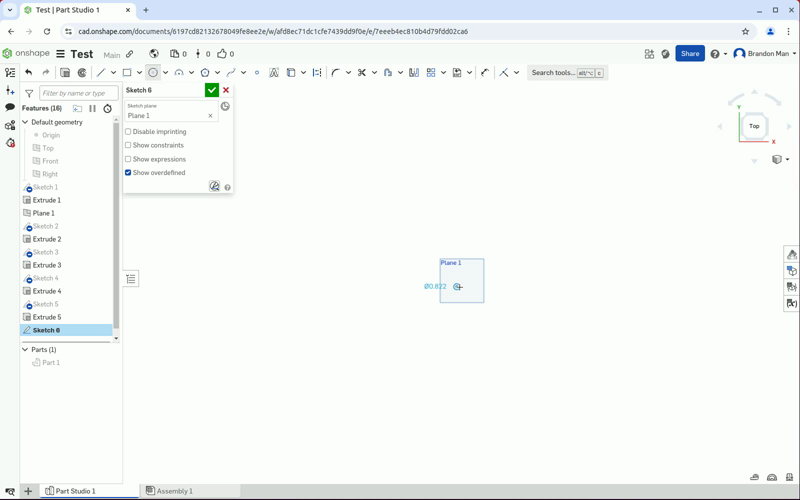
scroll(6)
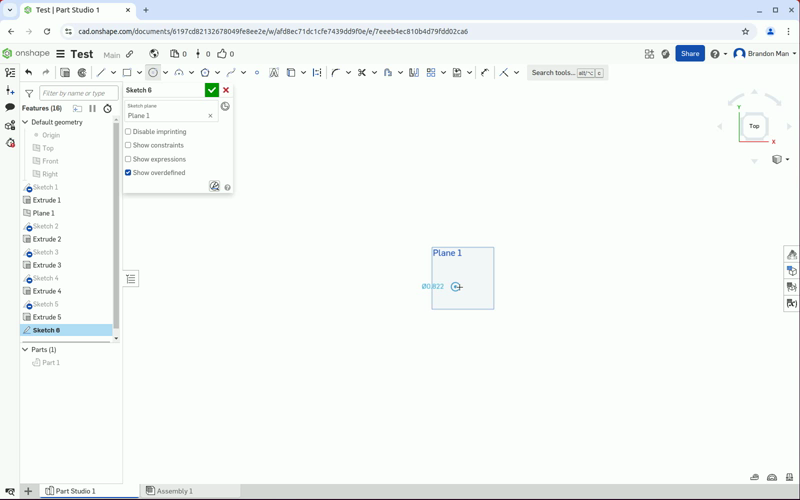
scroll(6)
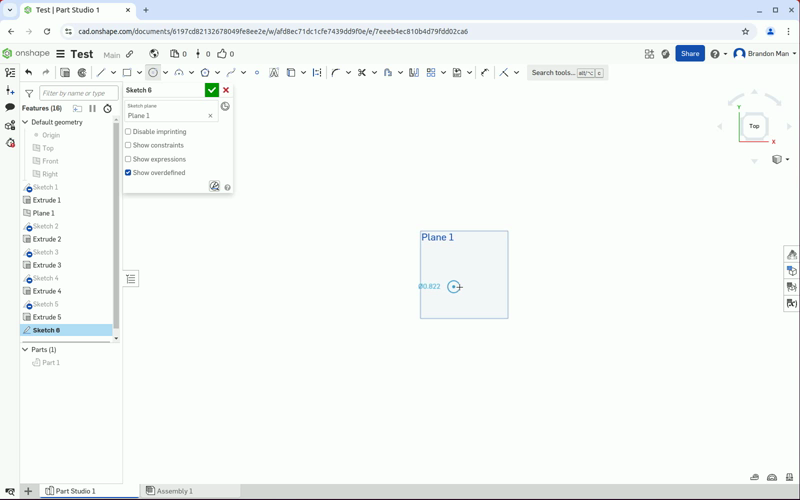
scroll(6)
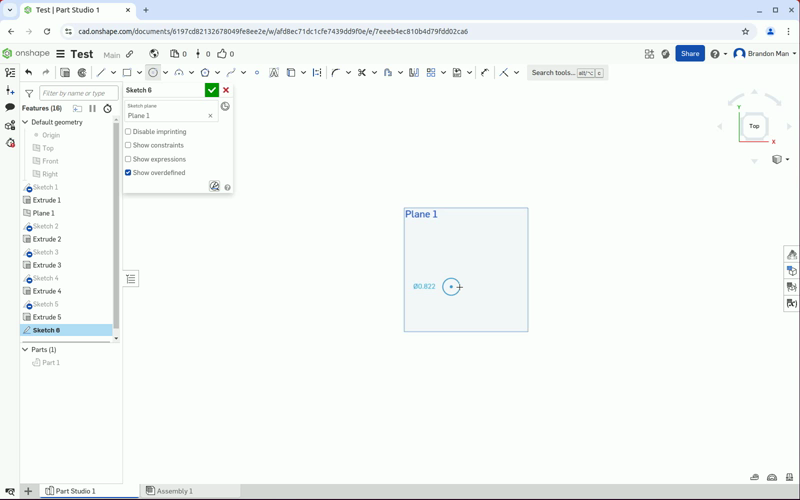
scroll(6)
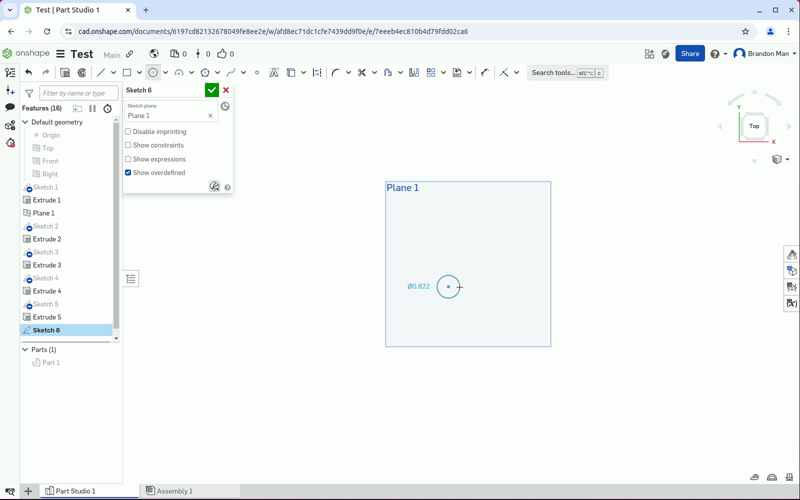
scroll(6)
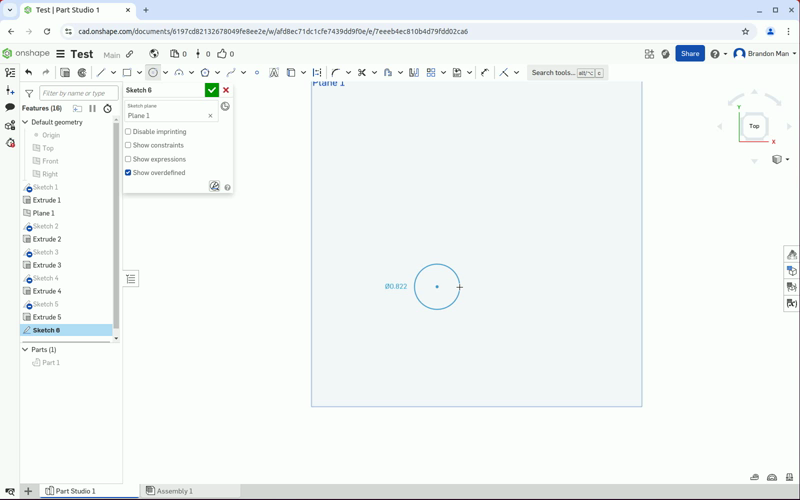
click(459, 286)
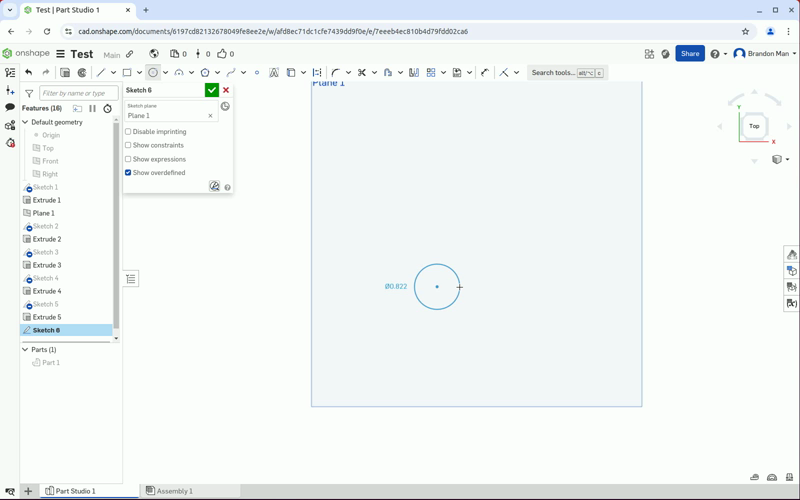
scroll(-6)
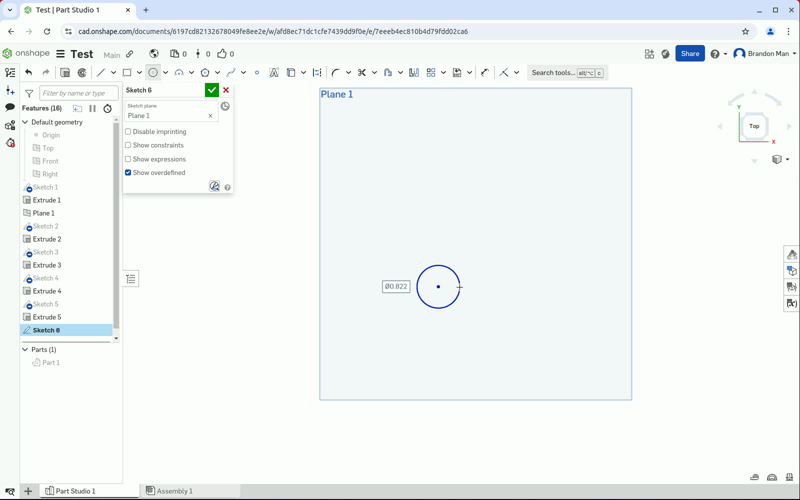
scroll(-6)
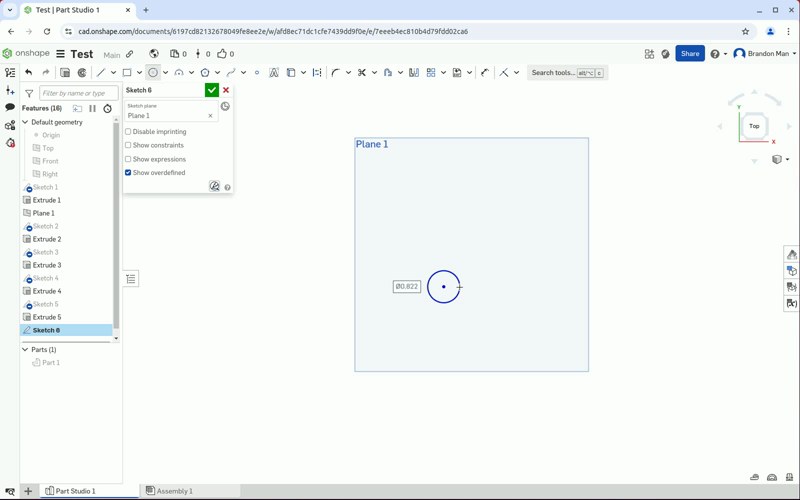
scroll(-6)
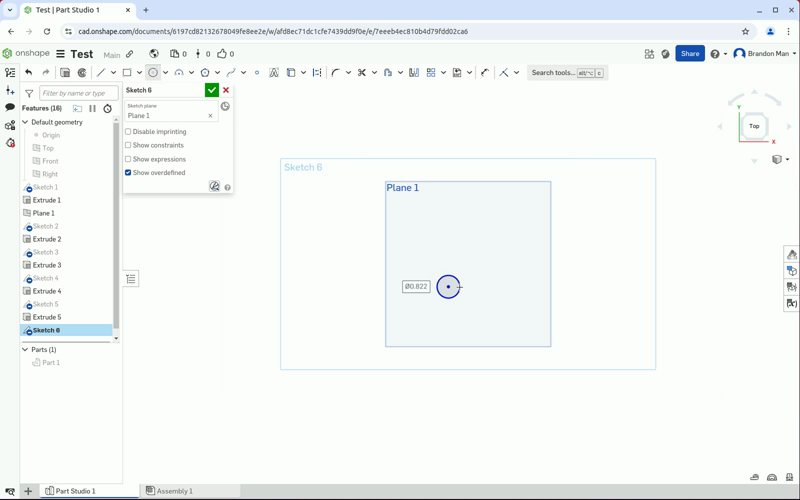
scroll(-6)
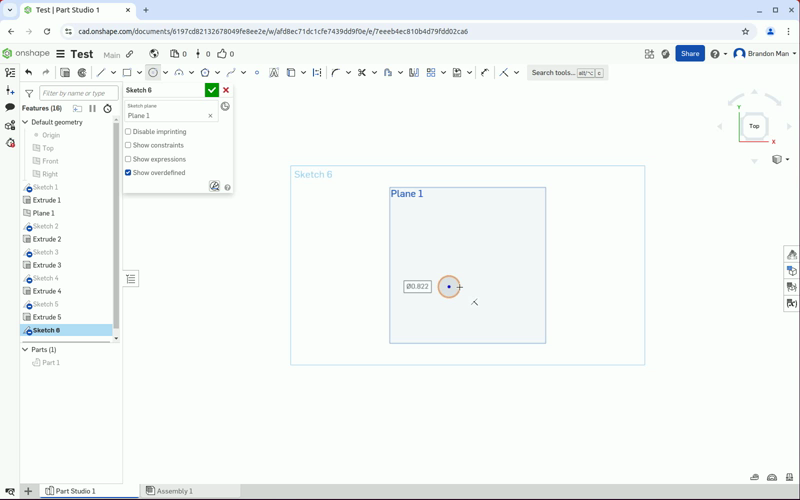
scroll(-6)
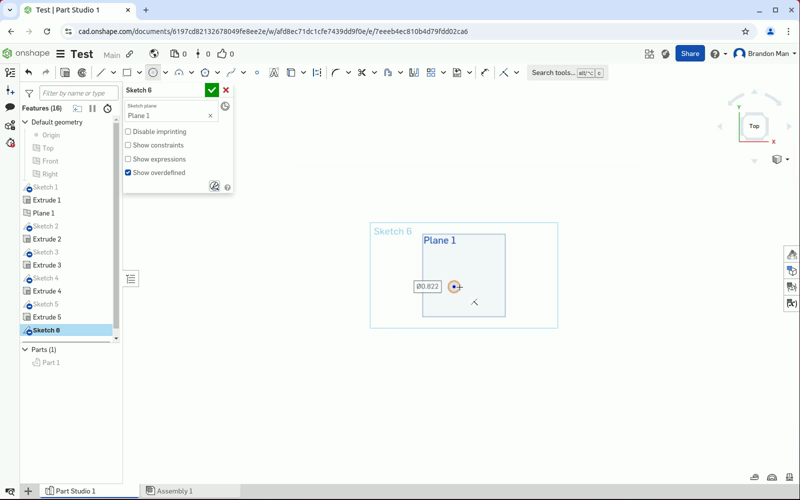
scroll(-6)
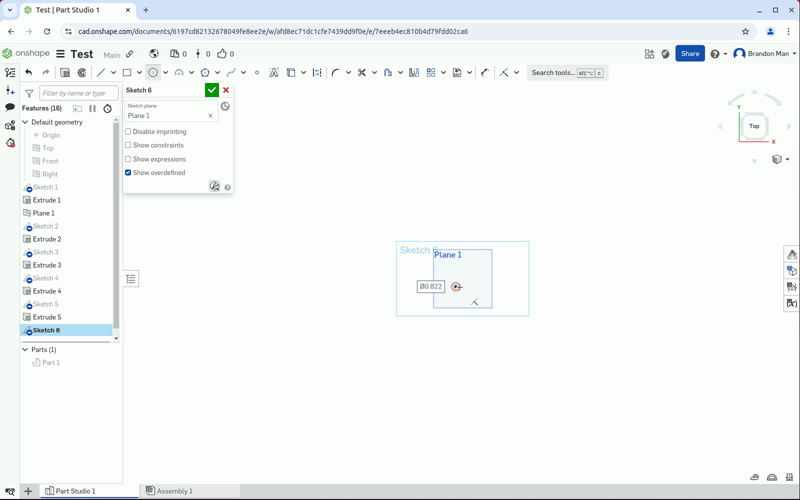
scroll(-6)
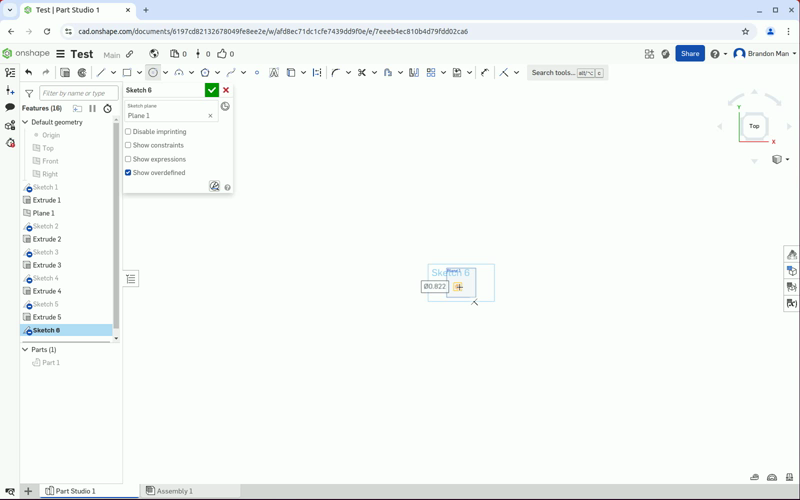
key(esc)
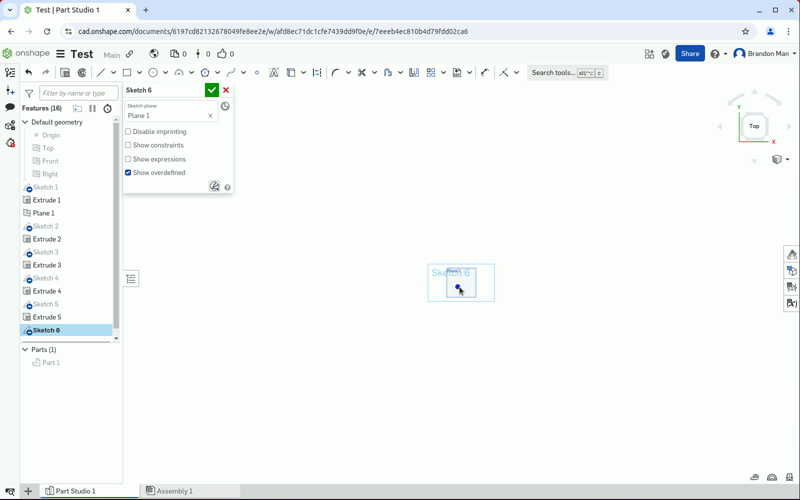
mouse_move(458, 285)
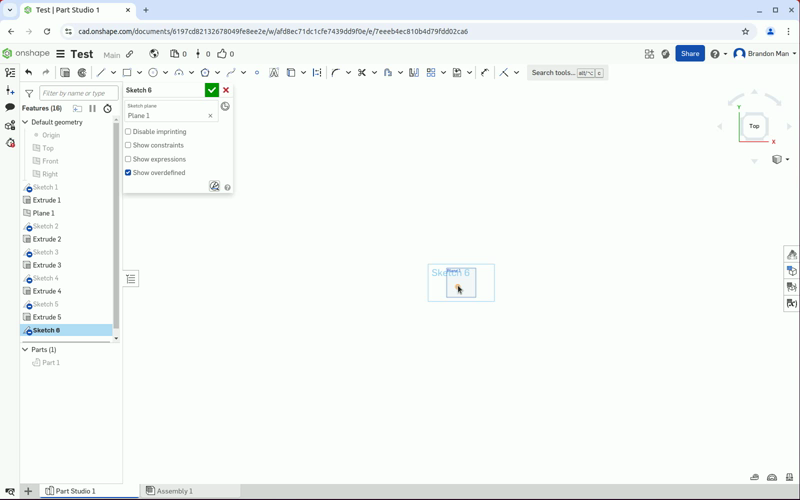
scroll(6)
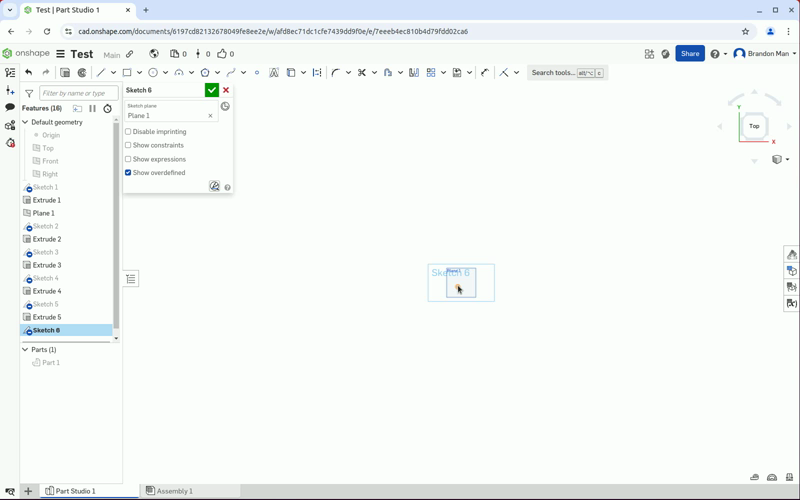
scroll(6)
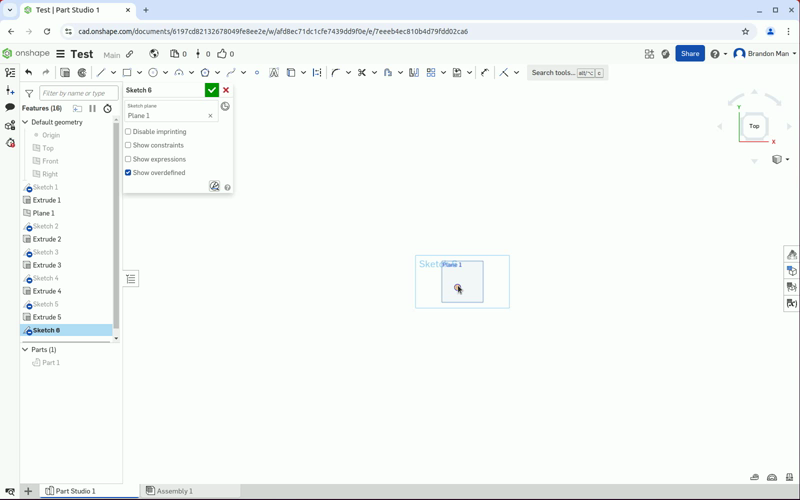
scroll(6)
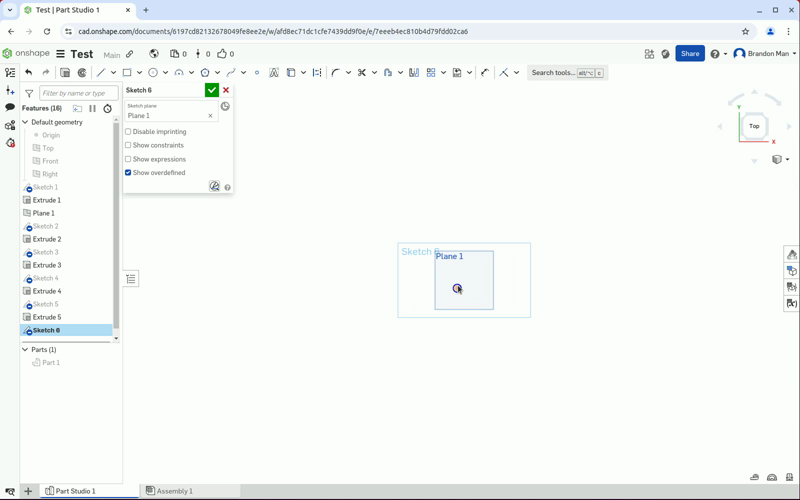
scroll(6)
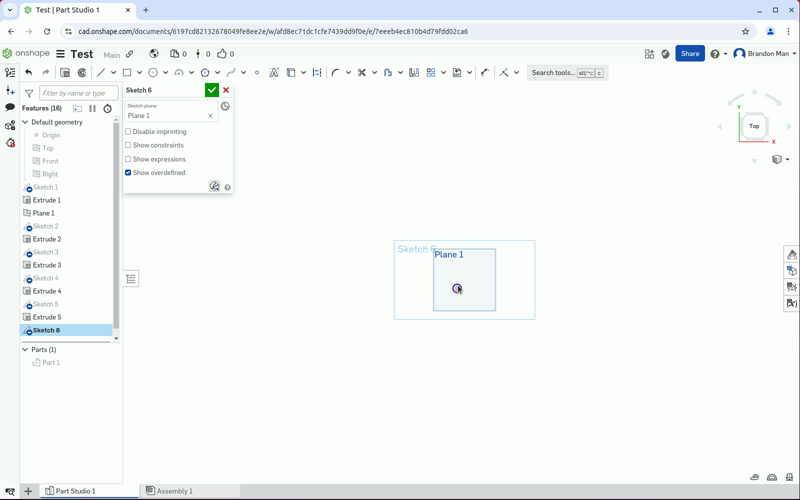
scroll(6)
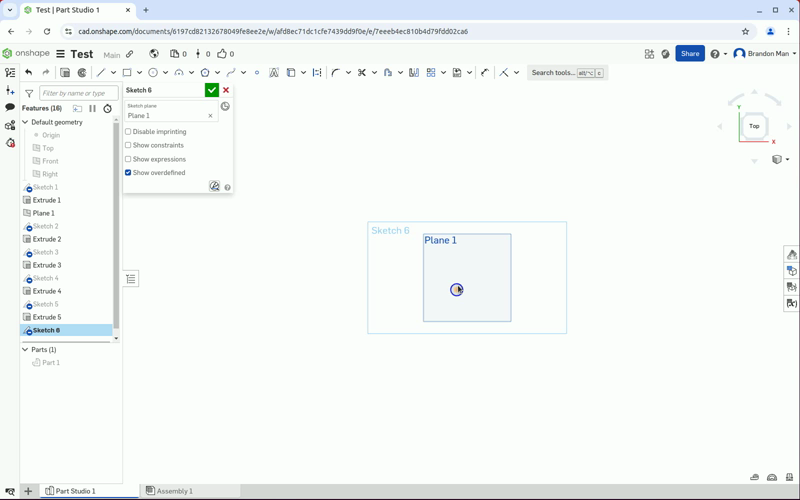
scroll(6)
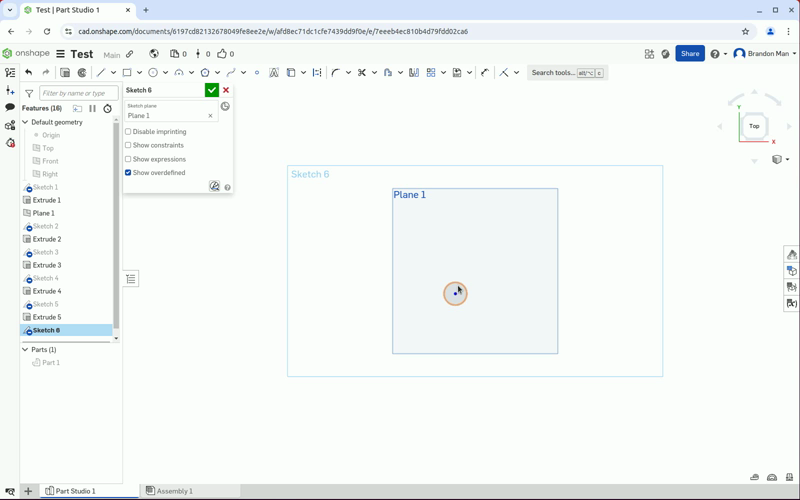
scroll(6)
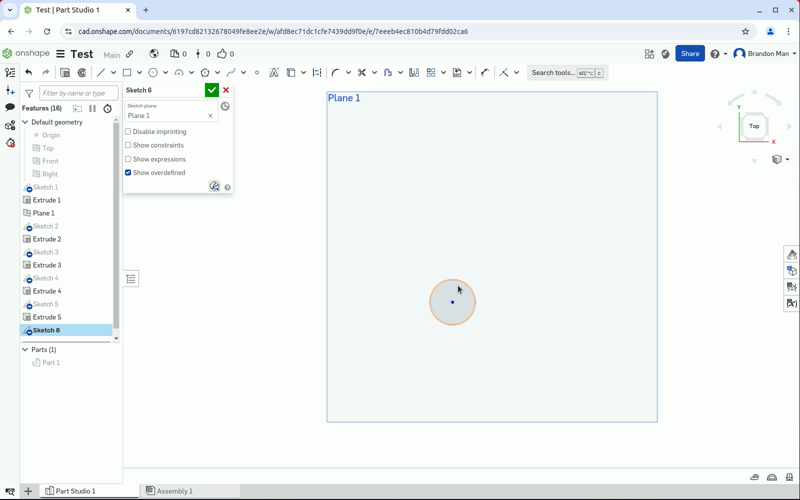
click(458, 285)
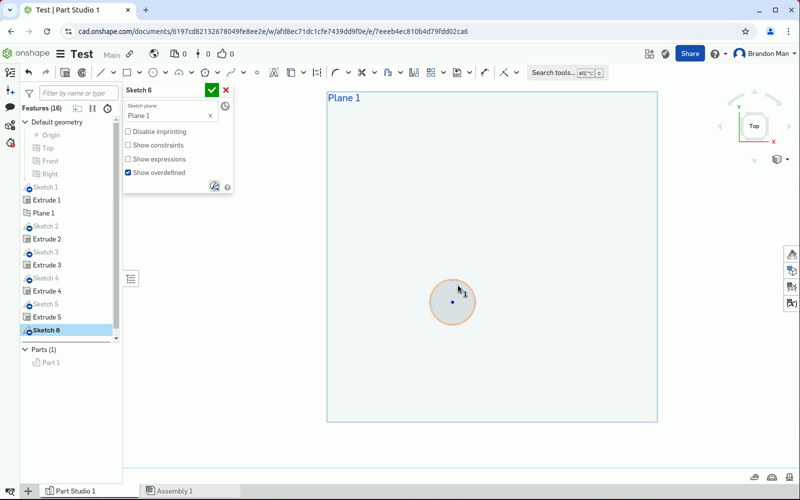
scroll(-6)
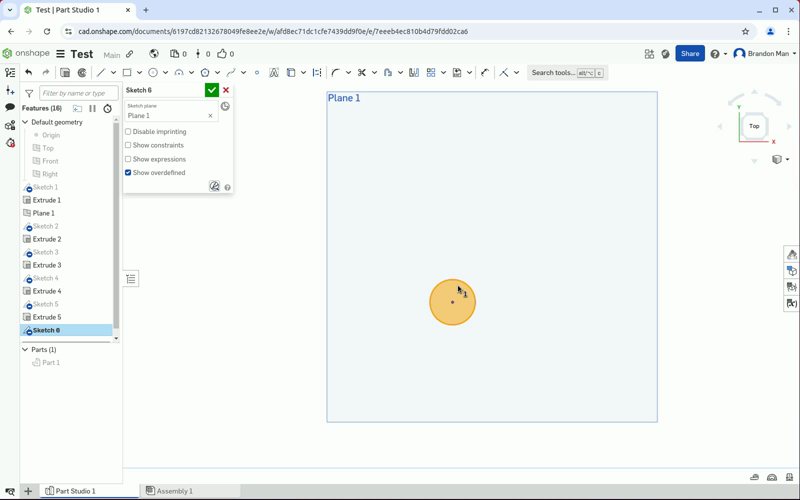
scroll(-6)
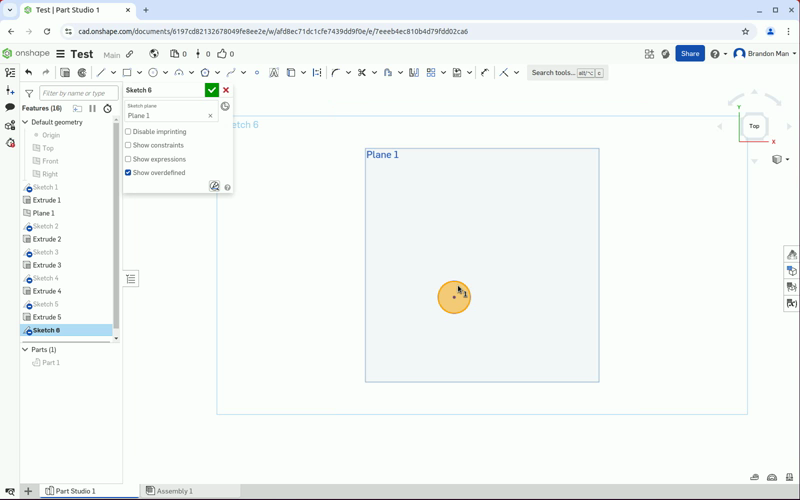
scroll(-6)
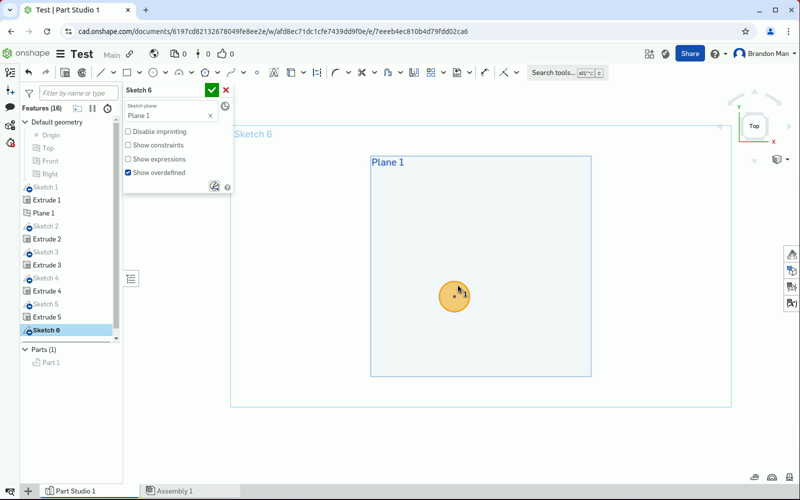
scroll(-6)
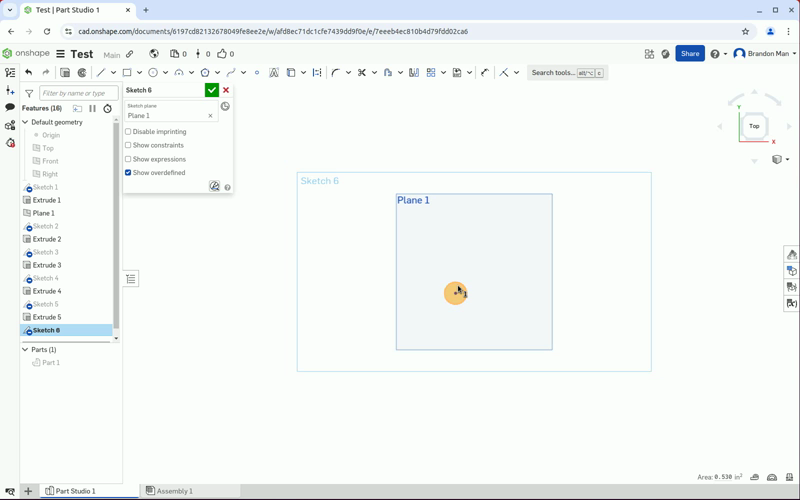
scroll(-6)
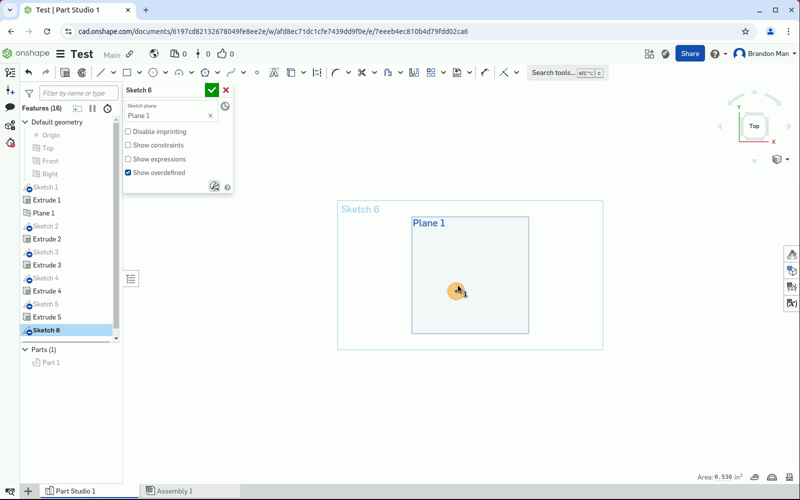
scroll(-6)
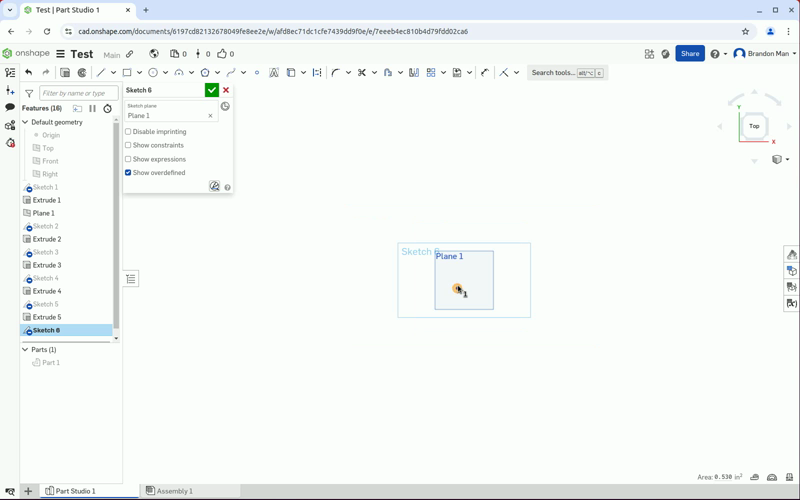
scroll(-6)
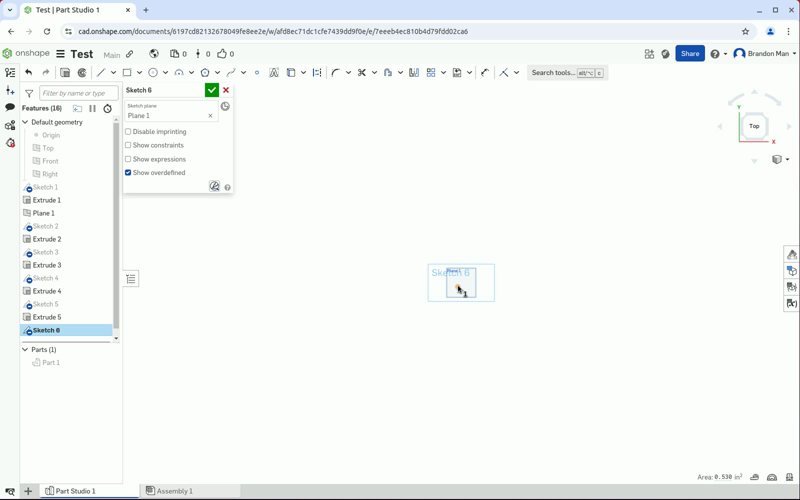
mouse_move(73, 352)
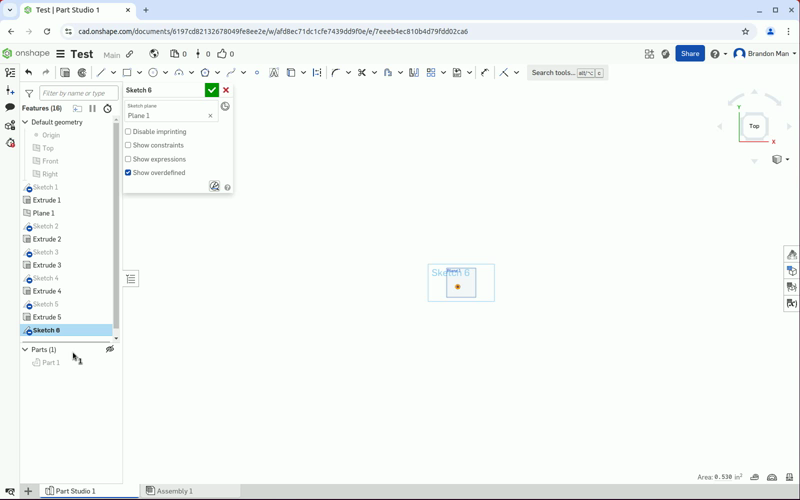
key(shift+y)
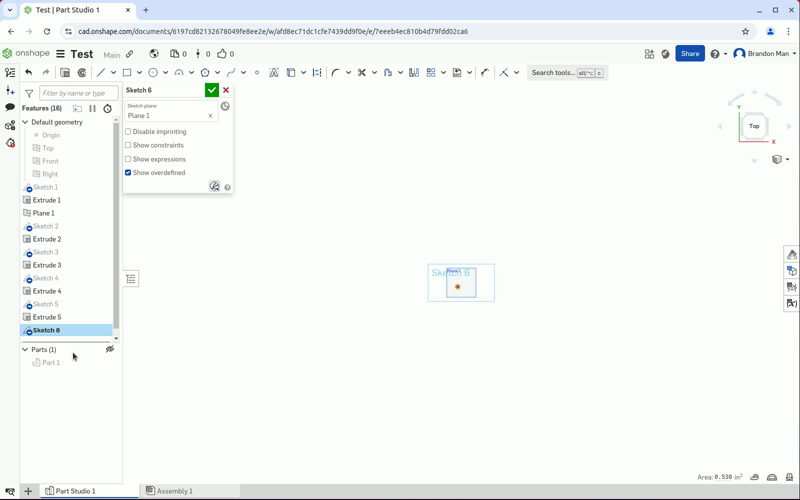
key(shift+e)
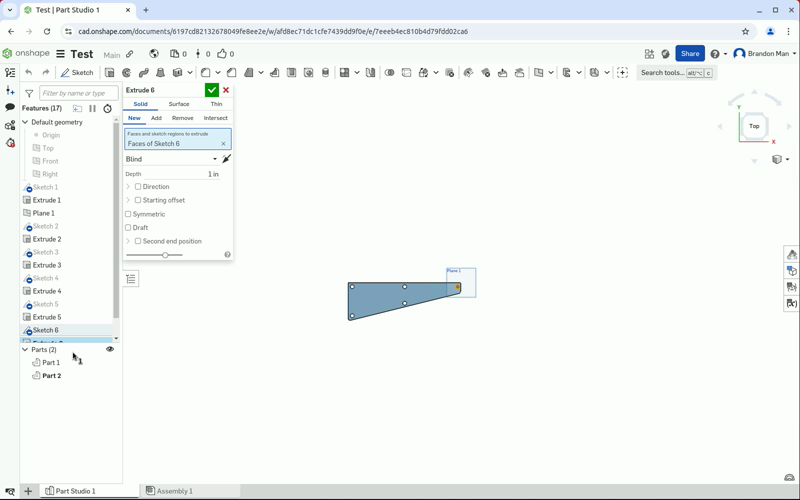
mouse_move(143, 106)
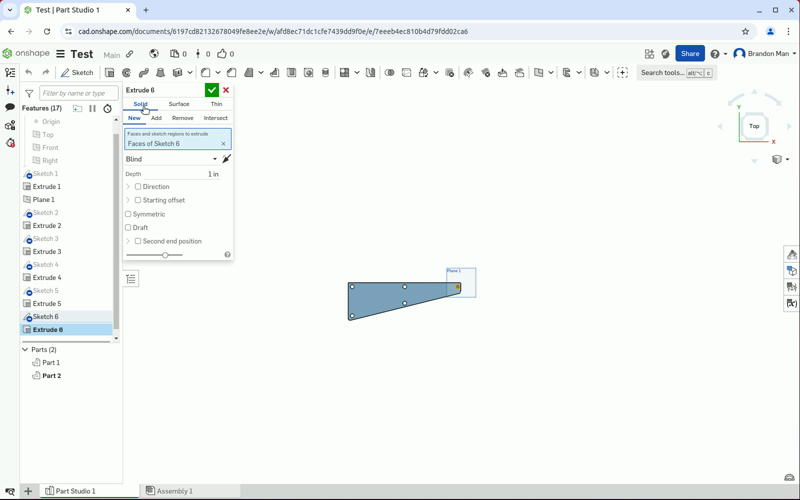
click(143, 106)
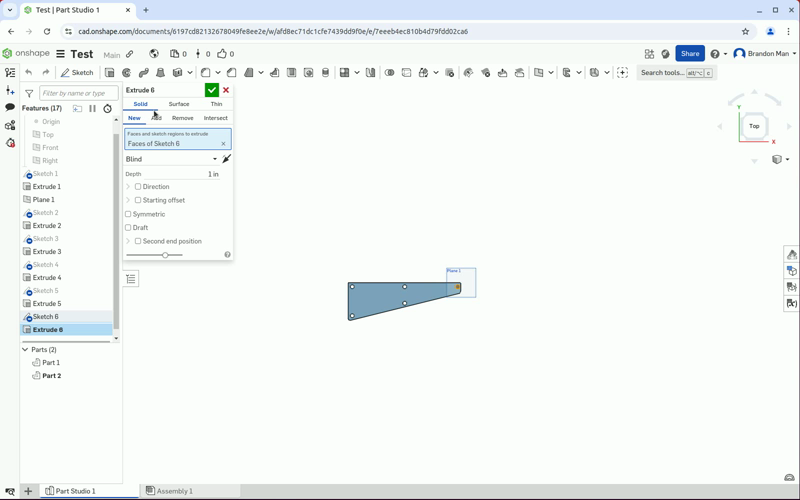
mouse_move(186, 120)
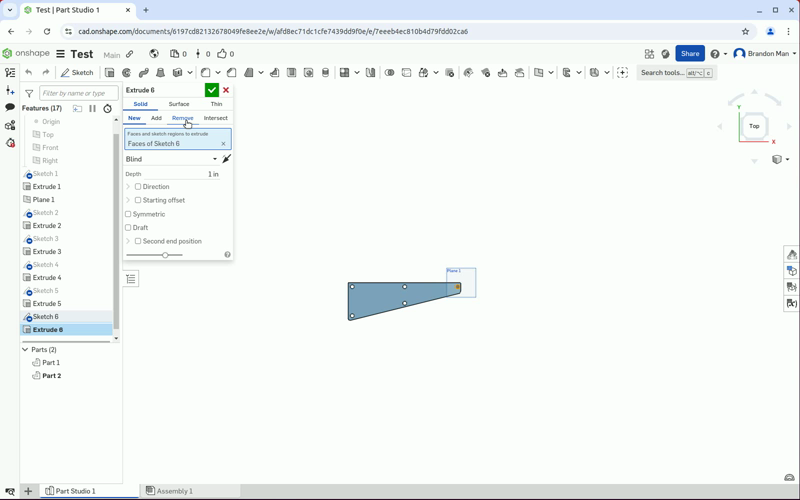
click(186, 120)
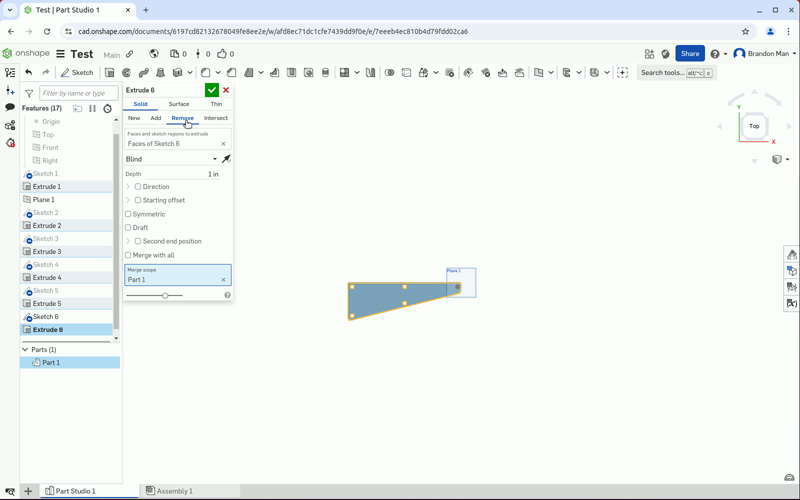
key(tab, 4)
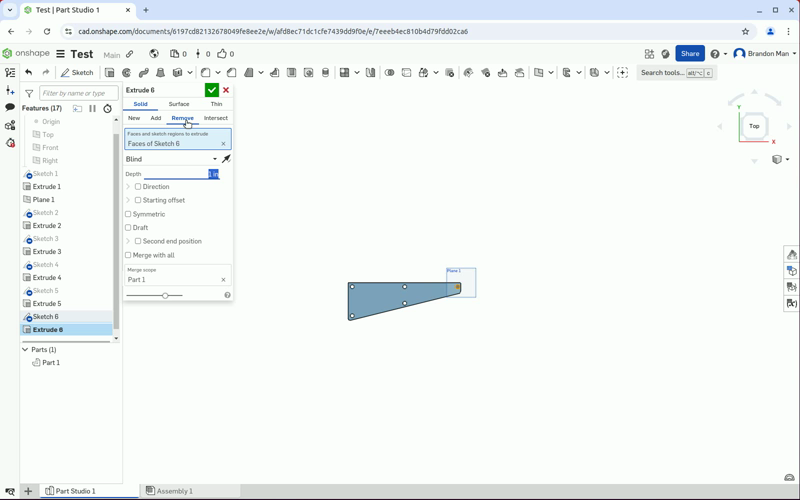
text(1.926)
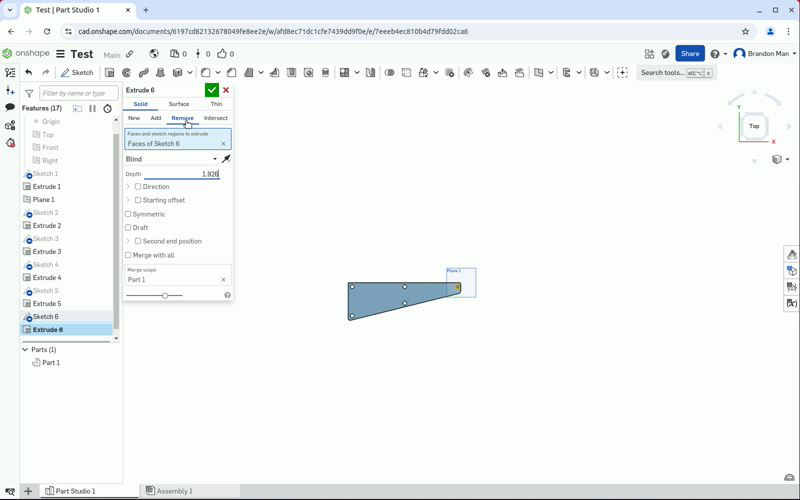
key(tab, 6)
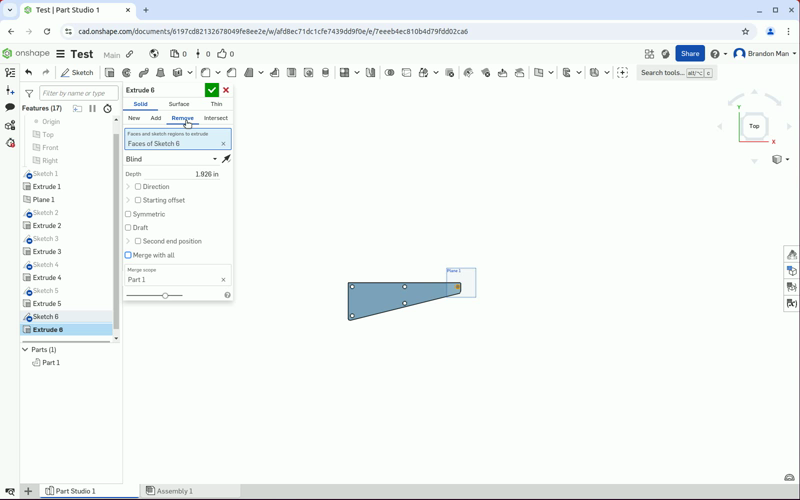
key(space)
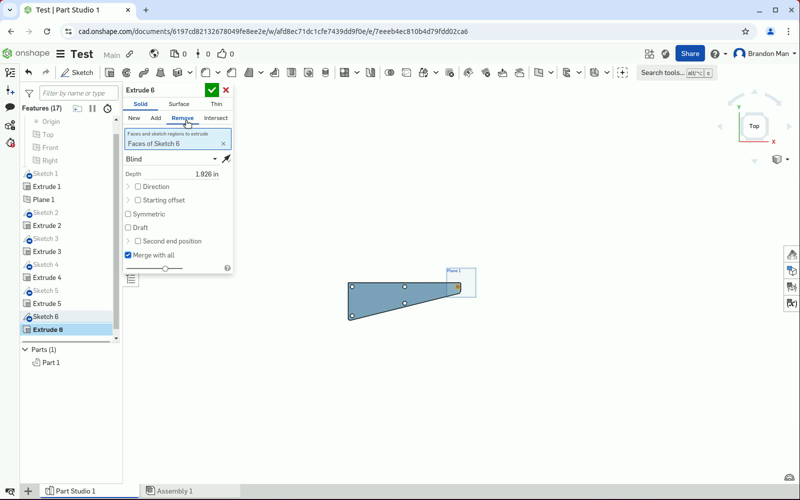
key(enter)
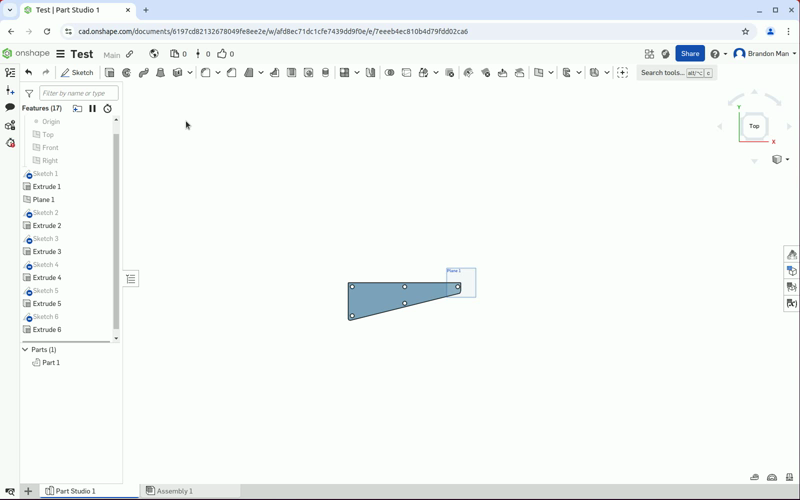
key(shift+h)
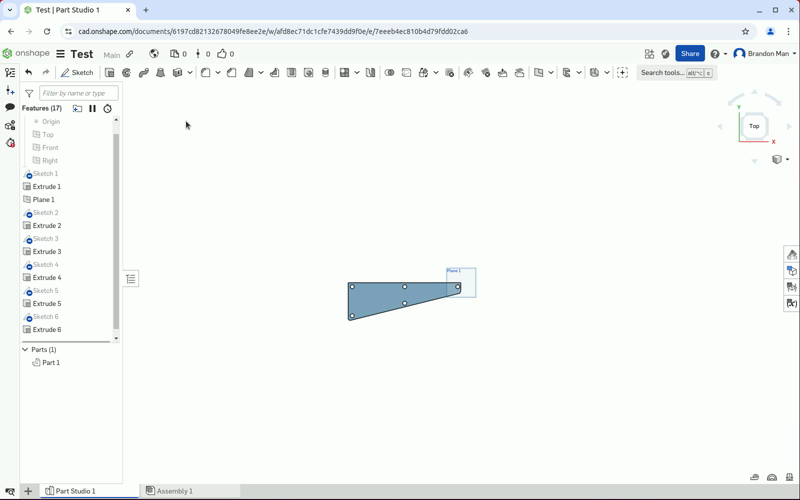
key(shift+h)
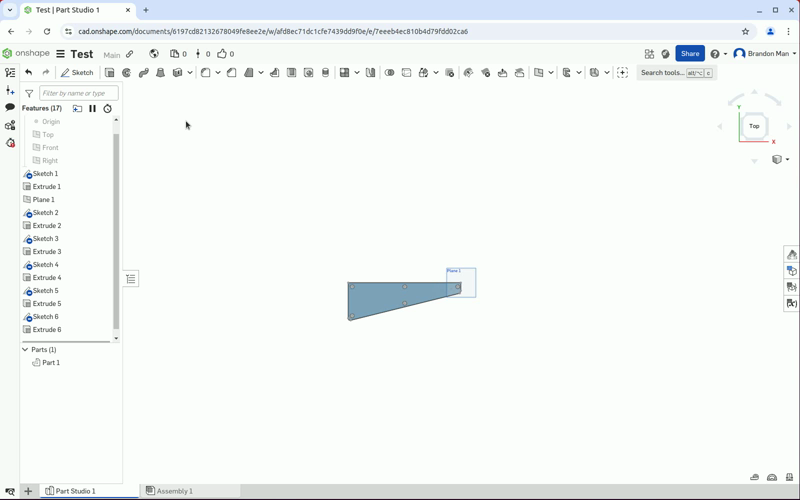
key(shift+7)
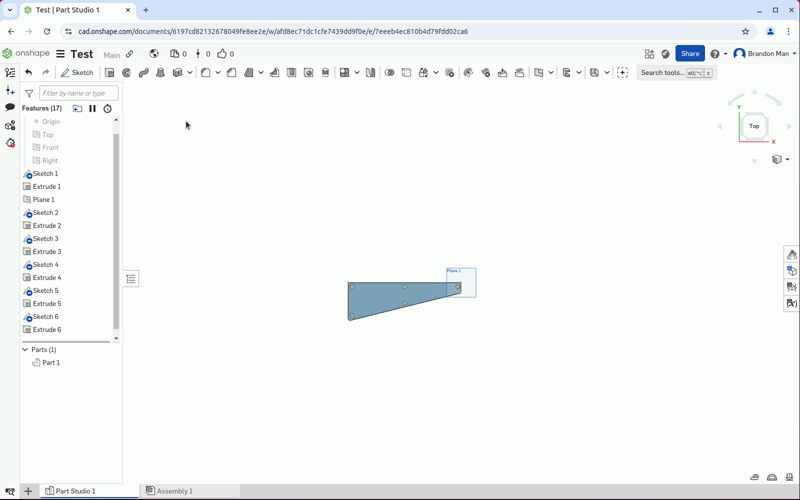
key(up, 3)
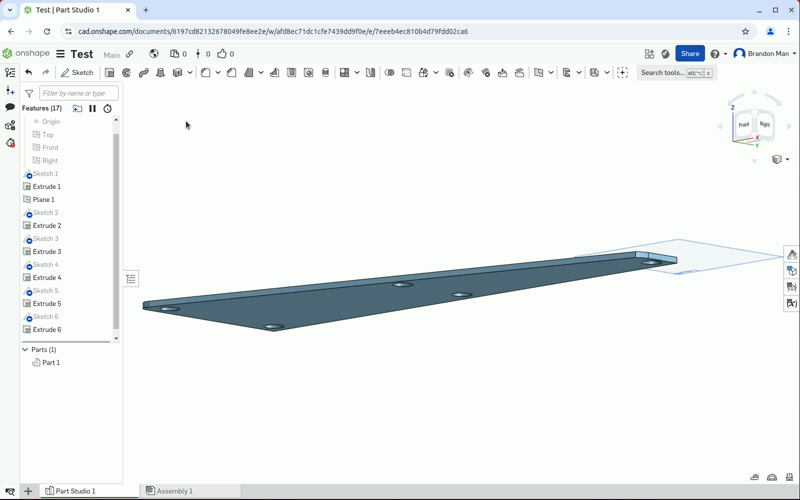
key(left, 3)
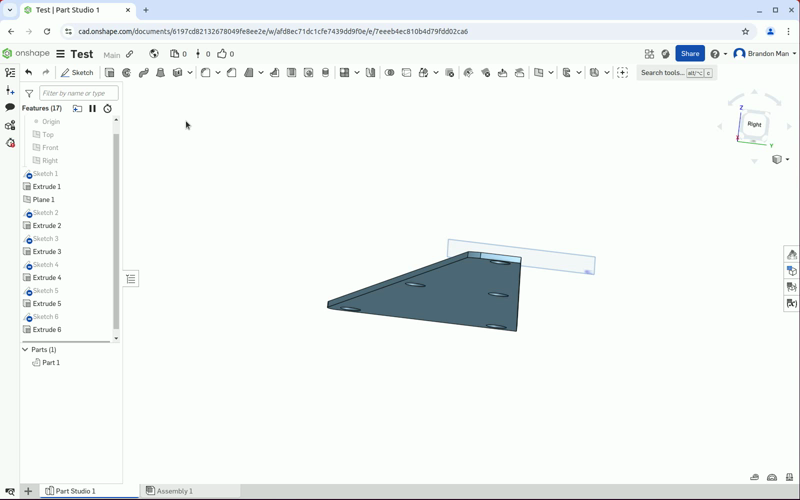
key(right, 3)
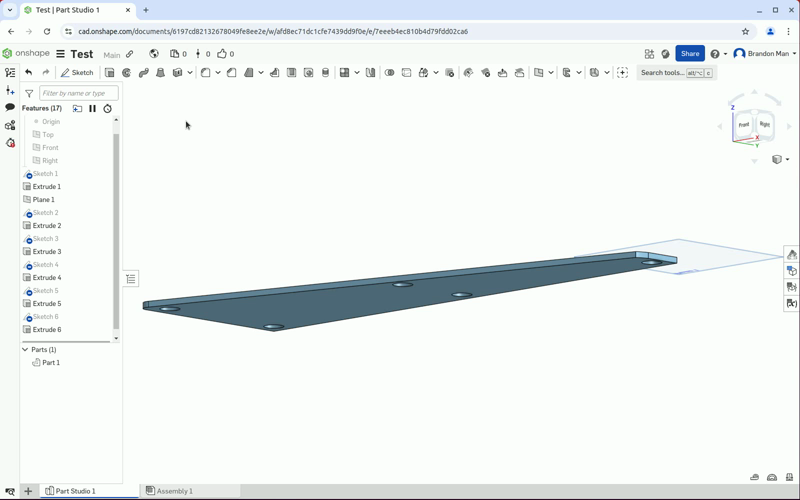
key(down, 3)
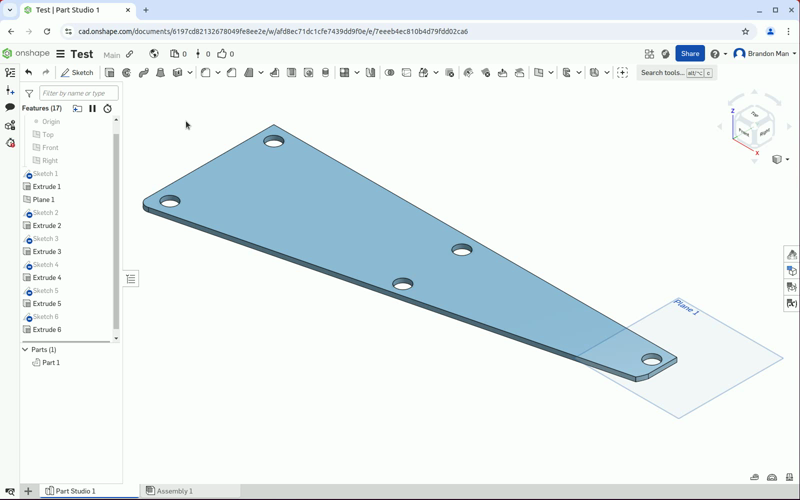
mouse_move(69, 176)
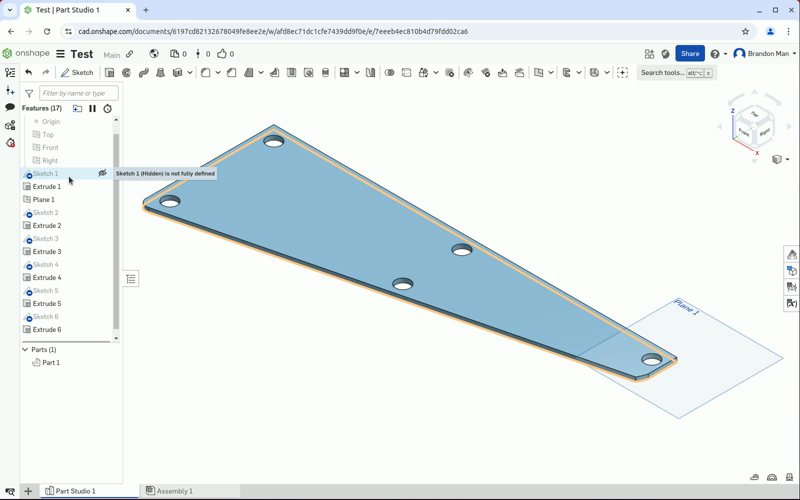
click(69, 176)